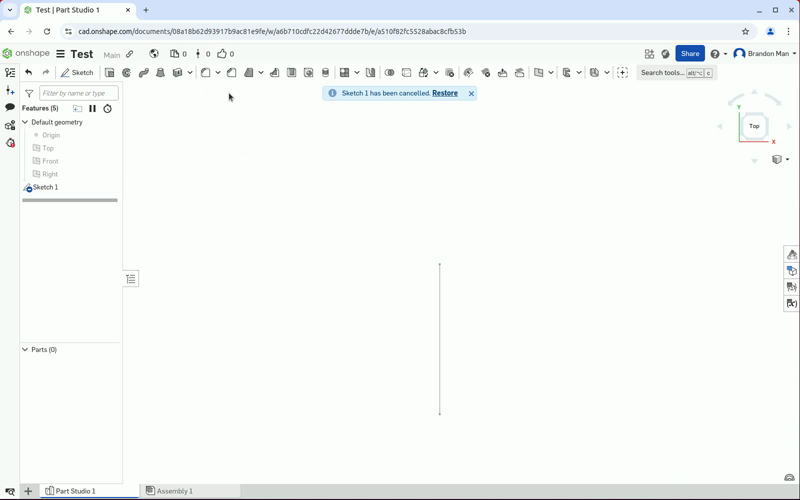
key(shift+h)
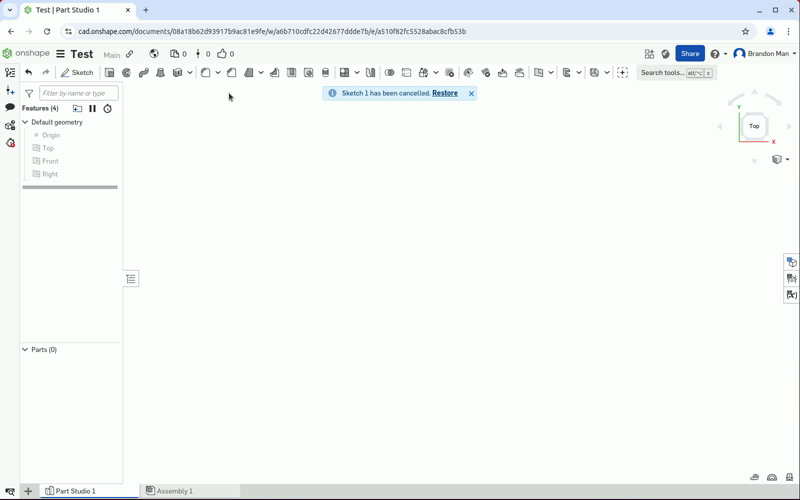
mouse_move(73, 352)
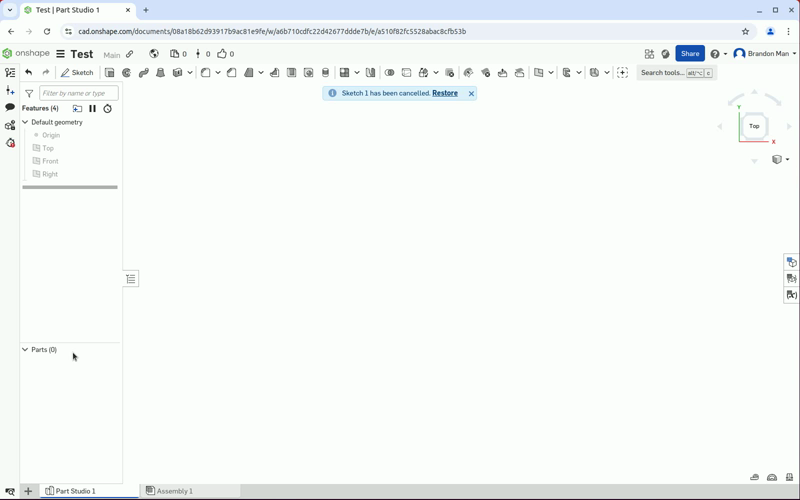
key(y)
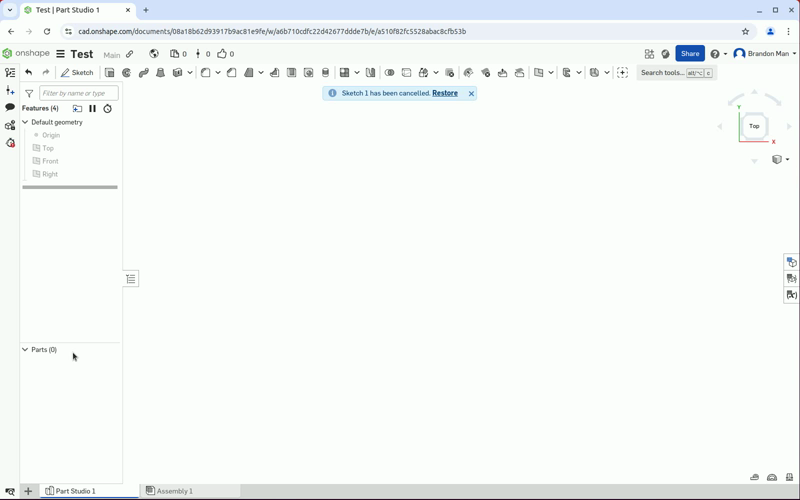
key(shift+p)
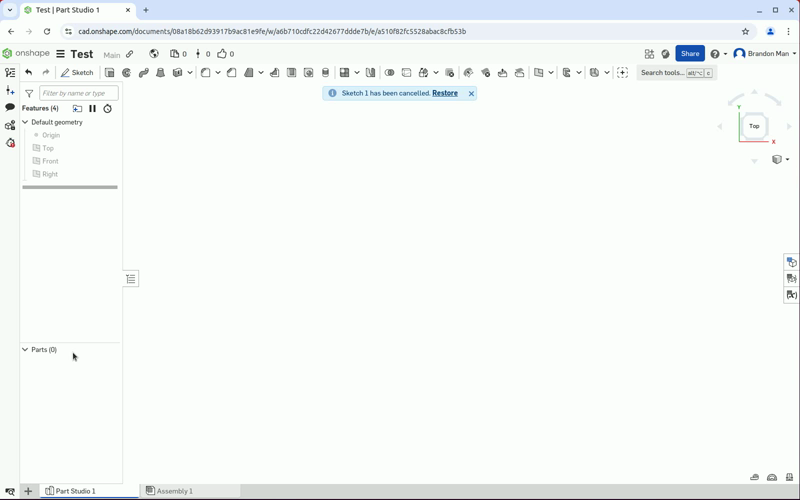
key(space)
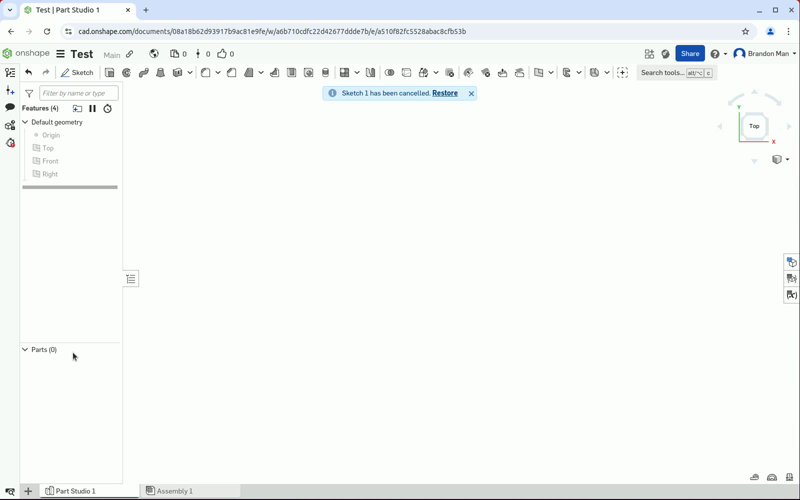
key_down(shift)
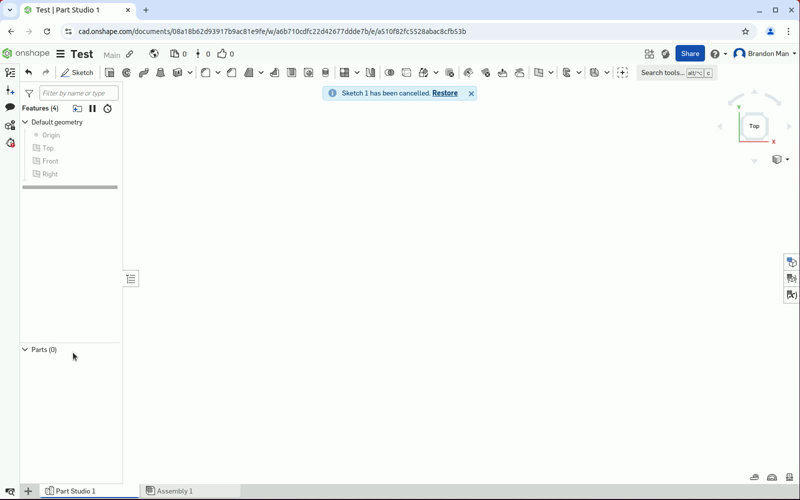
key(up)
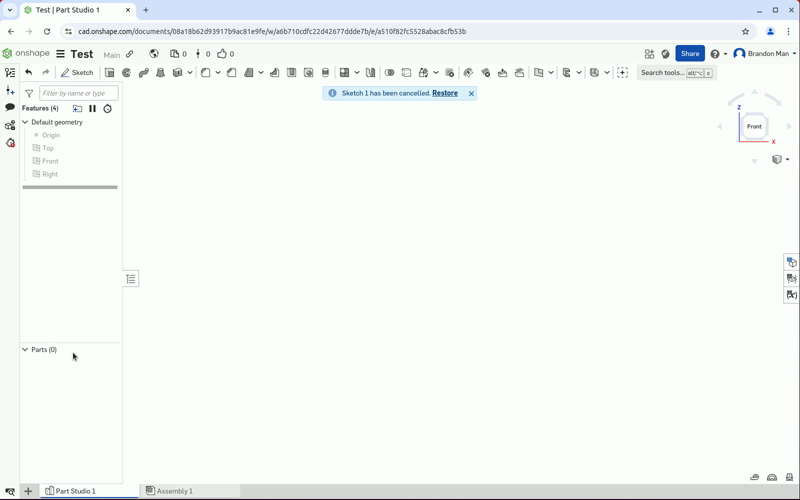
key_up(shift)
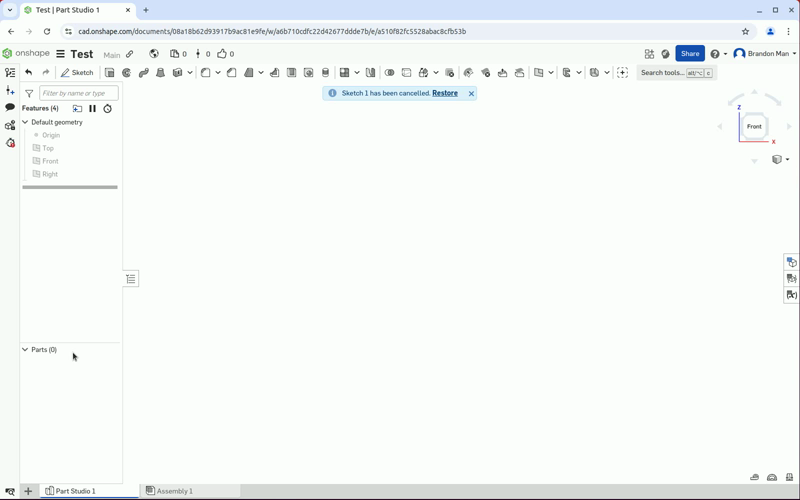
key(space)
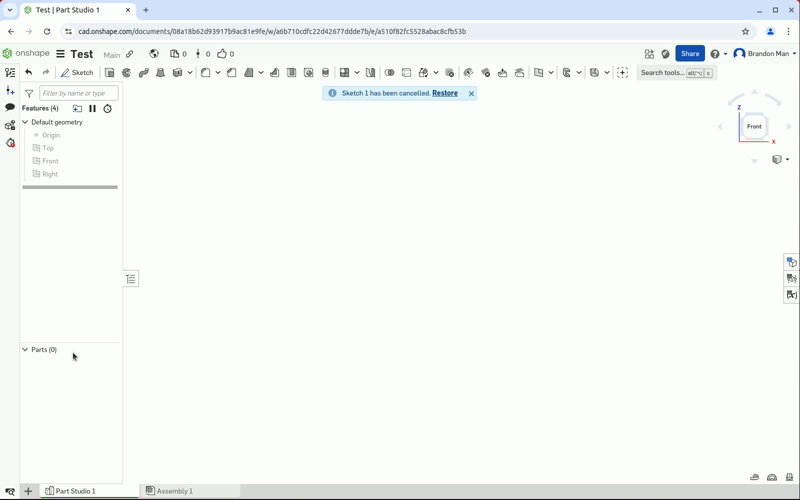
key_down(shift)
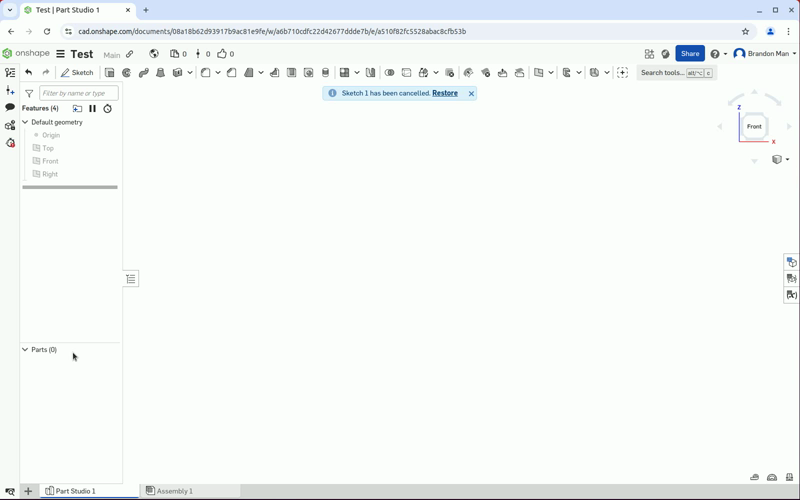
key(left)
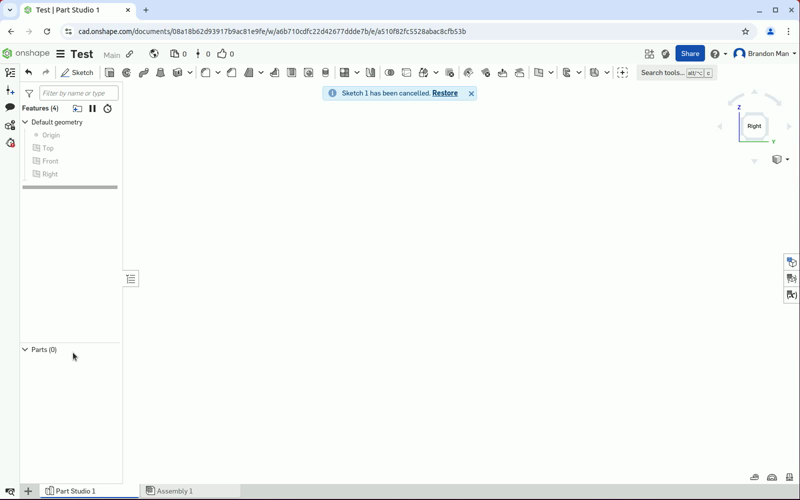
key_up(shift)
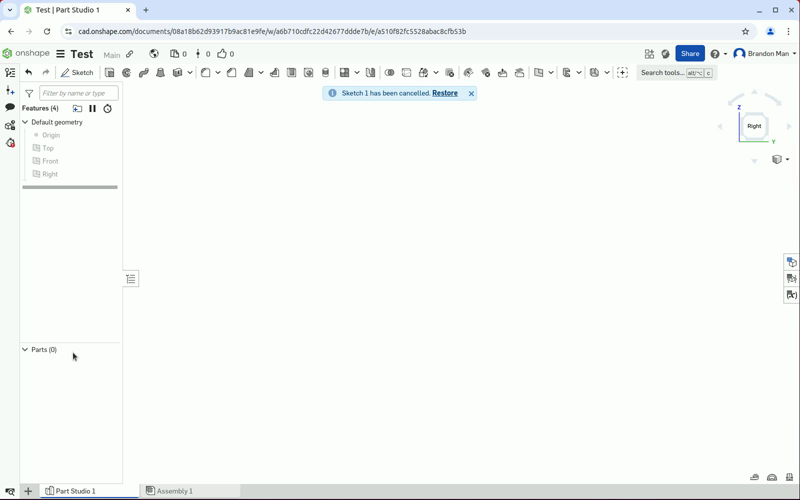
mouse_move(73, 352)
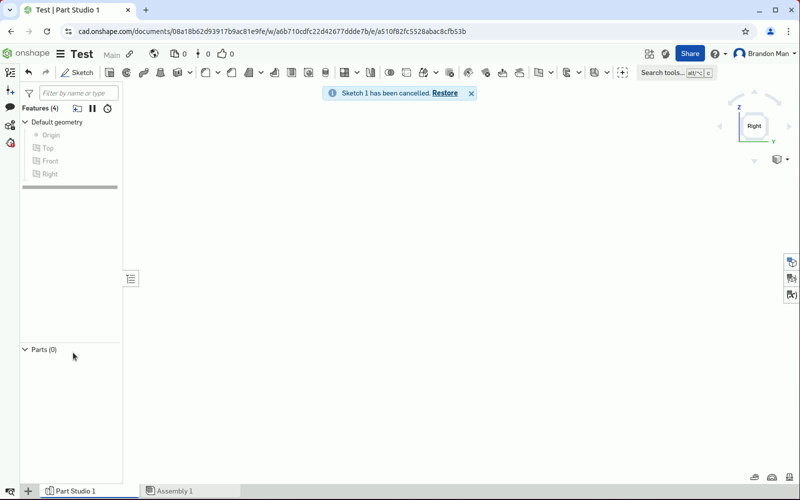
key(shift+y)
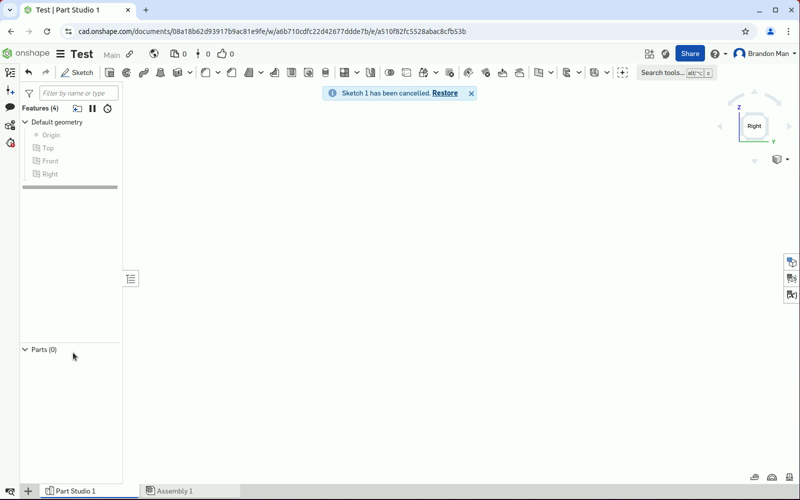
key(shift+s)
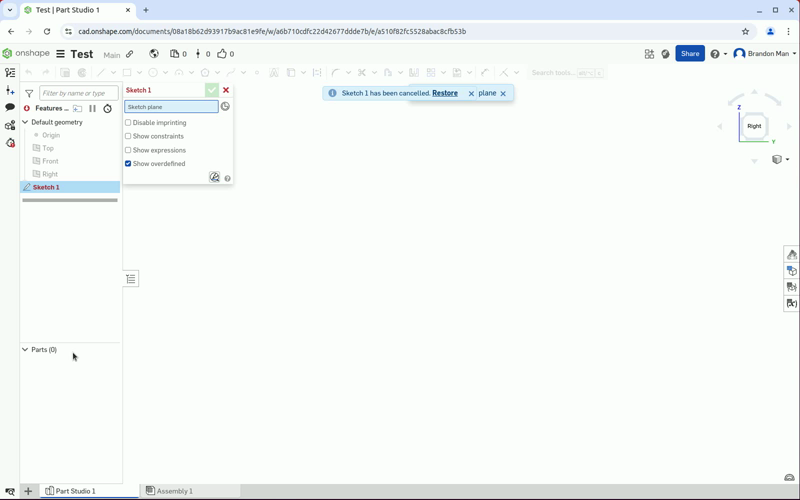
mouse_move(73, 176)
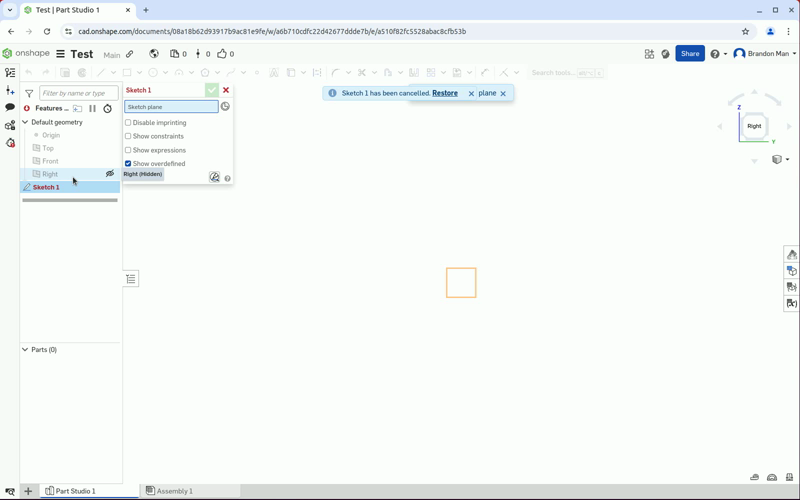
click(73, 176)
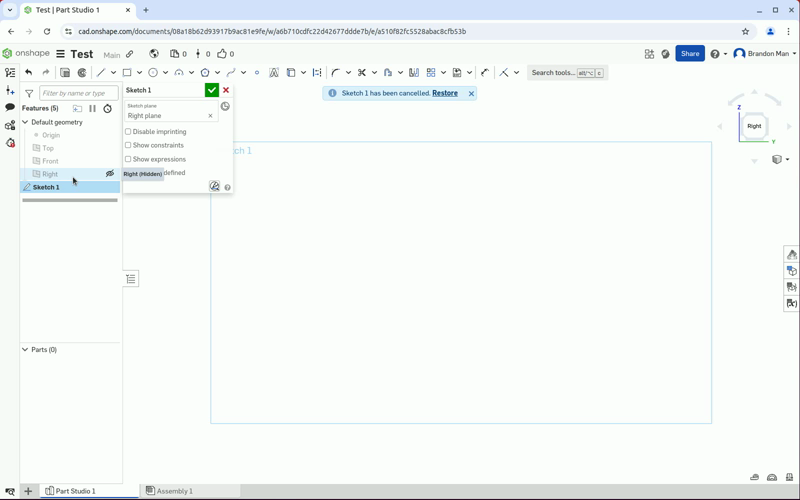
mouse_move(73, 352)
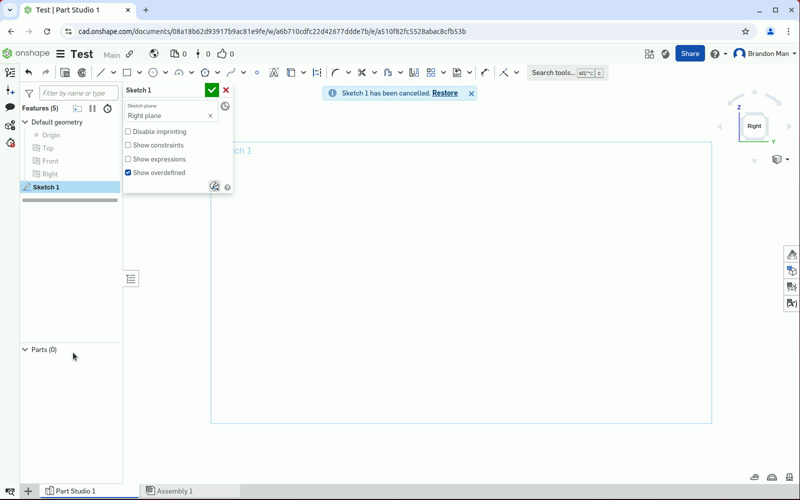
key(y)
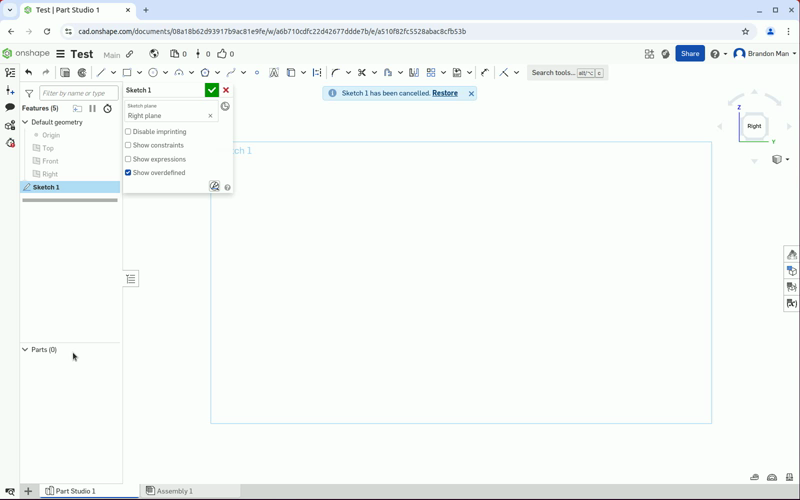
key(l)
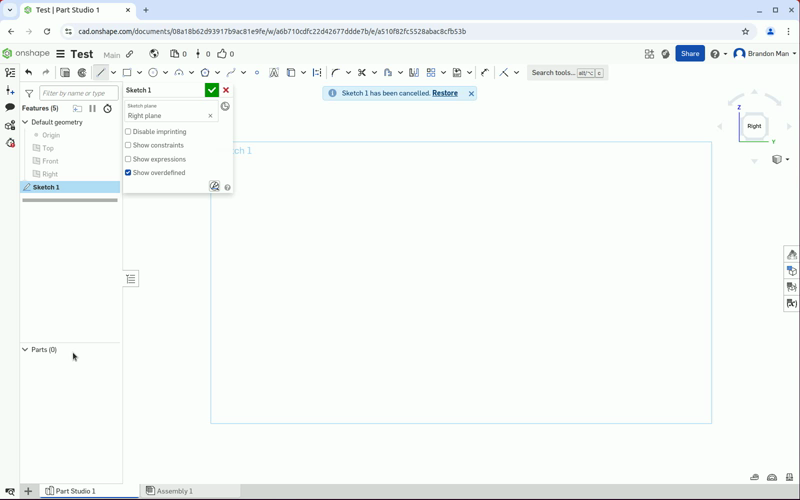
key_down(shift)
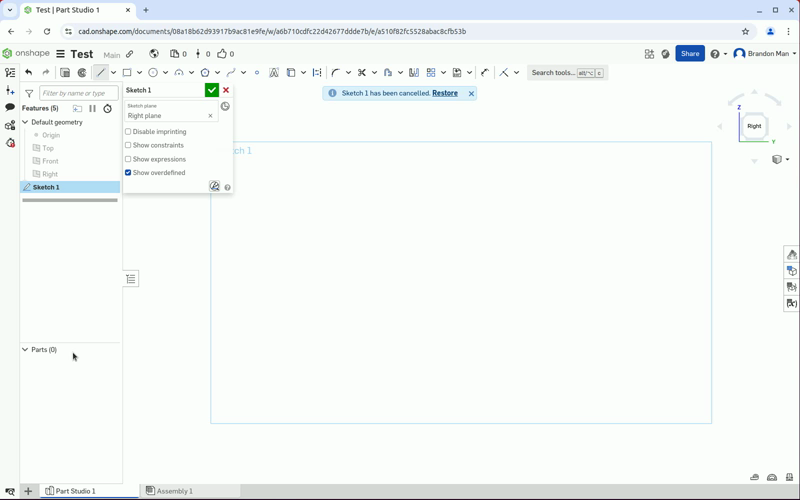
mouse_move(460, 282)
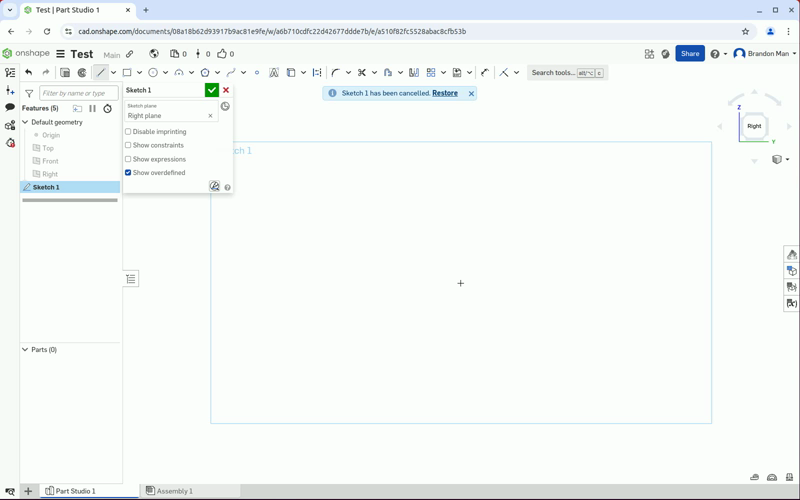
click(460, 282)
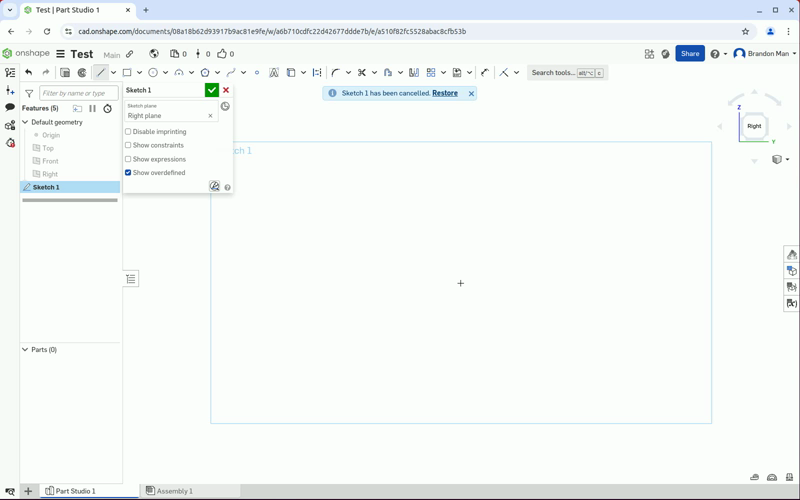
key_up(shift)
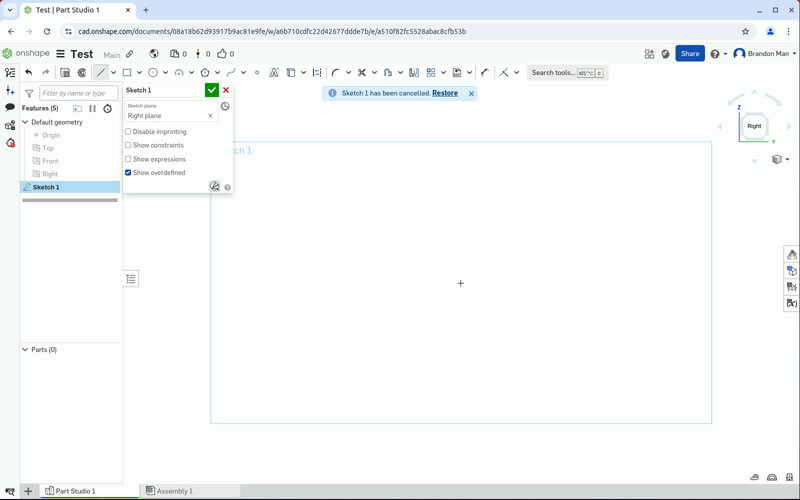
key_down(shift)
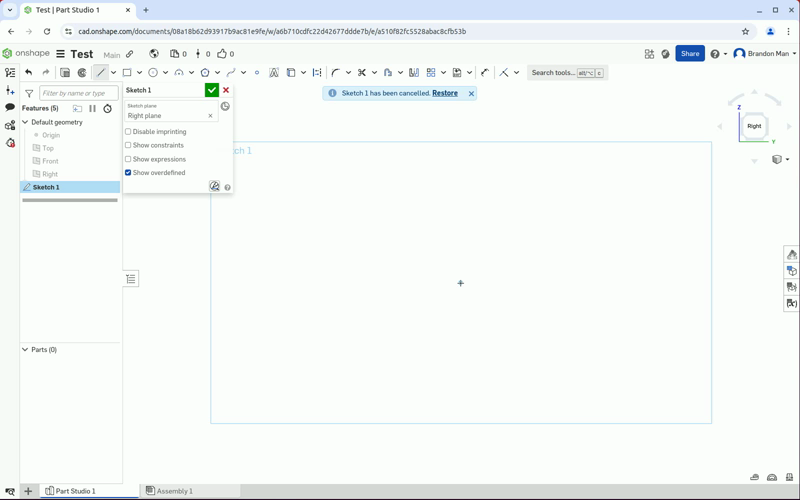
key_up(shift)
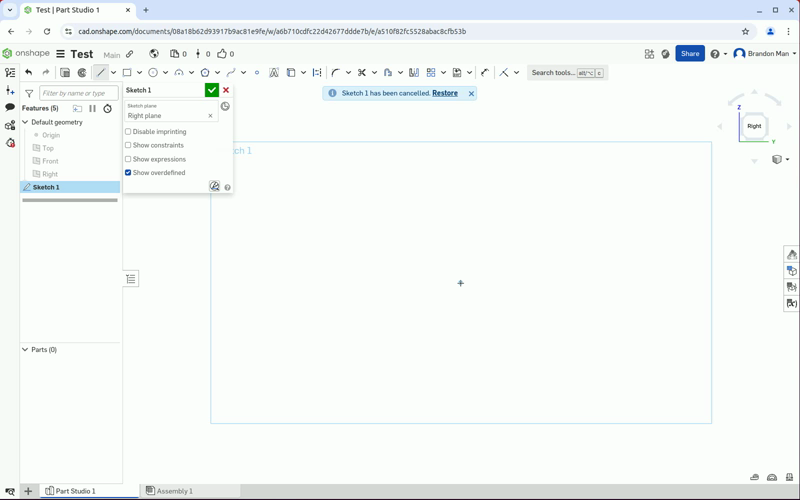
key_down(shift)
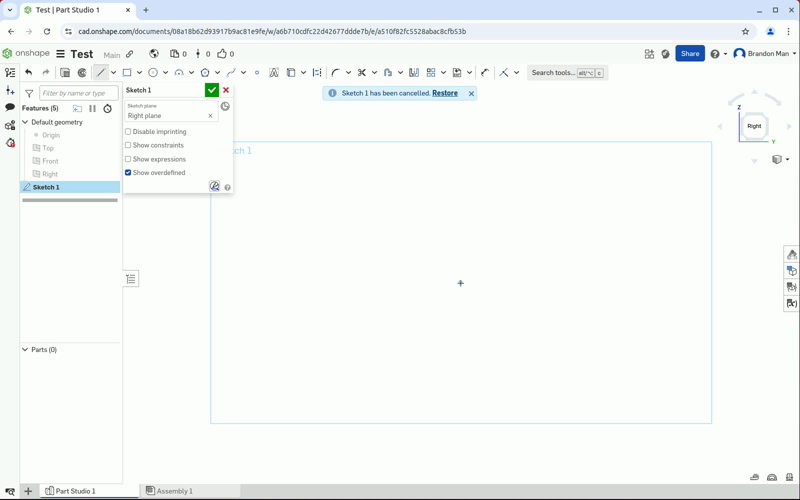
mouse_move(491, 282)
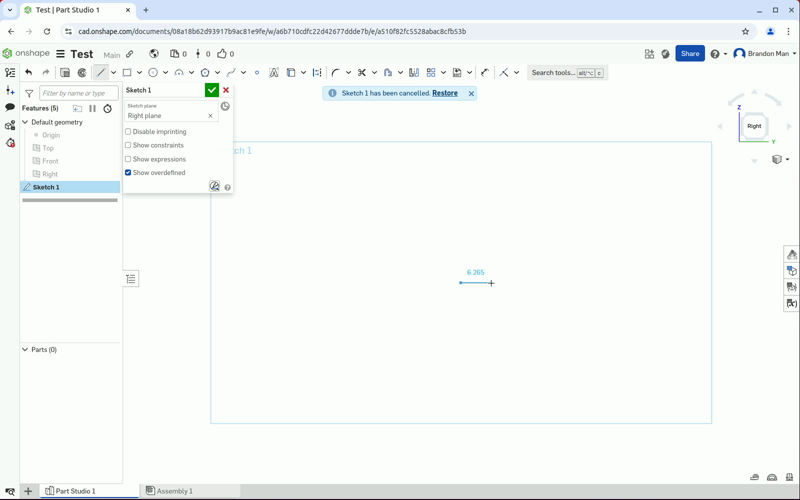
mouse_move(461, 280)
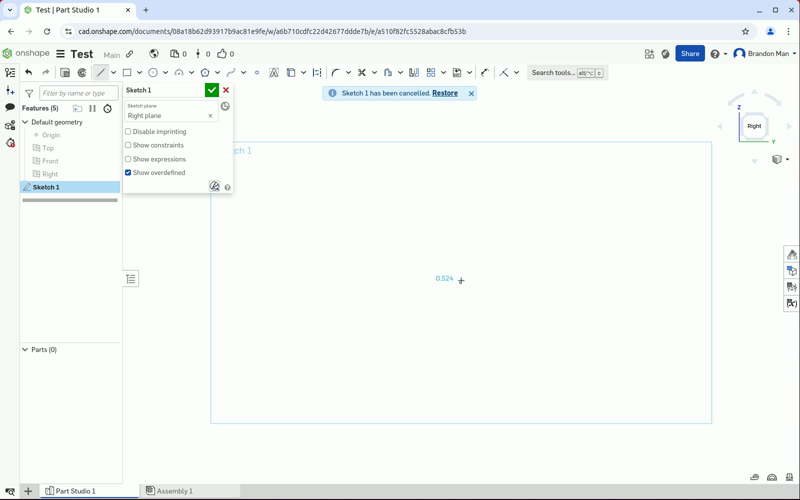
scroll(6)
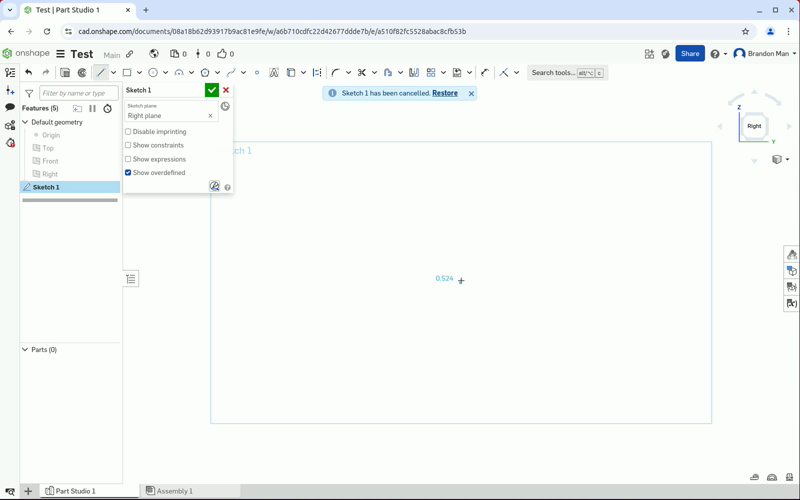
scroll(6)
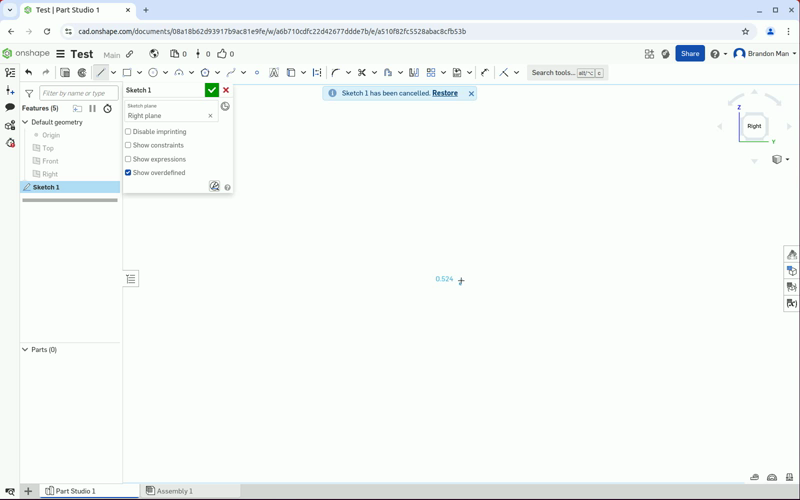
scroll(6)
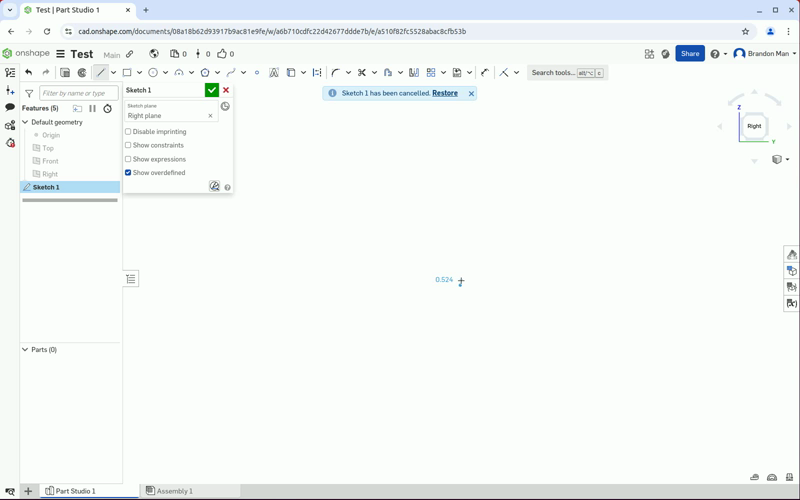
scroll(6)
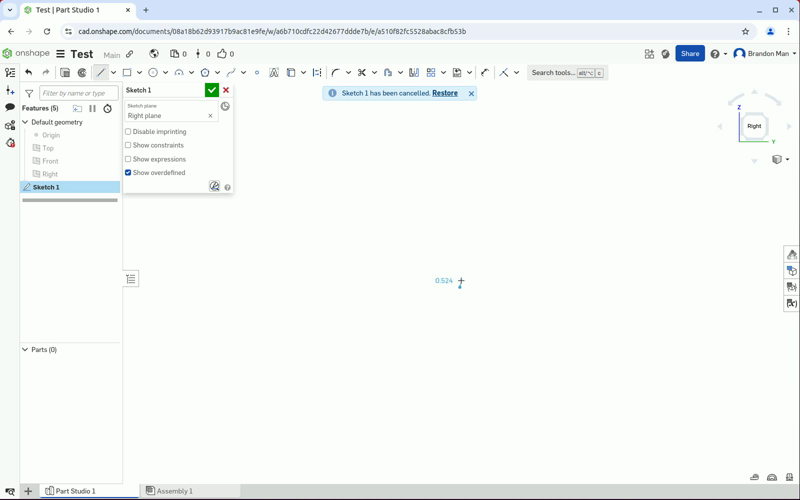
scroll(6)
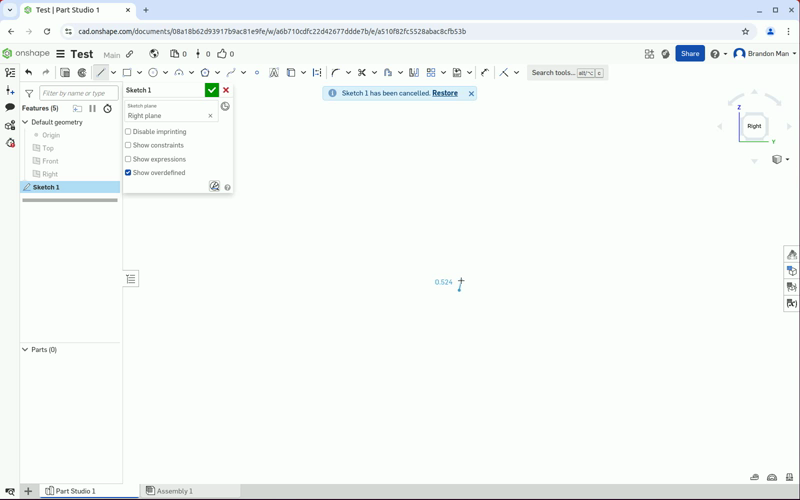
scroll(6)
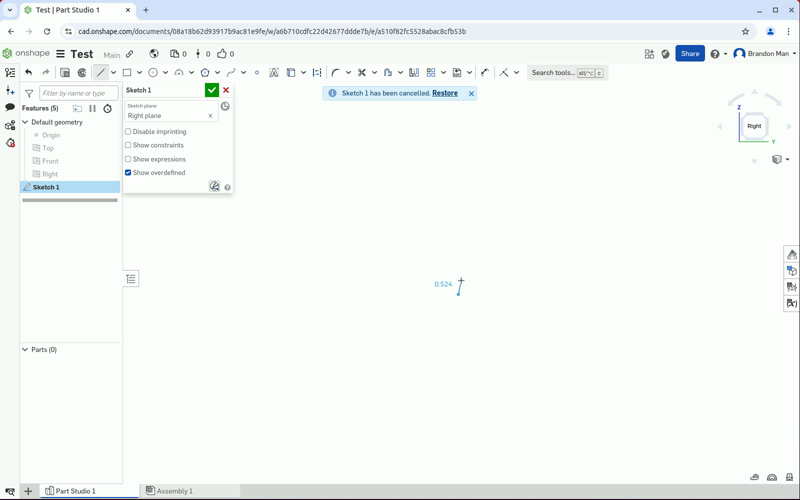
scroll(6)
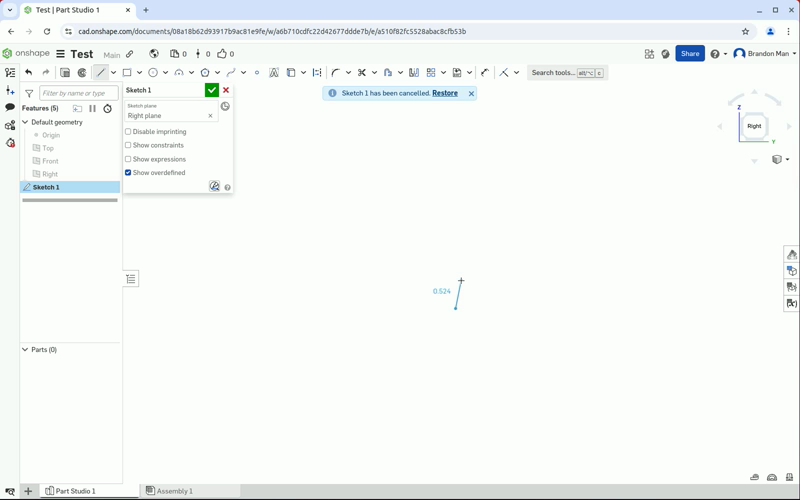
click(461, 280)
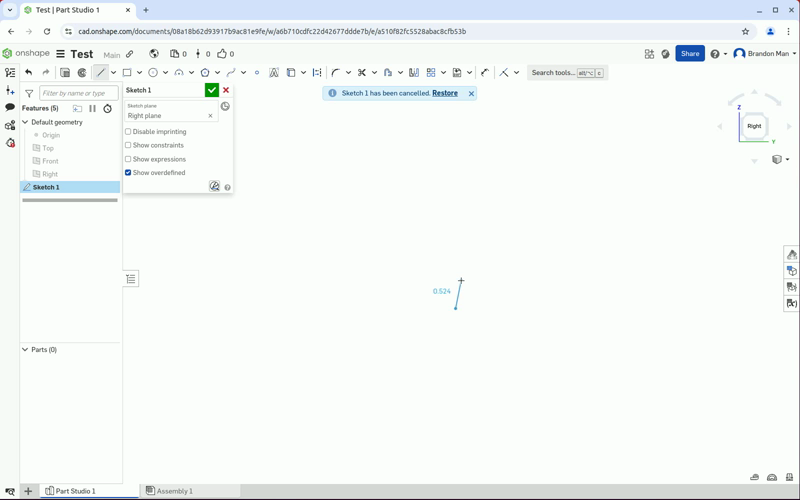
scroll(-6)
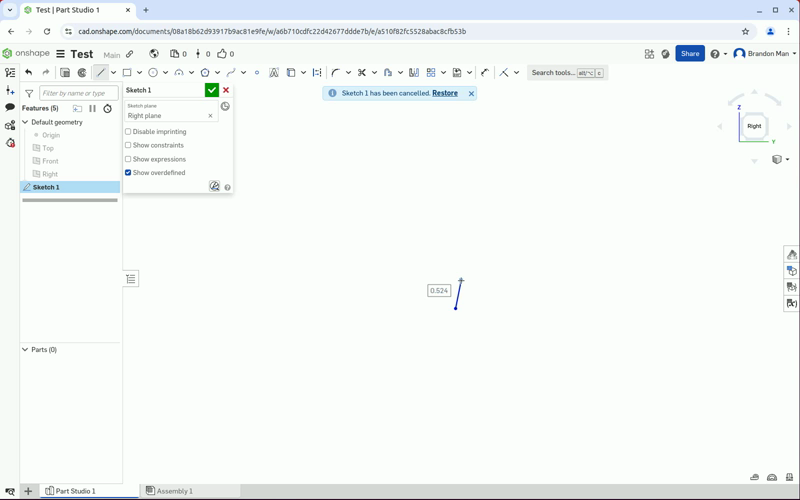
scroll(-6)
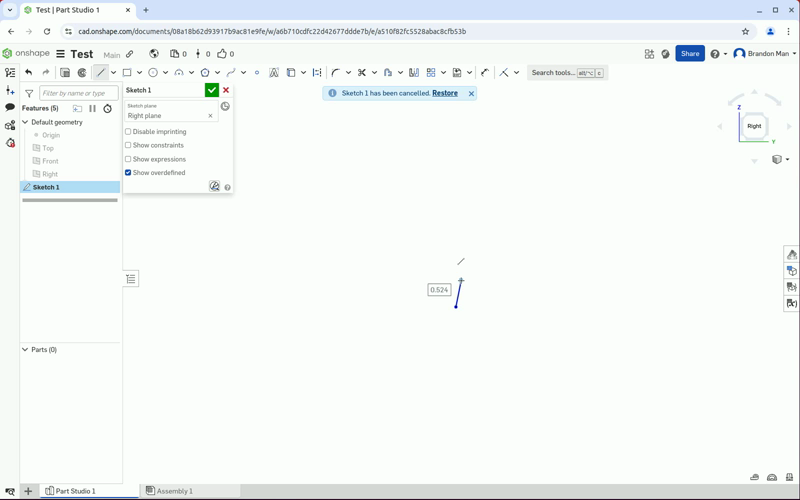
scroll(-6)
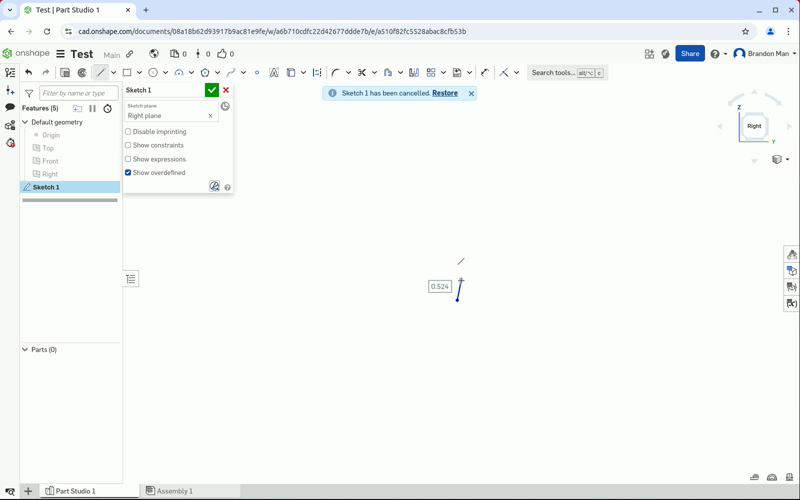
scroll(-6)
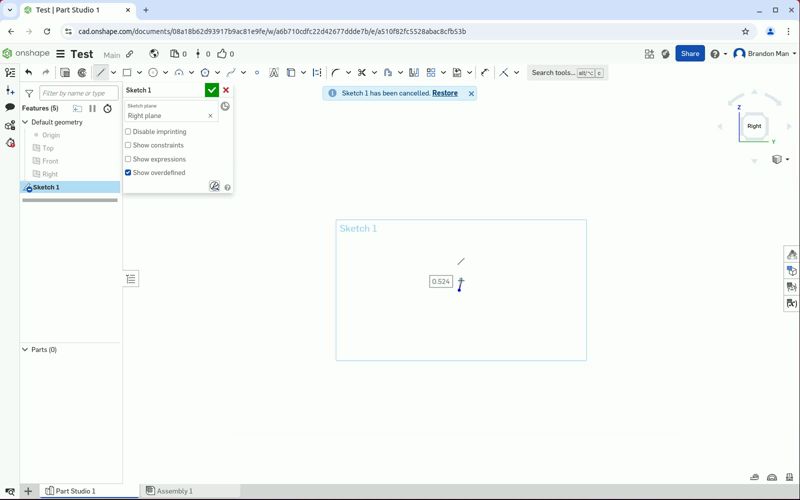
scroll(-6)
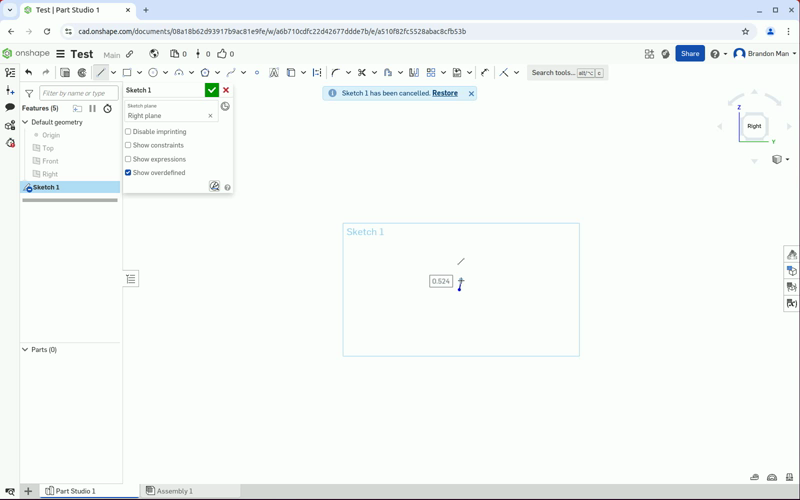
scroll(-6)
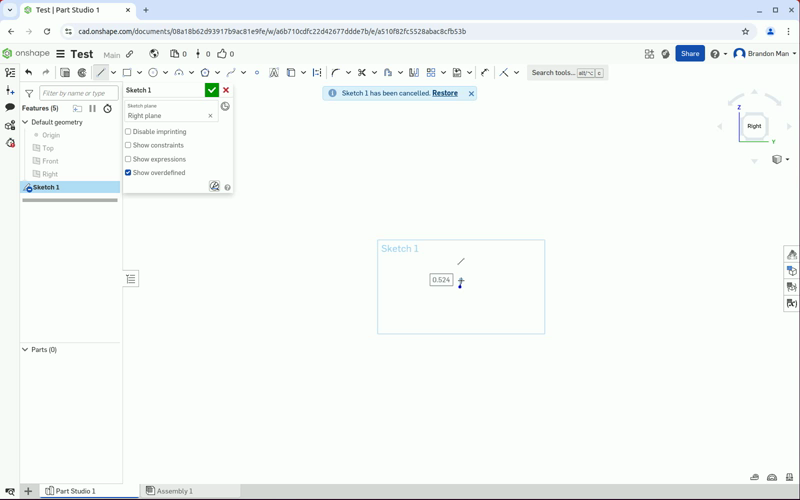
scroll(-6)
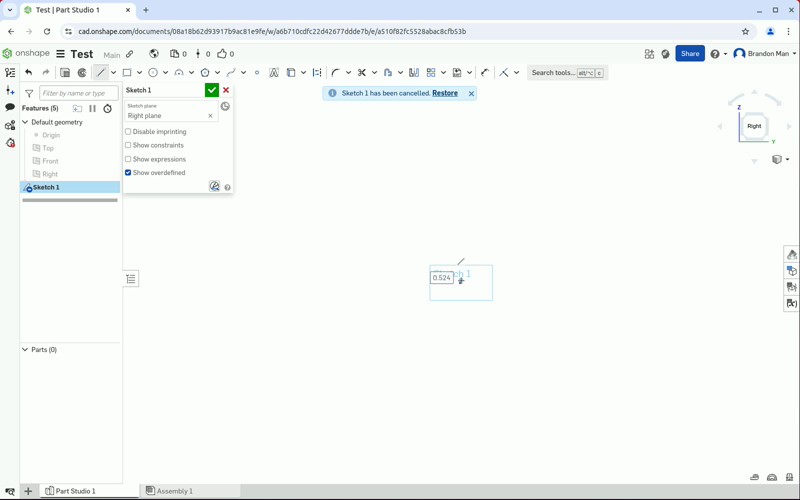
key_up(shift)
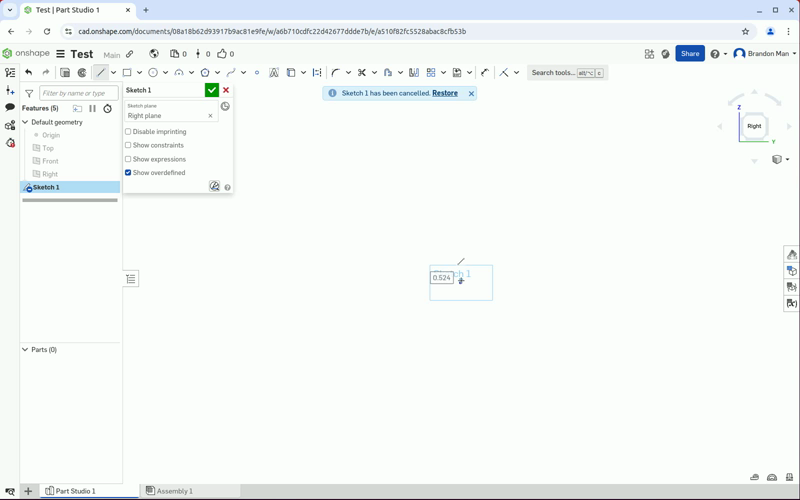
key_down(shift)
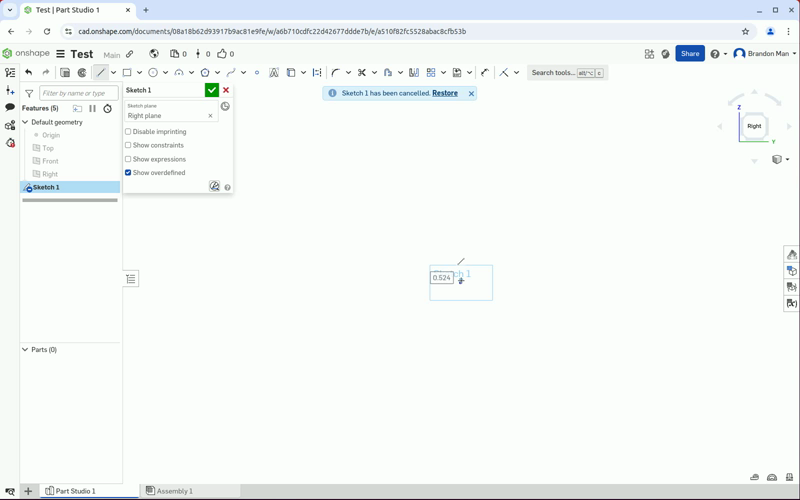
mouse_move(491, 280)
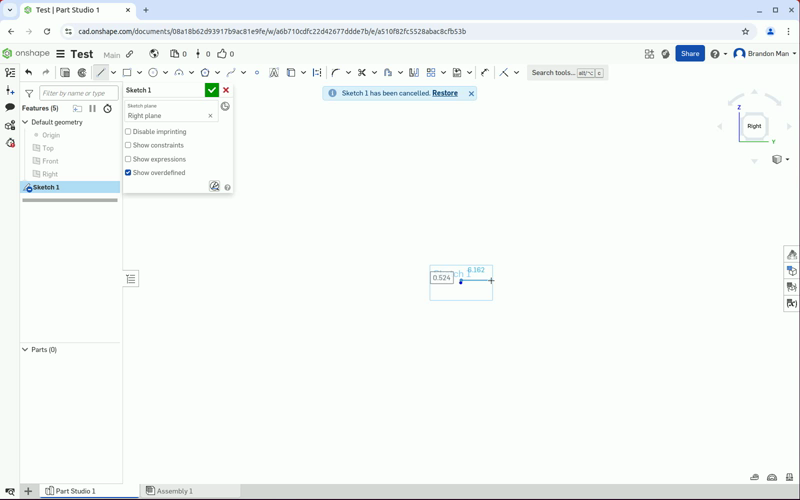
mouse_move(464, 280)
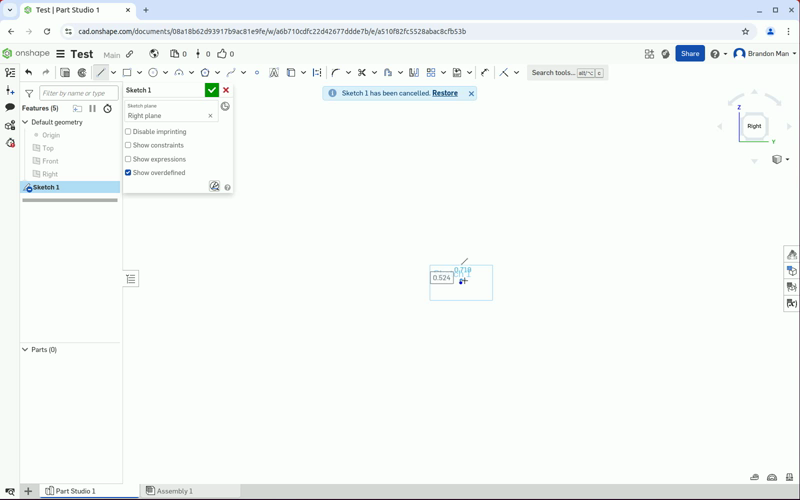
scroll(6)
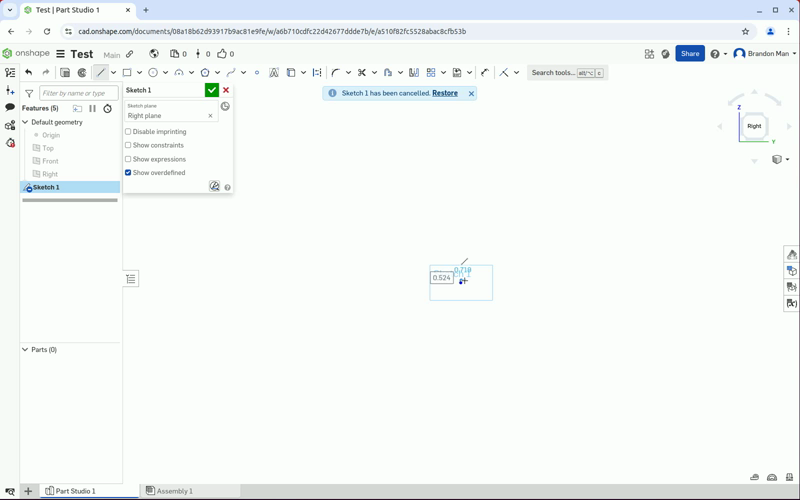
scroll(6)
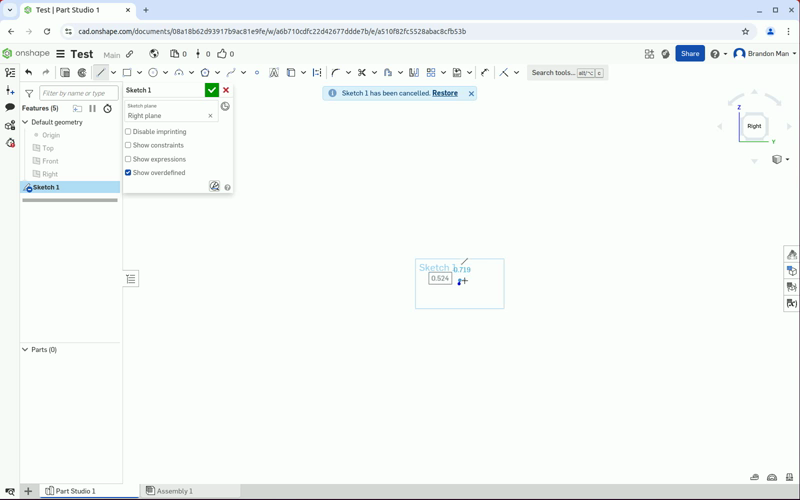
scroll(6)
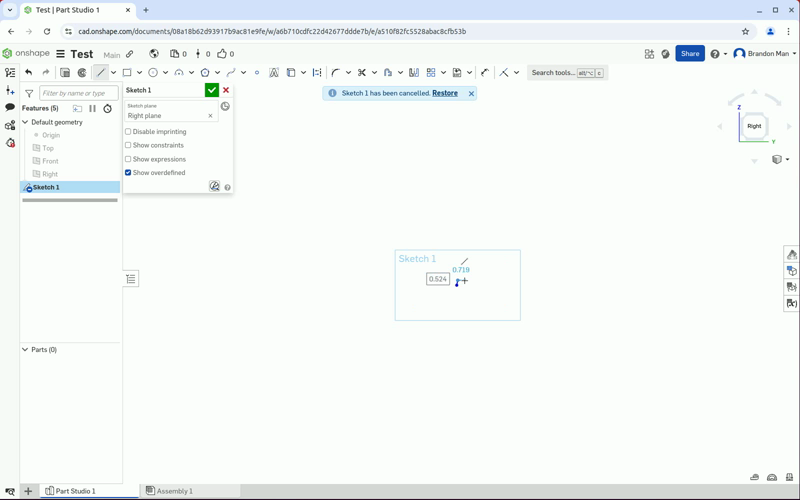
scroll(6)
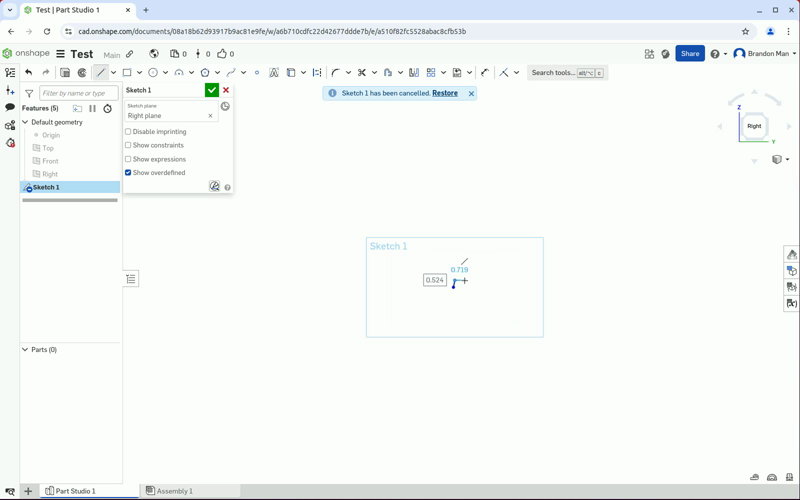
scroll(6)
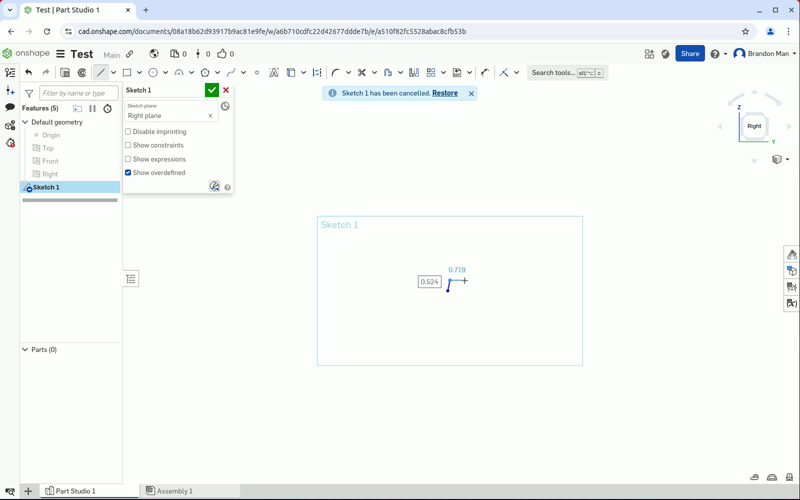
scroll(6)
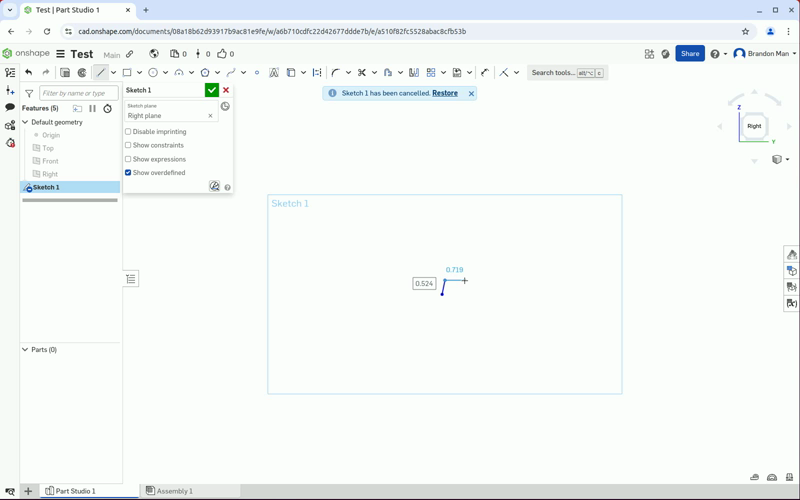
scroll(6)
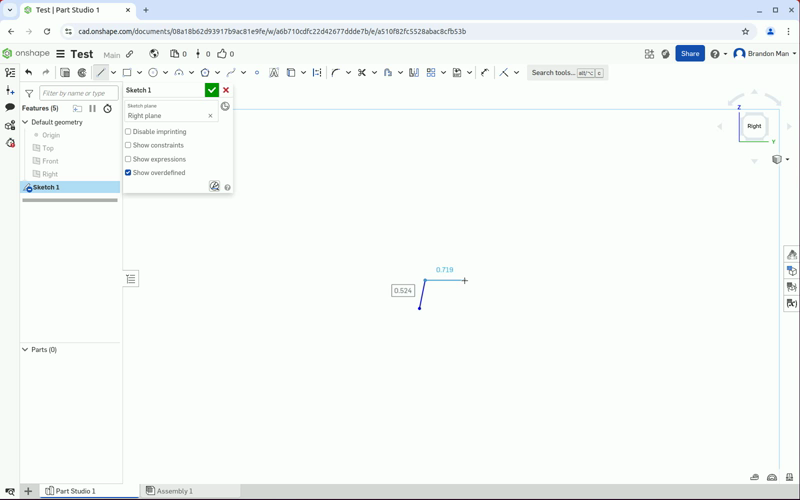
click(464, 280)
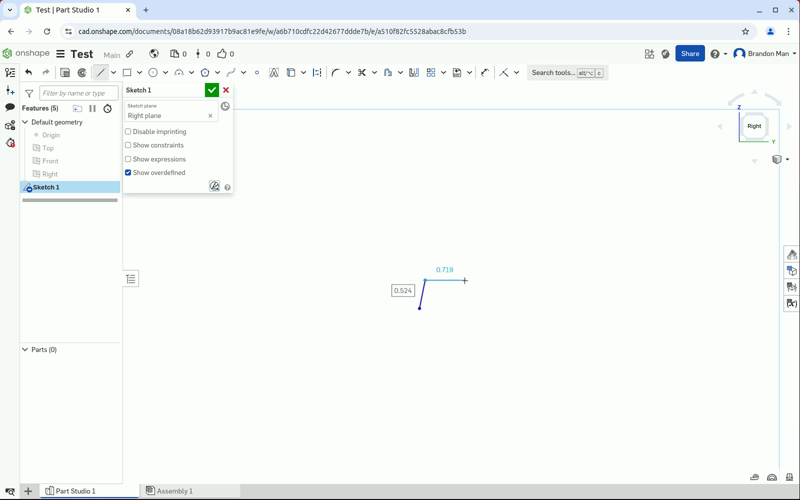
scroll(-6)
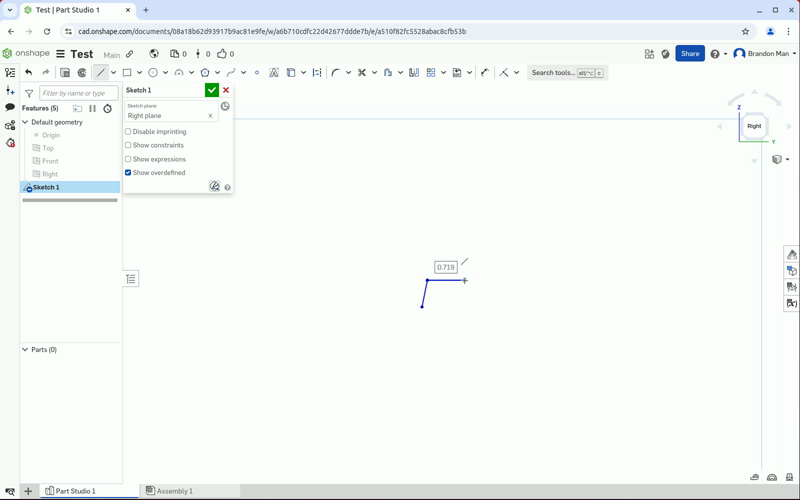
scroll(-6)
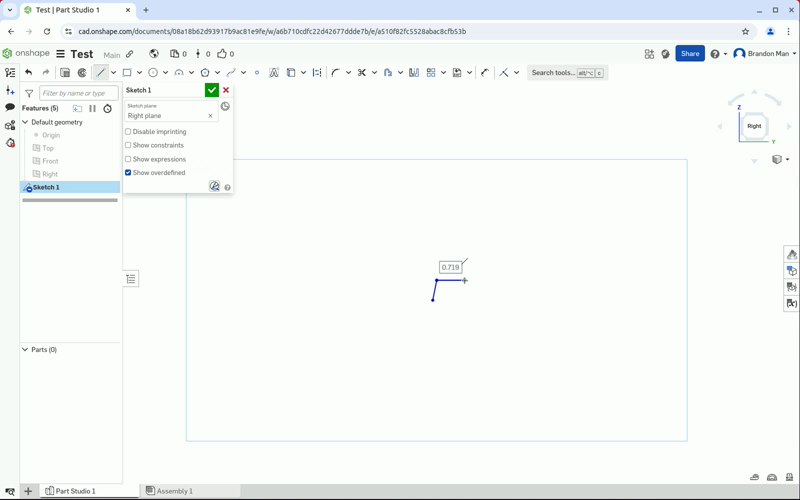
scroll(-6)
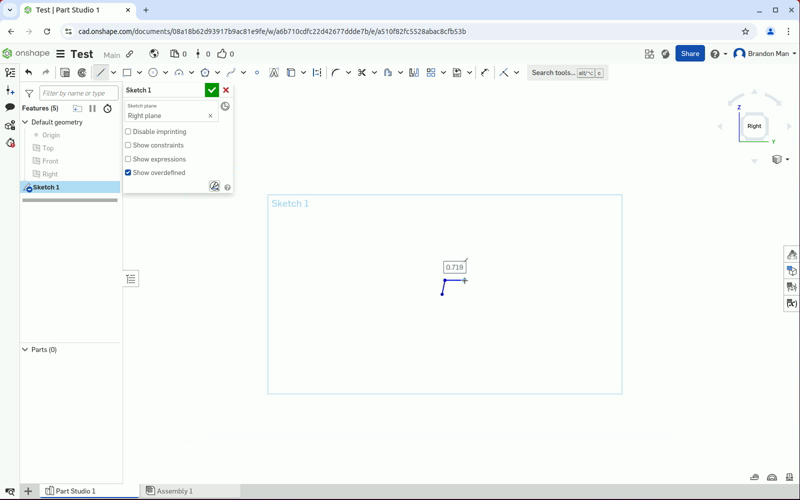
scroll(-6)
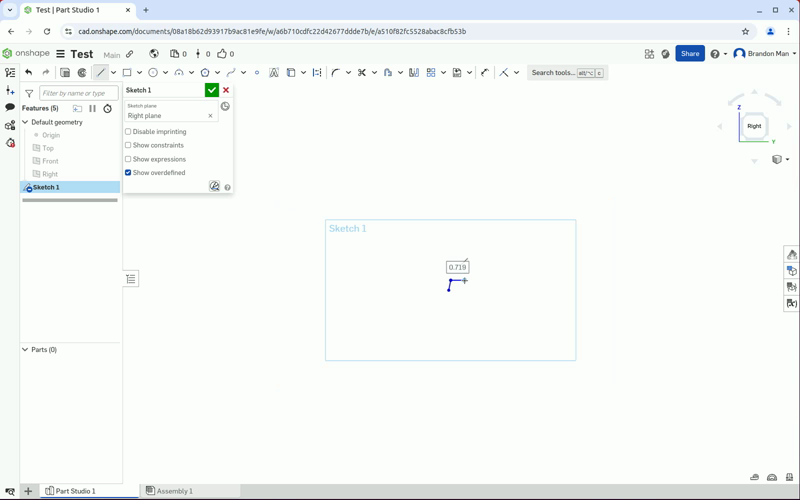
scroll(-6)
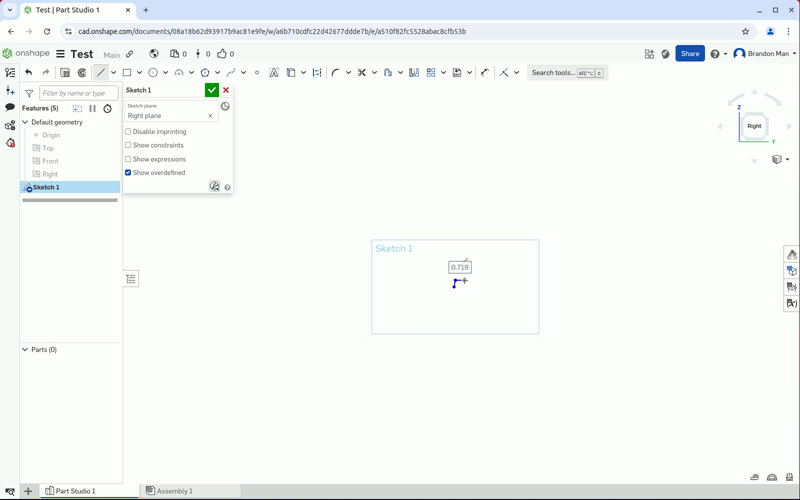
scroll(-6)
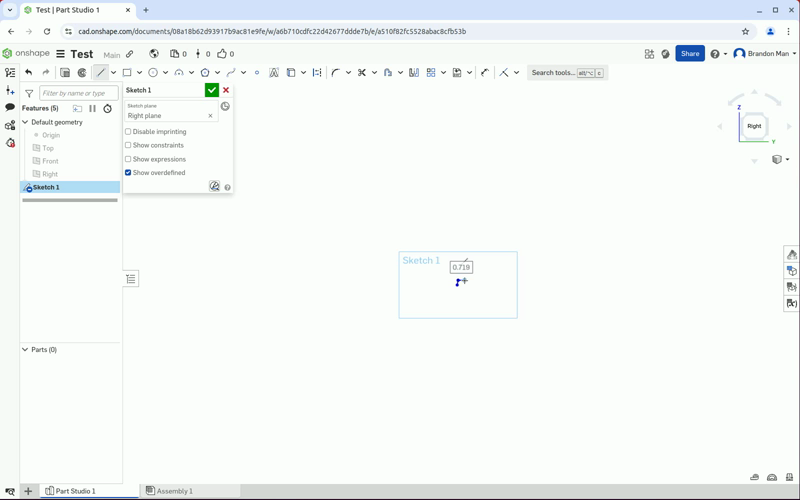
scroll(-6)
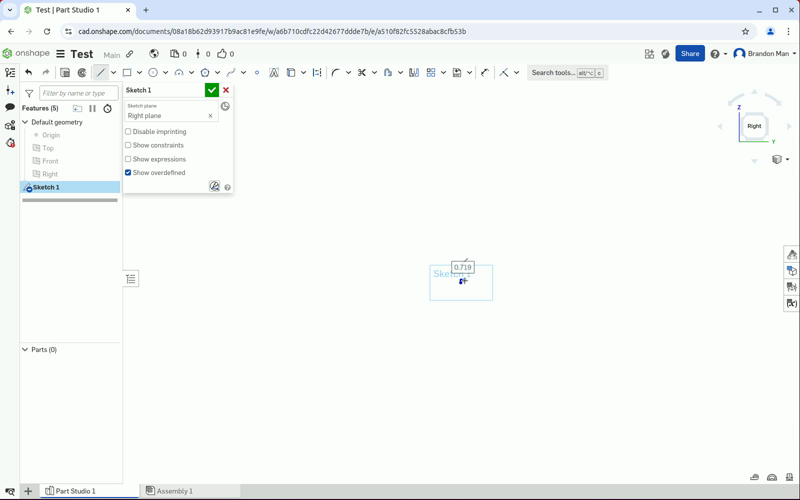
key_up(shift)
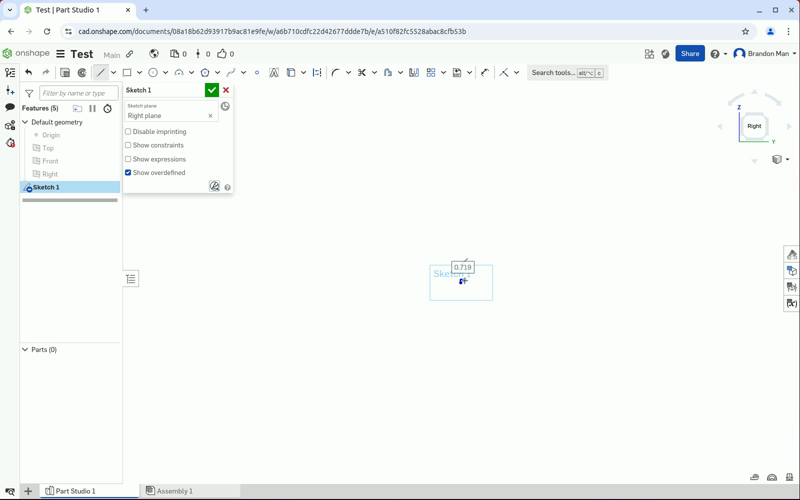
key_down(shift)
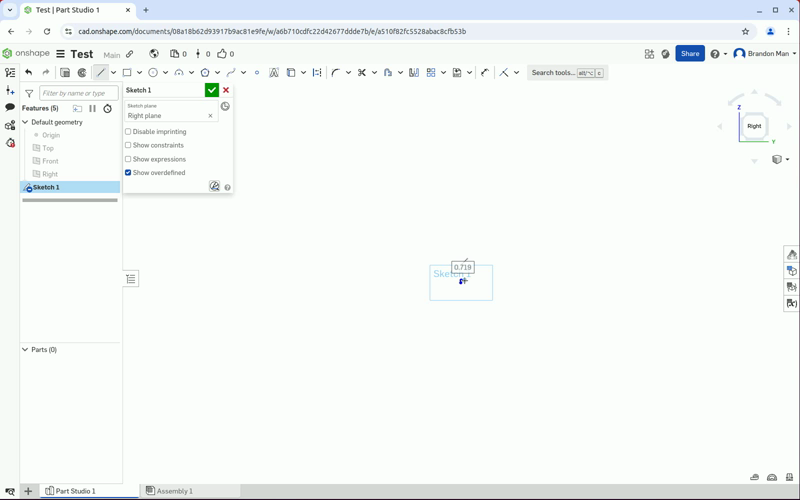
mouse_move(495, 280)
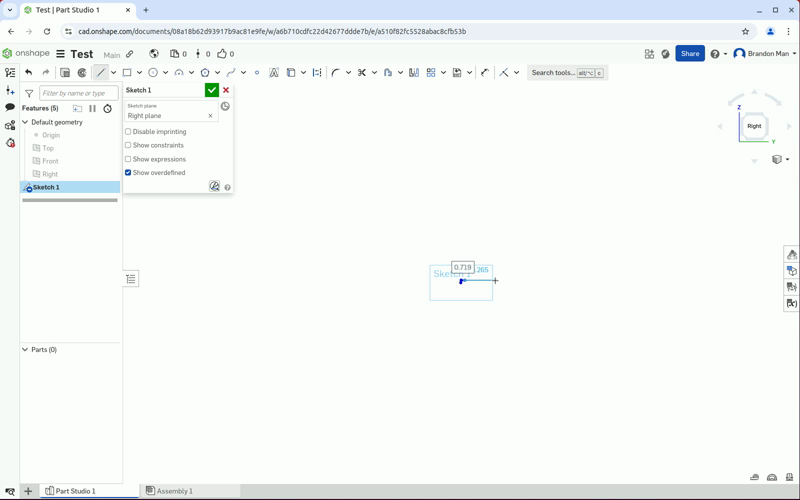
mouse_move(464, 282)
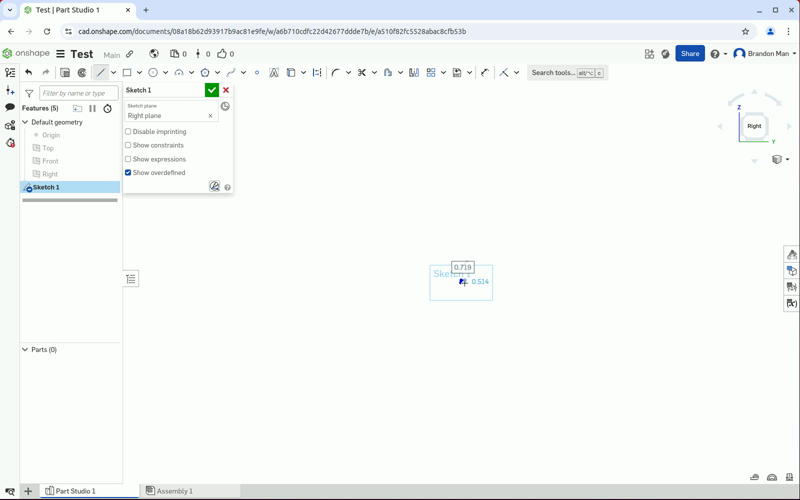
scroll(6)
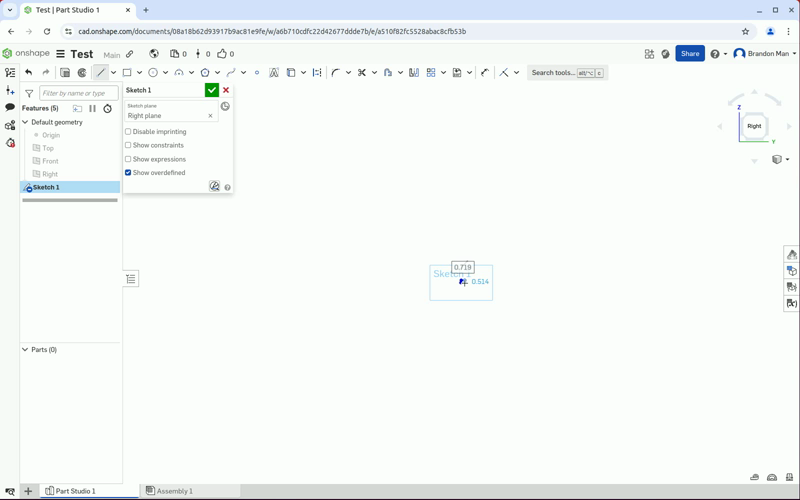
scroll(6)
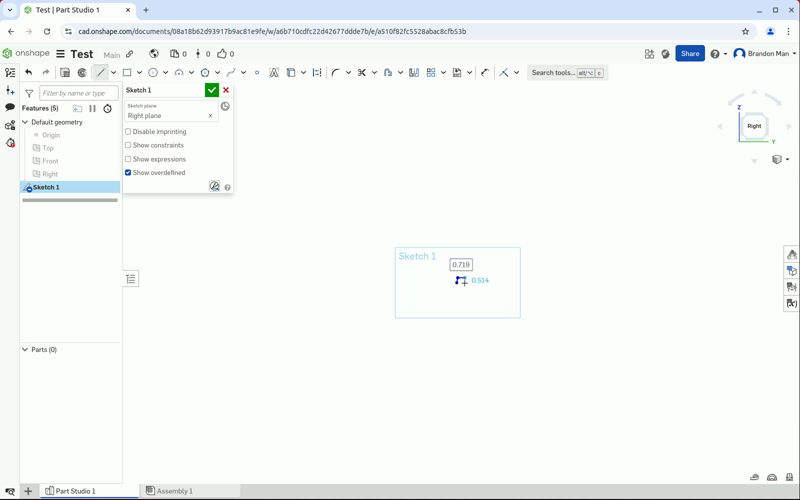
scroll(6)
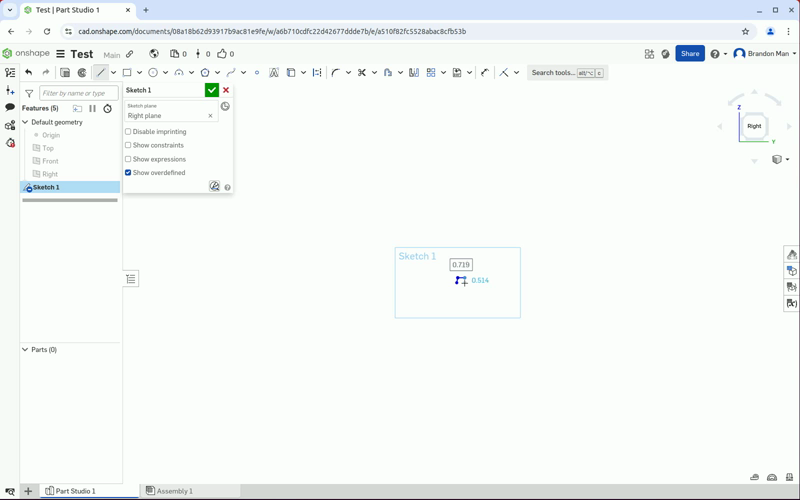
scroll(6)
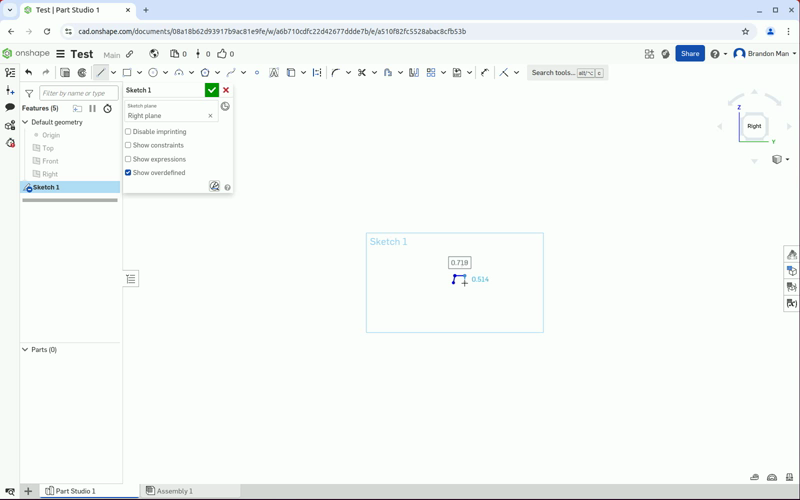
scroll(6)
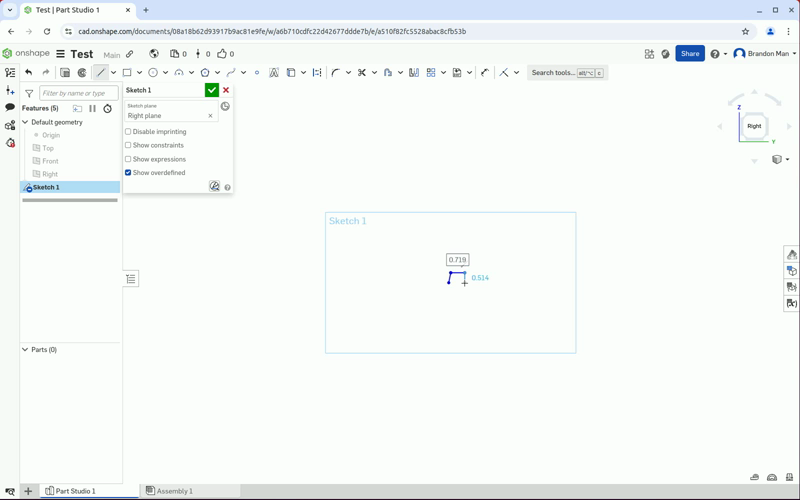
scroll(6)
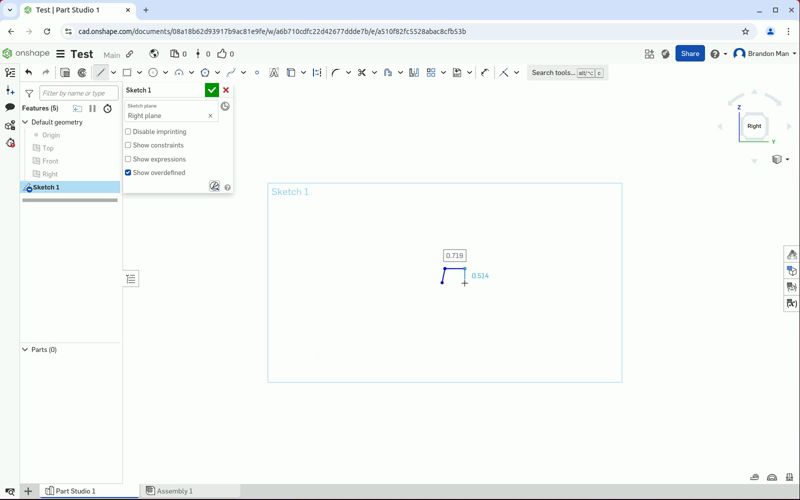
scroll(6)
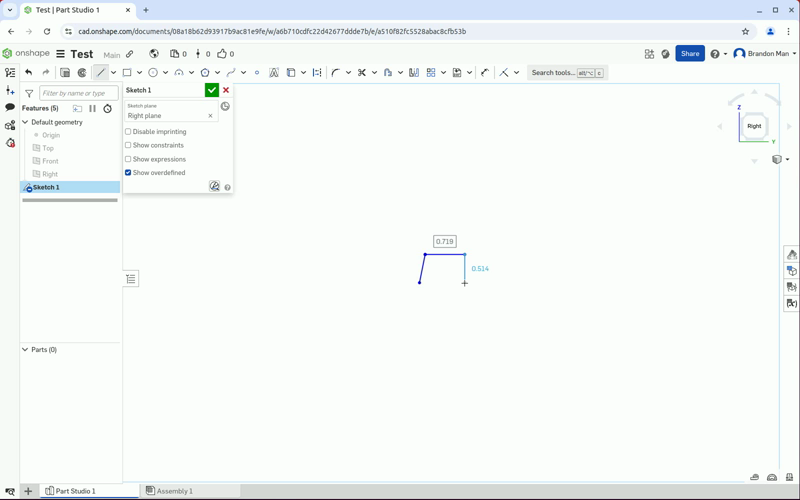
click(464, 282)
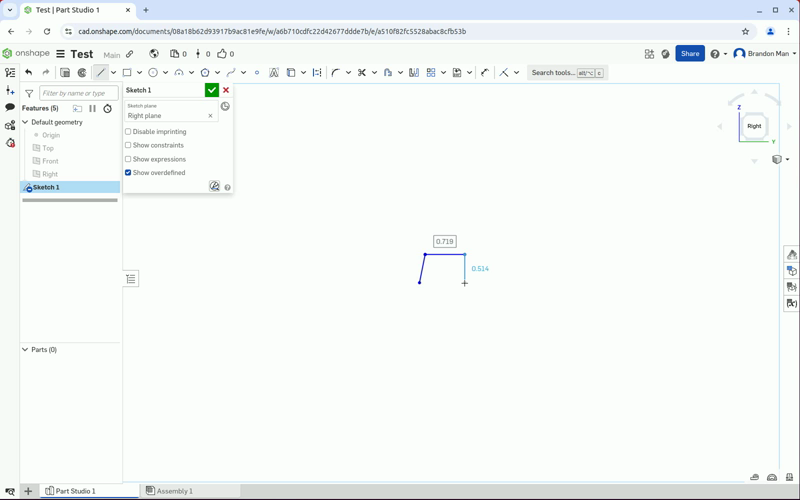
scroll(-6)
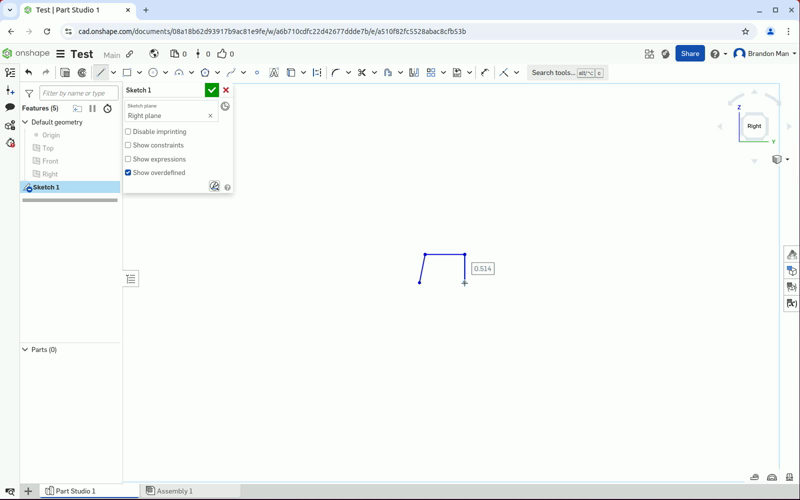
scroll(-6)
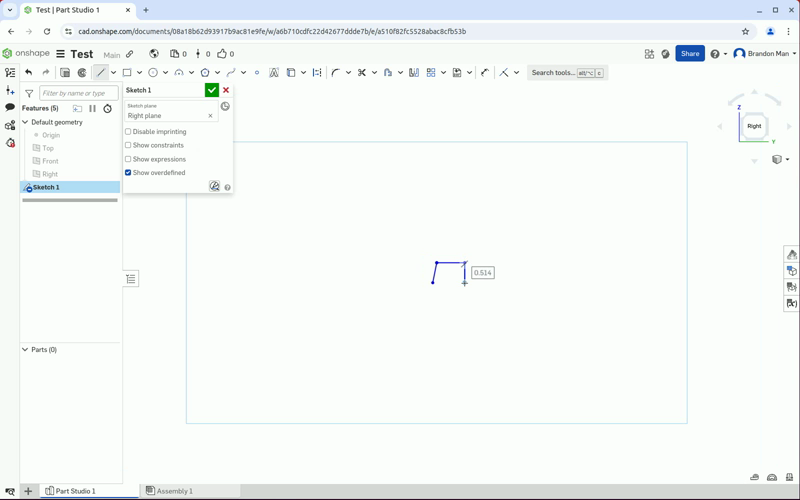
scroll(-6)
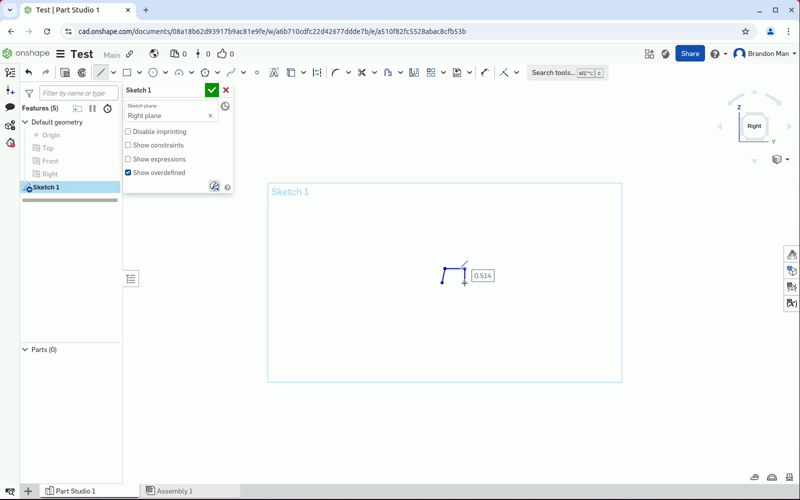
scroll(-6)
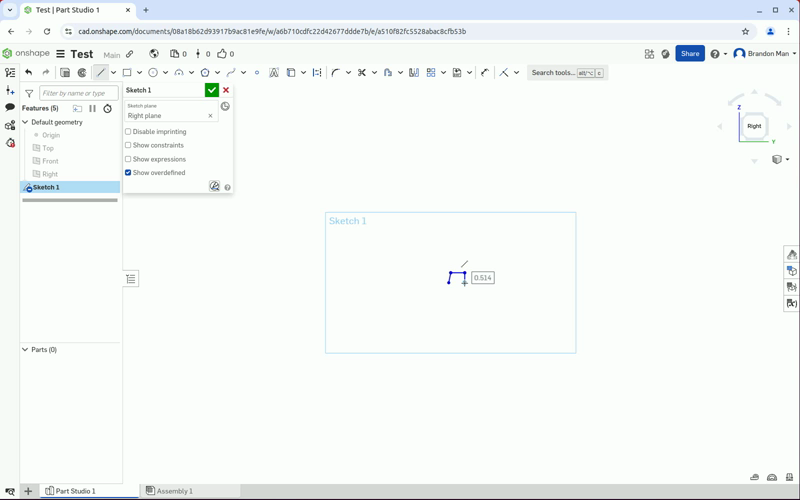
scroll(-6)
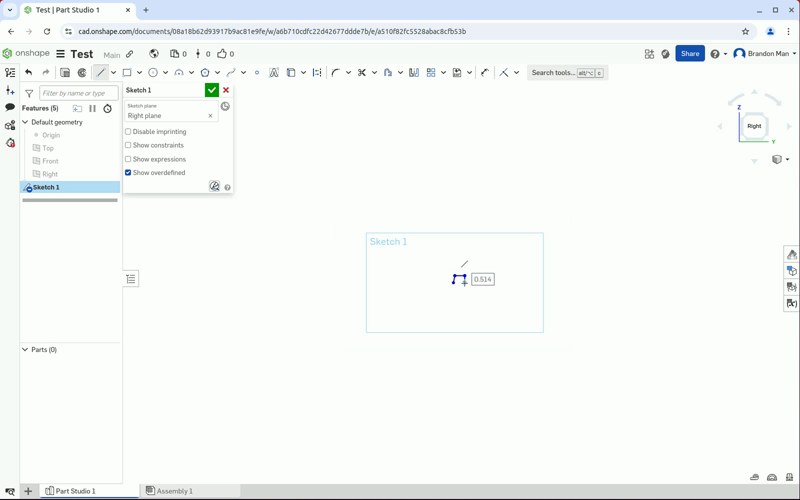
scroll(-6)
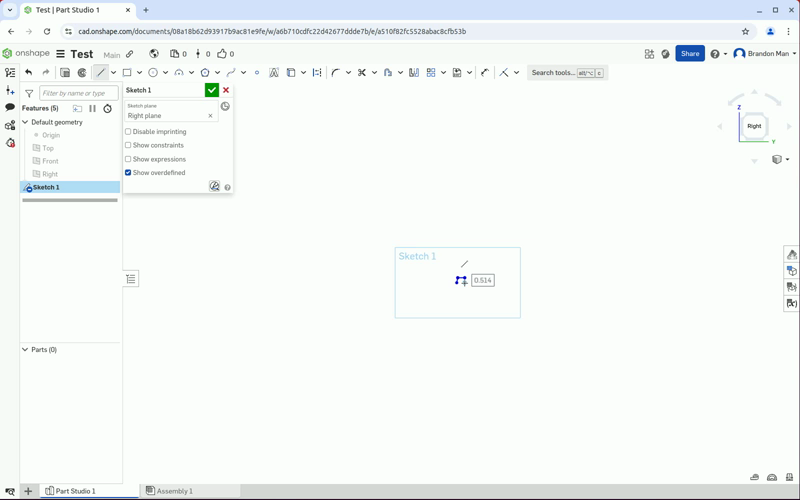
scroll(-6)
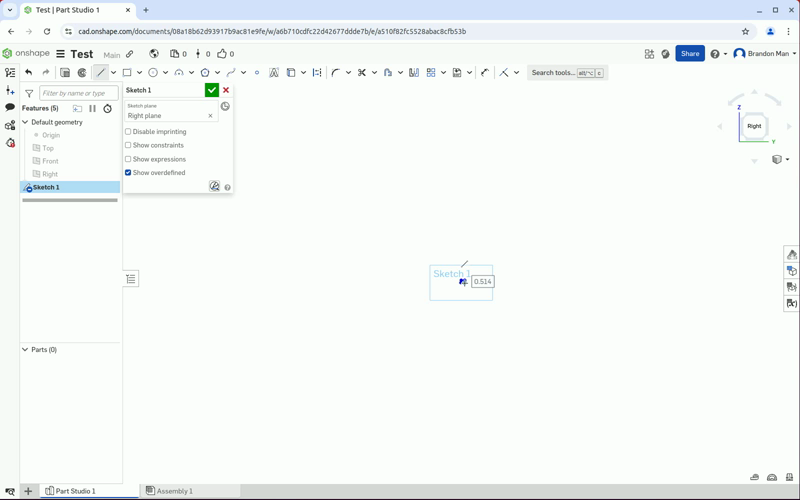
key_up(shift)
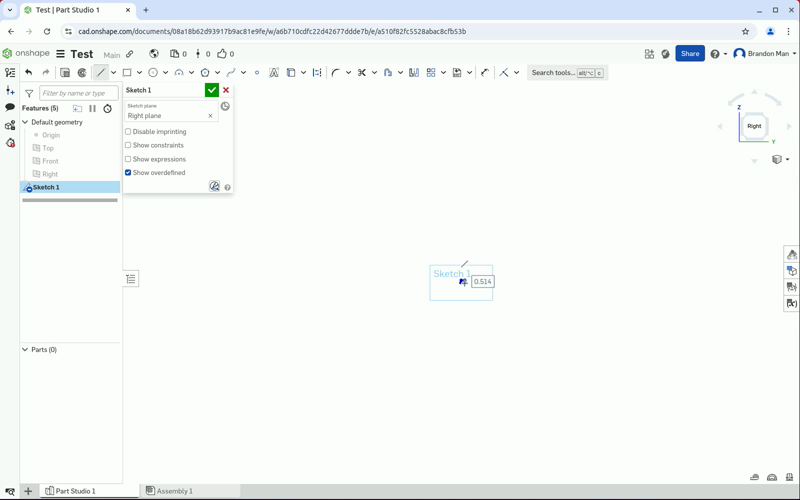
key_down(shift)
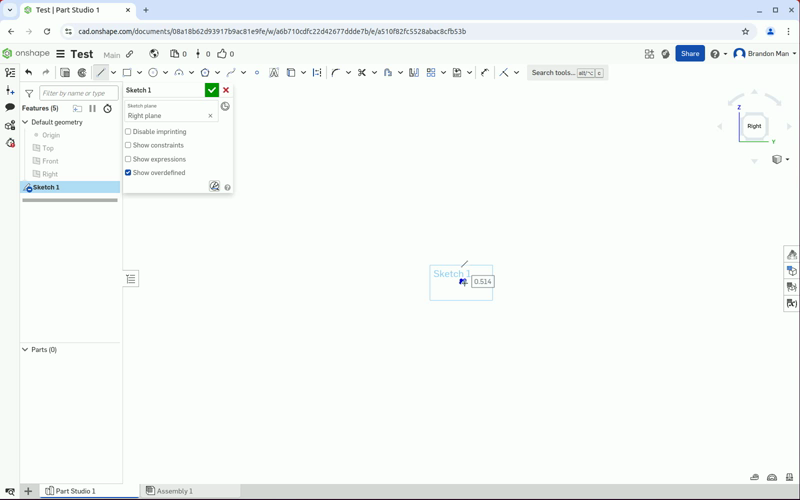
key_up(shift)
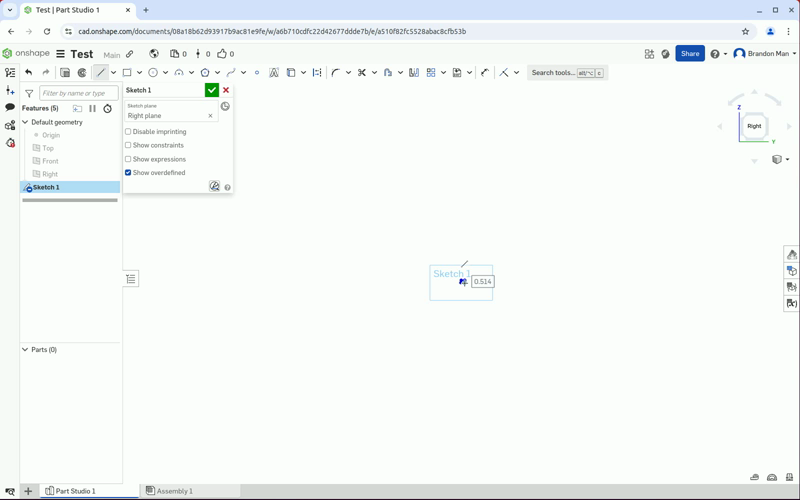
key_down(shift)
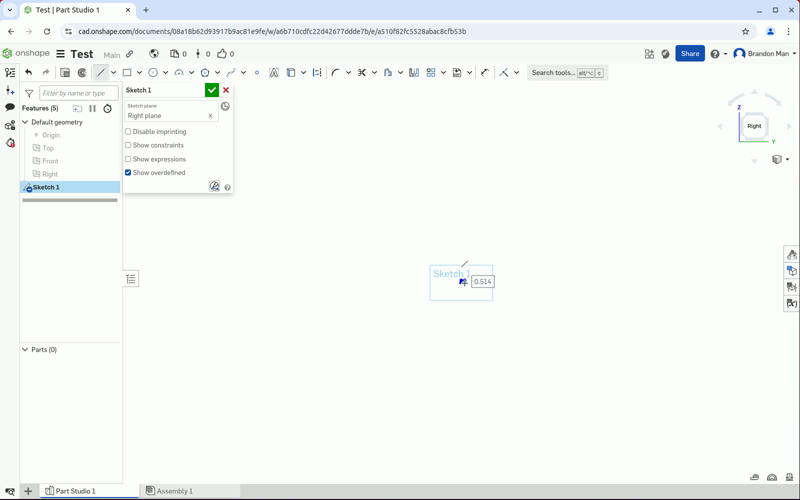
mouse_move(495, 282)
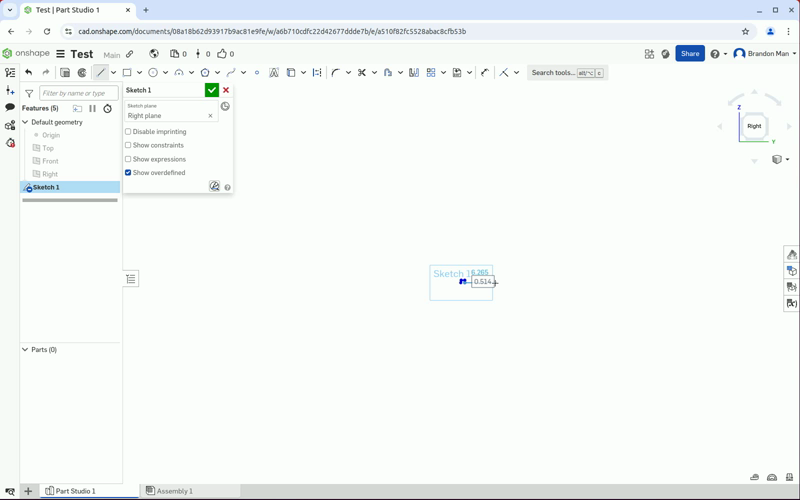
mouse_move(465, 279)
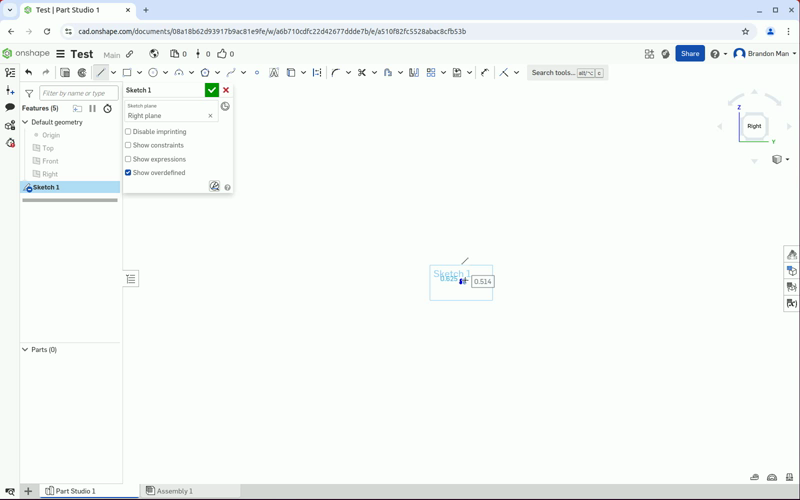
scroll(6)
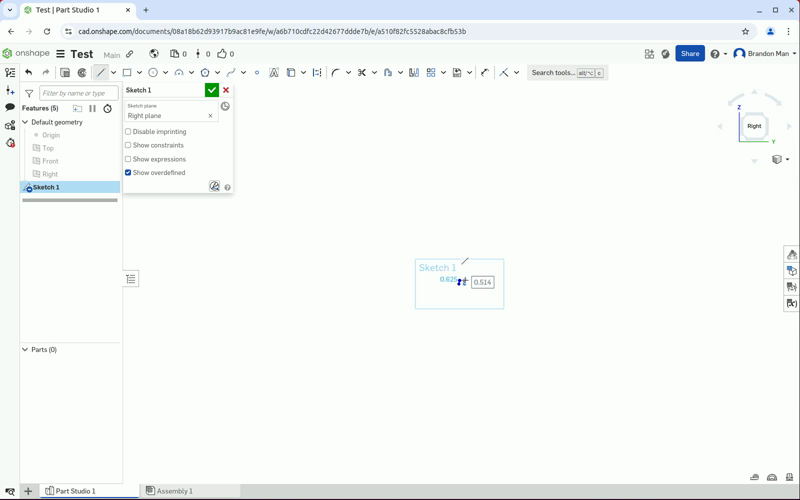
scroll(6)
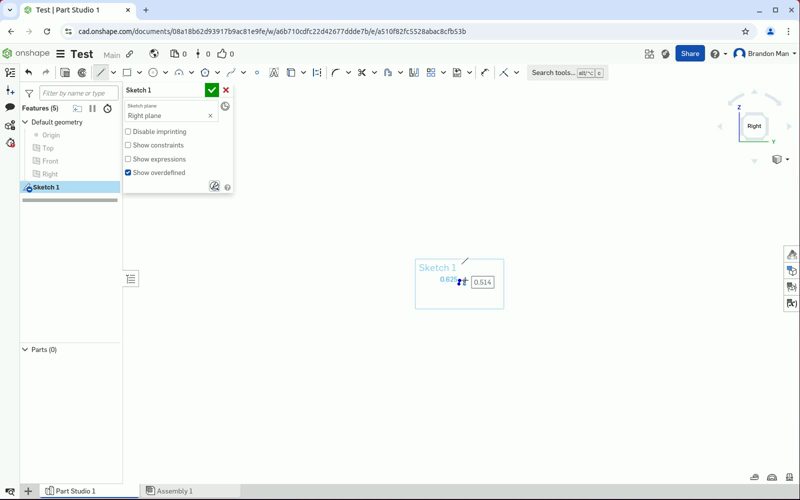
scroll(6)
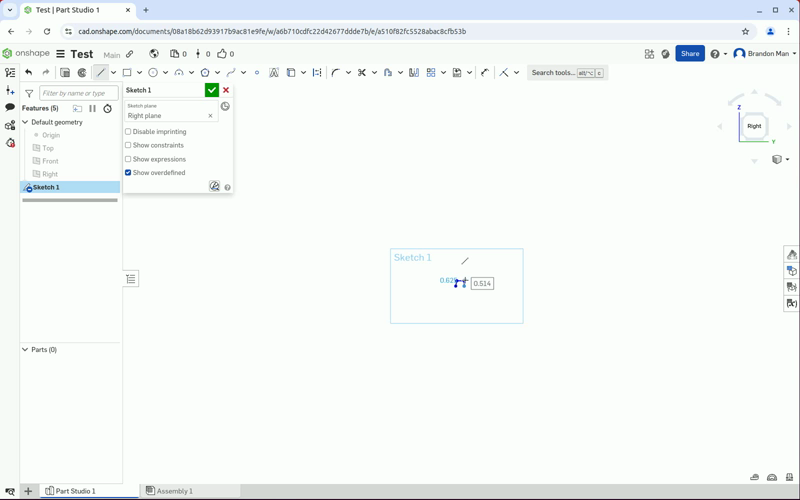
scroll(6)
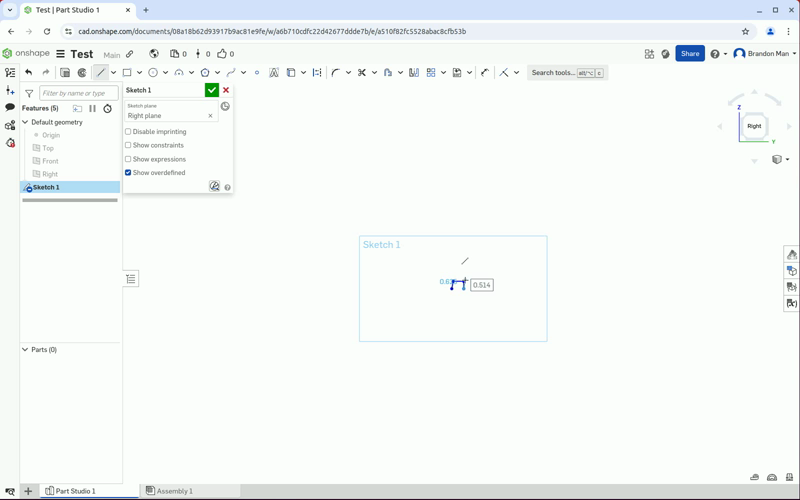
scroll(6)
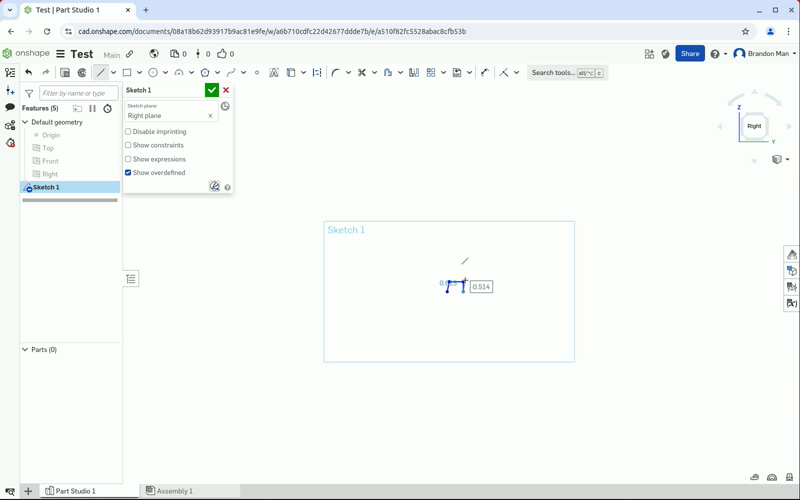
scroll(6)
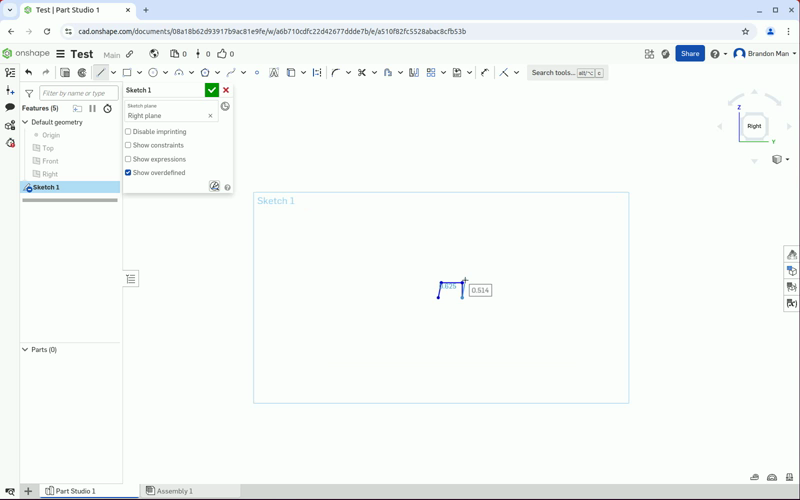
scroll(6)
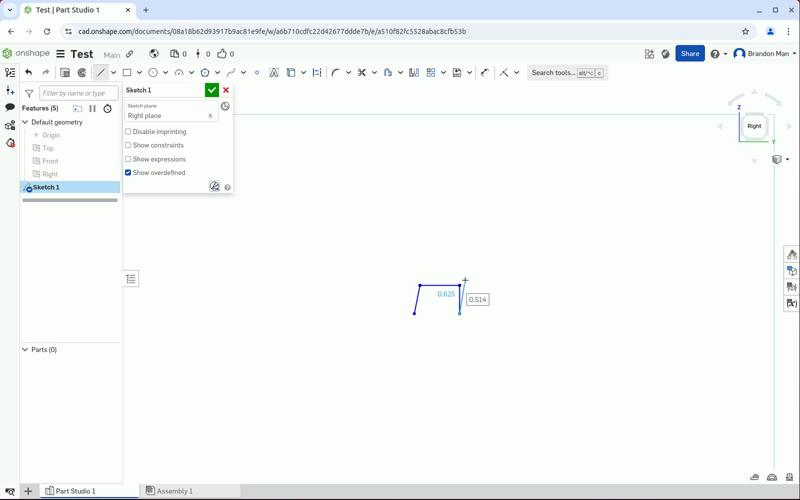
click(465, 279)
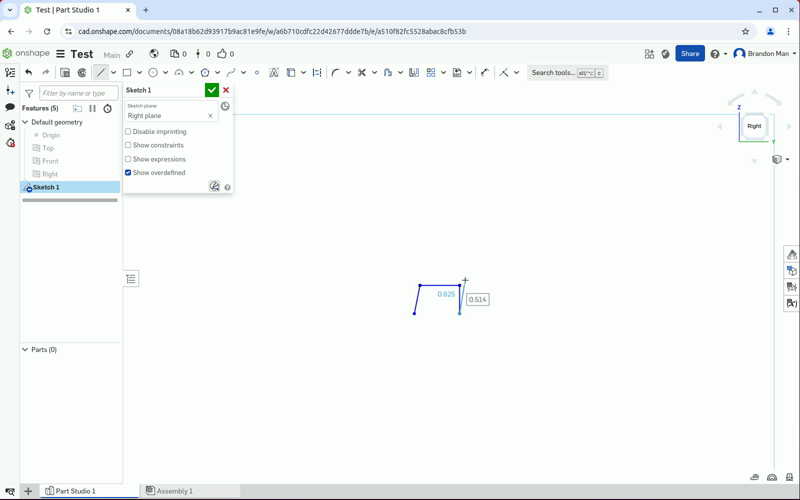
scroll(-6)
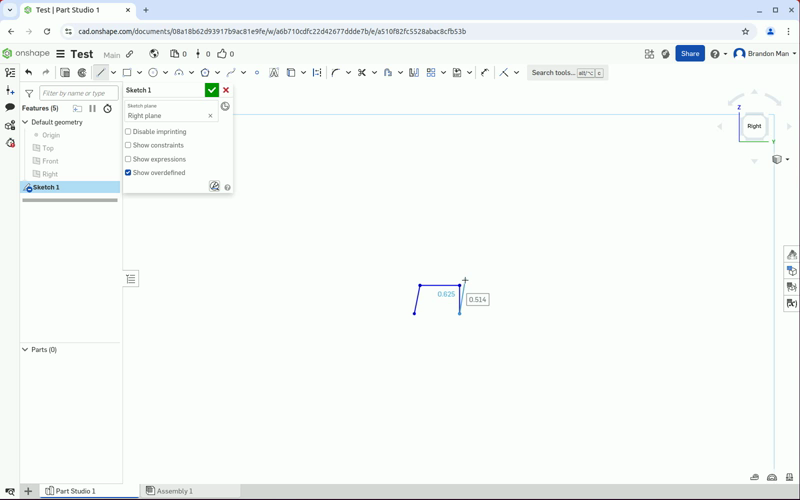
scroll(-6)
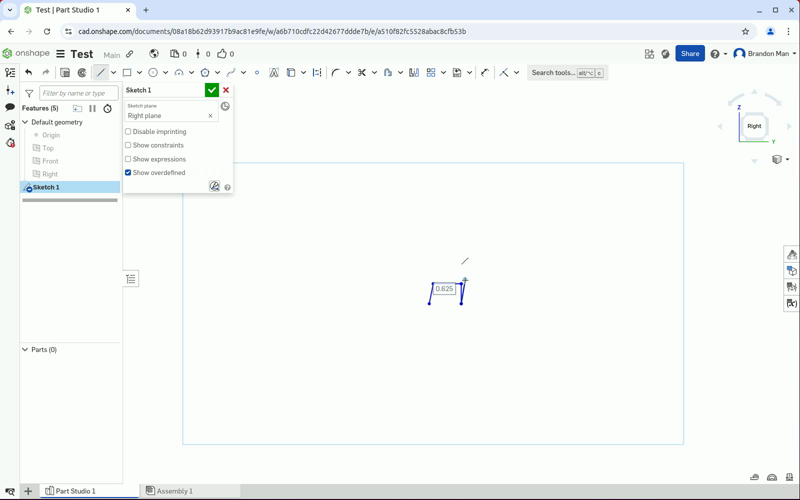
scroll(-6)
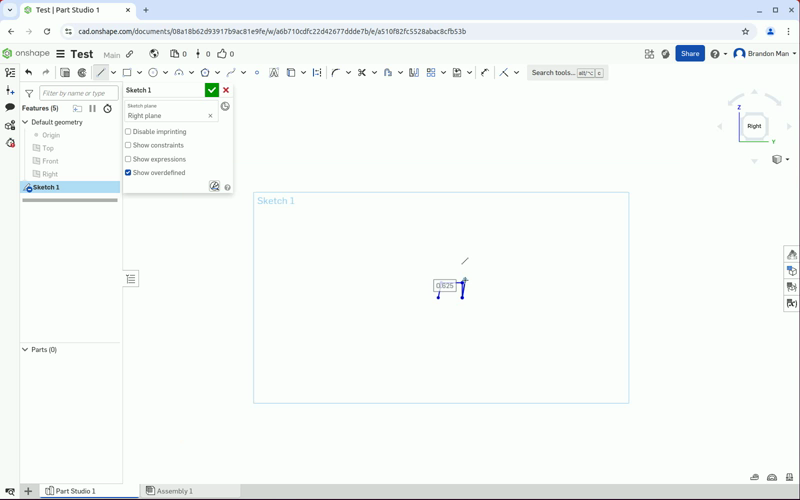
scroll(-6)
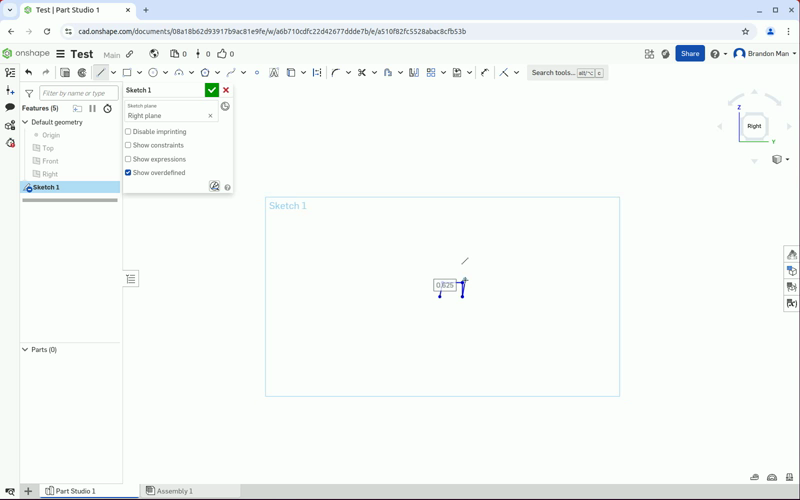
scroll(-6)
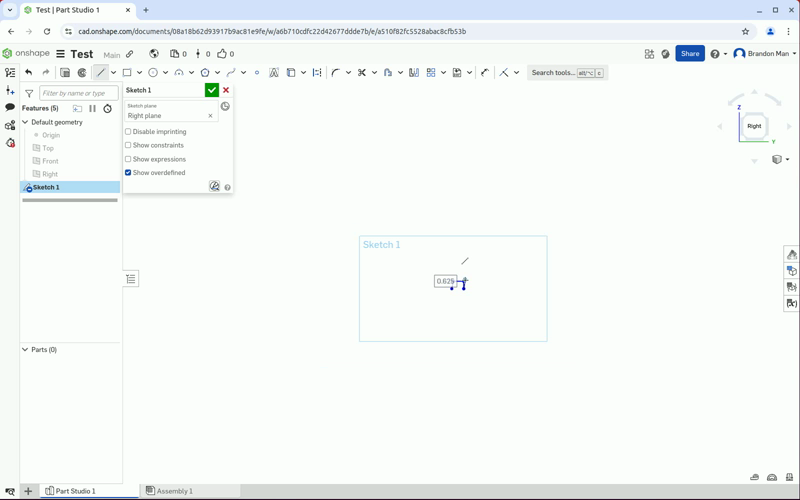
scroll(-6)
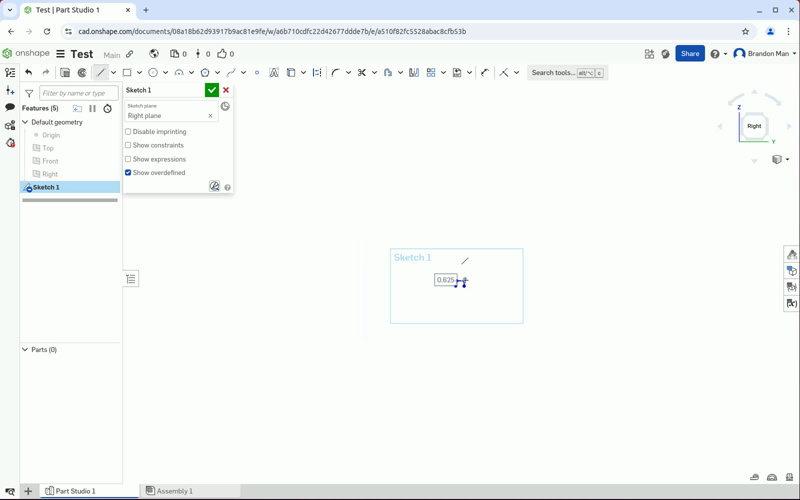
scroll(-6)
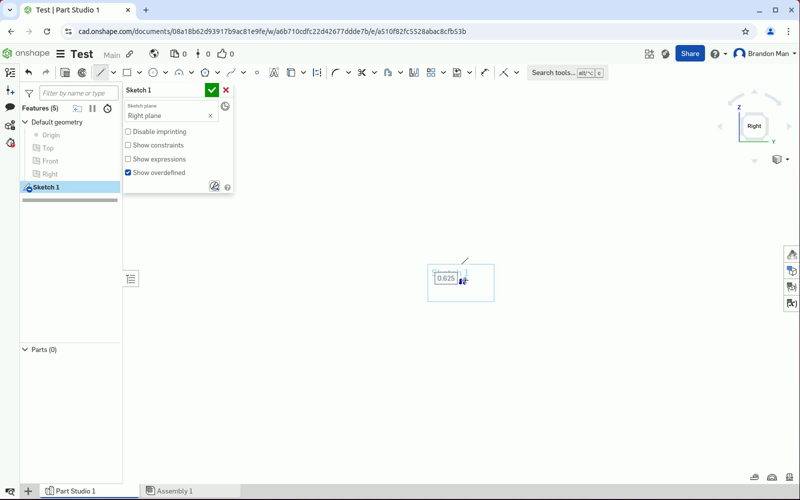
key_up(shift)
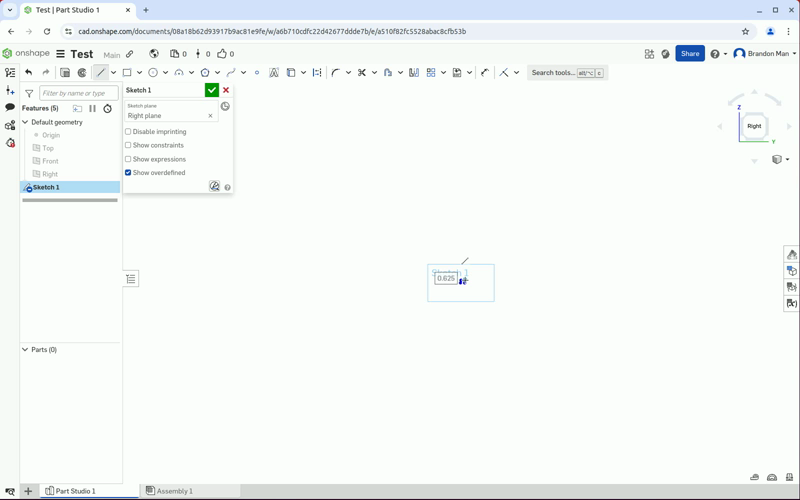
key_down(shift)
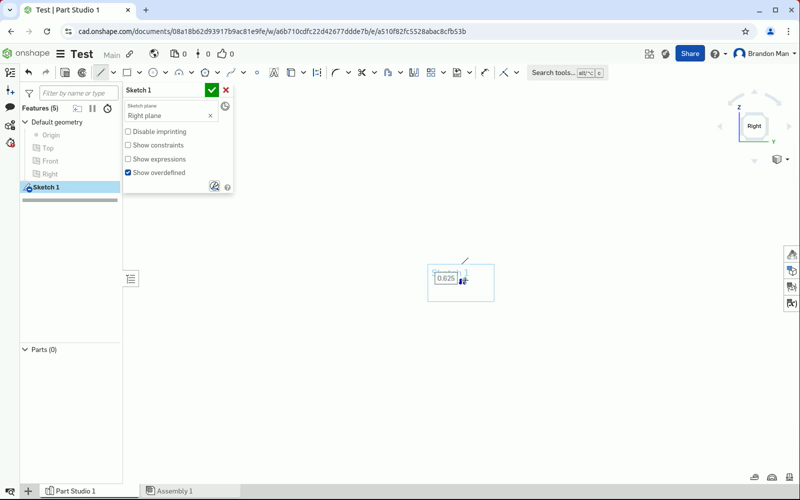
mouse_move(495, 279)
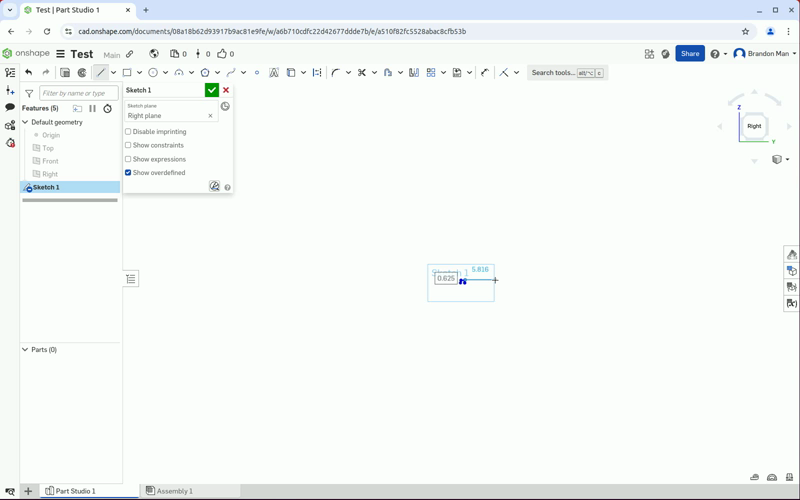
mouse_move(460, 279)
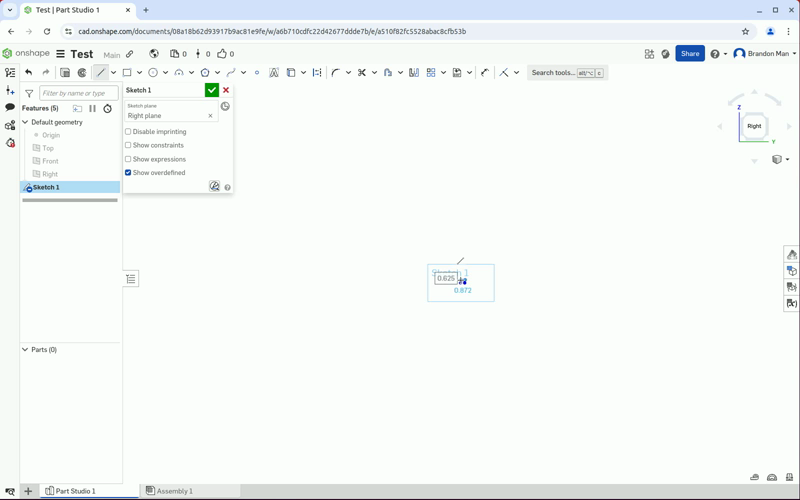
scroll(6)
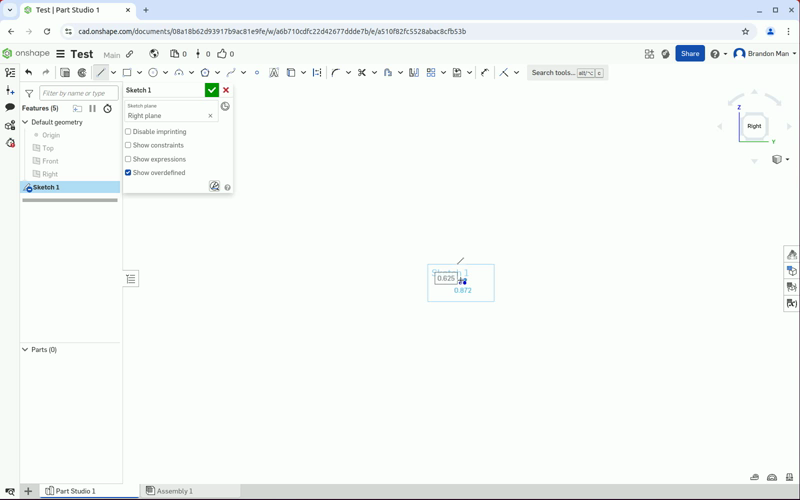
scroll(6)
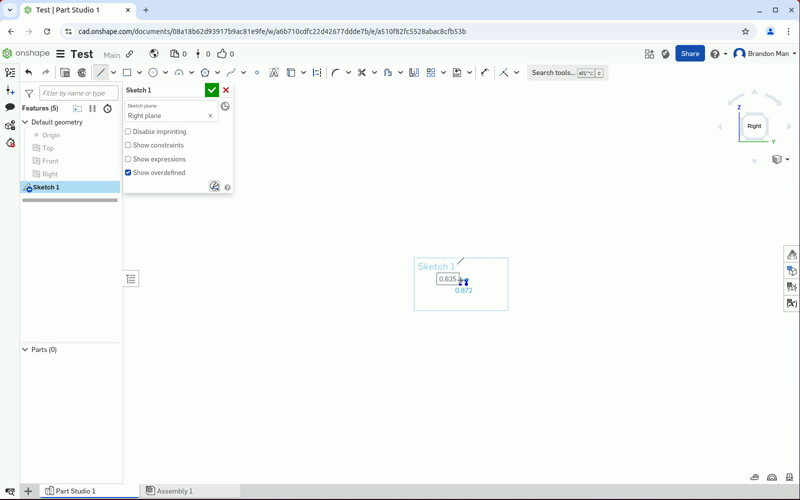
scroll(6)
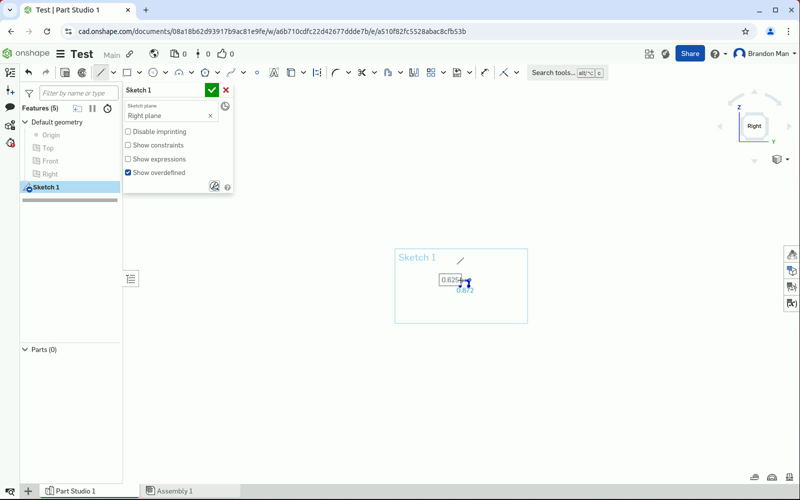
scroll(6)
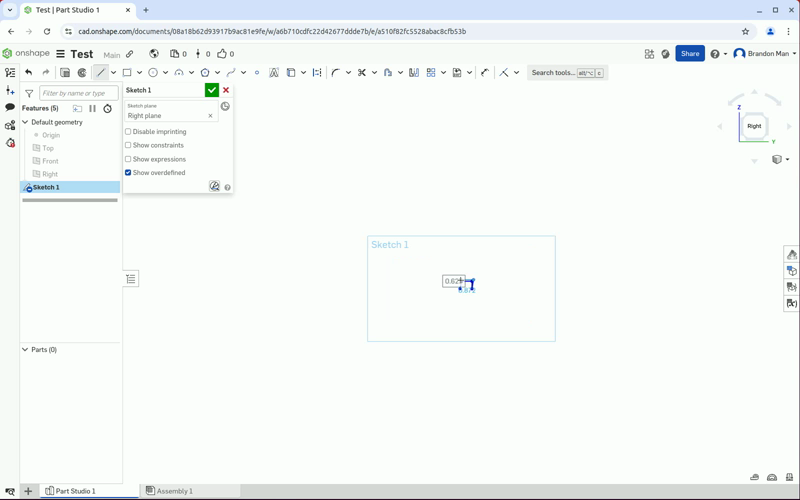
scroll(6)
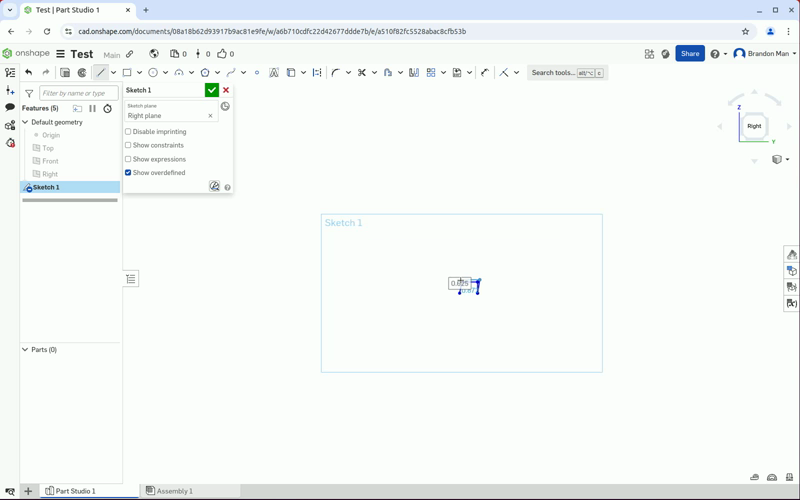
scroll(6)
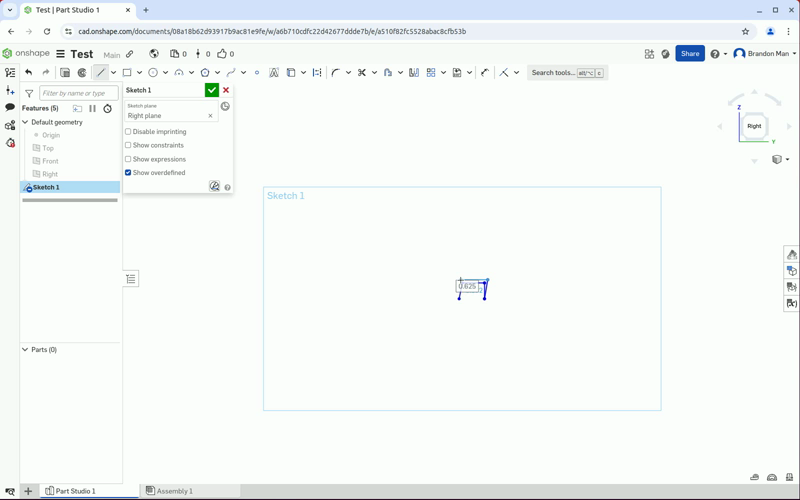
scroll(6)
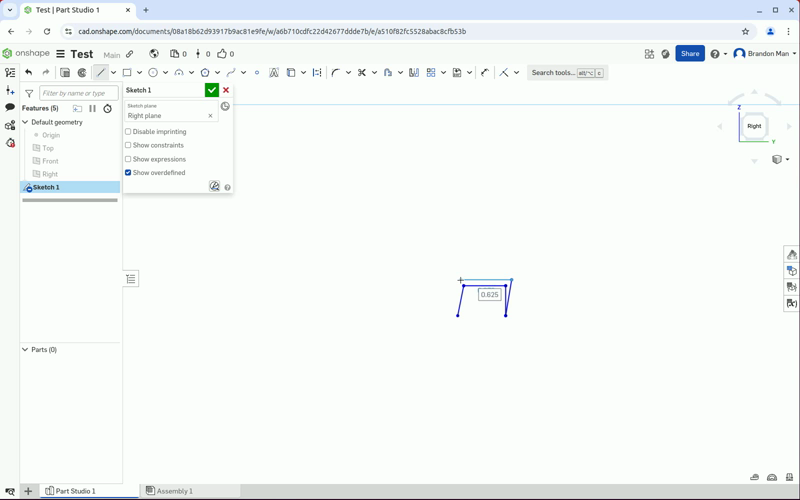
click(460, 279)
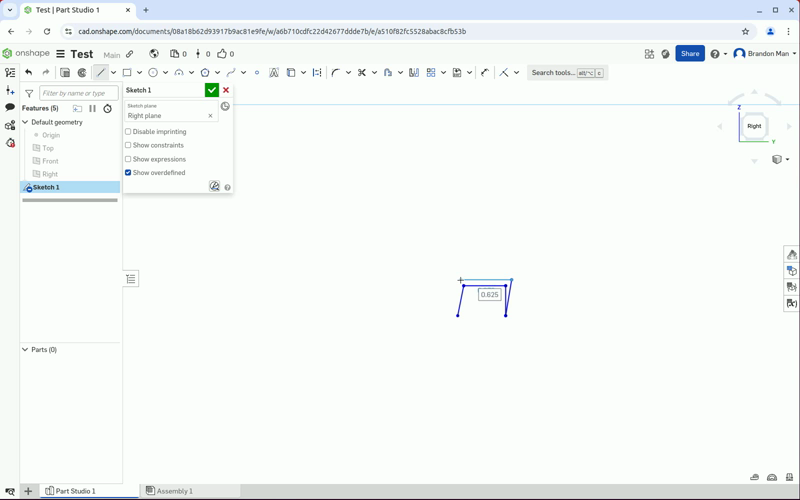
scroll(-6)
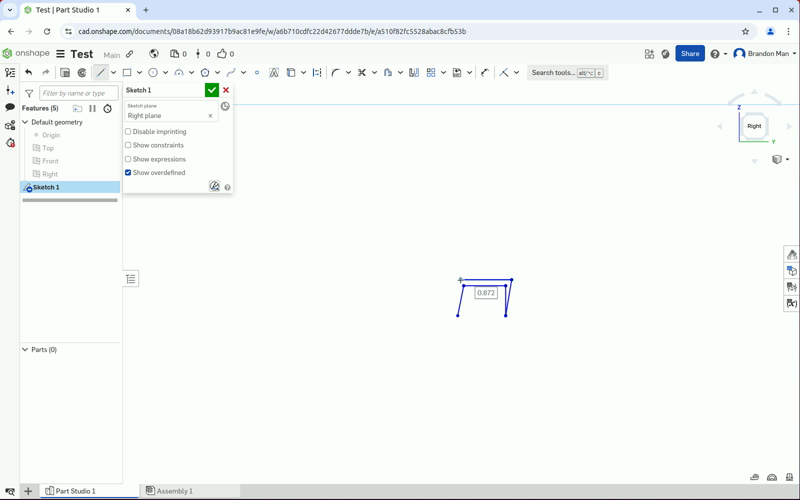
scroll(-6)
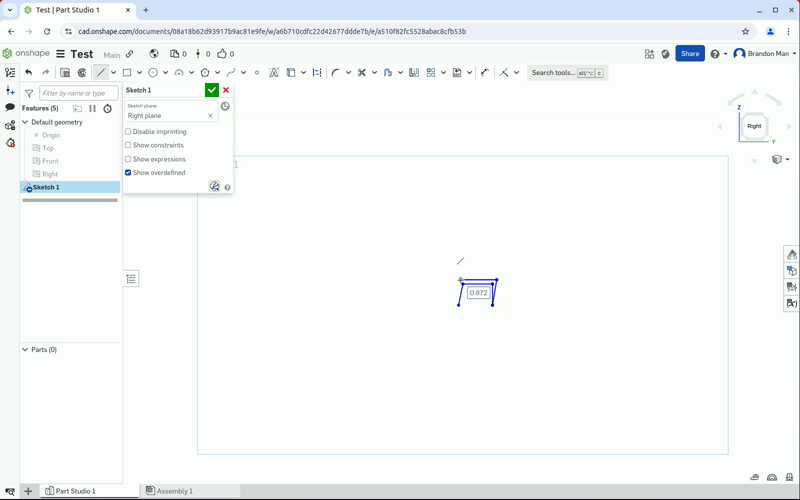
scroll(-6)
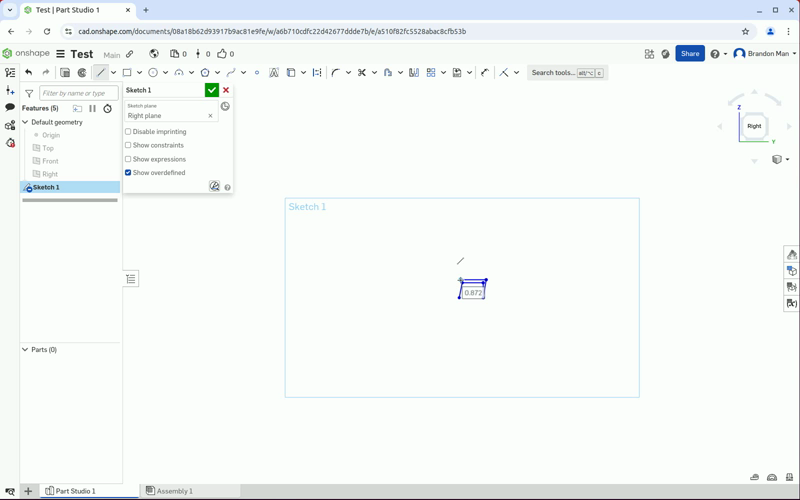
scroll(-6)
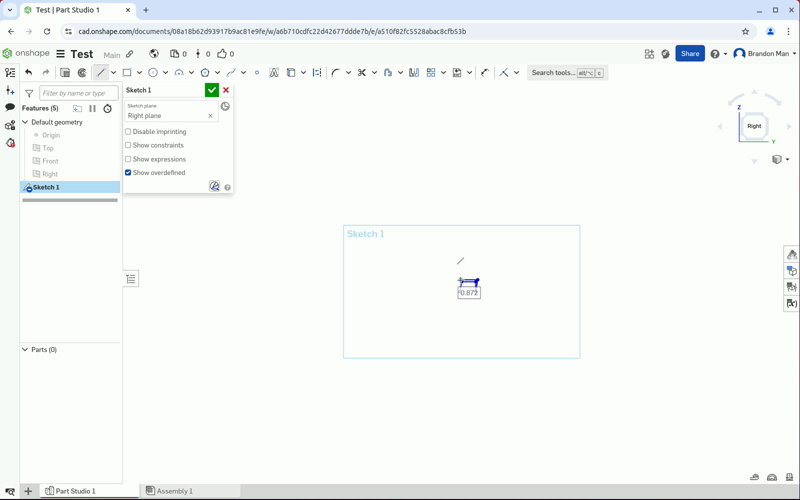
scroll(-6)
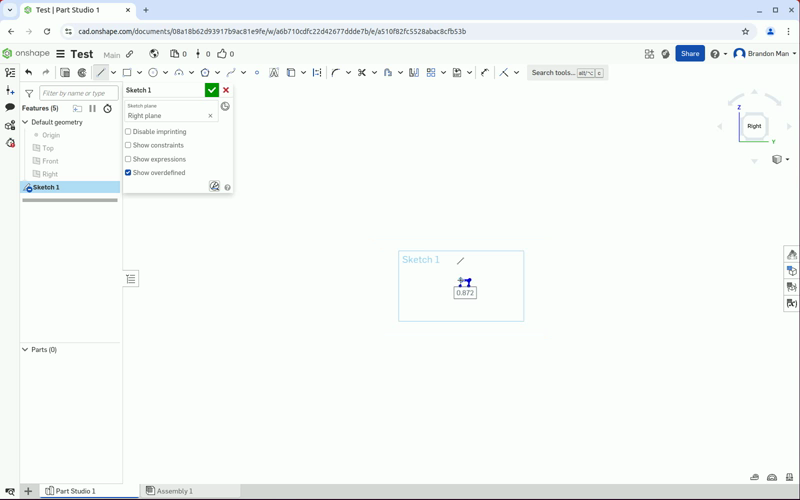
scroll(-6)
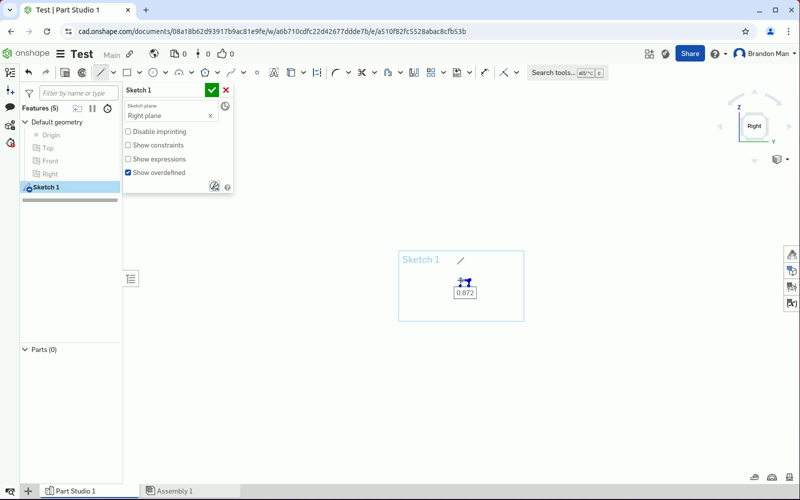
scroll(-6)
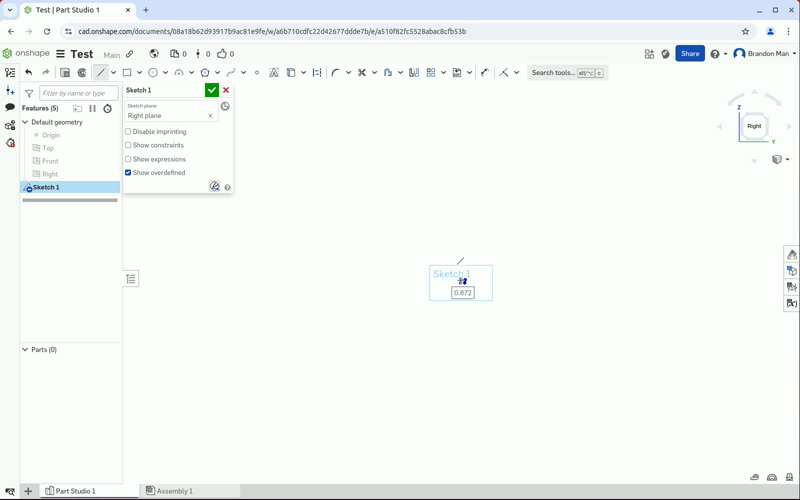
key_up(shift)
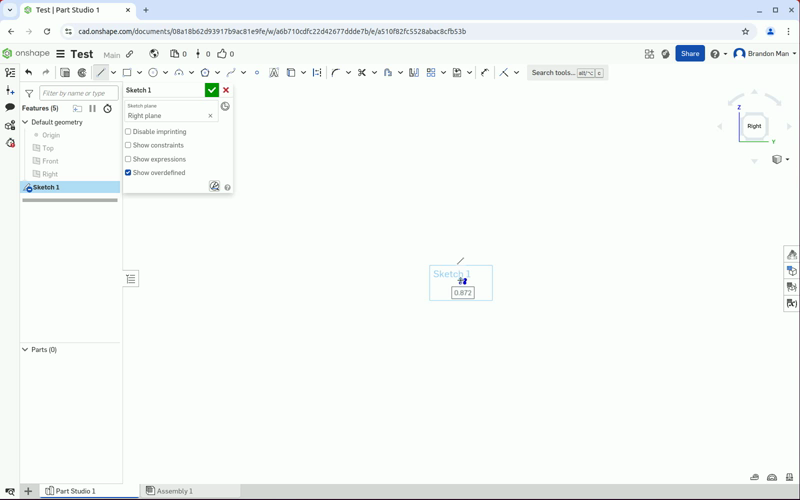
mouse_move(490, 279)
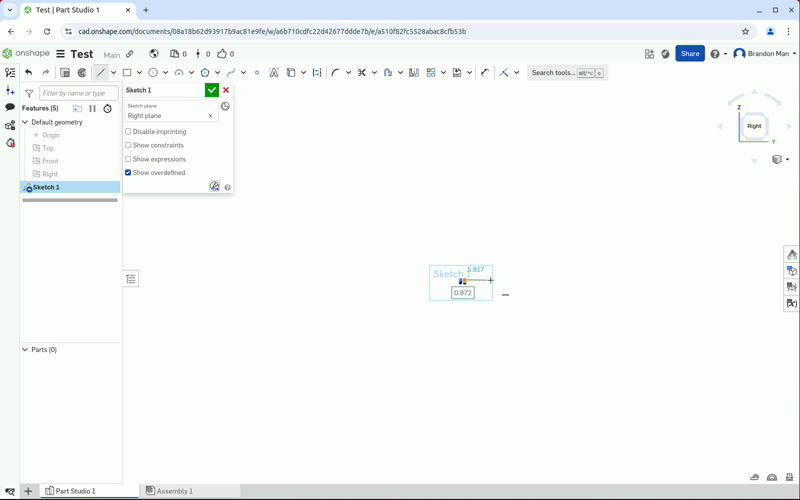
key_down(shift)
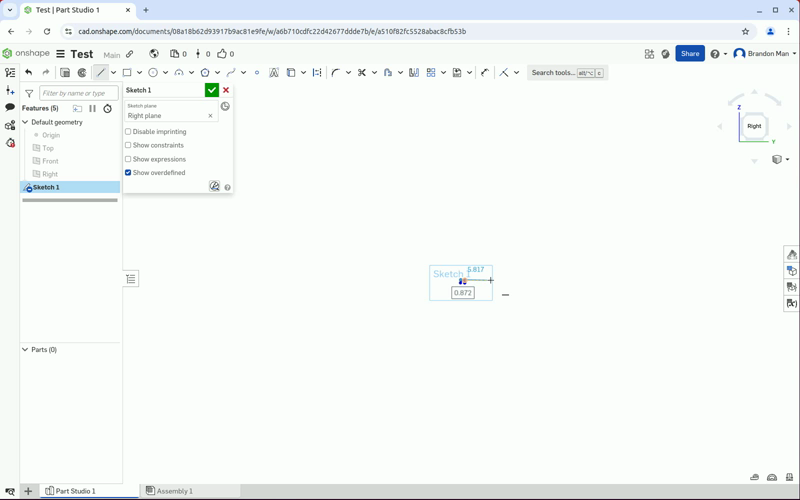
mouse_move(460, 282)
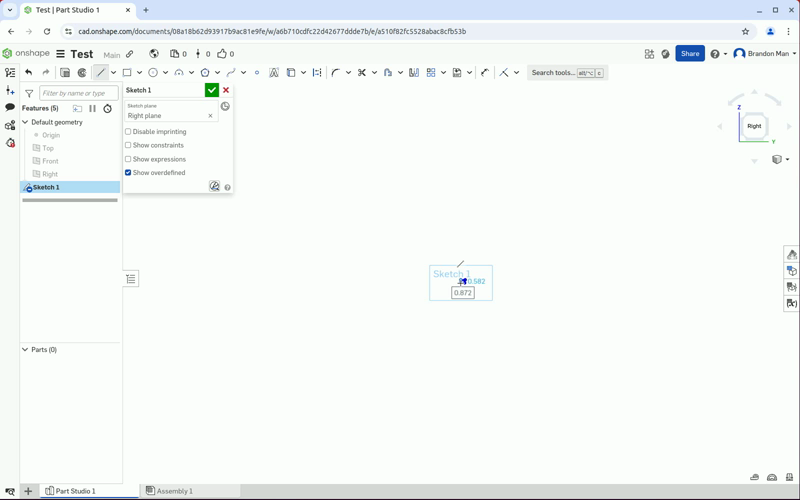
scroll(6)
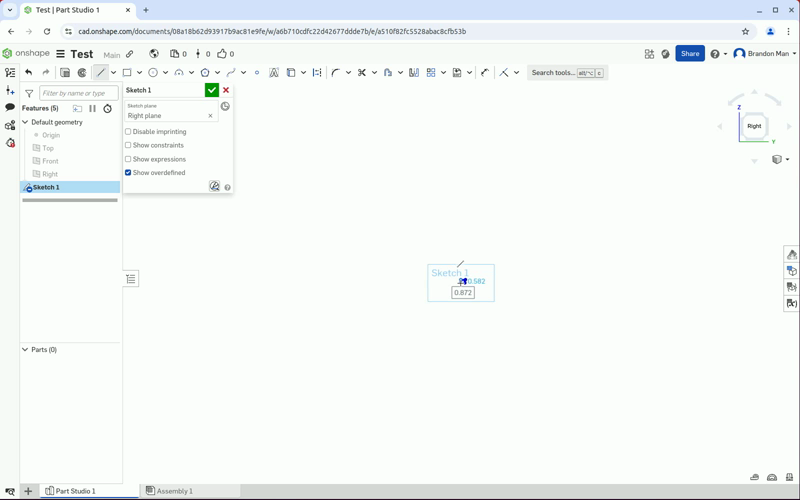
scroll(6)
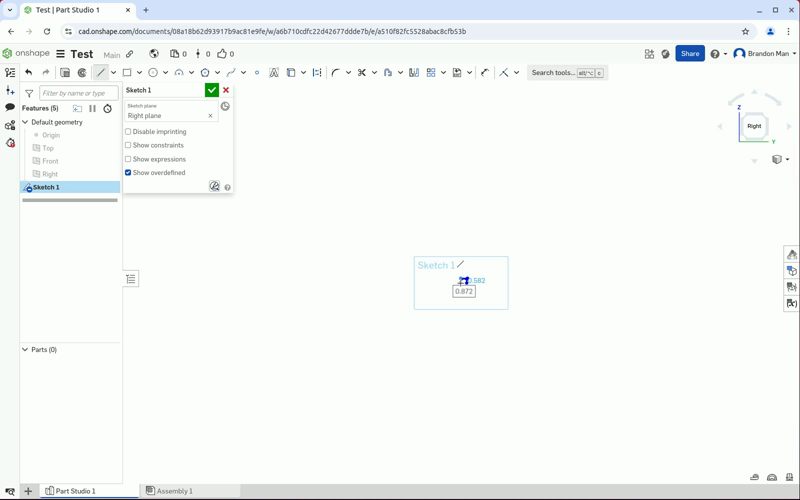
scroll(6)
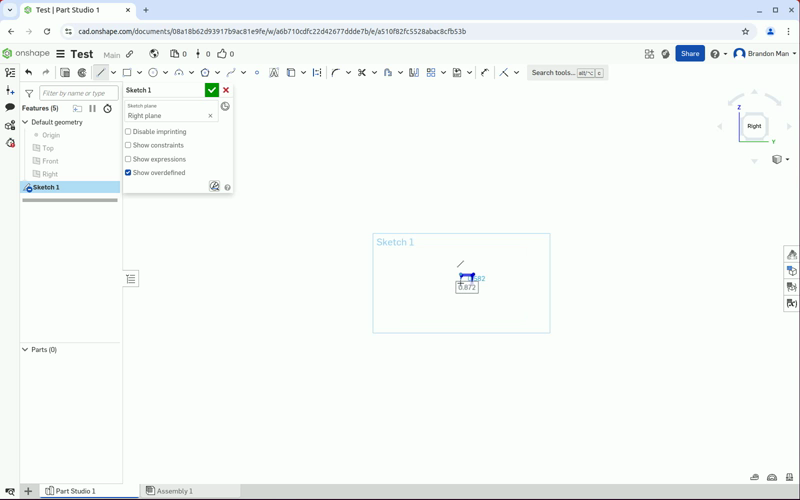
scroll(6)
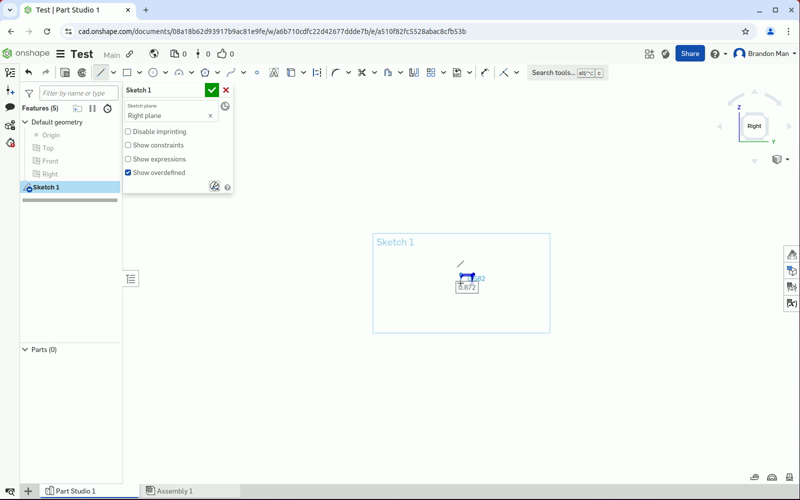
scroll(6)
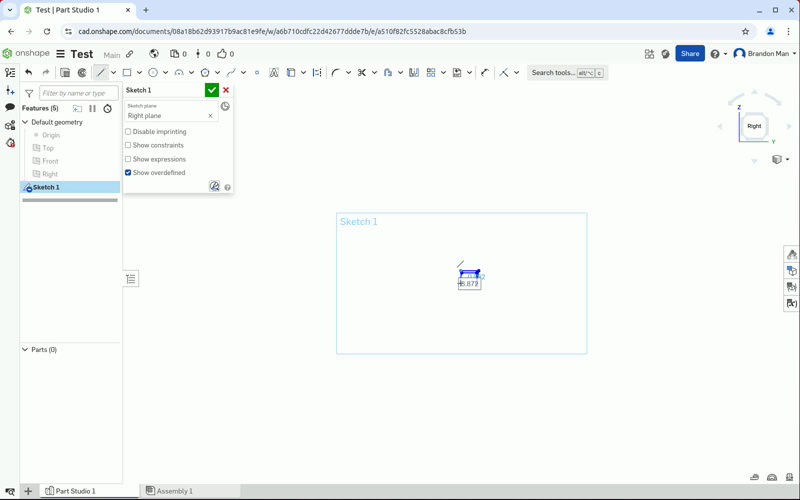
scroll(6)
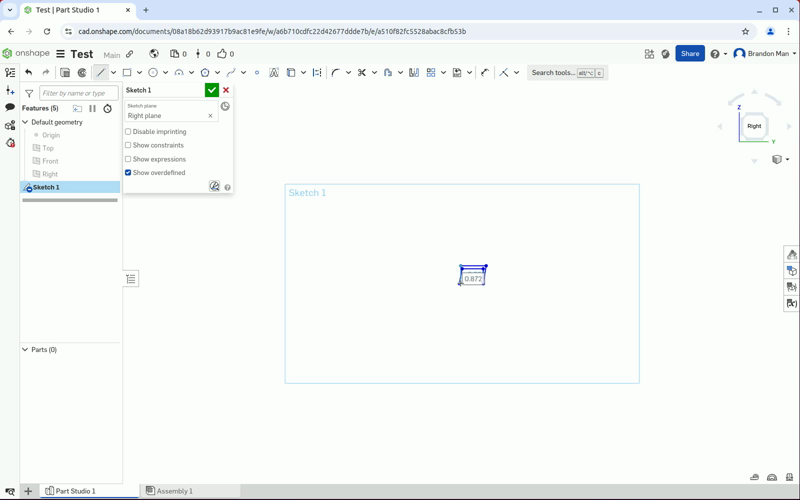
scroll(6)
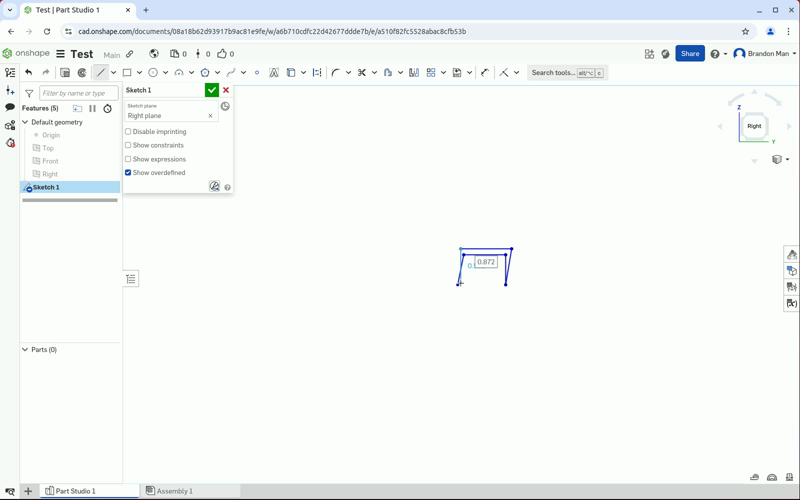
key_up(shift)
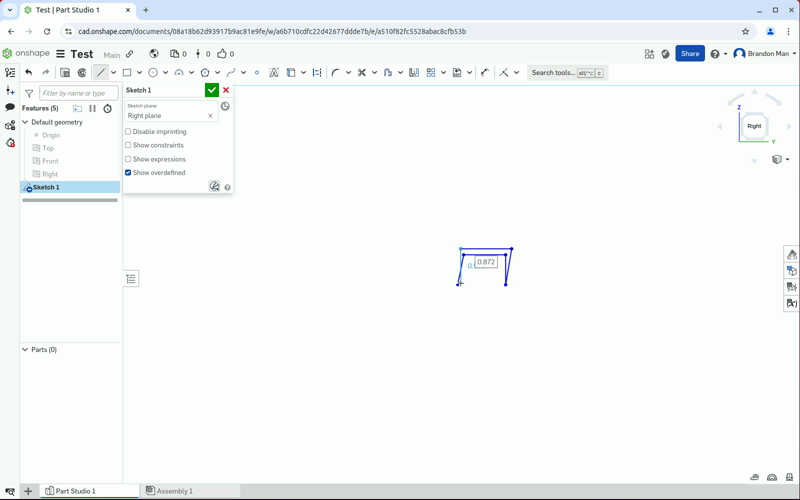
click(460, 282)
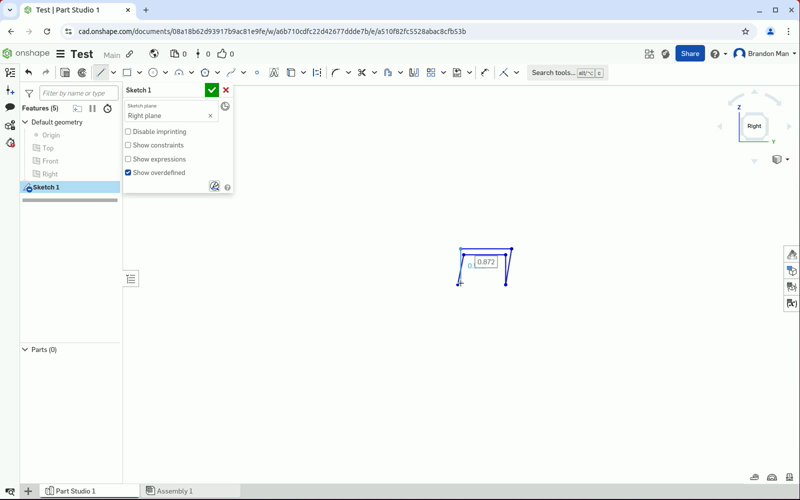
scroll(-6)
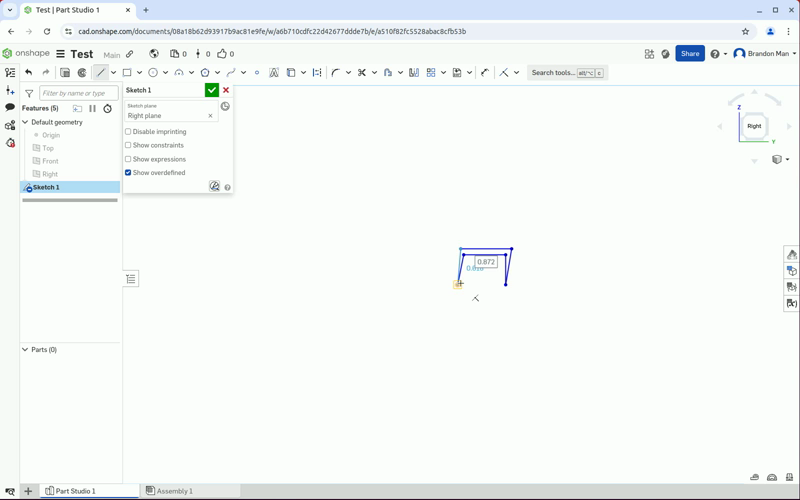
scroll(-6)
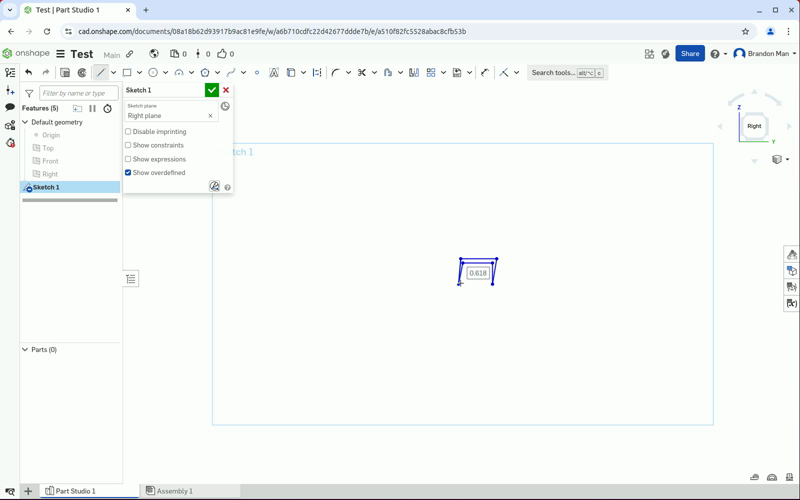
scroll(-6)
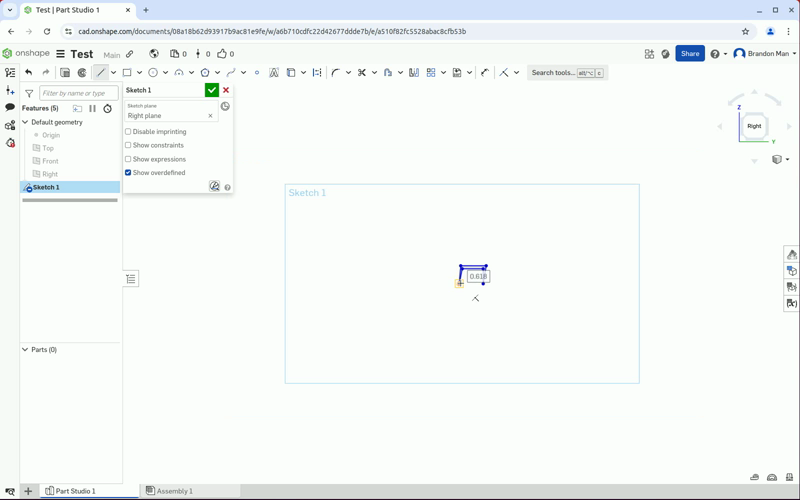
scroll(-6)
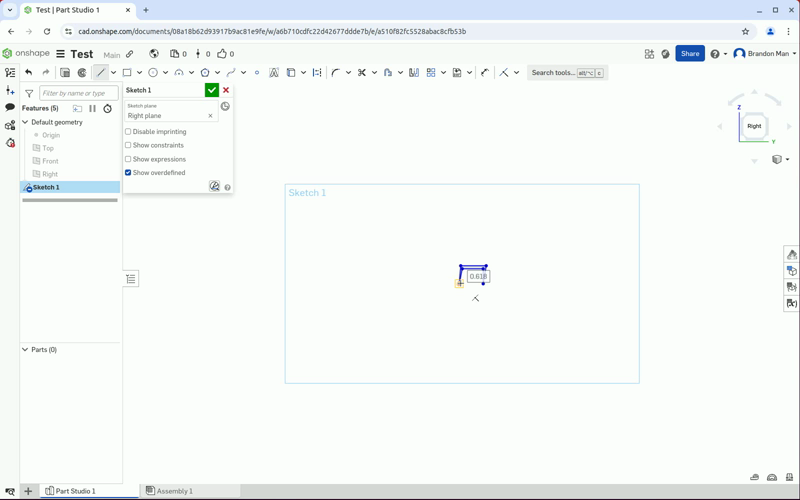
scroll(-6)
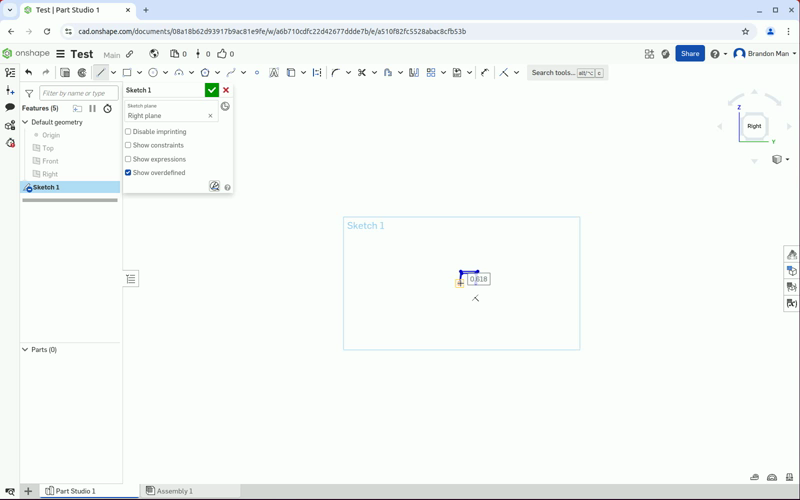
scroll(-6)
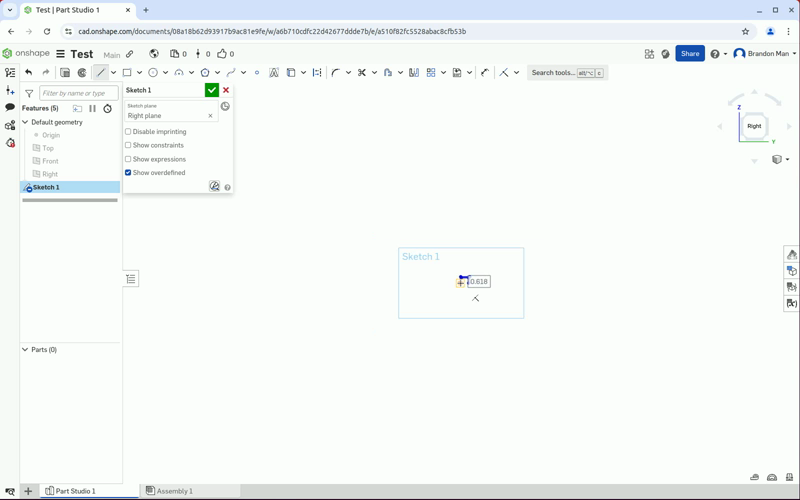
scroll(-6)
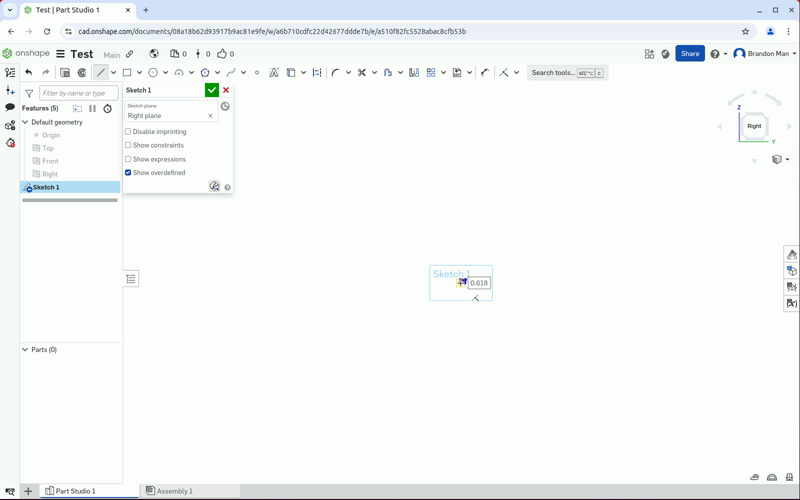
key(esc)
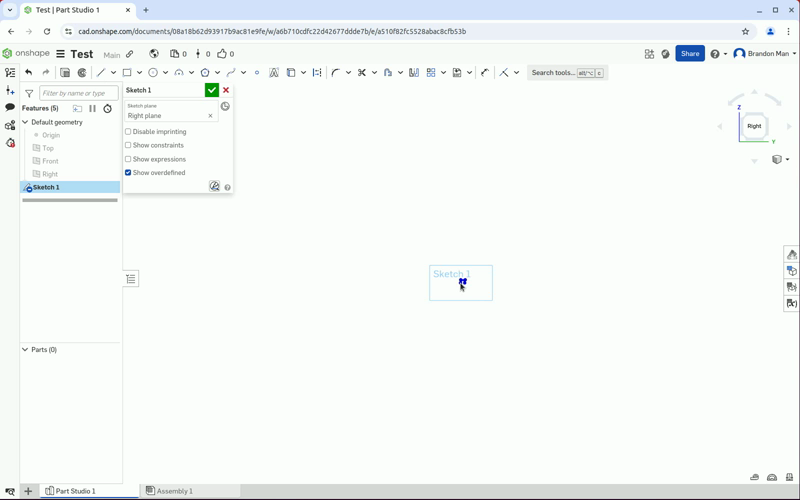
mouse_move(464, 279)
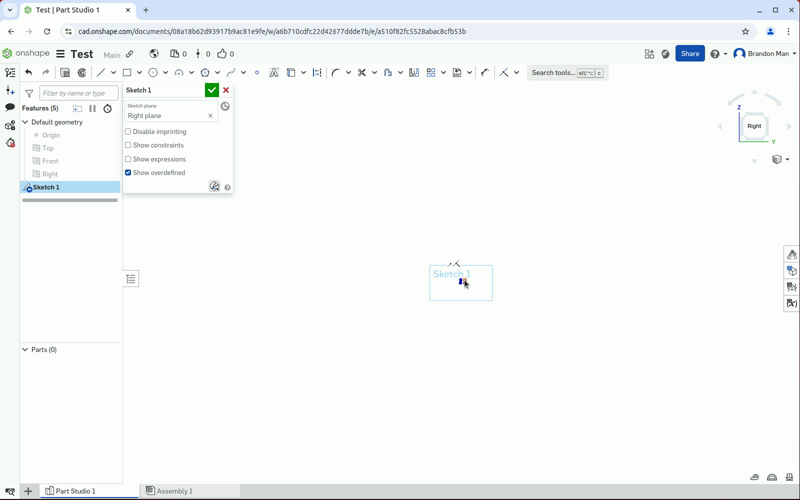
scroll(6)
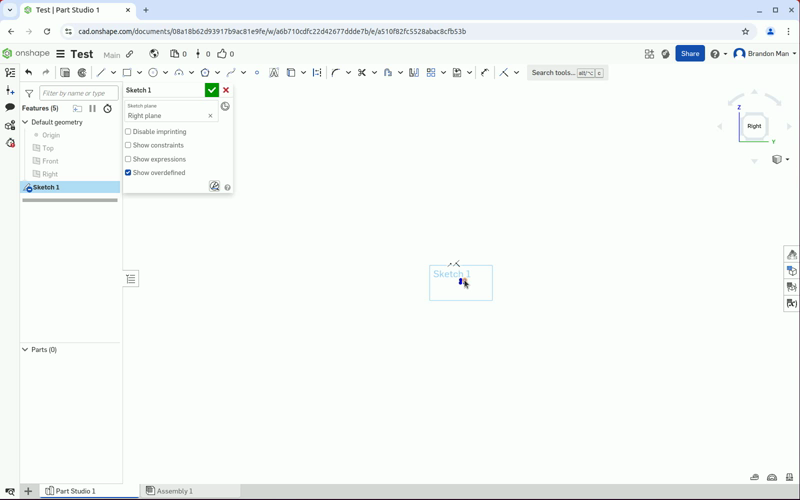
scroll(6)
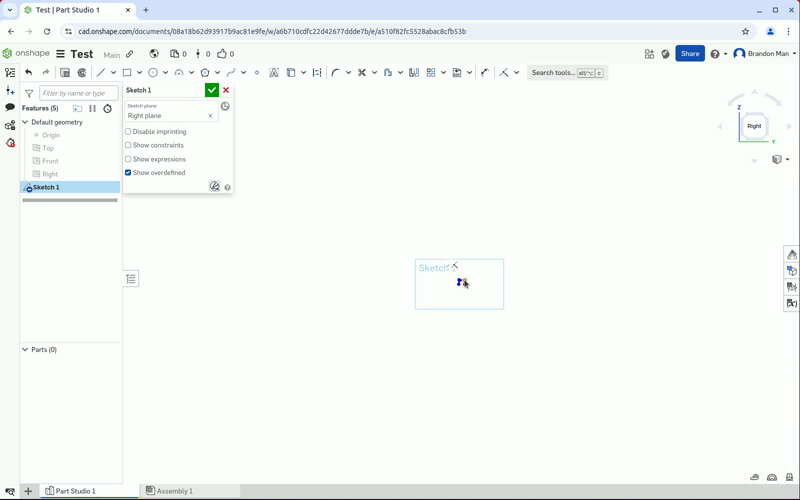
scroll(6)
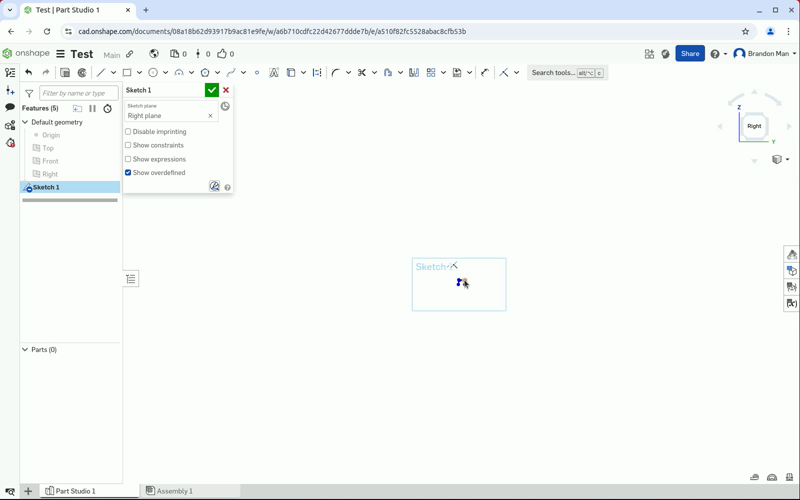
scroll(6)
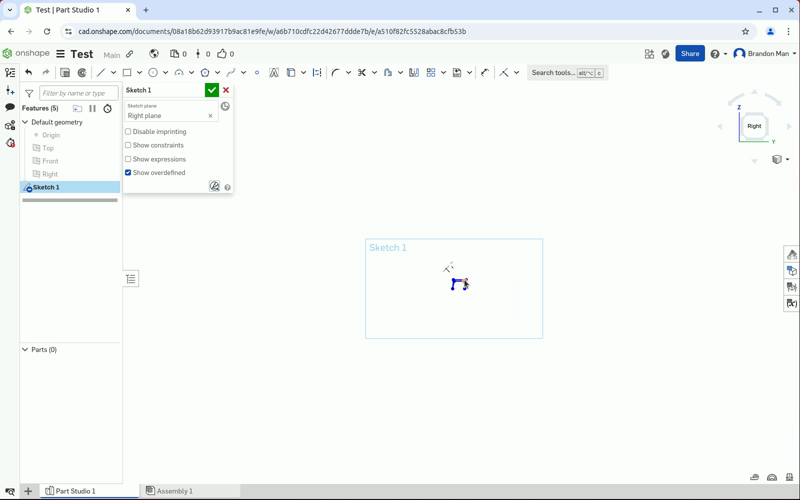
scroll(6)
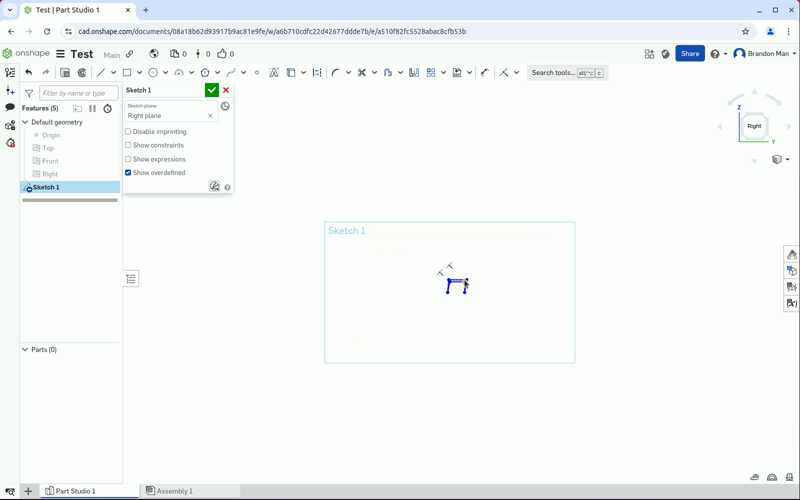
scroll(6)
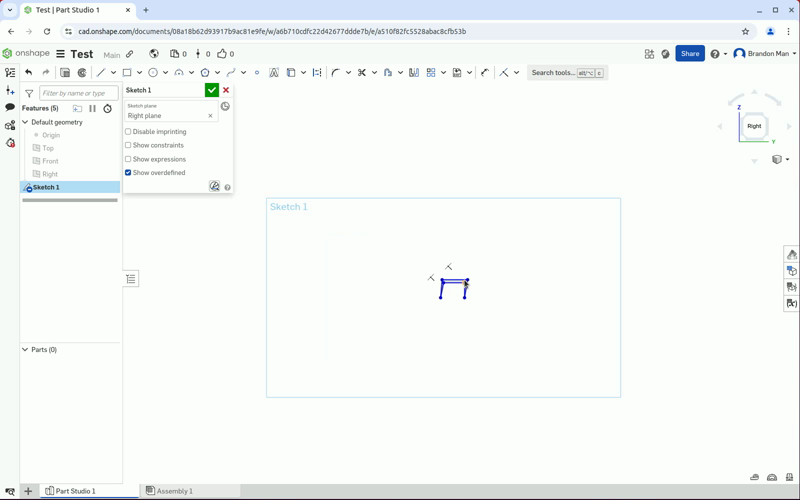
scroll(6)
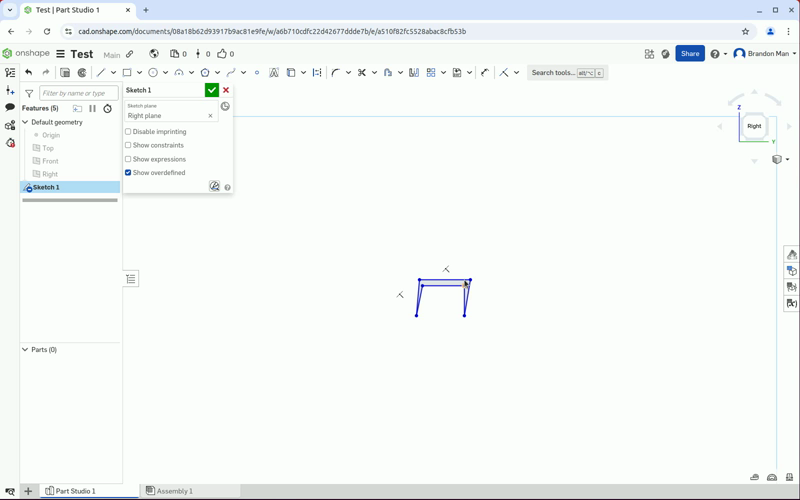
click(464, 279)
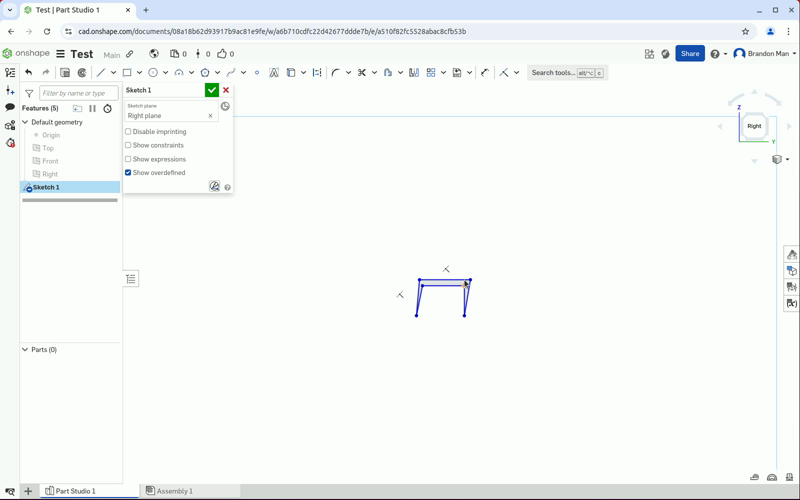
scroll(-6)
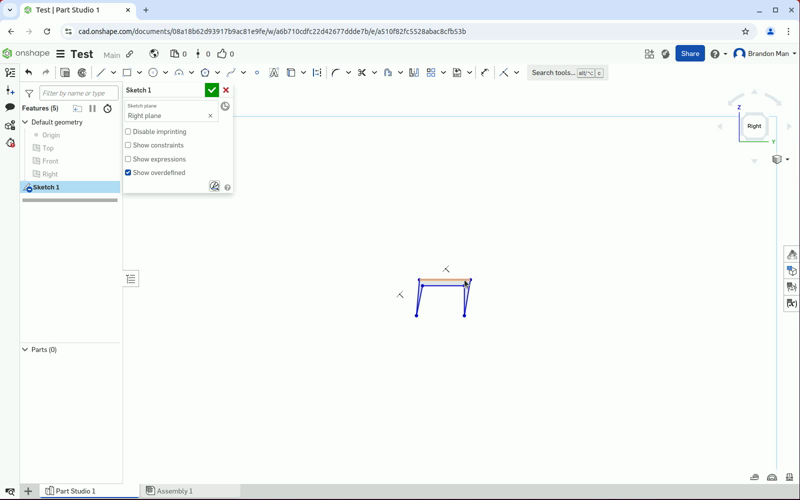
scroll(-6)
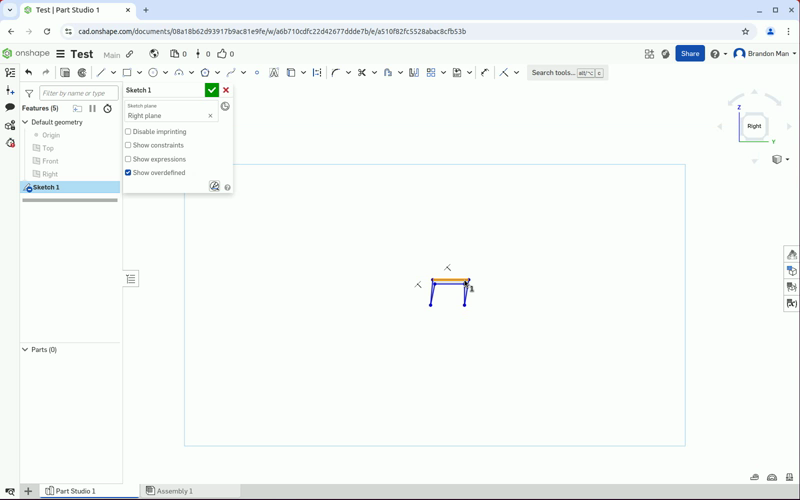
scroll(-6)
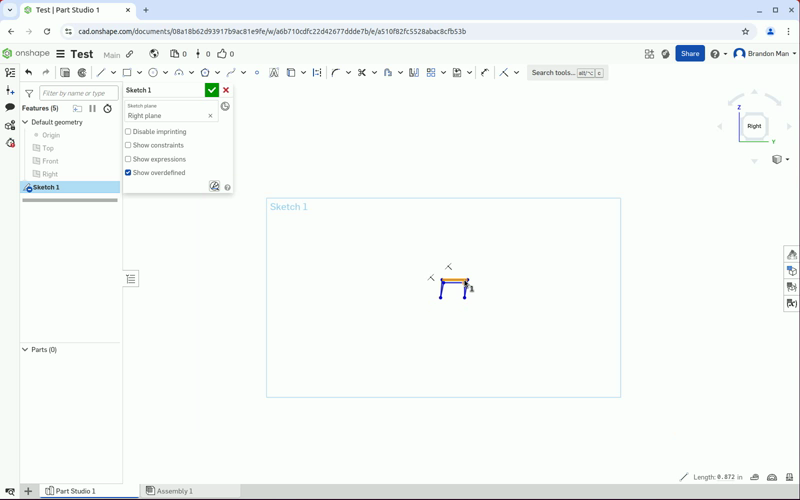
scroll(-6)
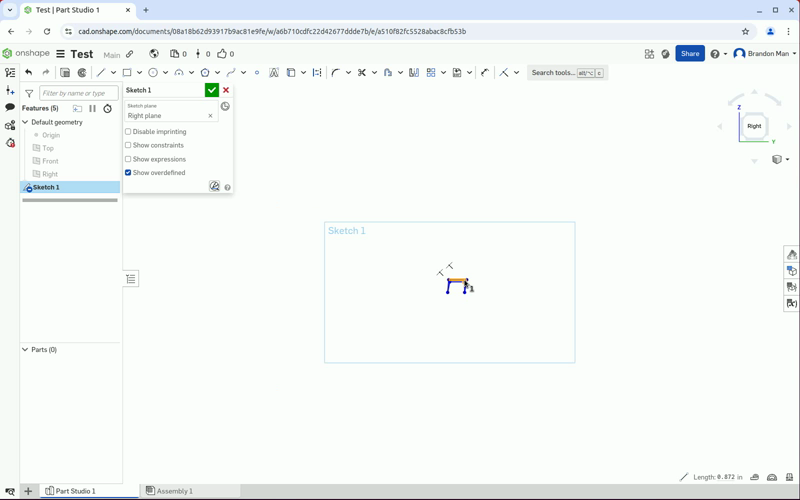
scroll(-6)
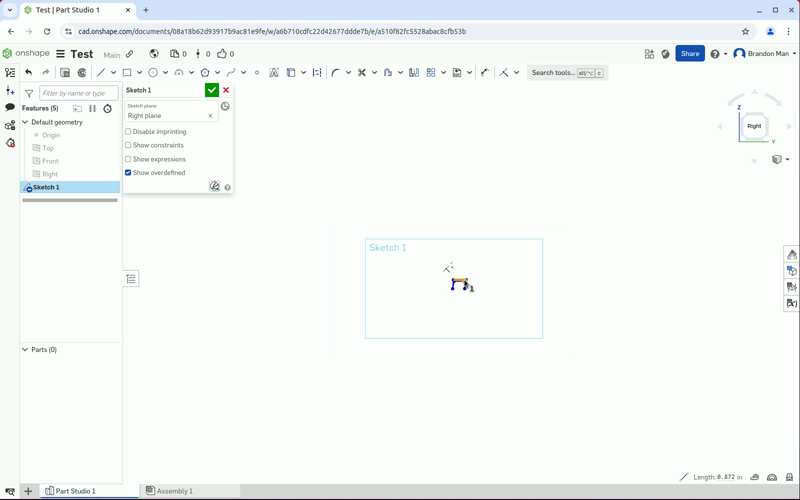
scroll(-6)
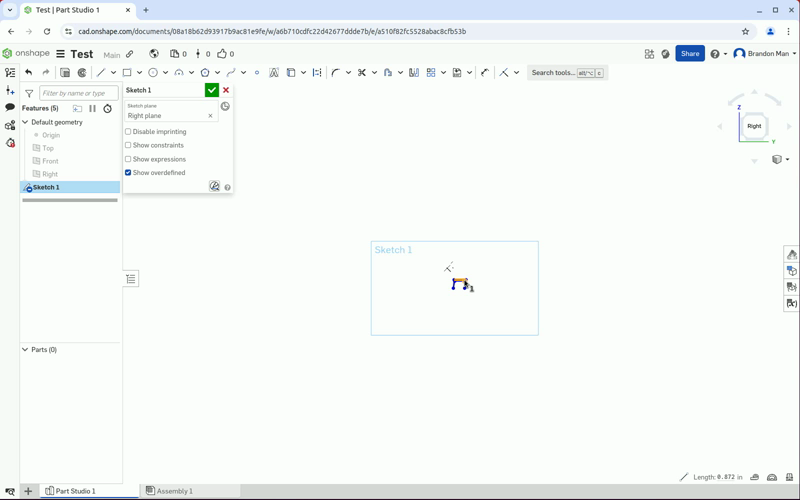
scroll(-6)
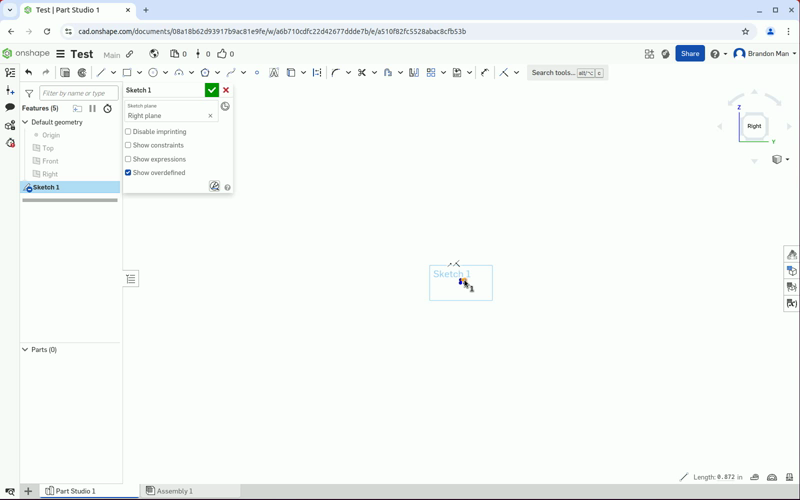
mouse_move(73, 352)
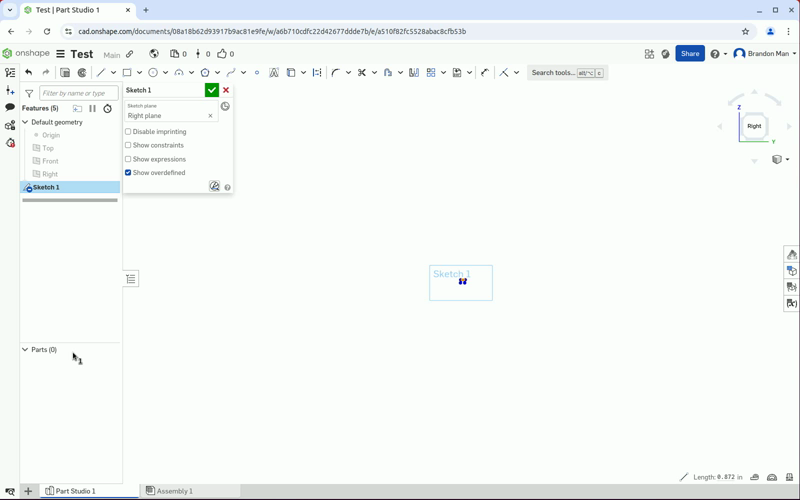
key(shift+y)
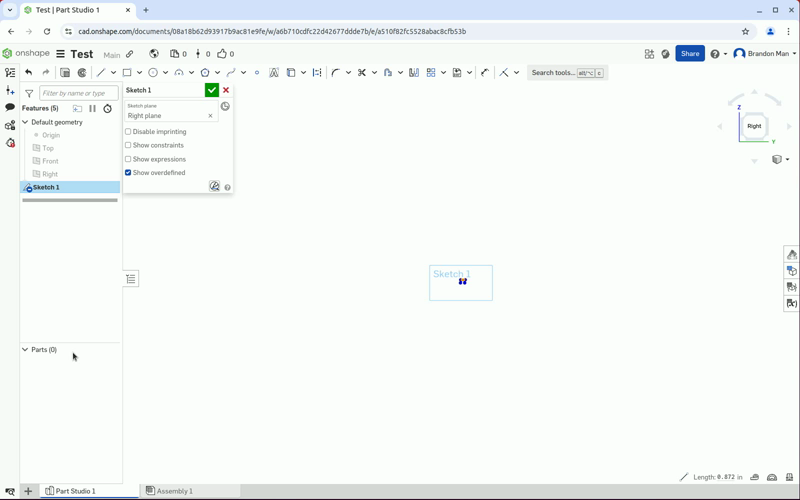
key(shift+e)
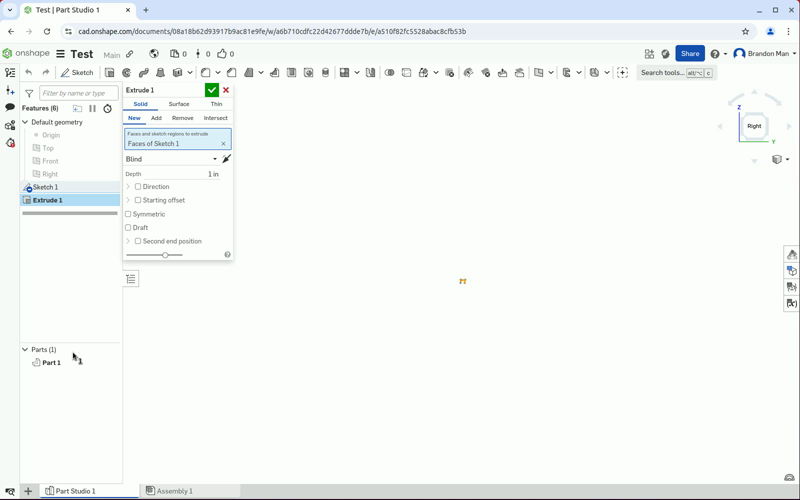
mouse_move(143, 106)
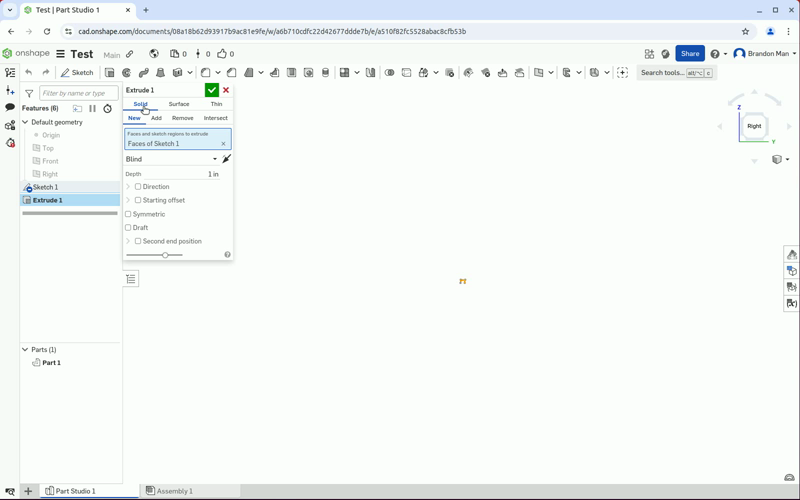
click(143, 106)
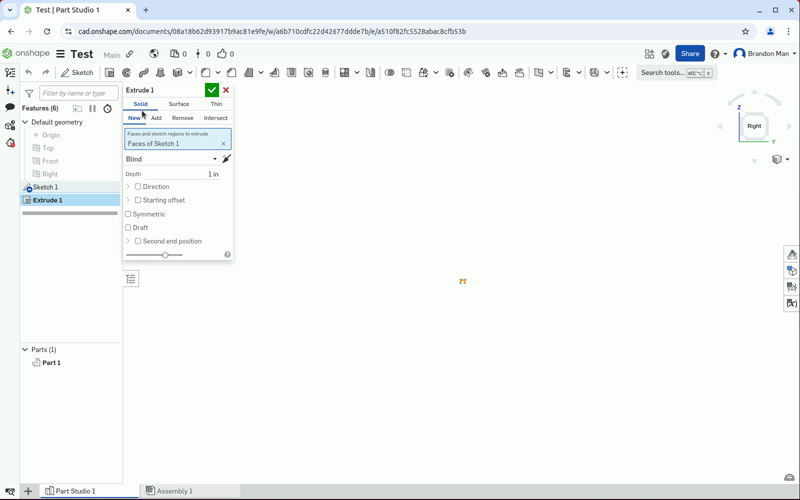
mouse_move(137, 120)
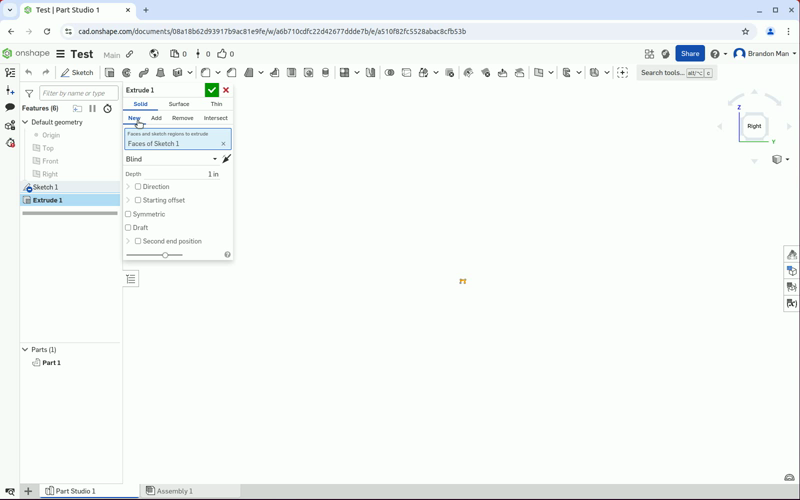
click(137, 120)
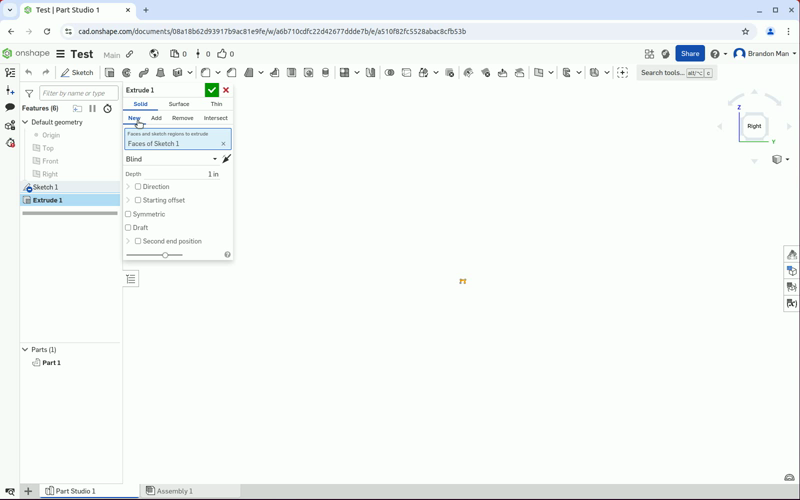
key(tab, 4)
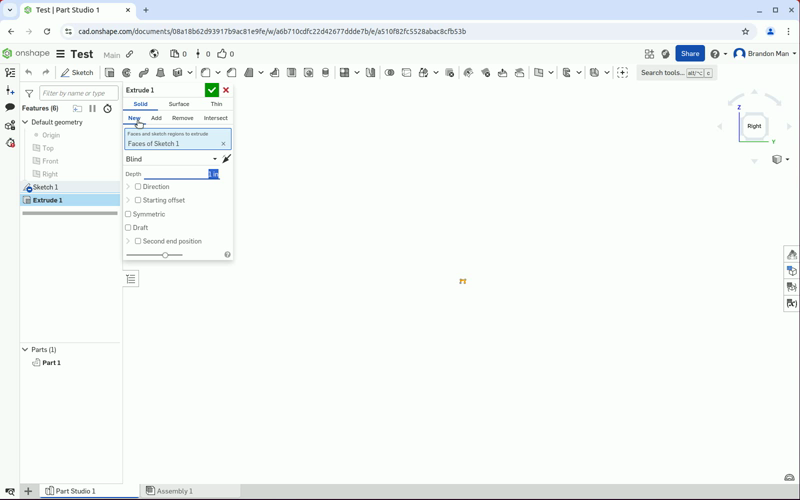
text(23.108)
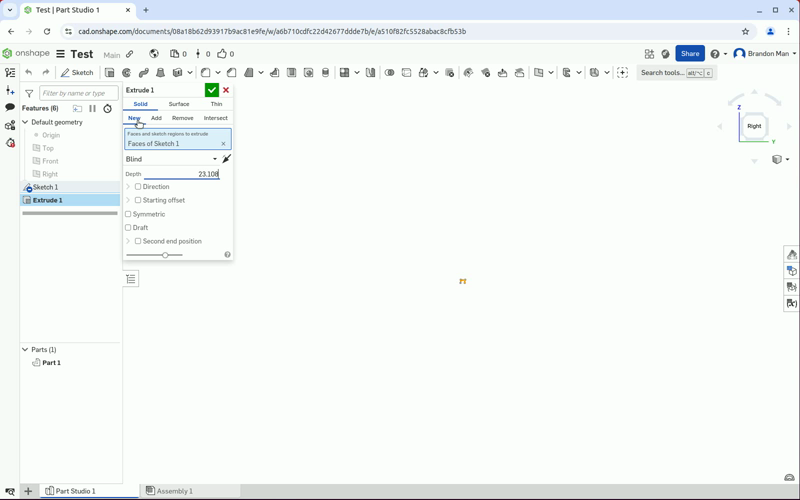
key(enter)
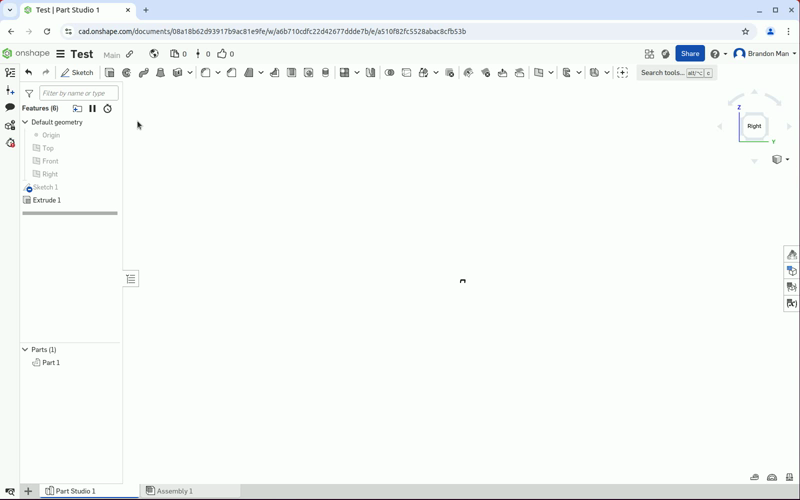
key(shift+h)
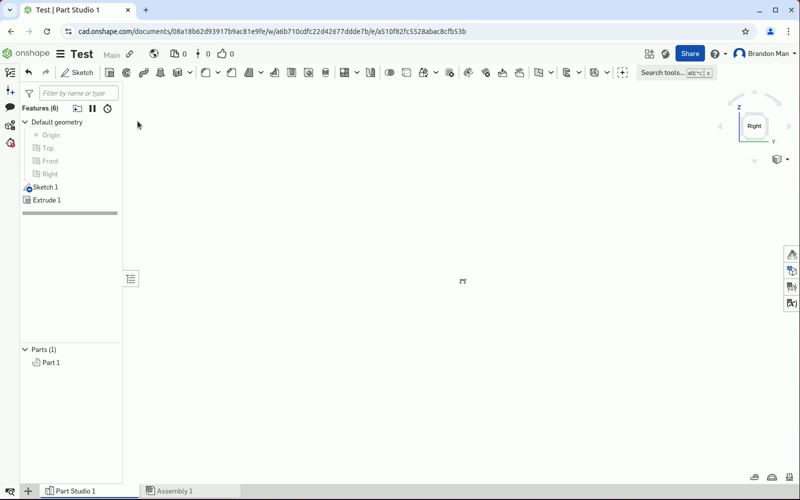
key(shift+h)
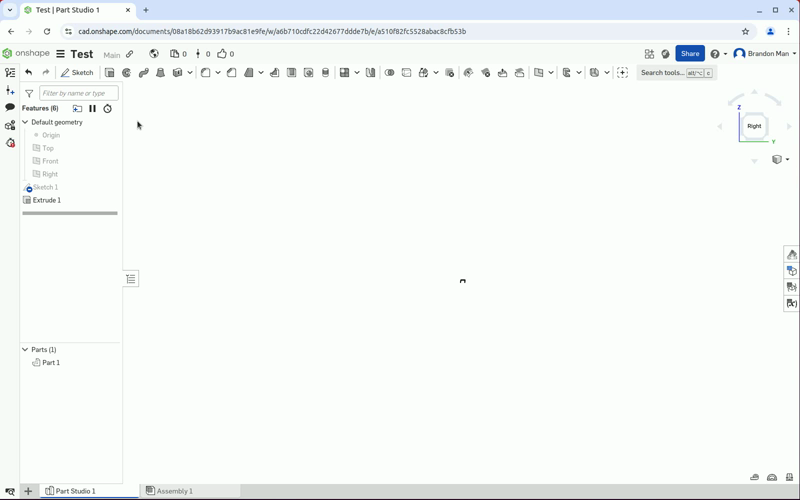
mouse_move(73, 189)
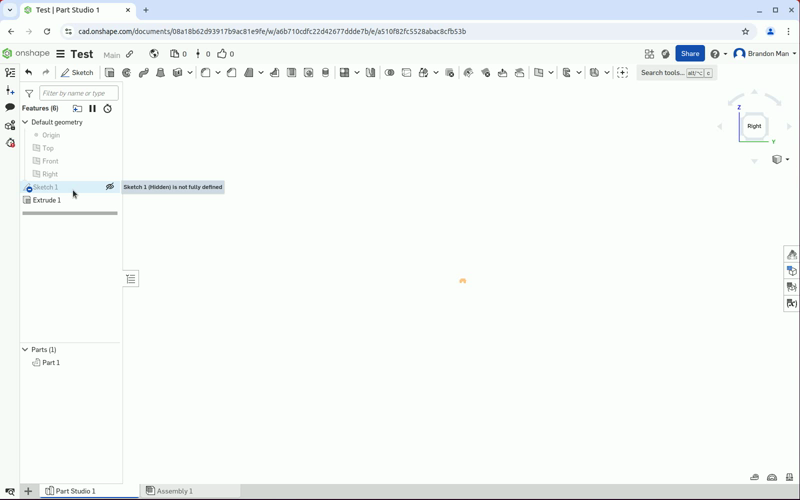
click(73, 189)
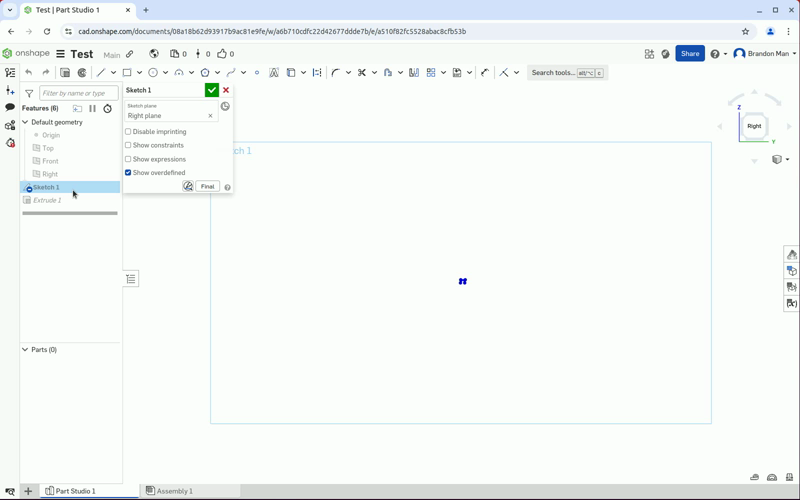
mouse_move(229, 92)
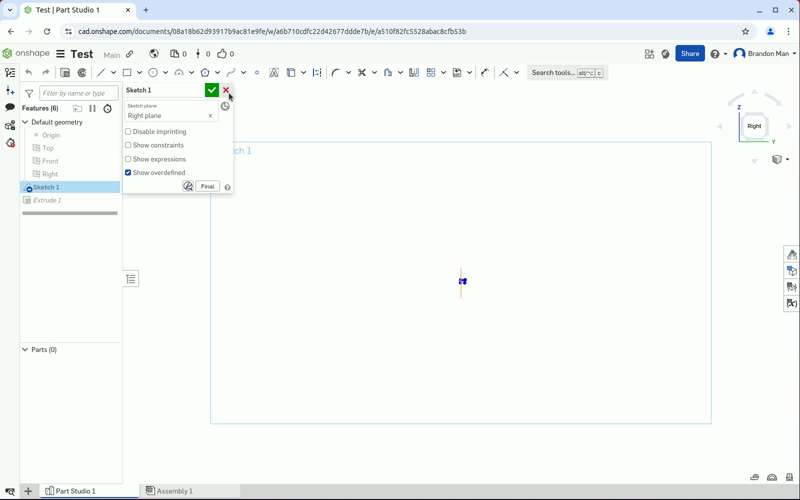
click(229, 92)
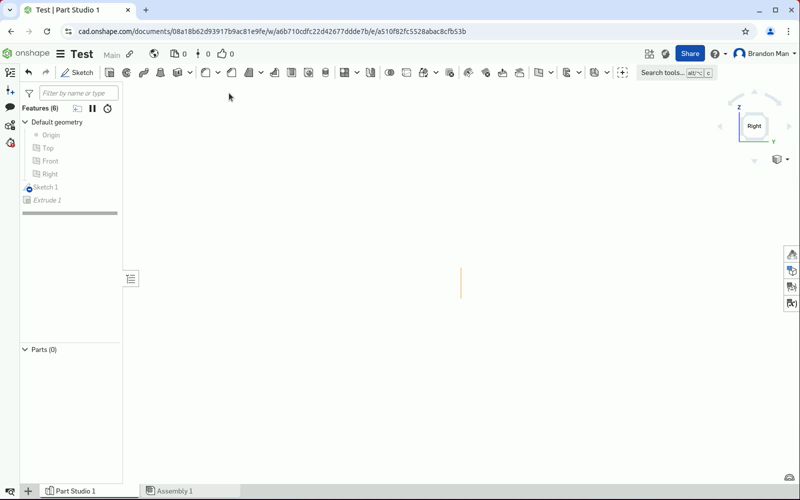
mouse_move(73, 352)
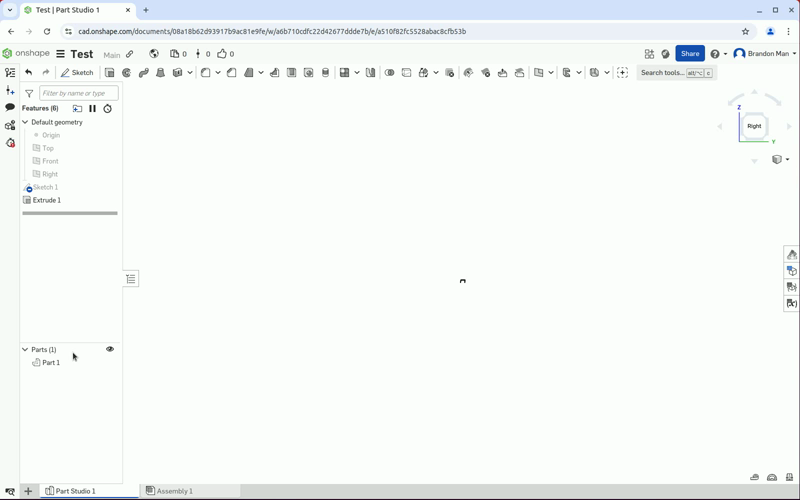
key(y)
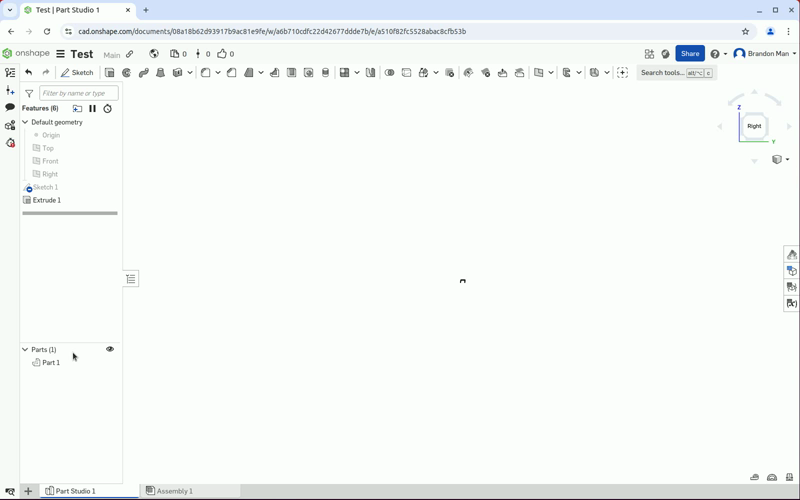
key(shift+p)
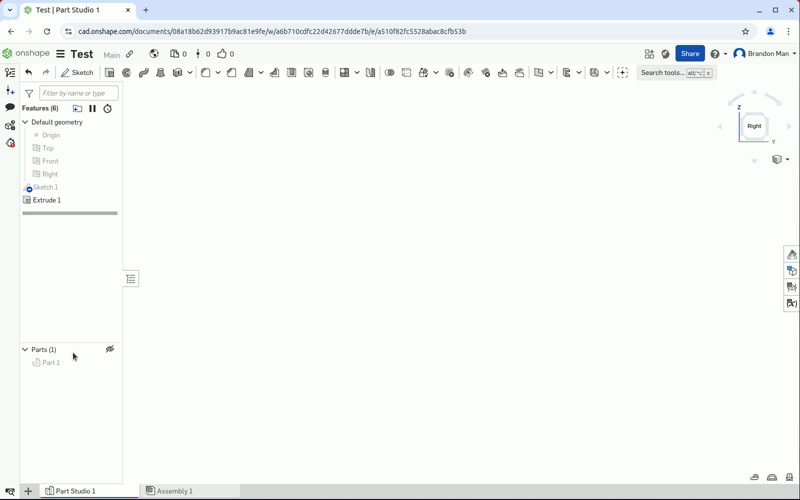
key(space)
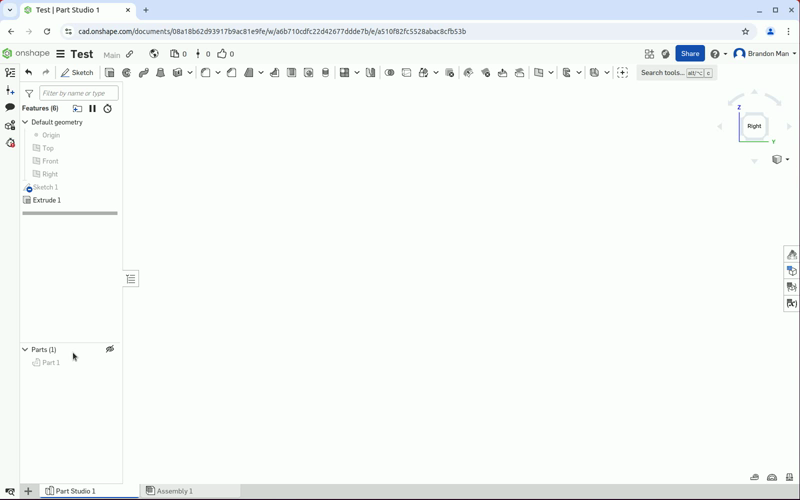
key_down(shift)
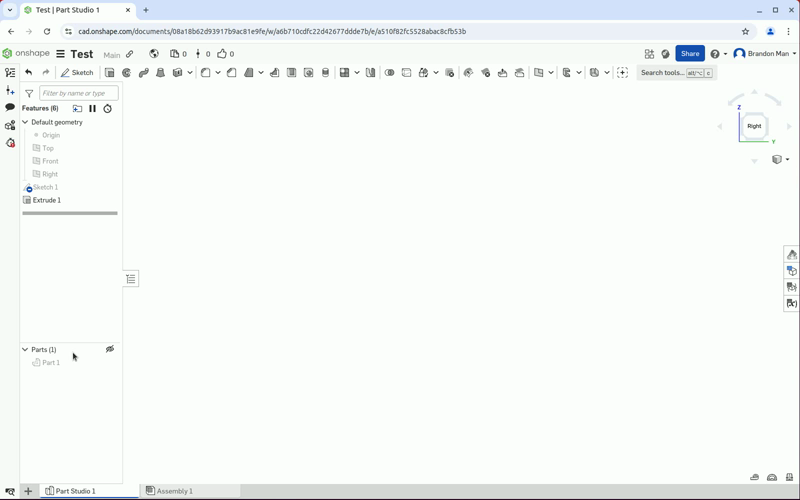
key(right)
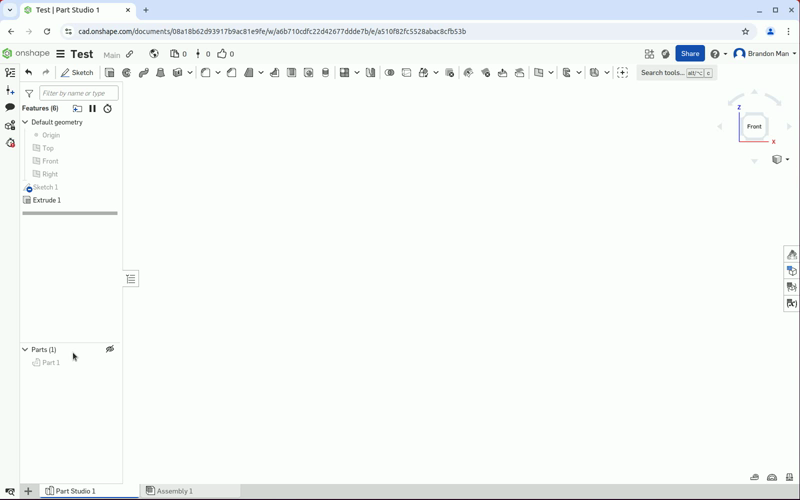
key_up(shift)
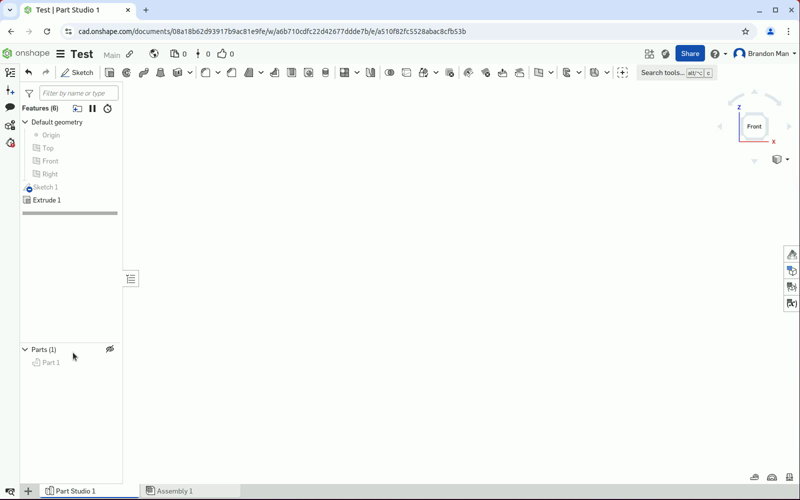
key(space)
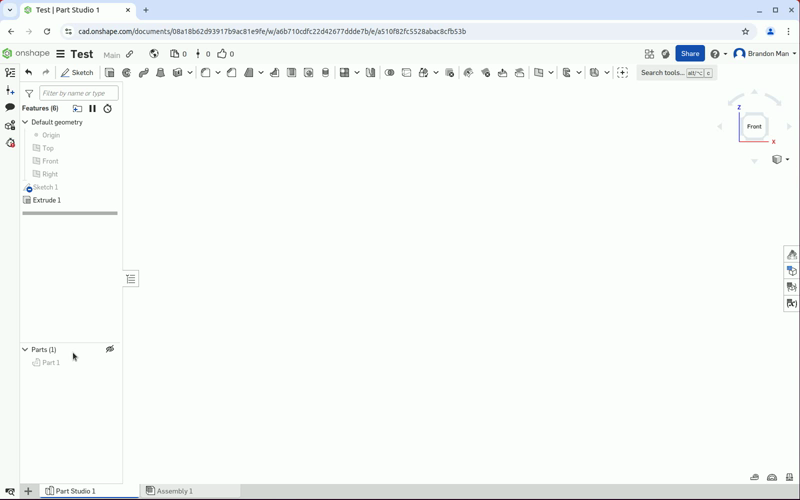
key_down(shift)
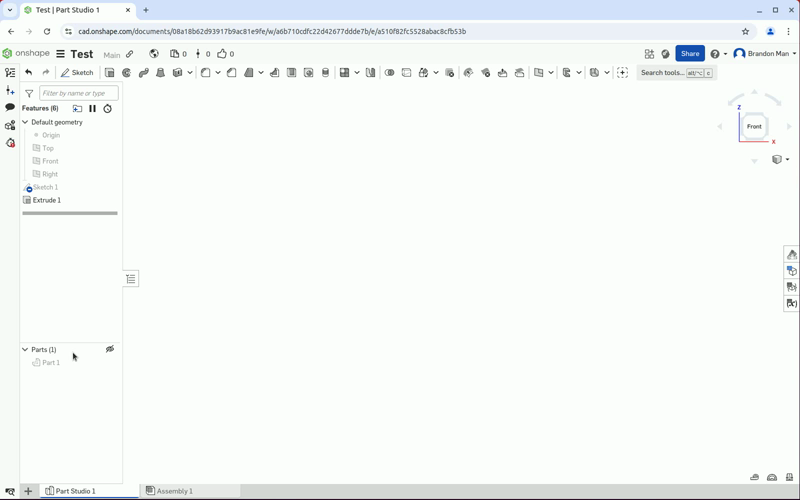
key(down)
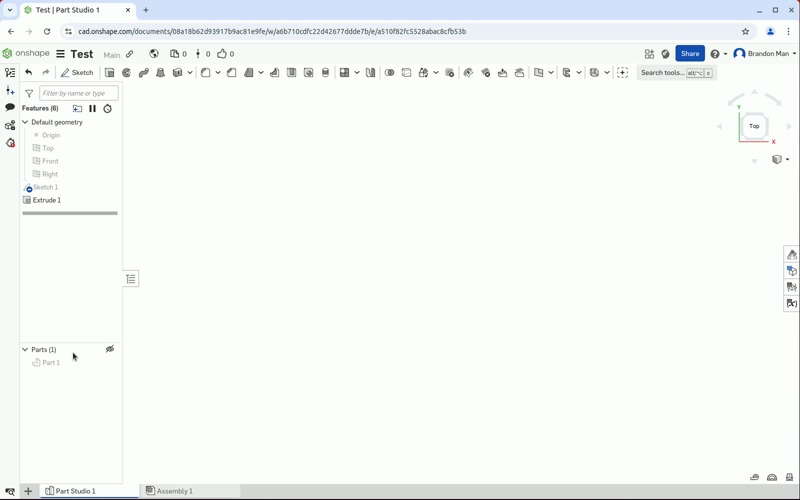
key_up(shift)
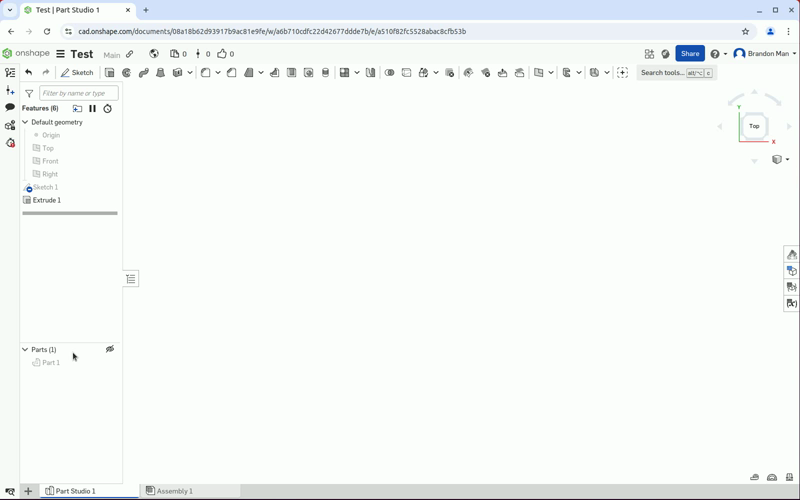
mouse_move(73, 352)
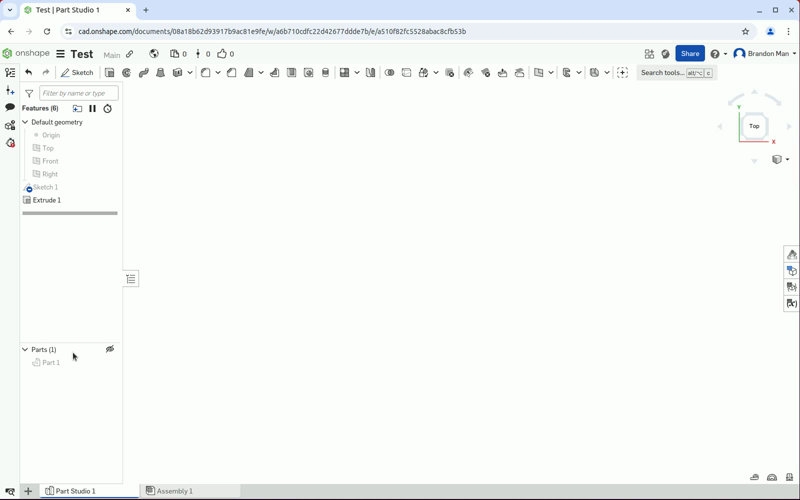
key(shift+y)
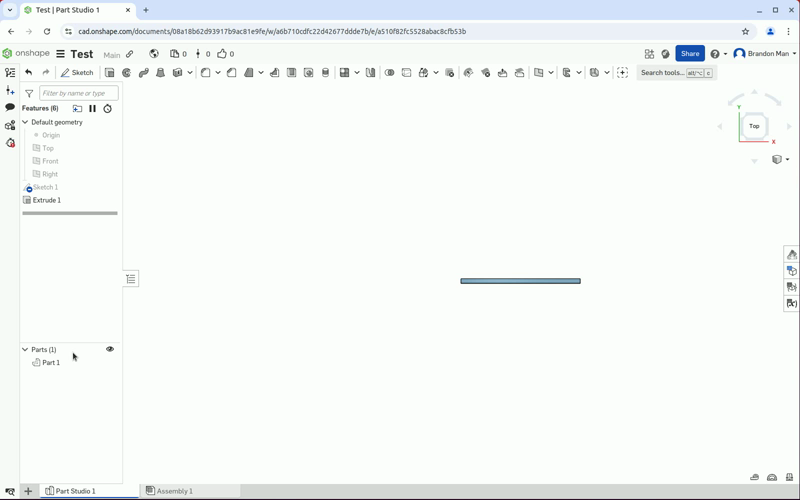
mouse_move(541, 75)
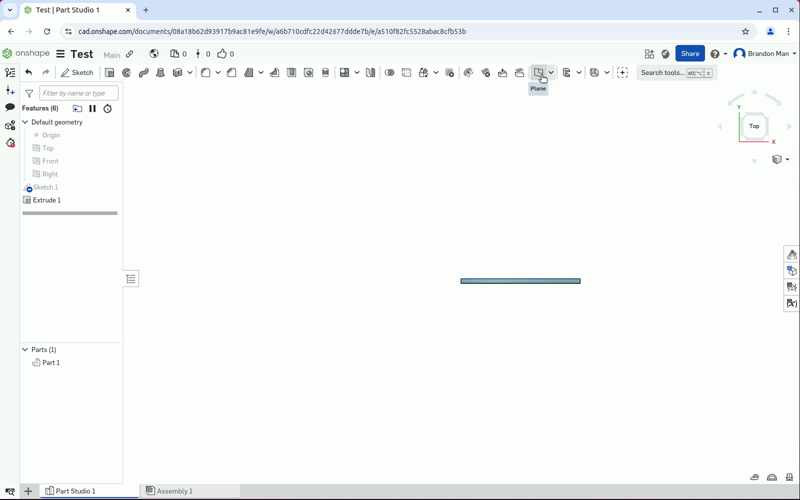
click(541, 75)
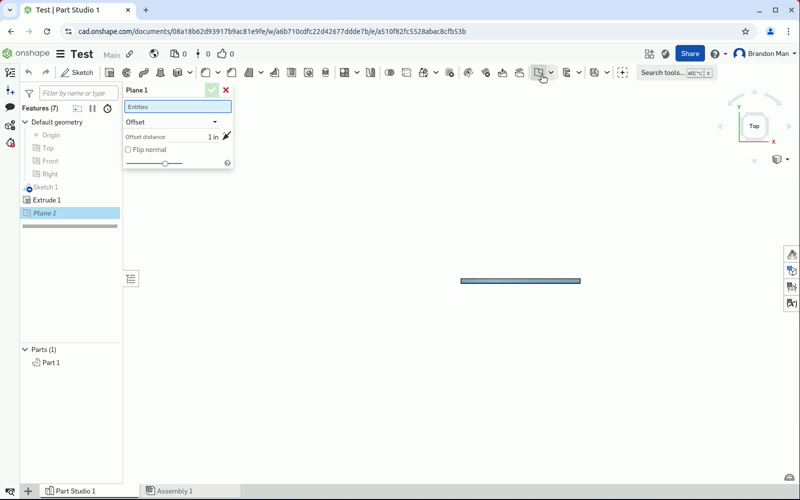
mouse_move(73, 150)
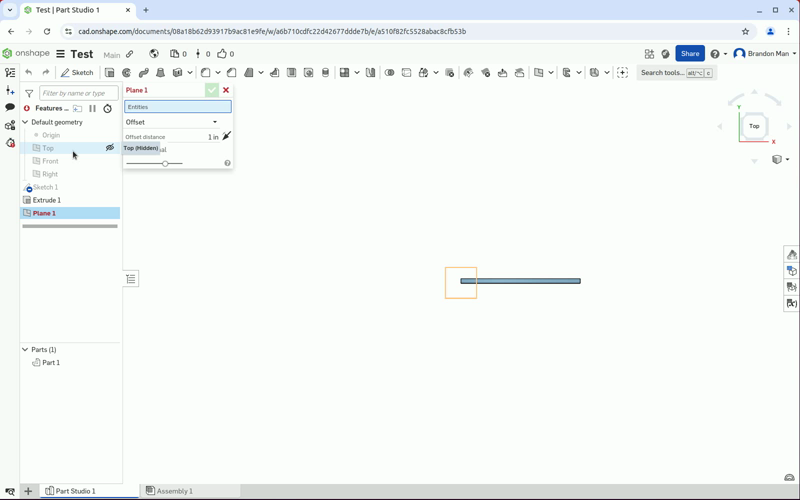
click(73, 150)
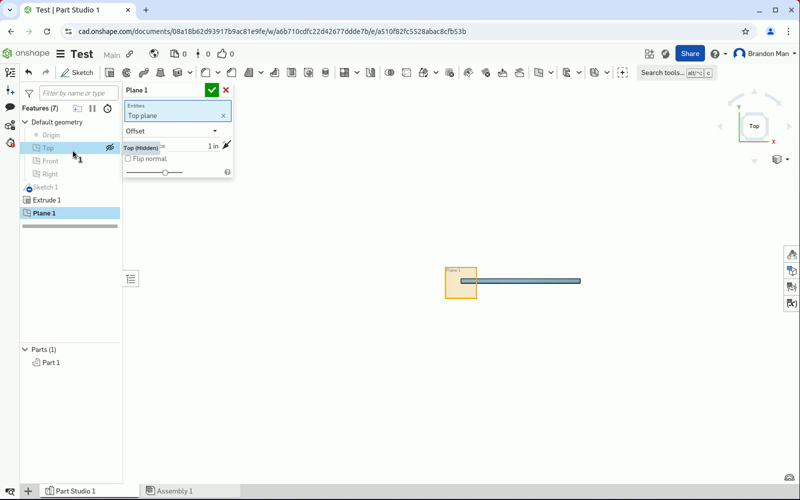
key(tab, 2)
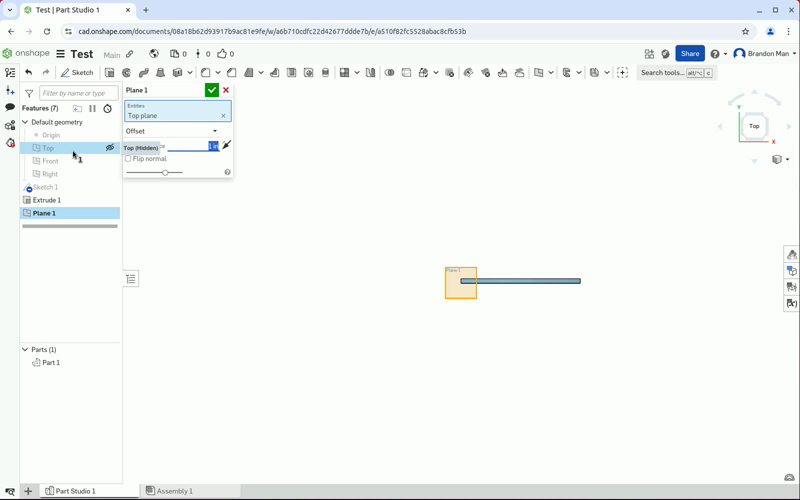
text(0.493)
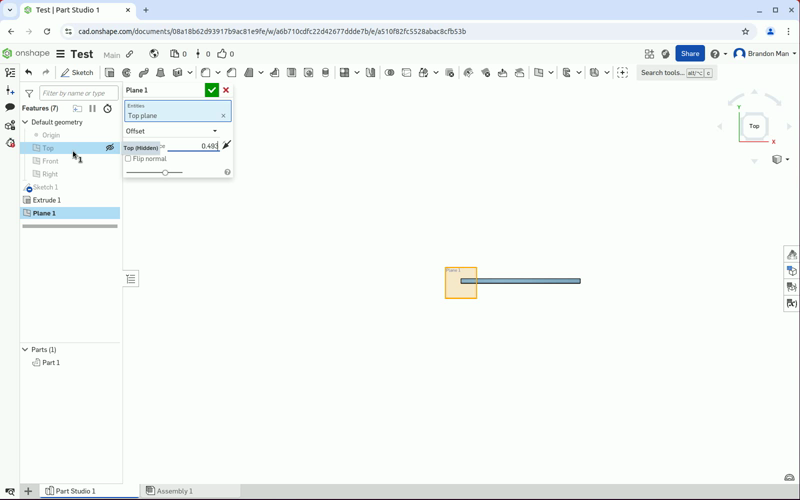
key(enter, 2)
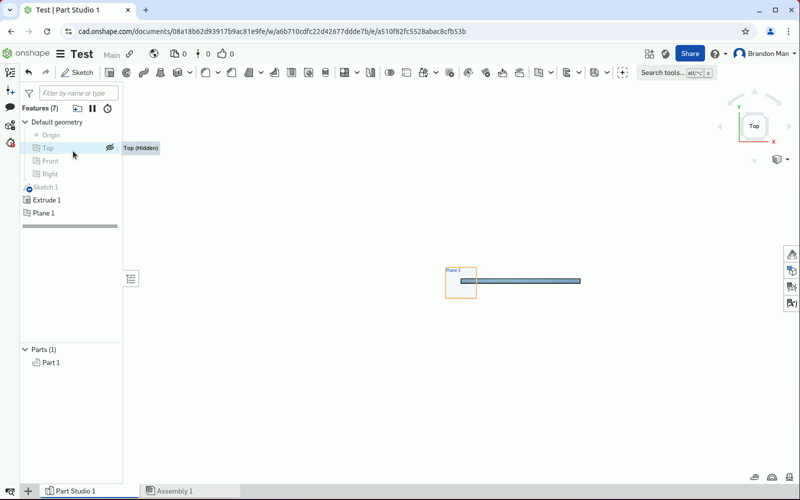
key(shift+s)
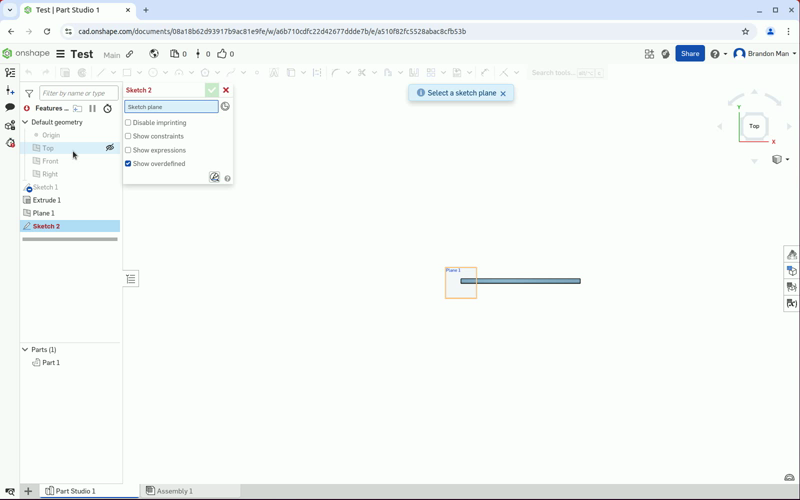
mouse_move(73, 215)
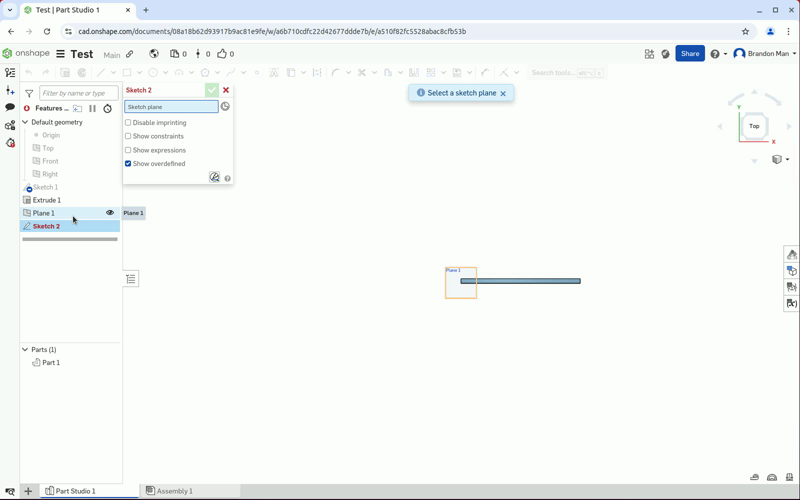
click(73, 215)
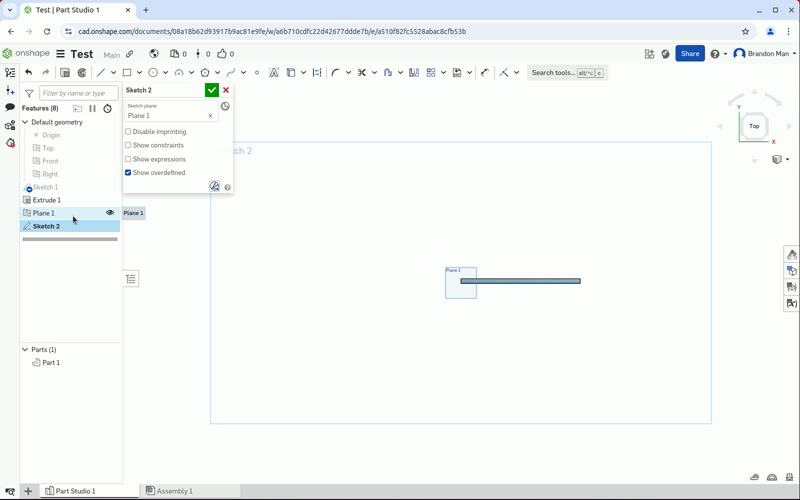
mouse_move(73, 352)
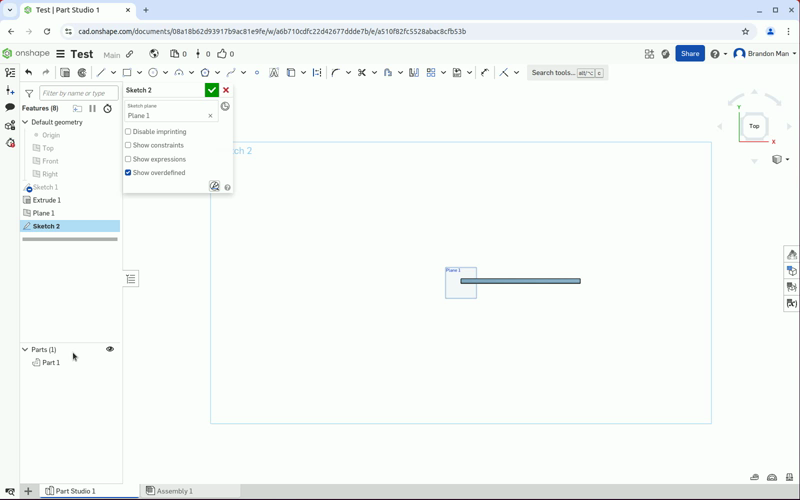
key(y)
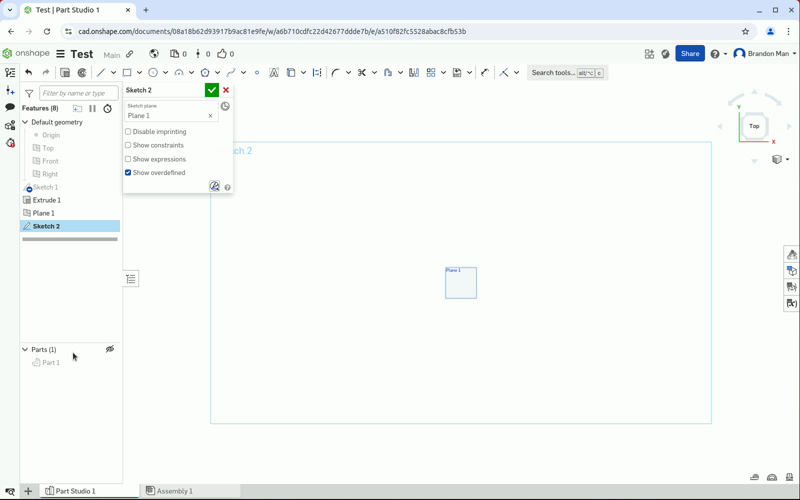
key(l)
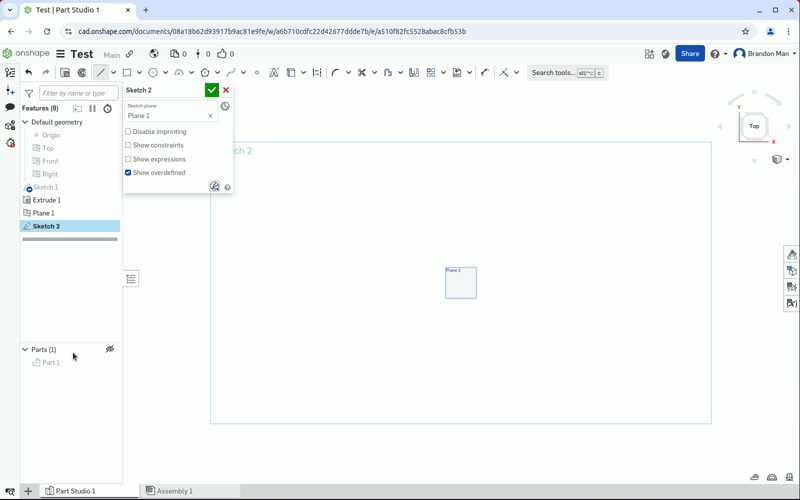
key_down(shift)
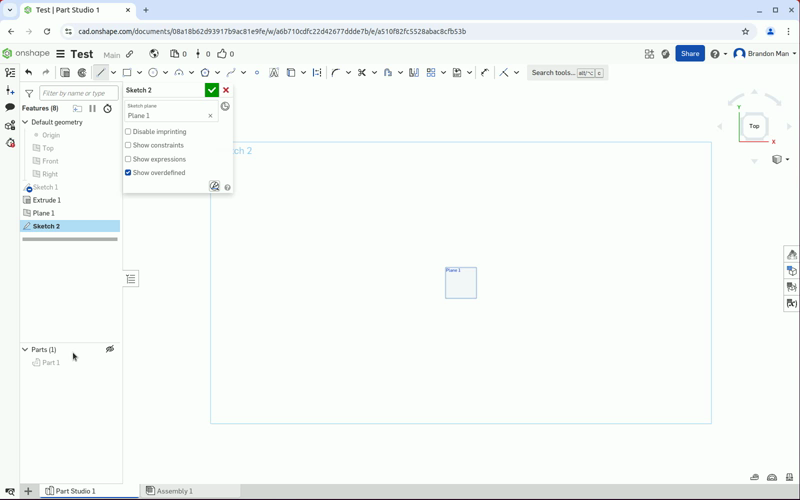
mouse_move(460, 282)
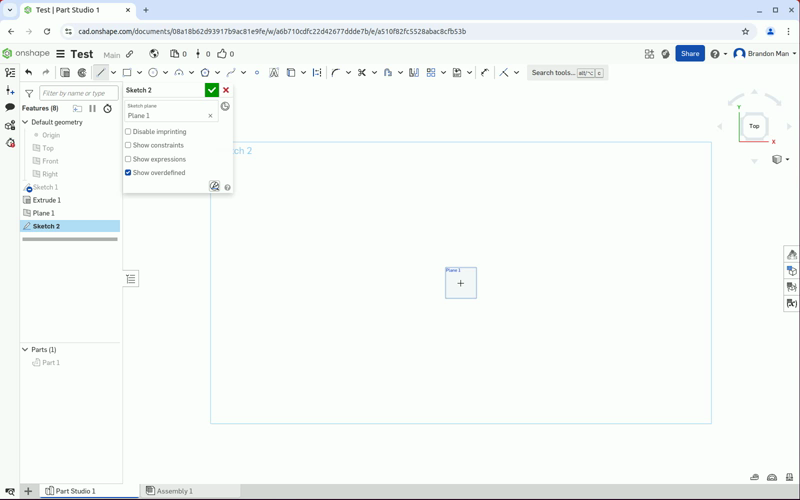
click(460, 282)
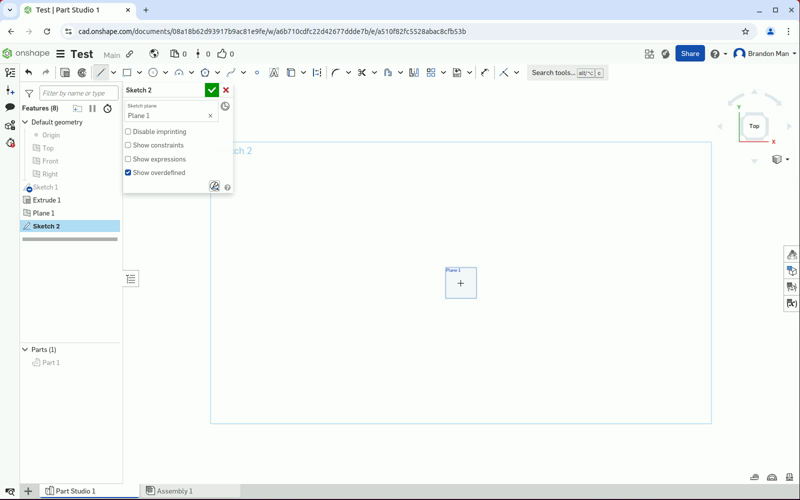
key_up(shift)
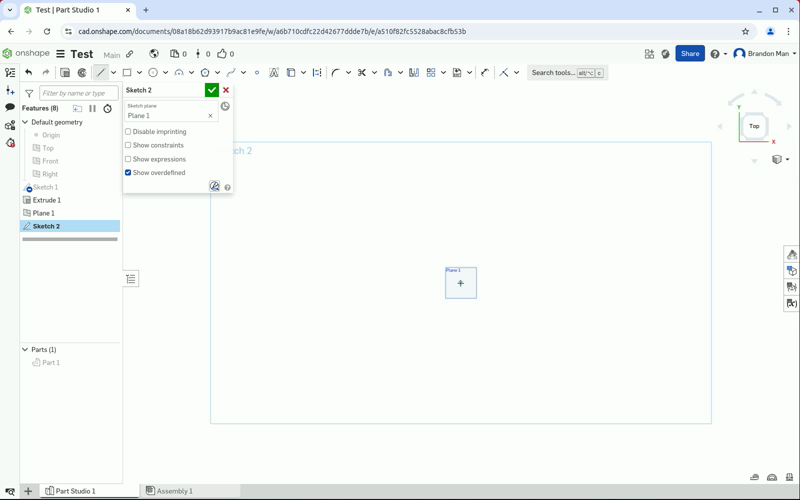
key_down(shift)
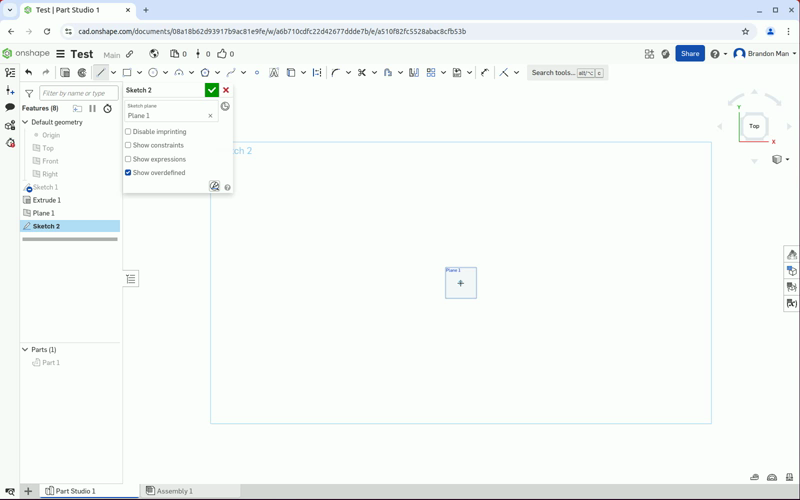
mouse_move(490, 282)
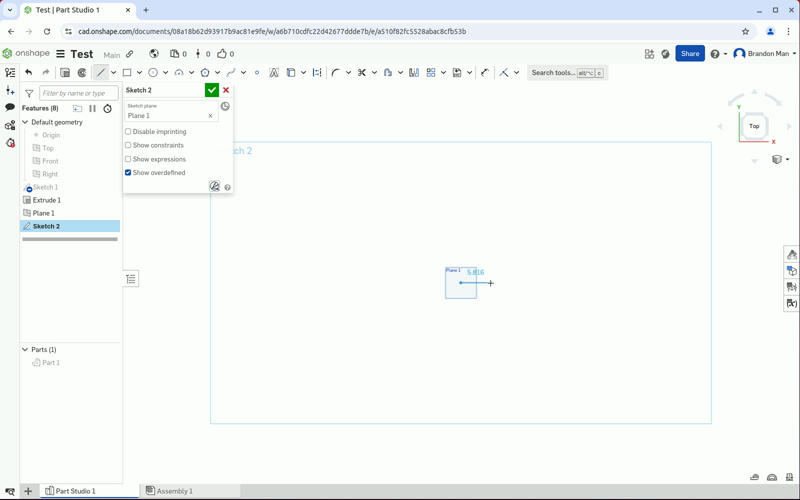
mouse_move(465, 282)
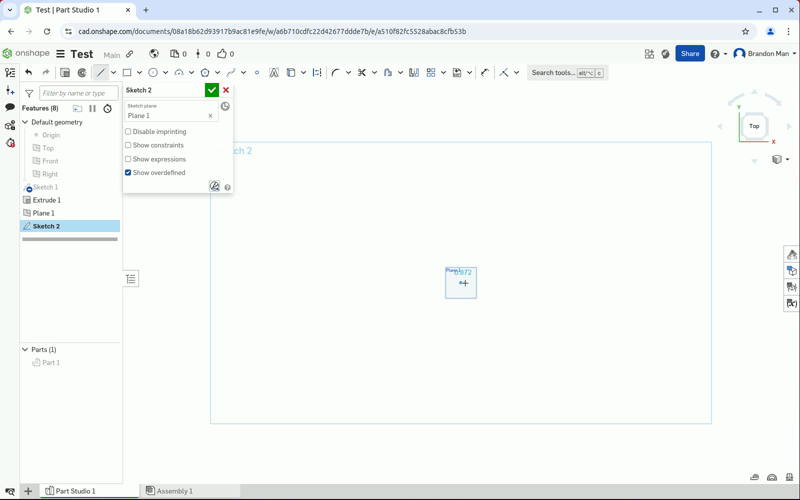
scroll(6)
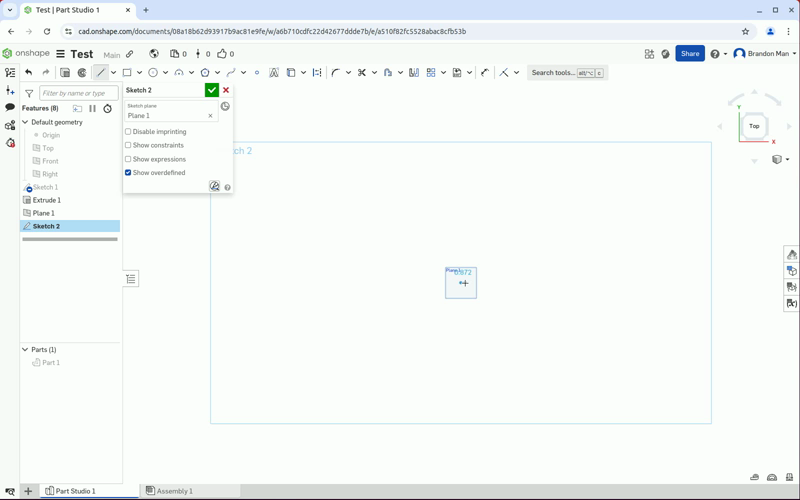
scroll(6)
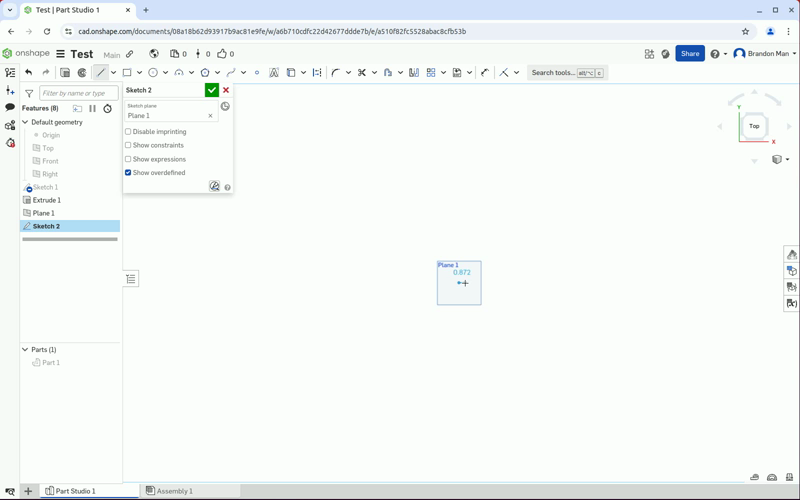
scroll(6)
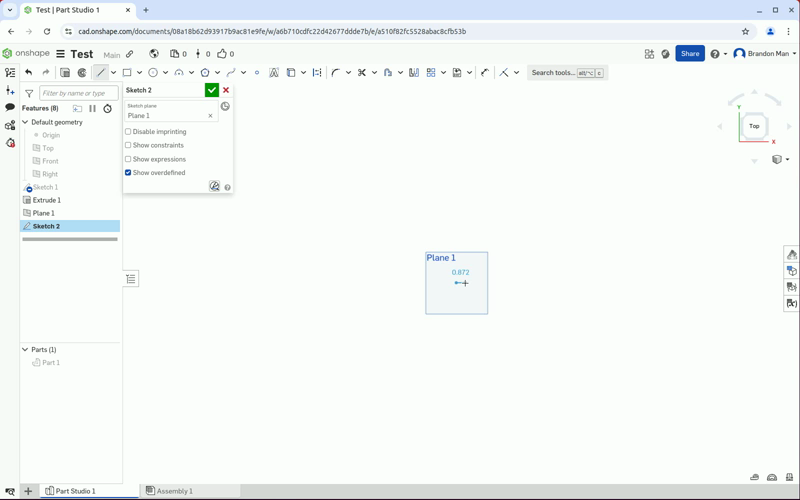
scroll(6)
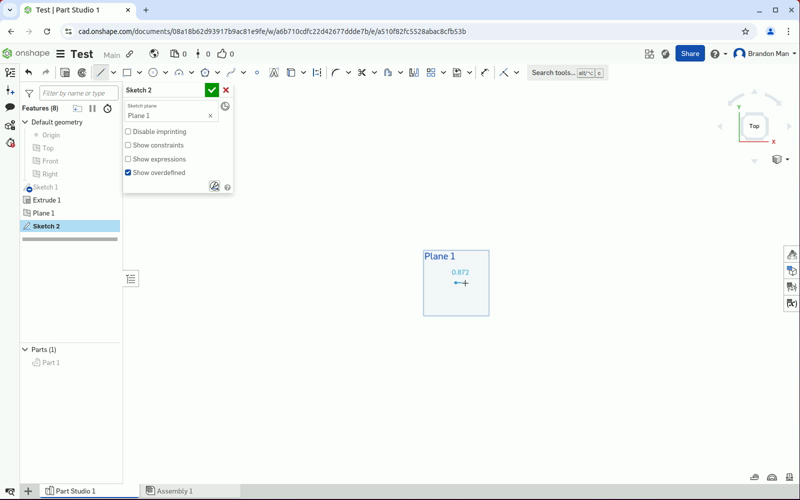
scroll(6)
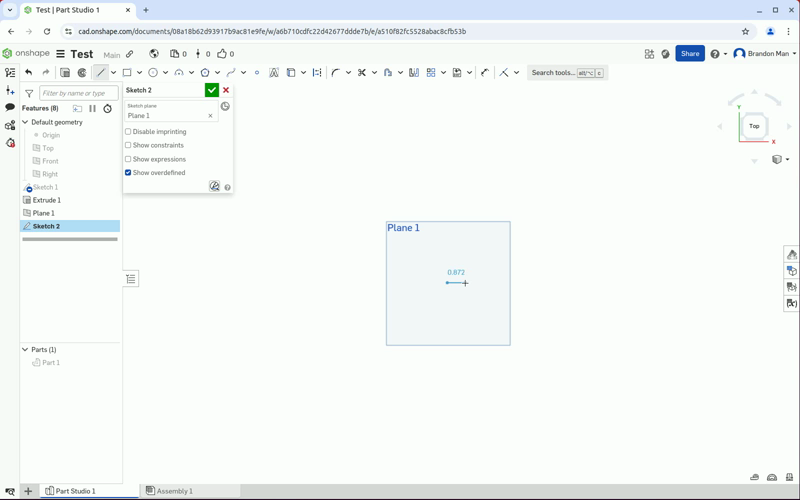
scroll(6)
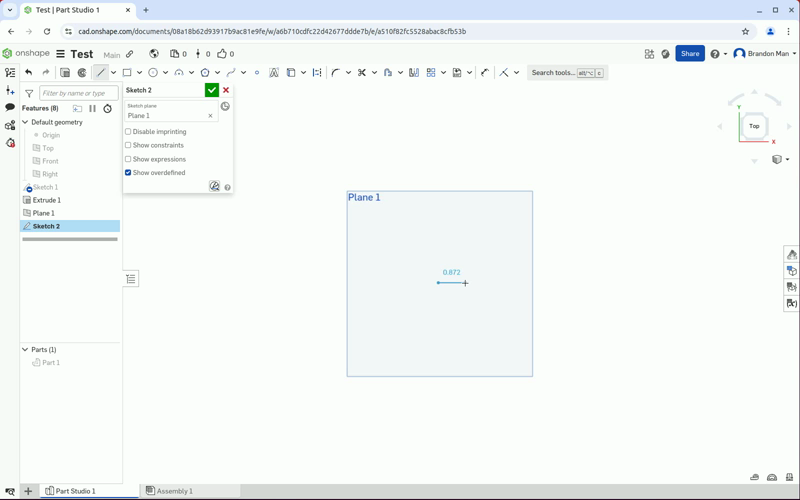
scroll(6)
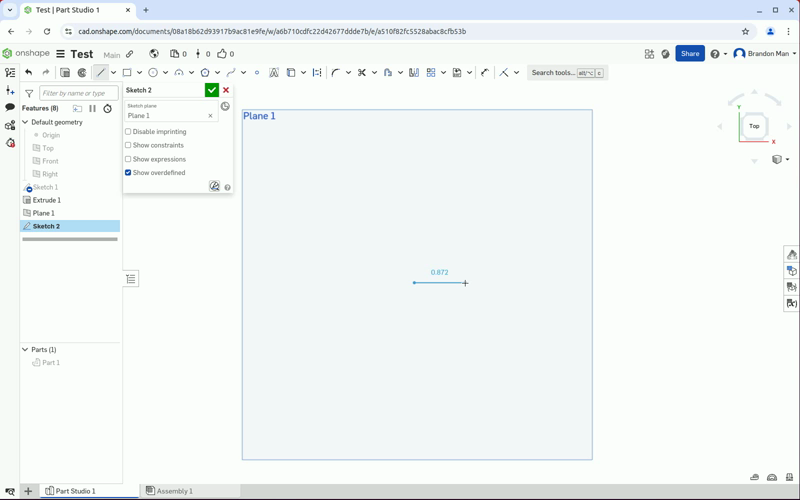
click(465, 282)
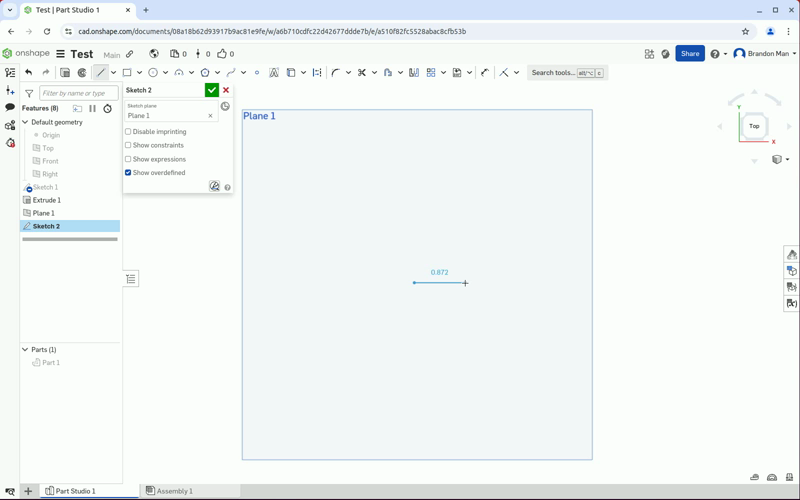
scroll(-6)
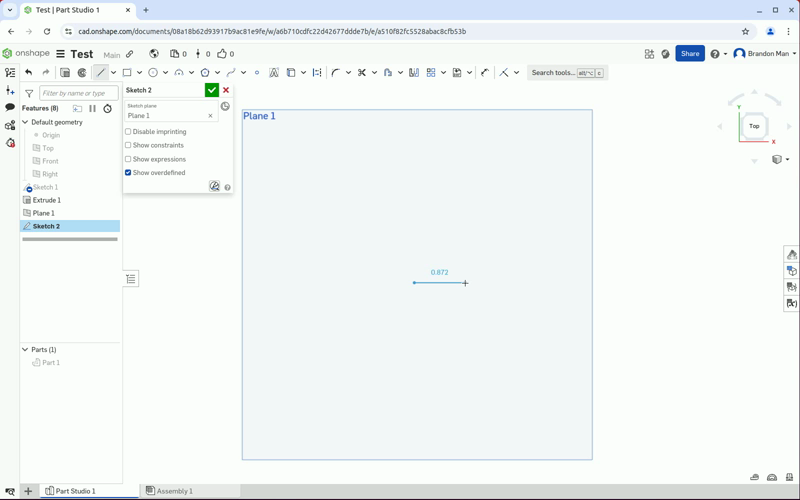
scroll(-6)
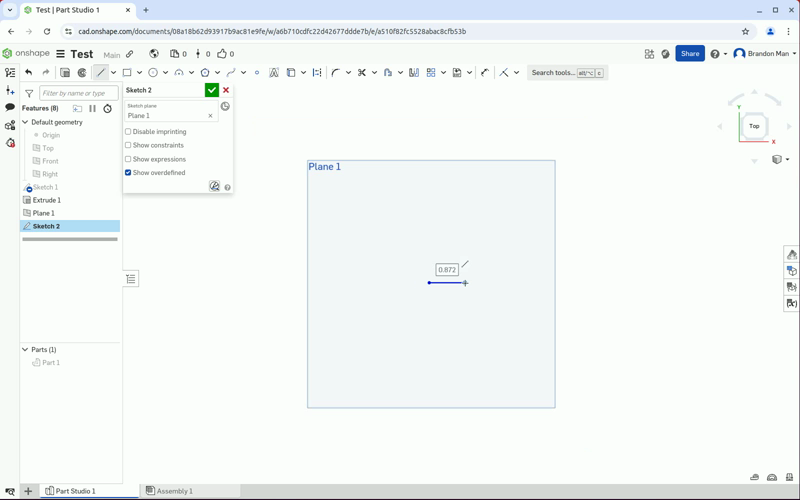
scroll(-6)
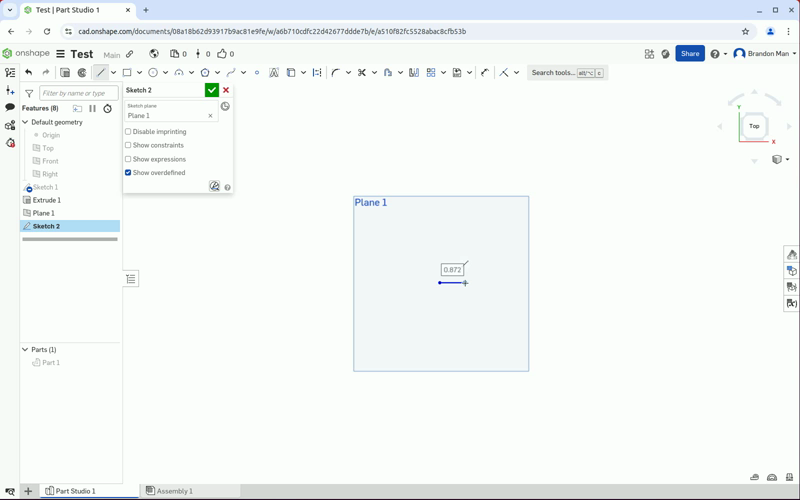
scroll(-6)
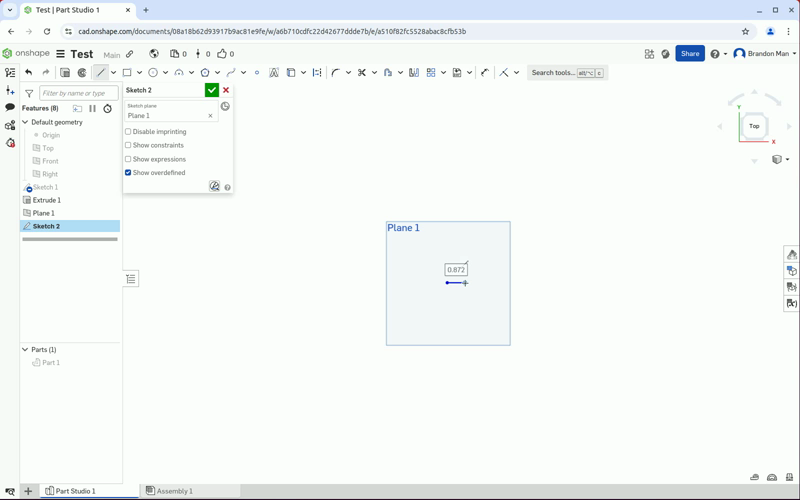
scroll(-6)
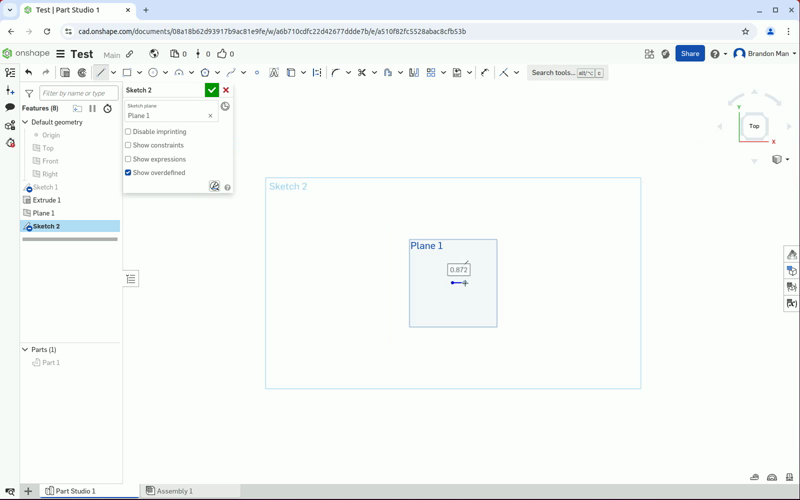
scroll(-6)
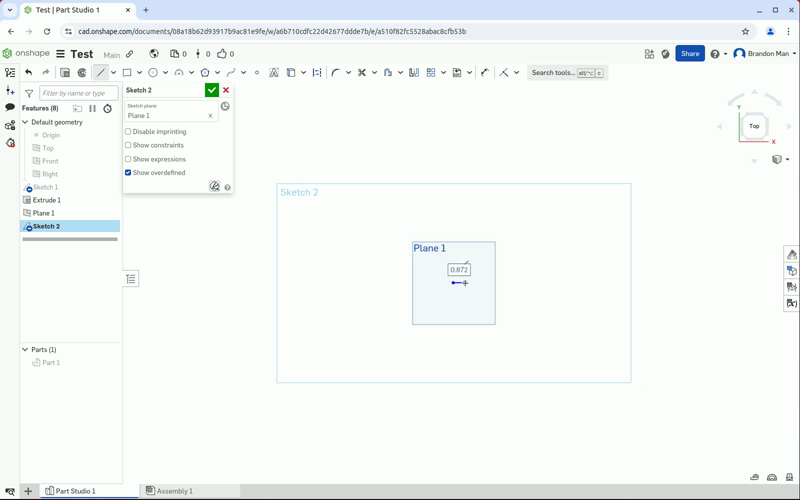
scroll(-6)
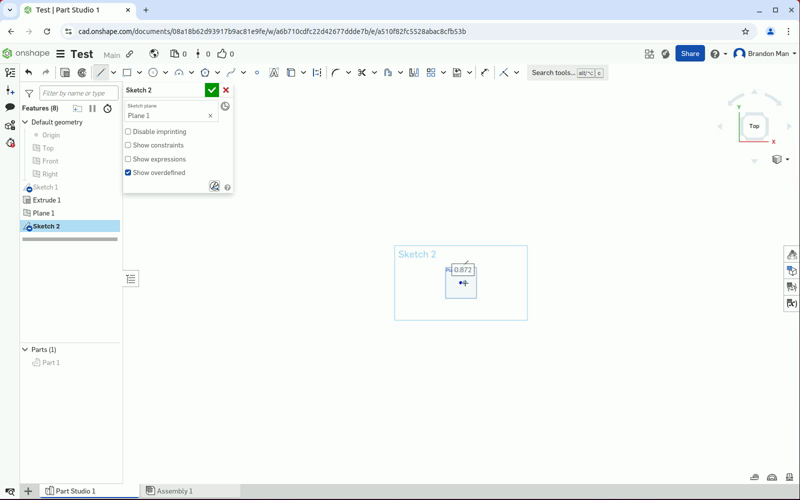
key_up(shift)
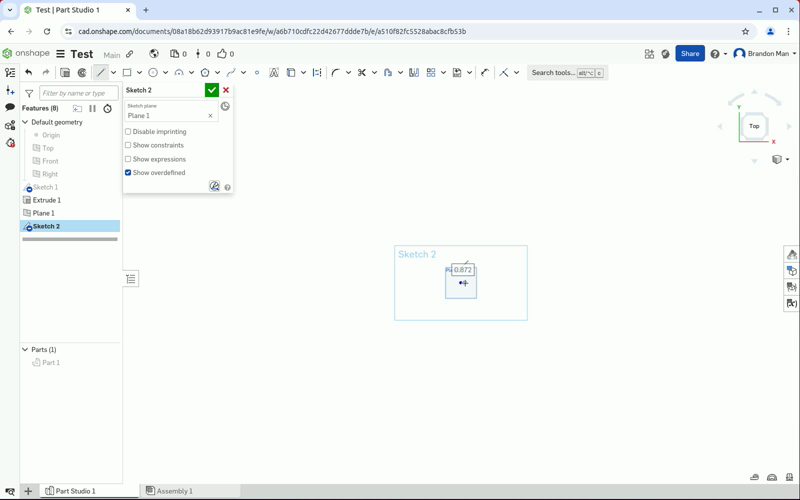
key_down(shift)
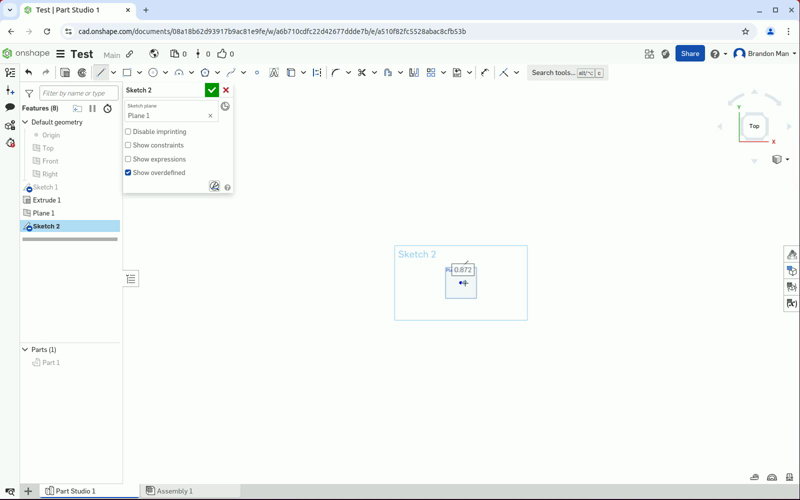
mouse_move(495, 282)
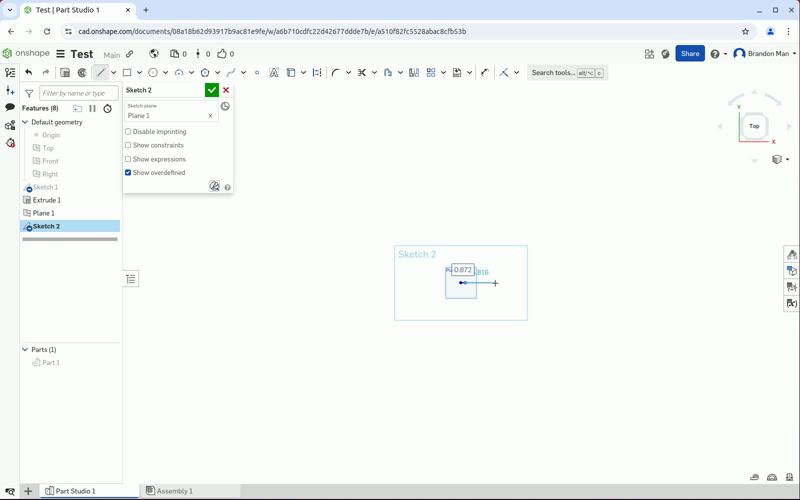
mouse_move(465, 279)
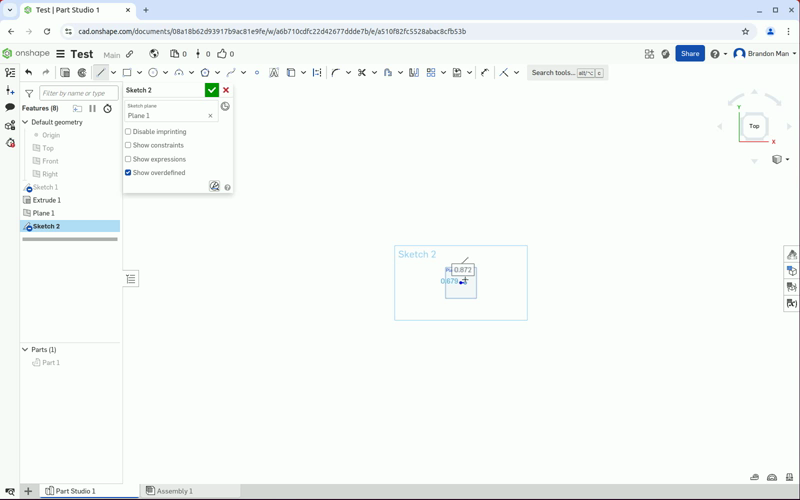
scroll(6)
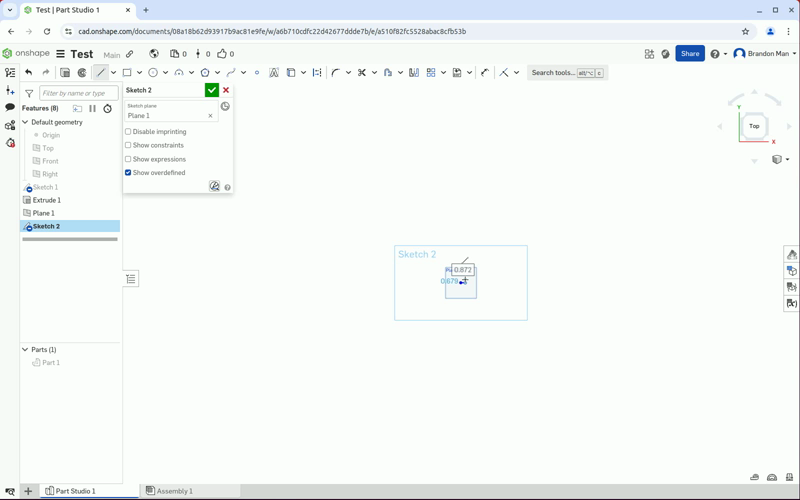
scroll(6)
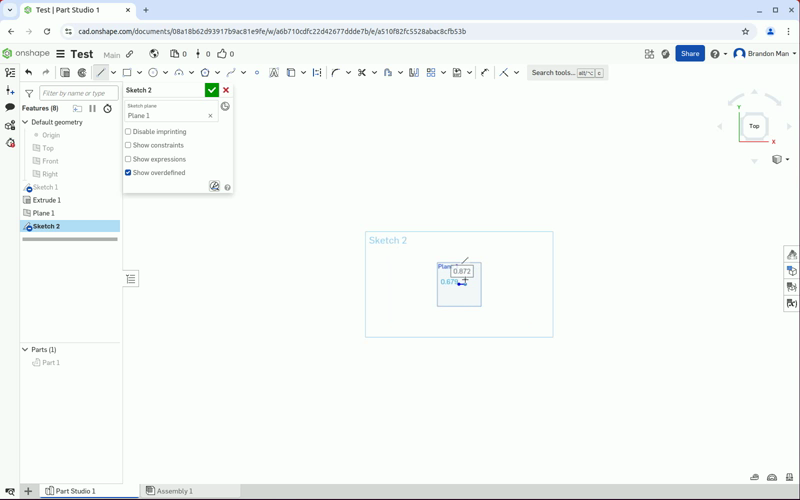
scroll(6)
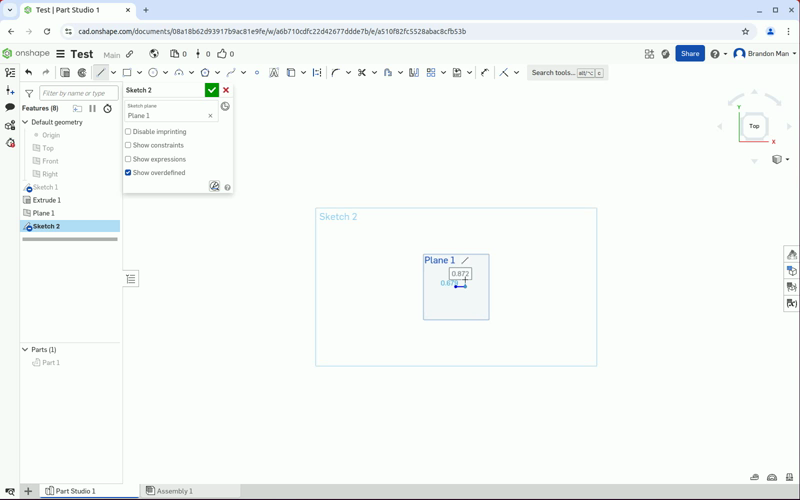
scroll(6)
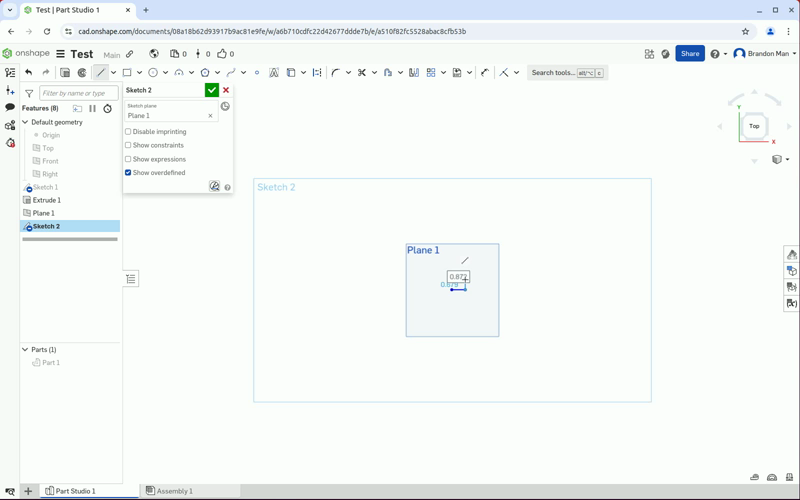
scroll(6)
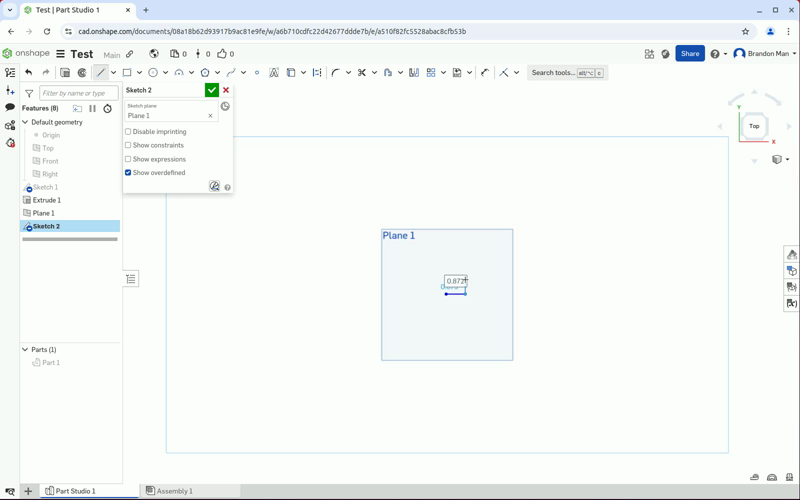
scroll(6)
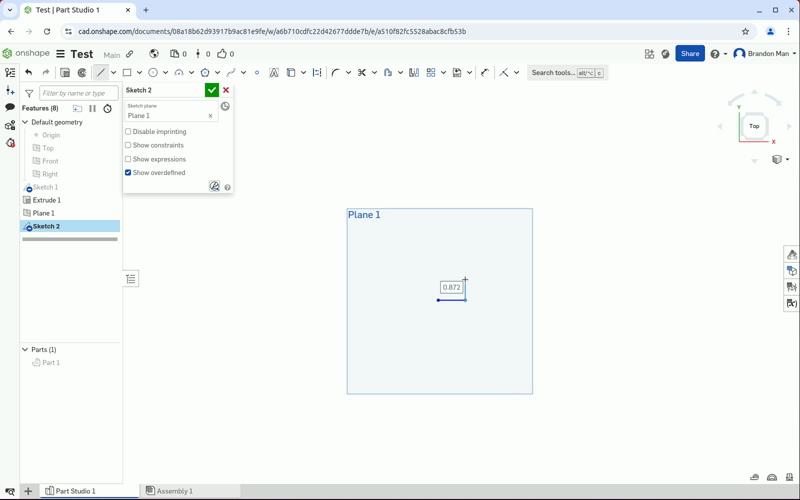
scroll(6)
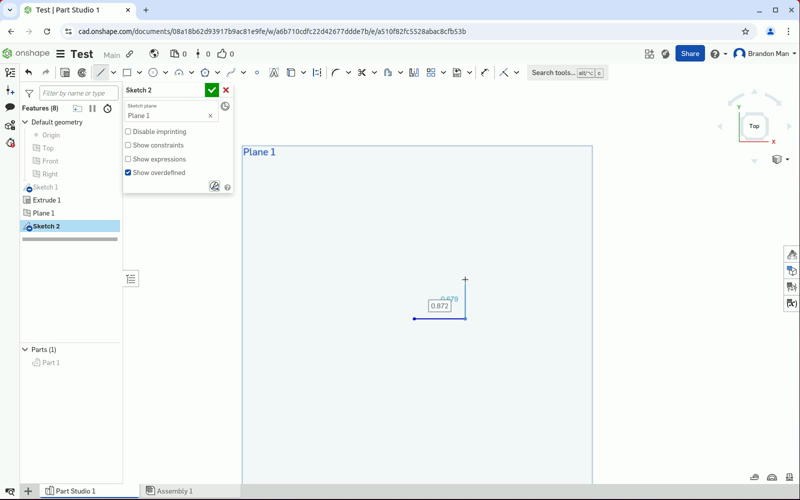
click(465, 279)
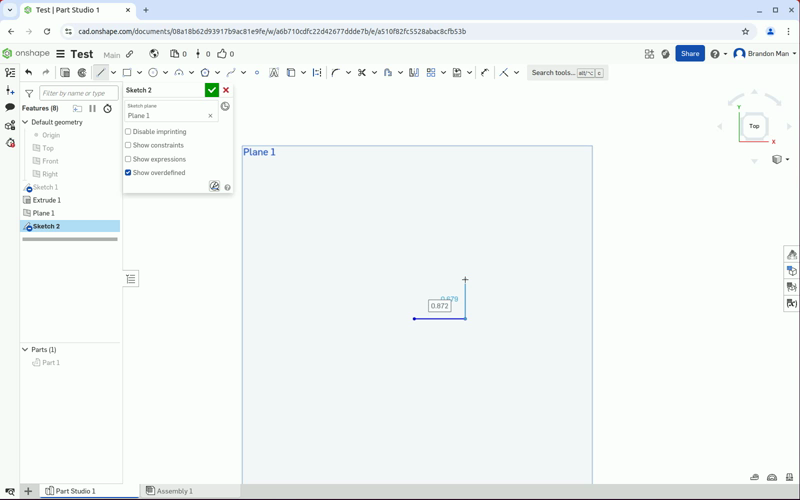
scroll(-6)
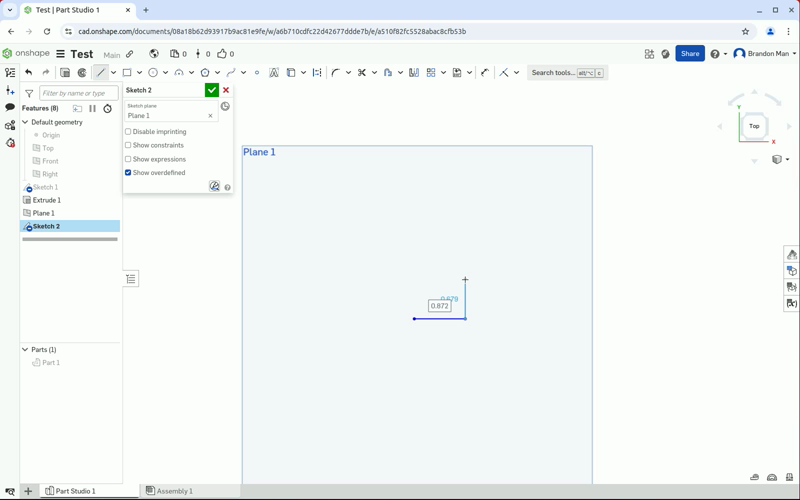
scroll(-6)
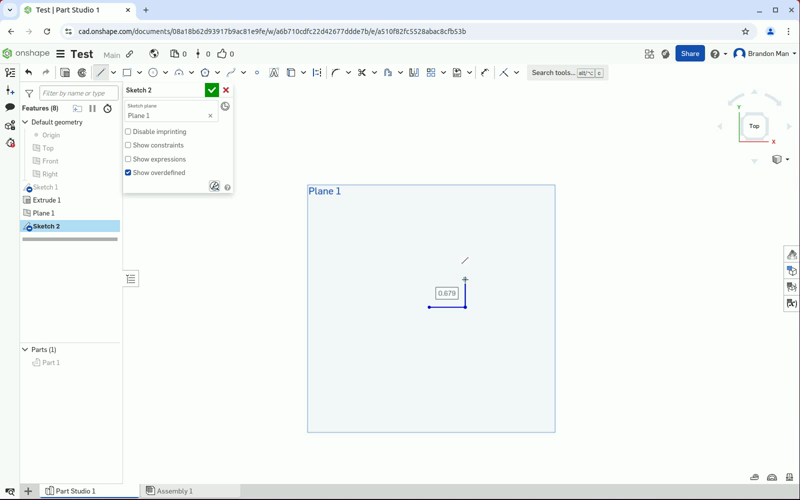
scroll(-6)
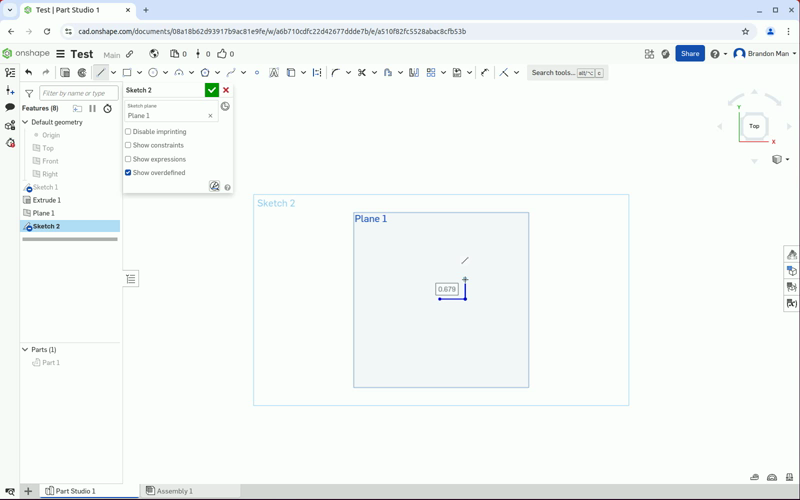
scroll(-6)
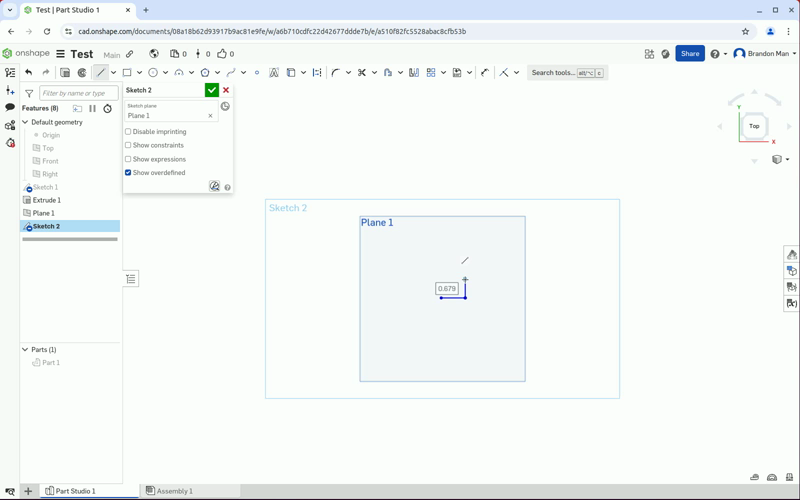
scroll(-6)
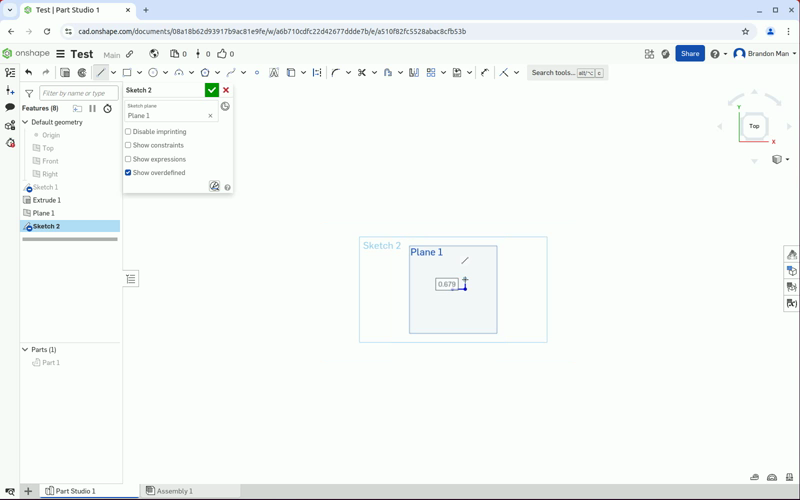
scroll(-6)
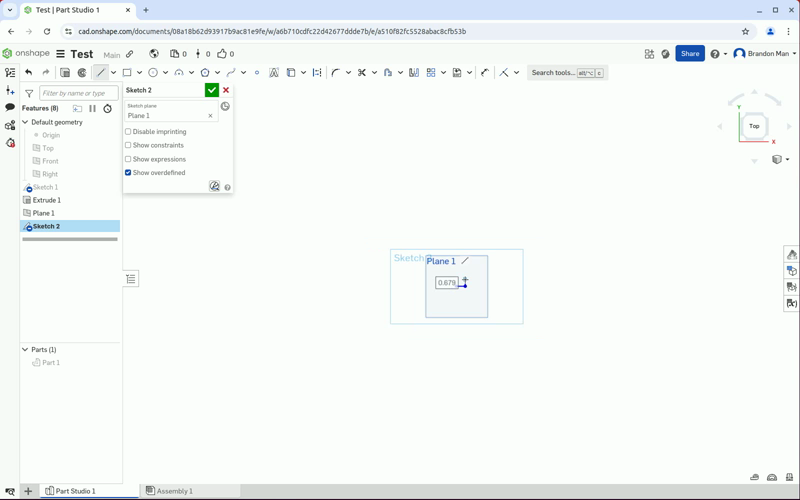
scroll(-6)
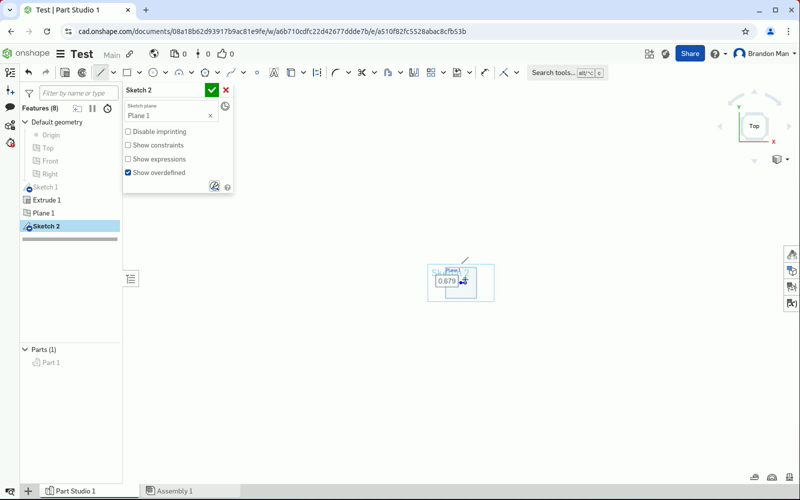
key_up(shift)
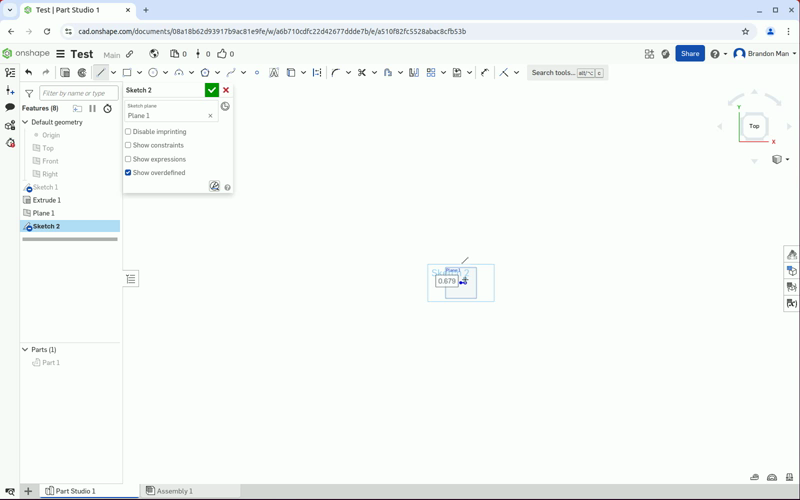
key_down(shift)
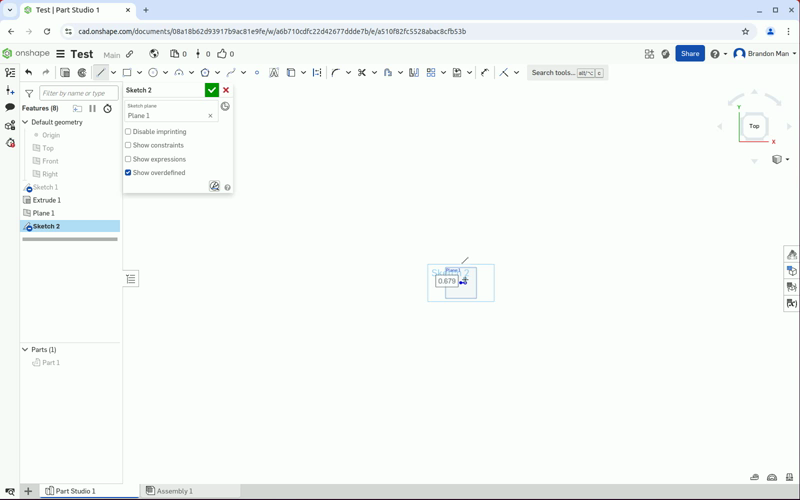
mouse_move(495, 279)
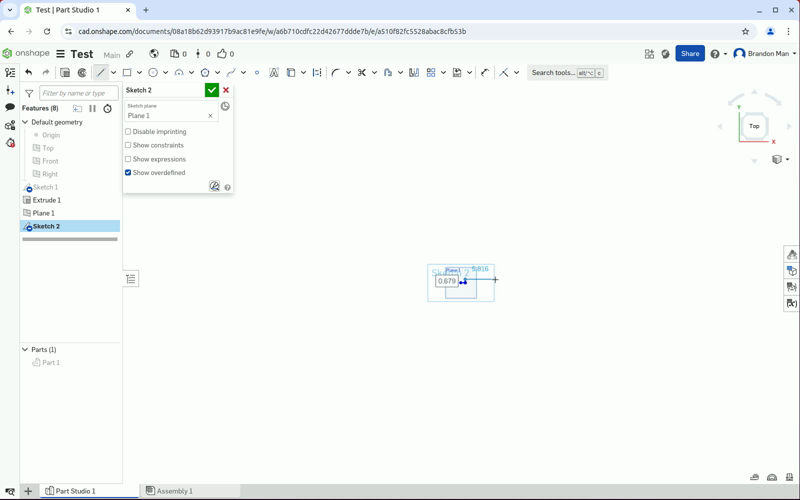
mouse_move(460, 279)
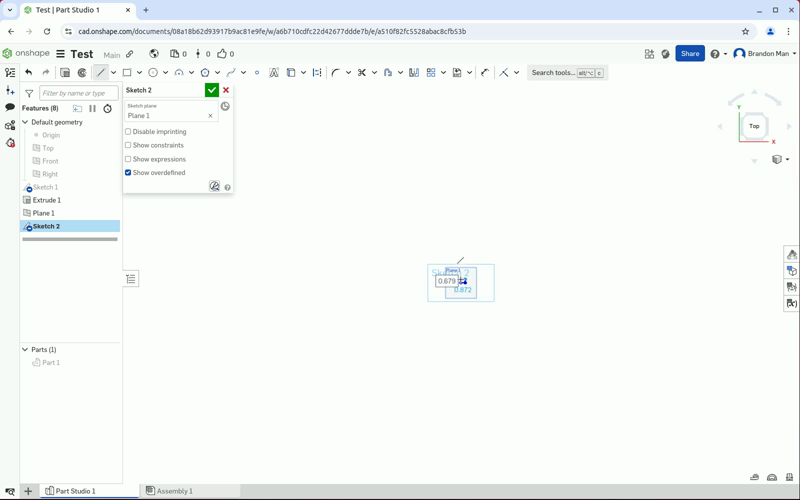
scroll(6)
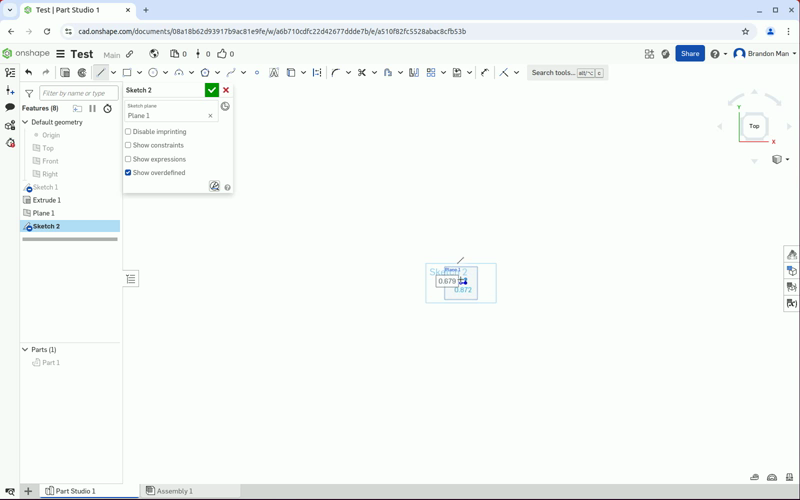
scroll(6)
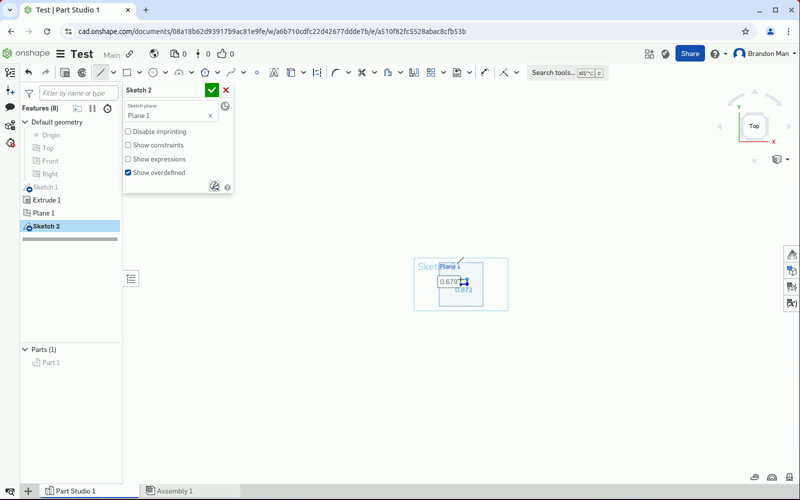
scroll(6)
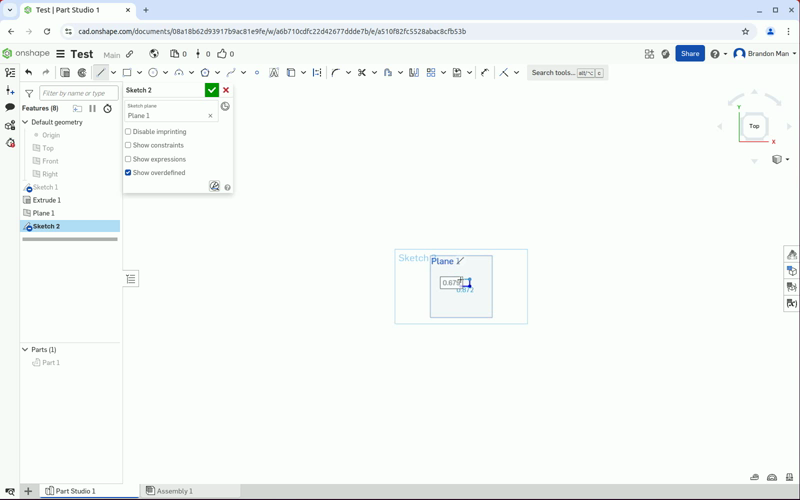
scroll(6)
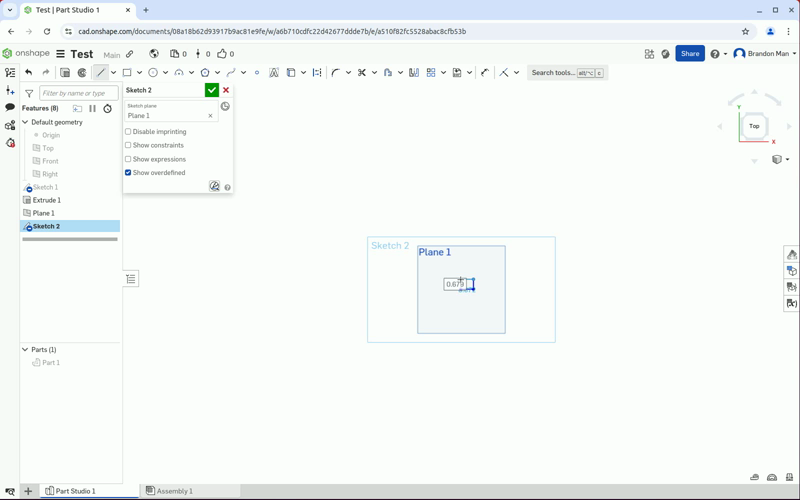
scroll(6)
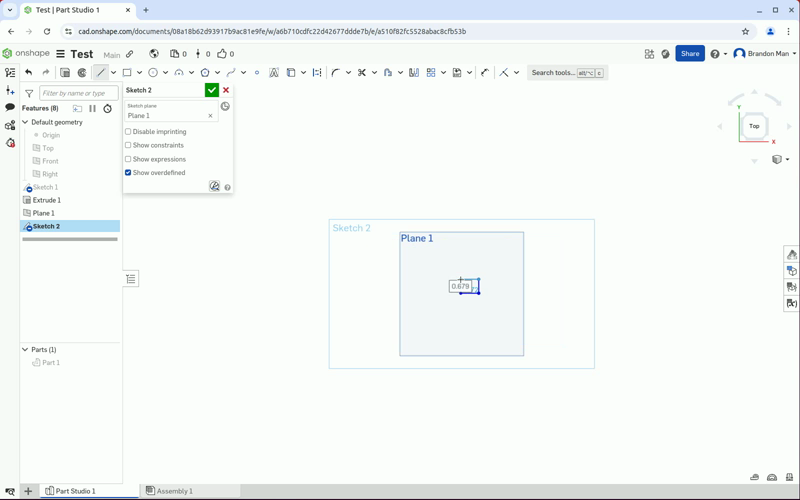
scroll(6)
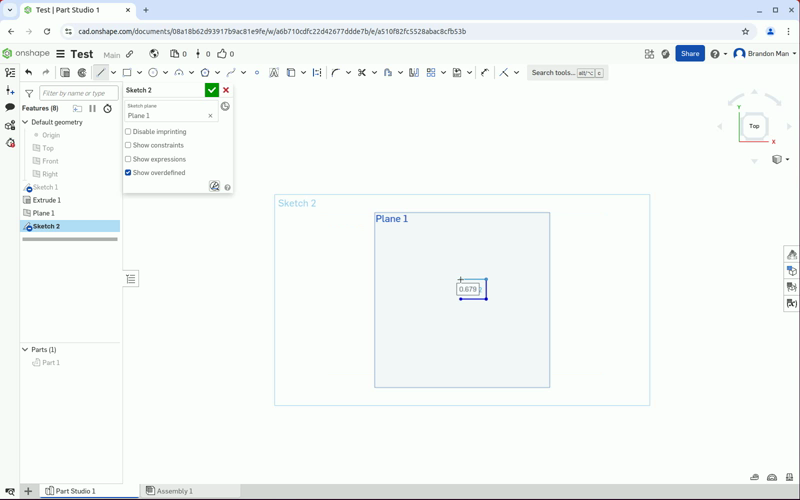
scroll(6)
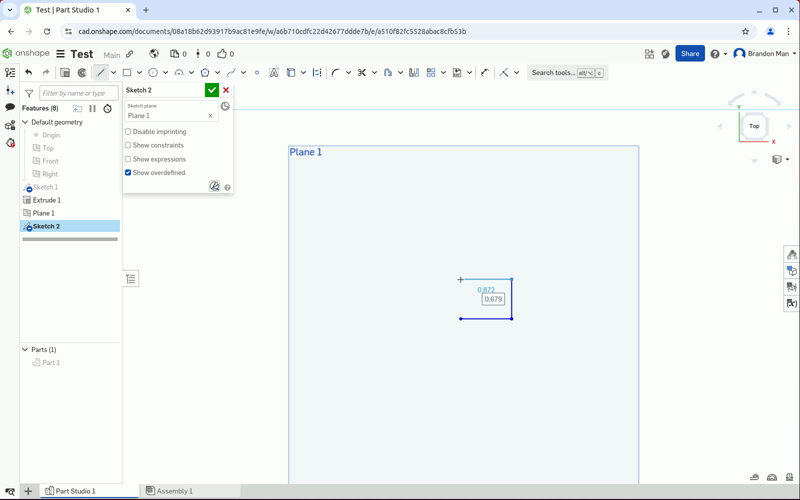
click(460, 279)
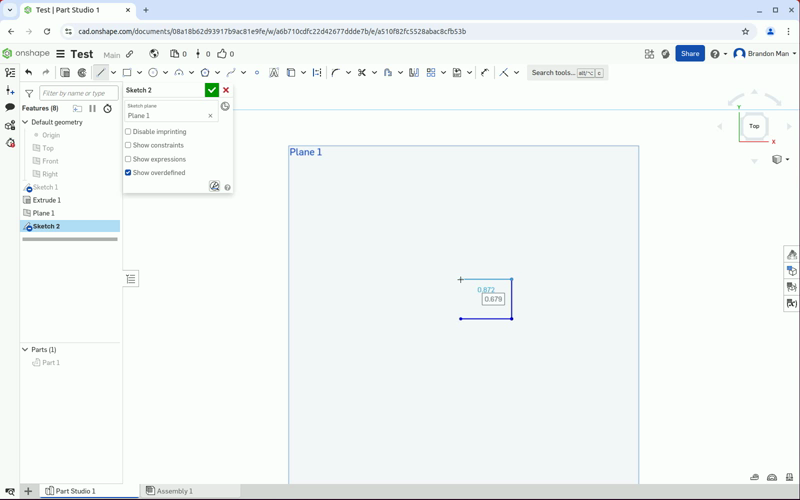
scroll(-6)
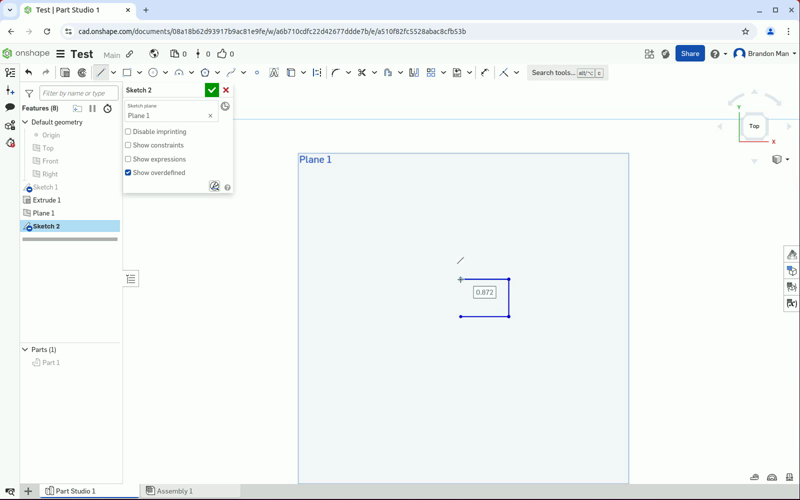
scroll(-6)
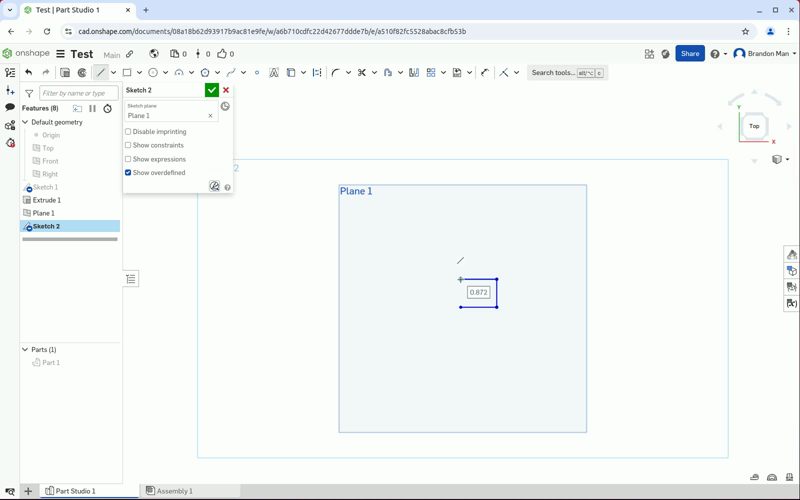
scroll(-6)
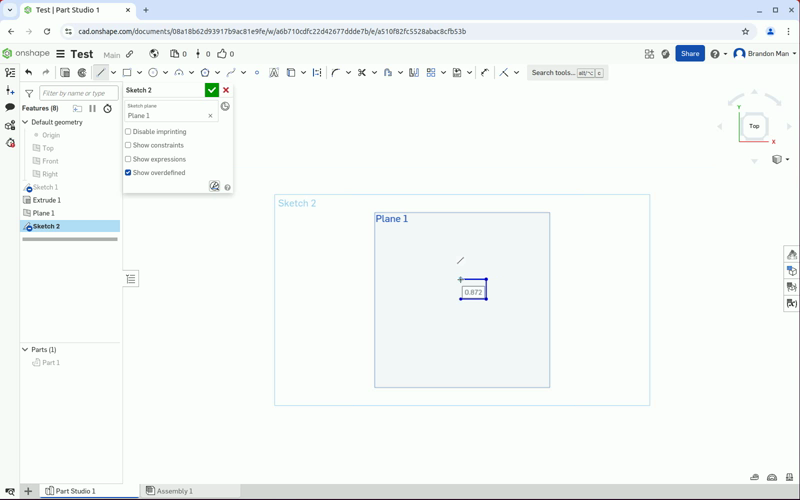
scroll(-6)
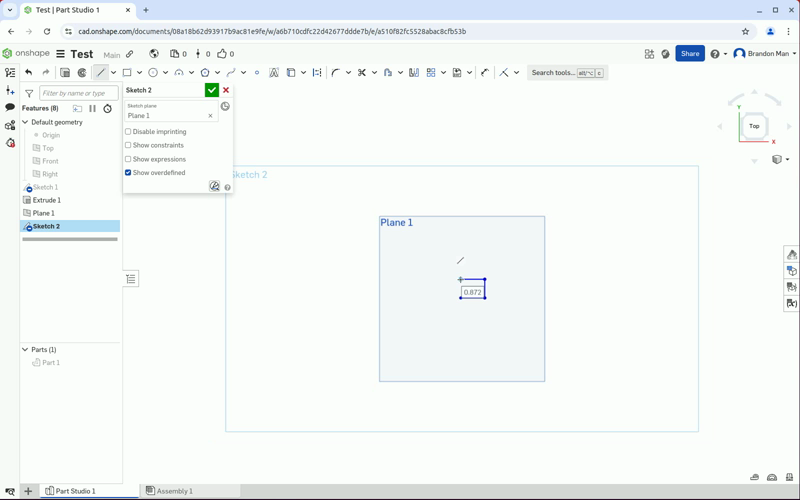
scroll(-6)
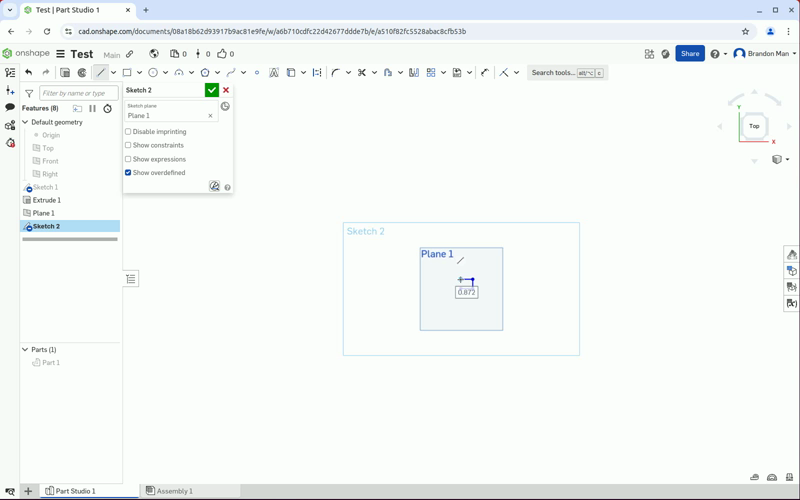
scroll(-6)
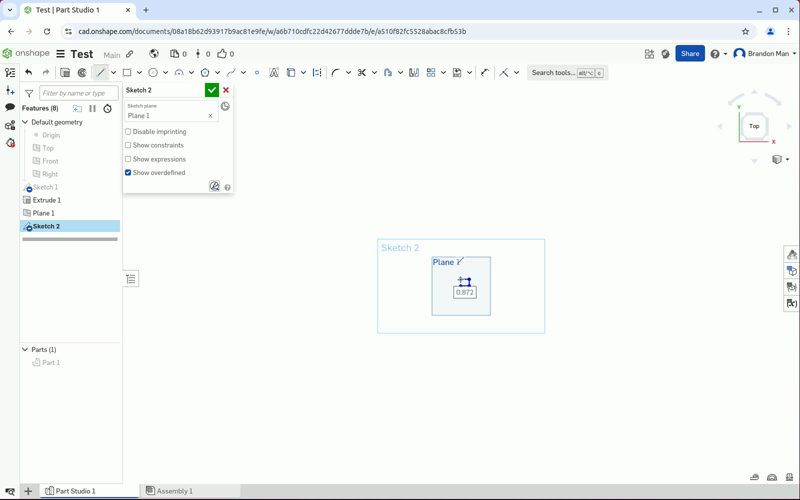
scroll(-6)
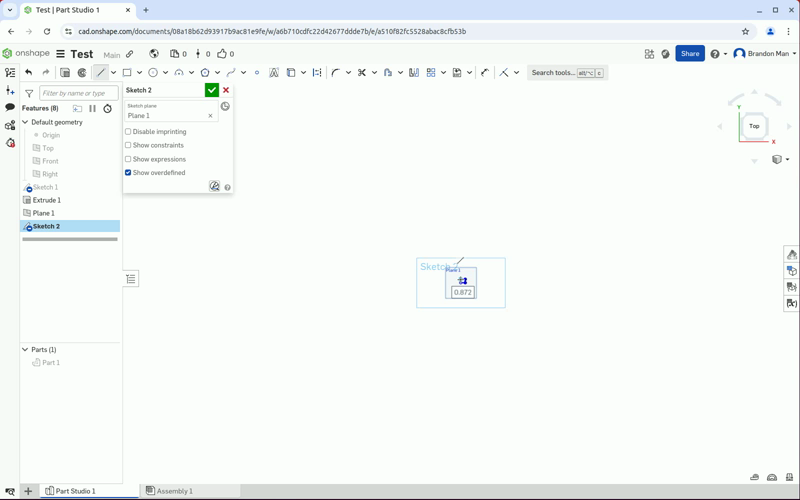
key_up(shift)
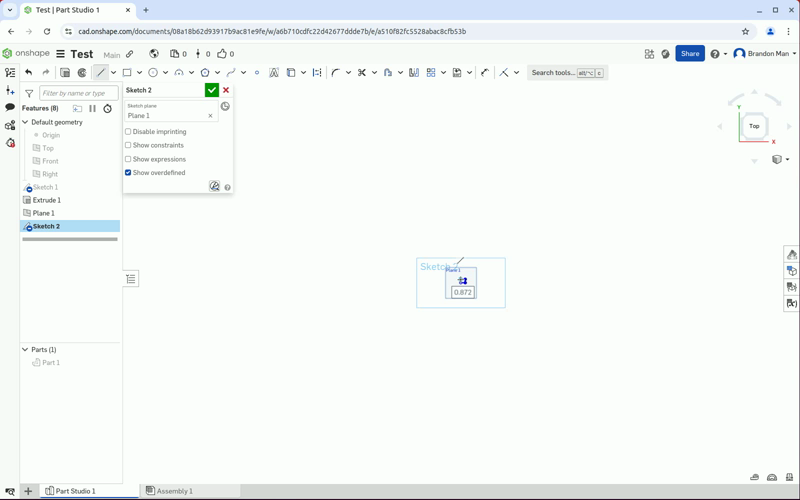
mouse_move(490, 279)
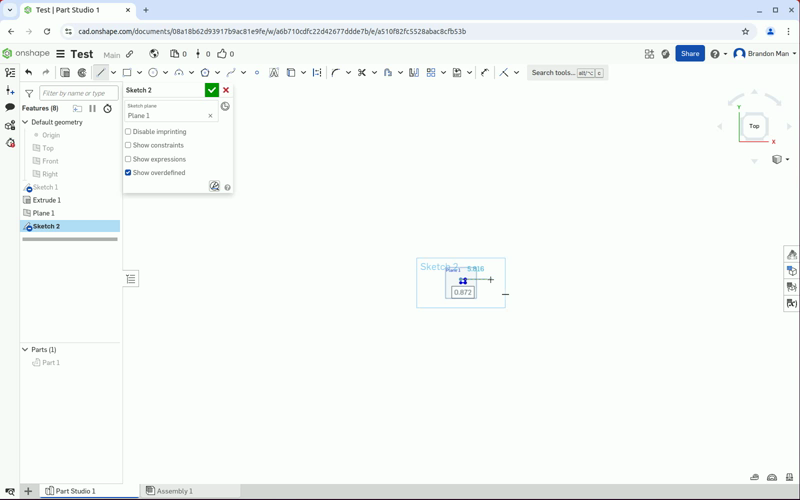
key_down(shift)
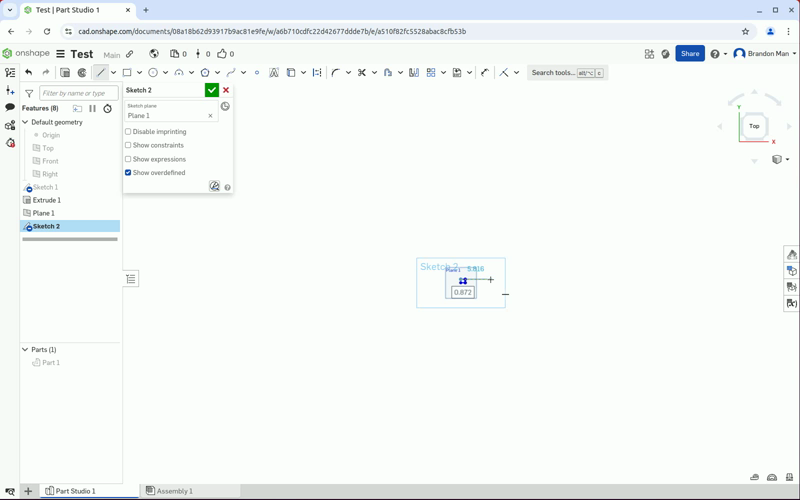
mouse_move(460, 282)
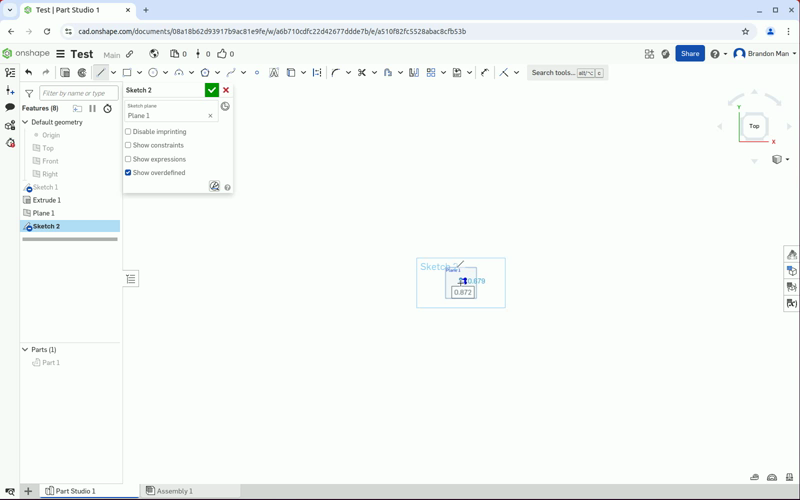
scroll(6)
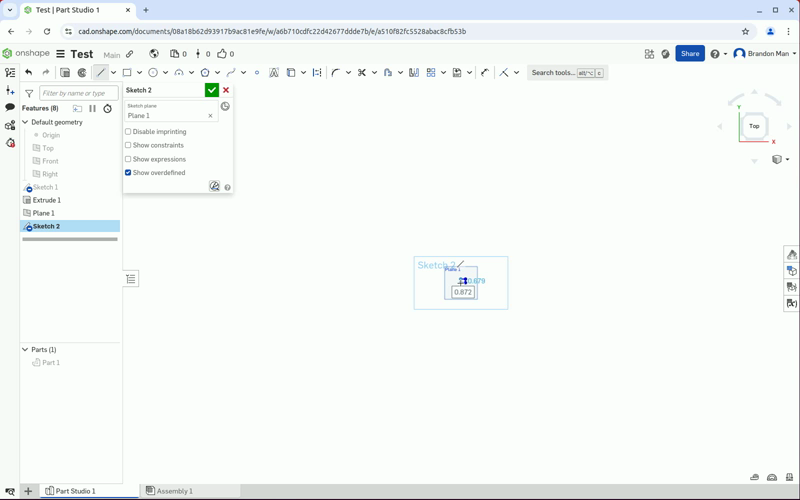
scroll(6)
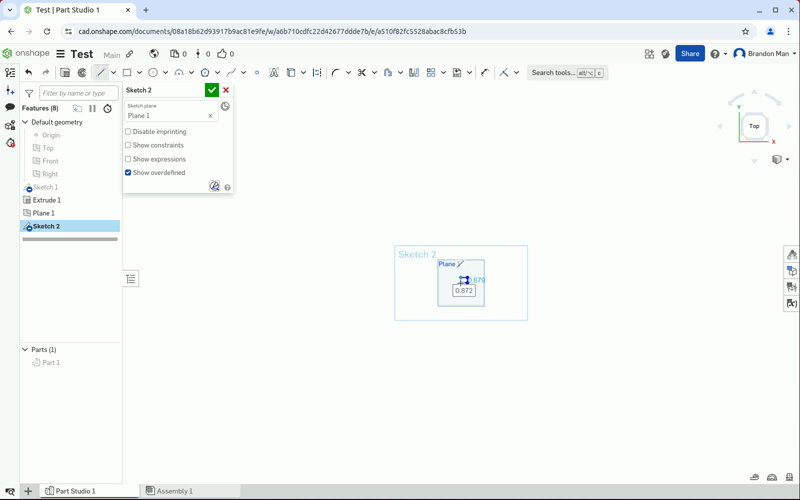
scroll(6)
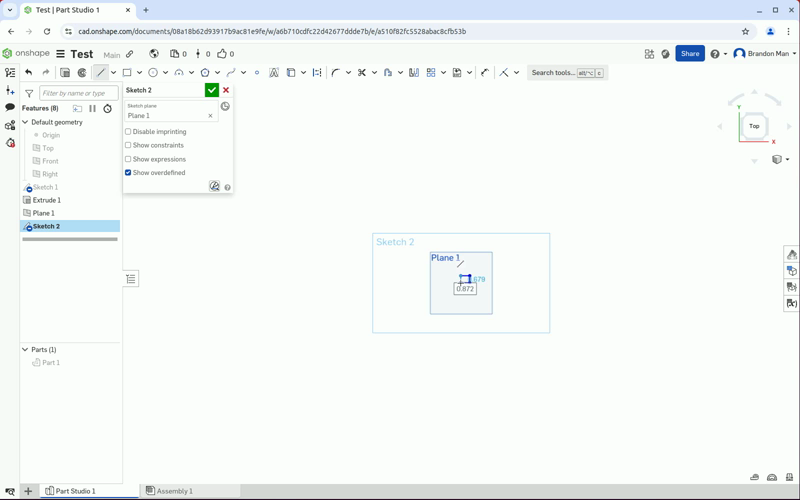
scroll(6)
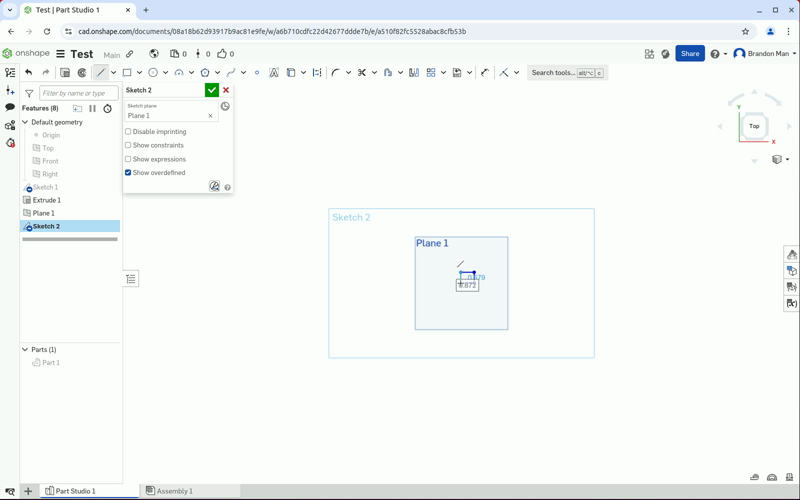
scroll(6)
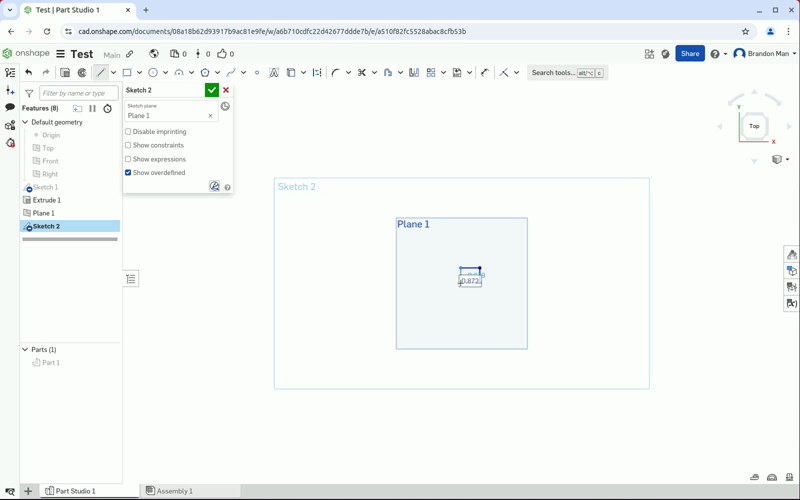
scroll(6)
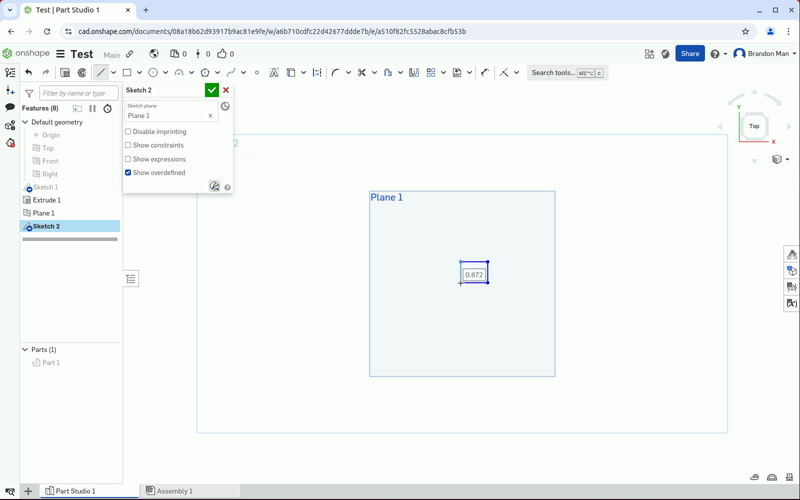
scroll(6)
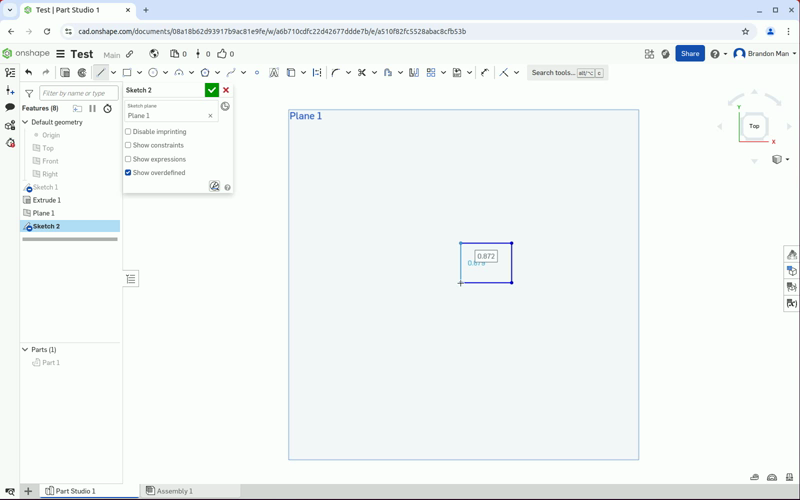
key_up(shift)
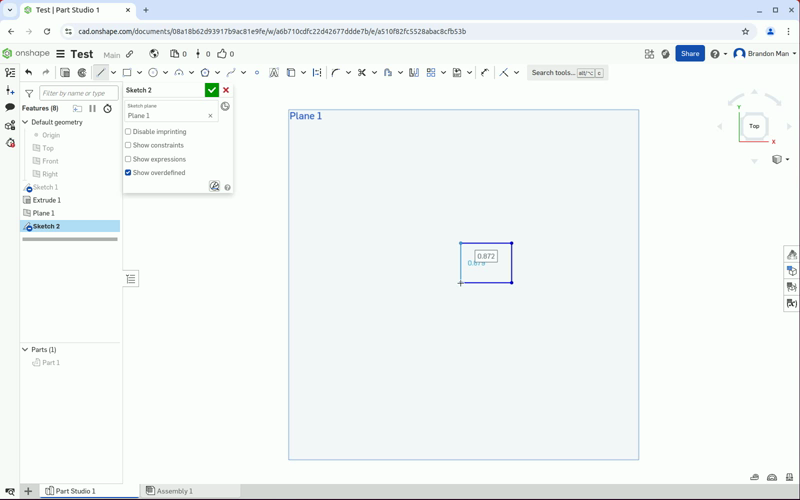
click(460, 282)
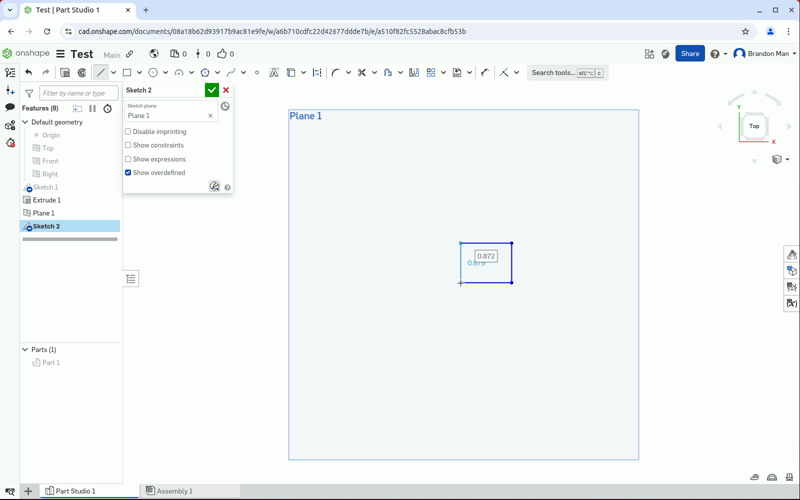
scroll(-6)
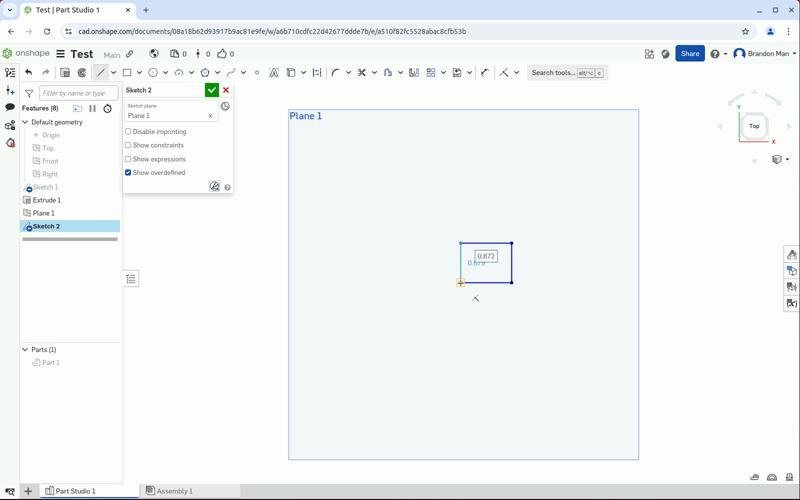
scroll(-6)
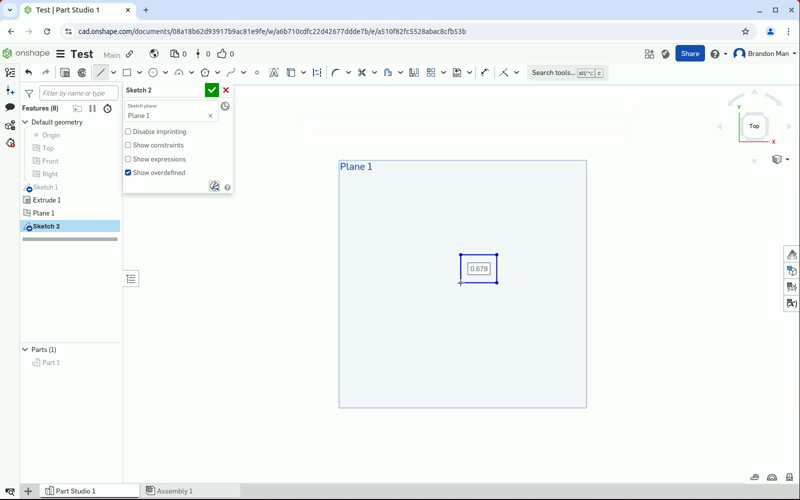
scroll(-6)
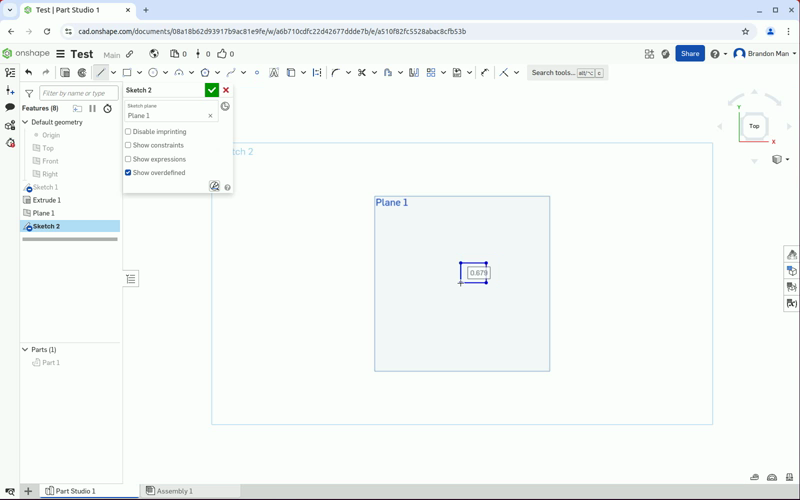
scroll(-6)
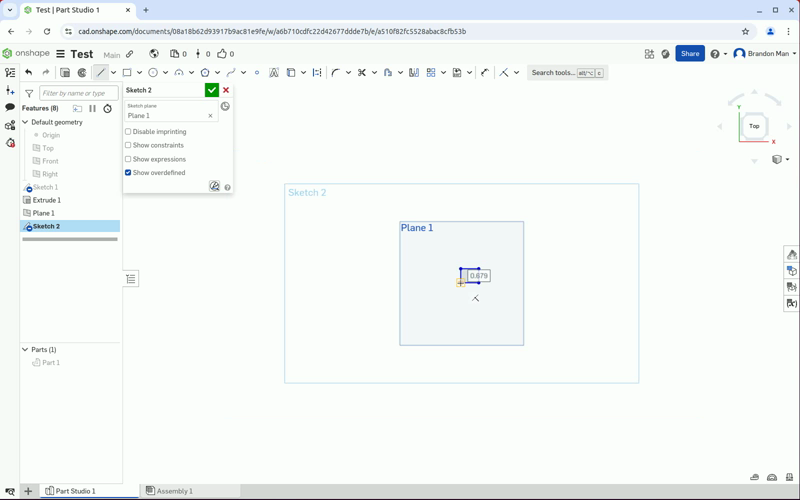
scroll(-6)
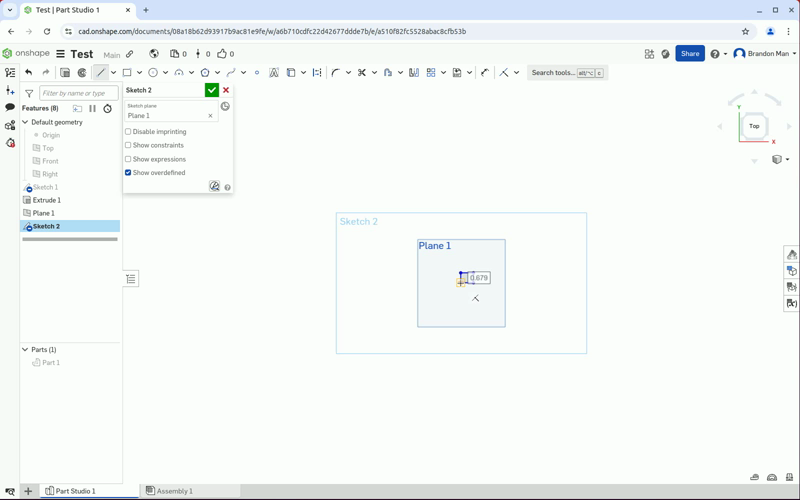
scroll(-6)
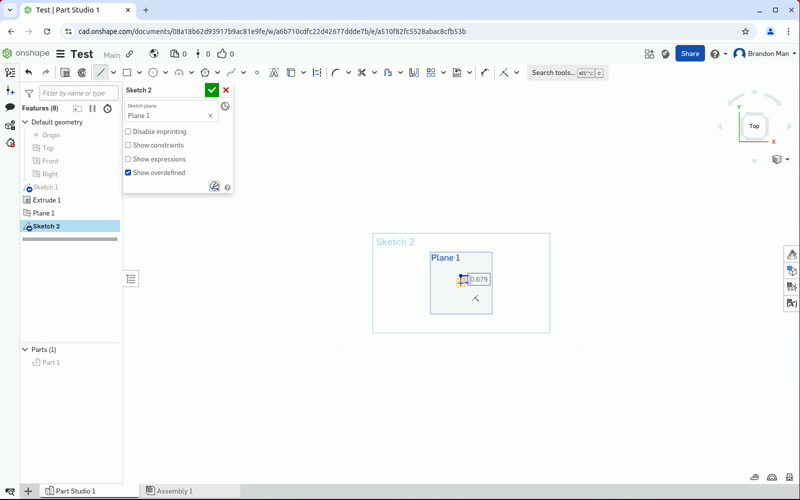
scroll(-6)
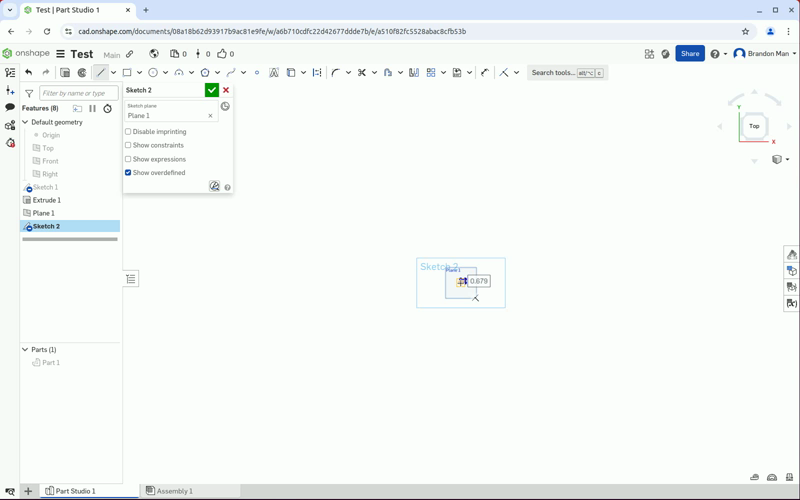
key(esc)
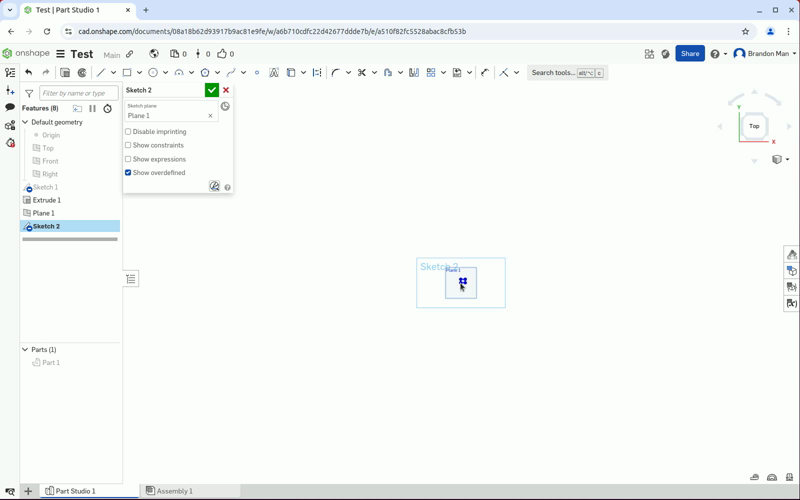
mouse_move(464, 282)
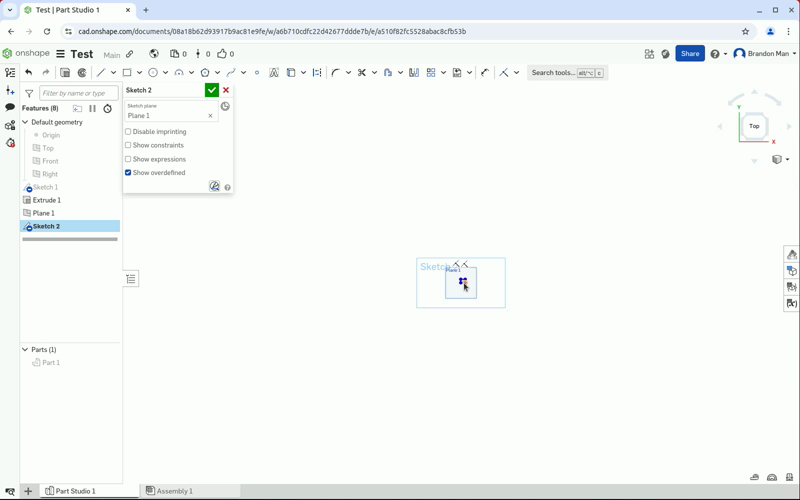
scroll(6)
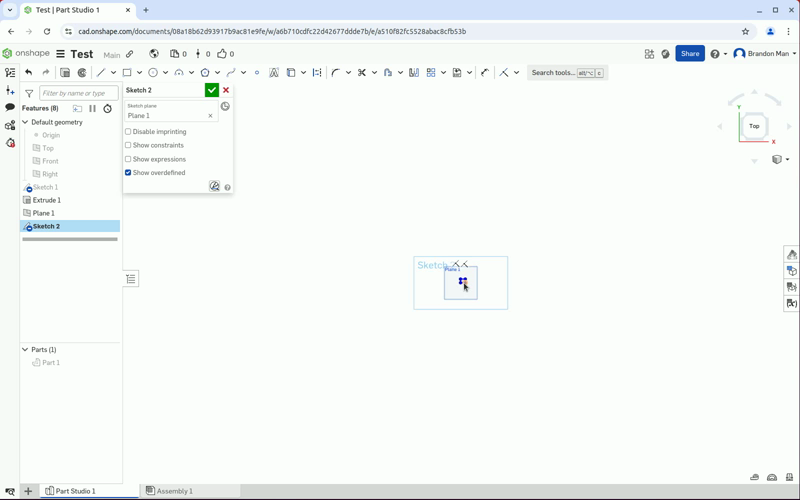
scroll(6)
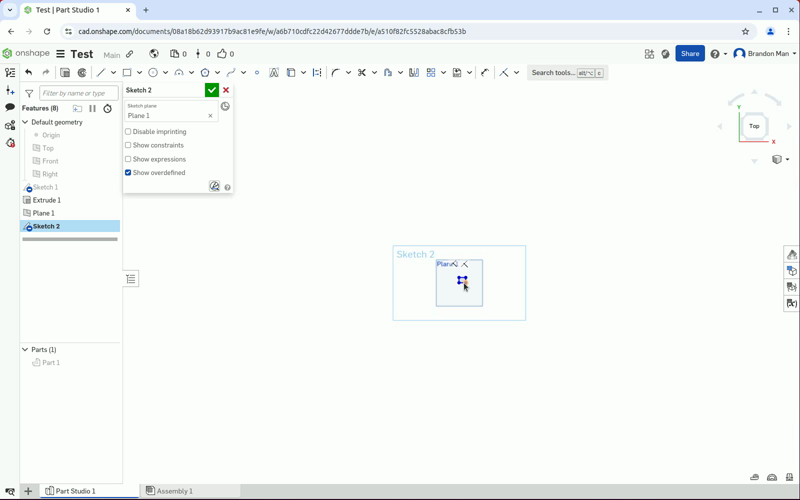
scroll(6)
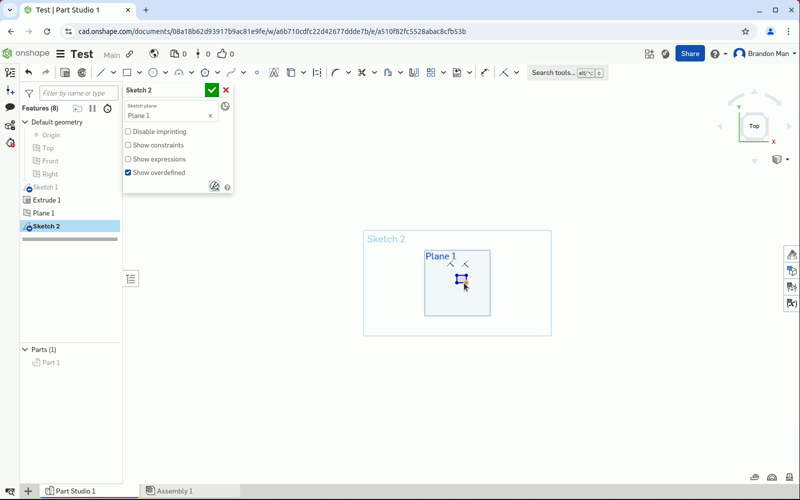
scroll(6)
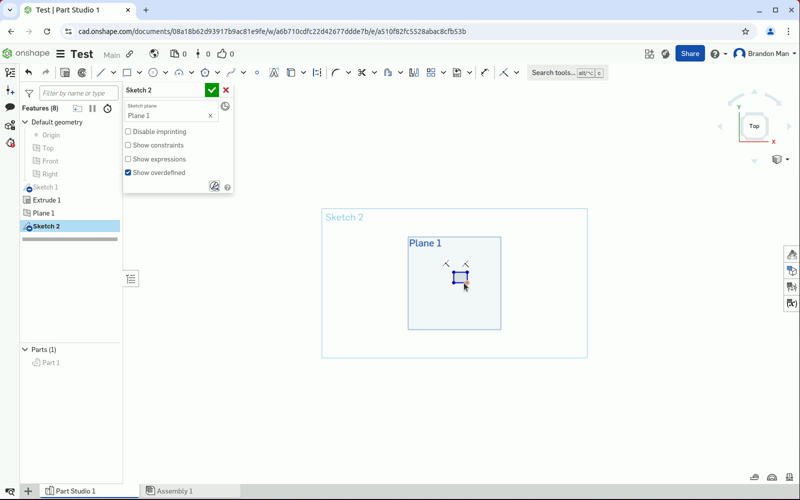
scroll(6)
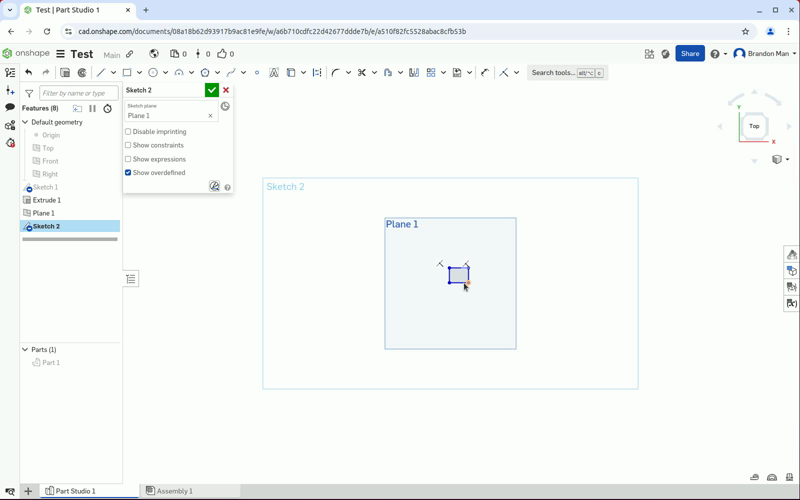
scroll(6)
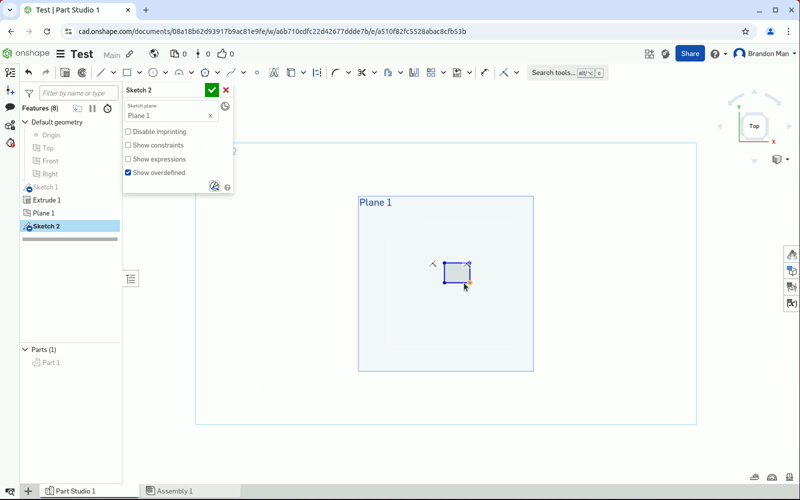
scroll(6)
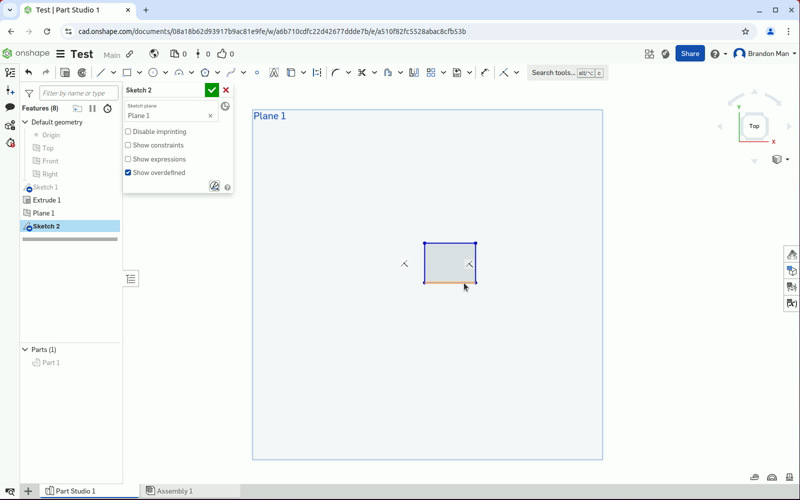
click(464, 282)
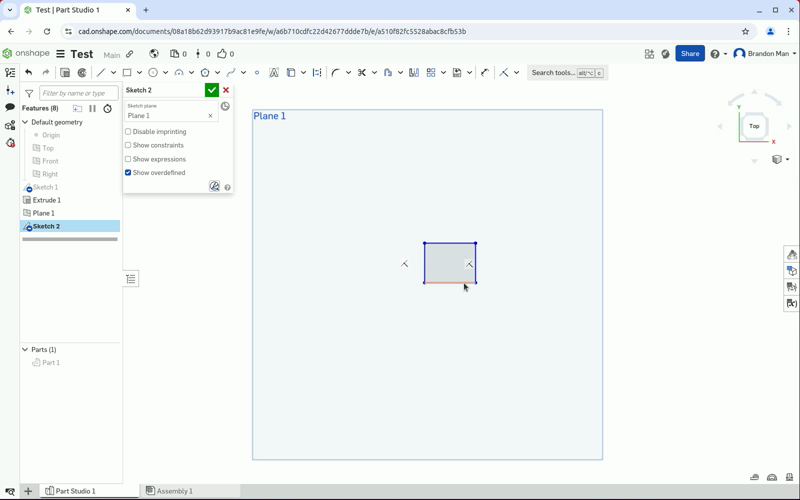
scroll(-6)
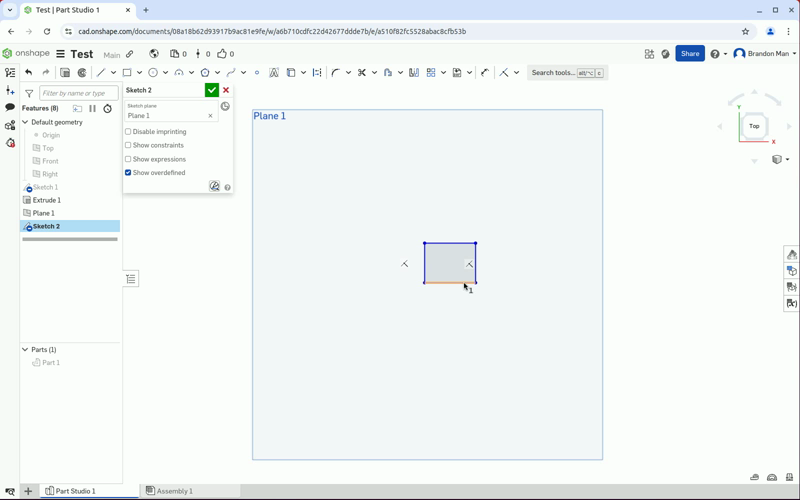
scroll(-6)
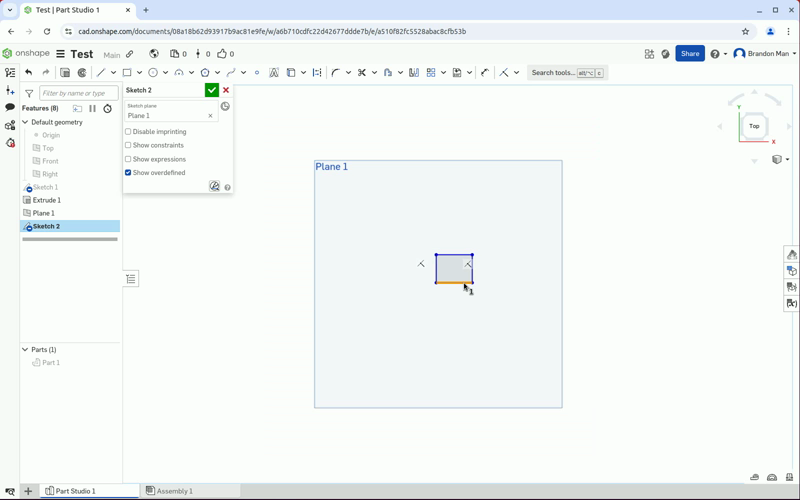
scroll(-6)
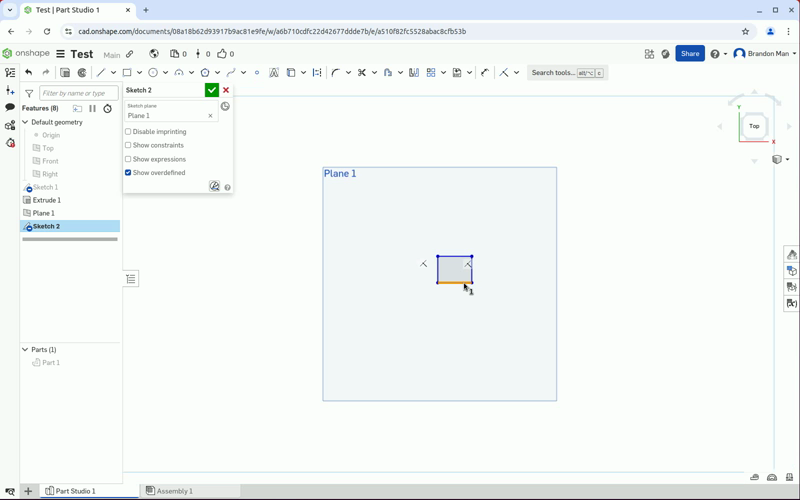
scroll(-6)
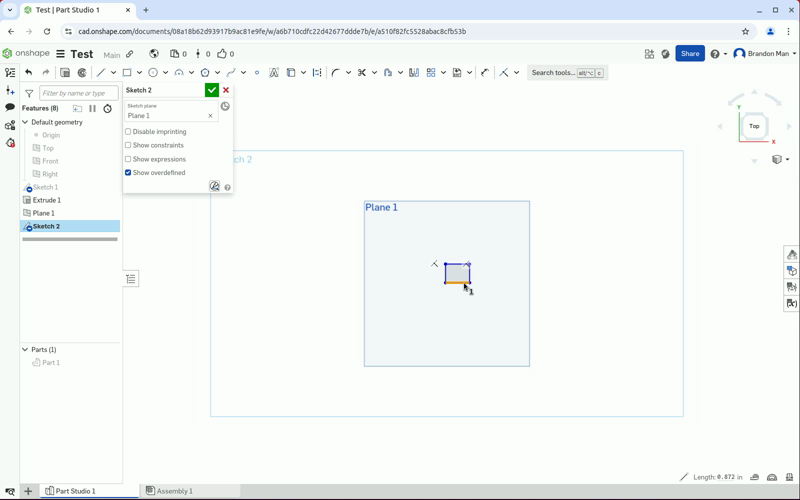
scroll(-6)
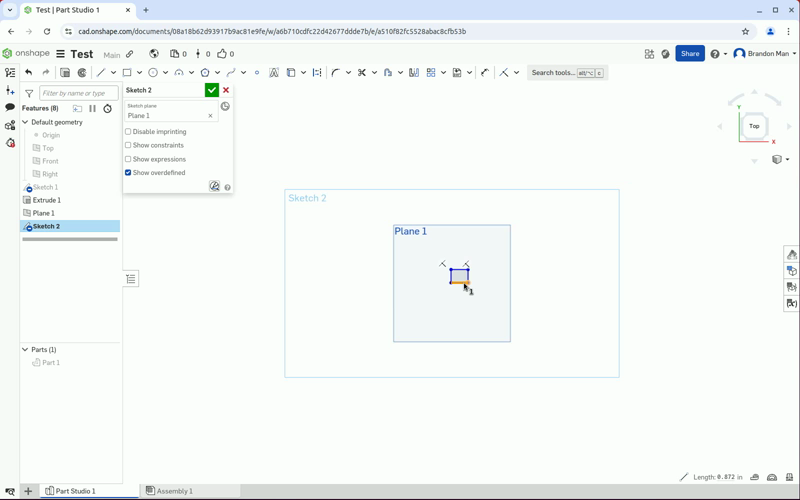
scroll(-6)
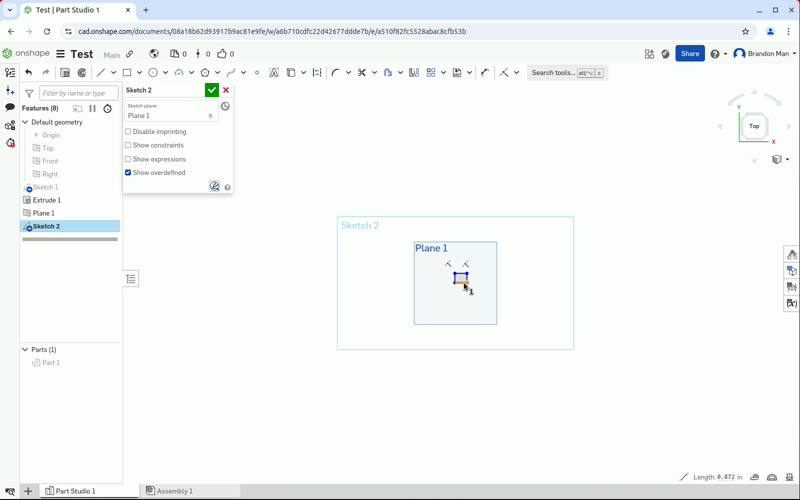
scroll(-6)
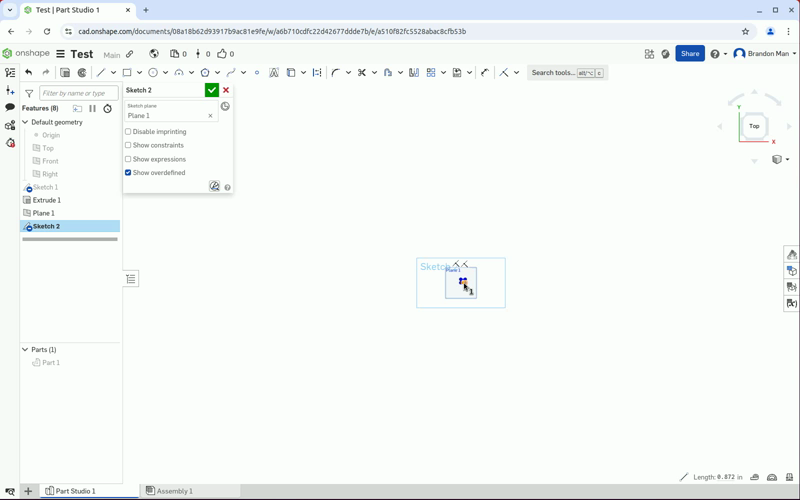
mouse_move(73, 352)
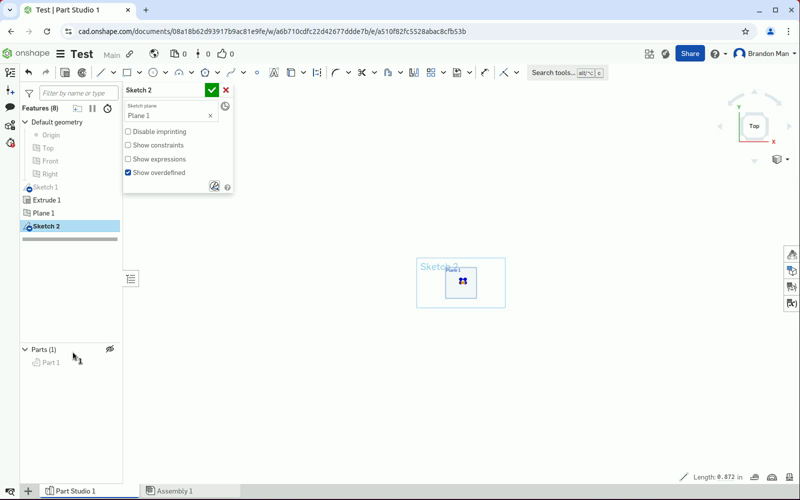
key(shift+y)
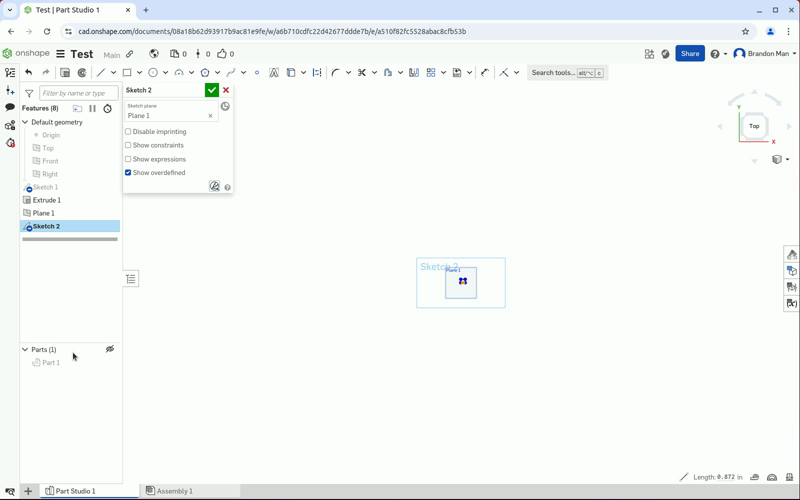
key(shift+e)
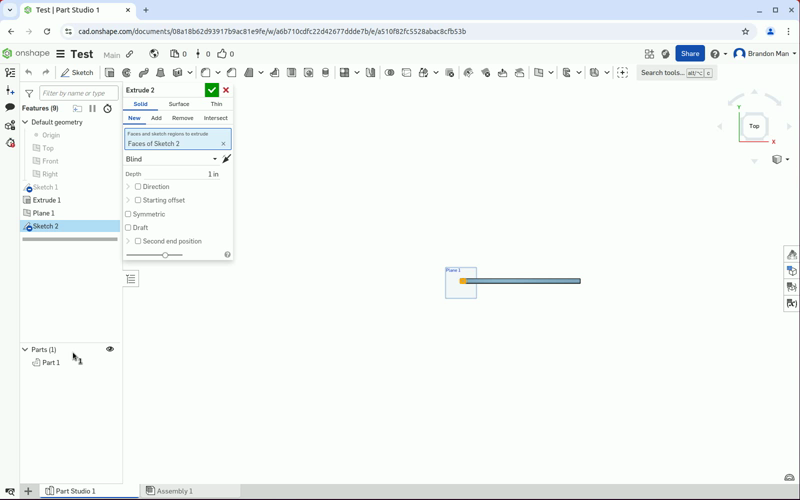
mouse_move(143, 106)
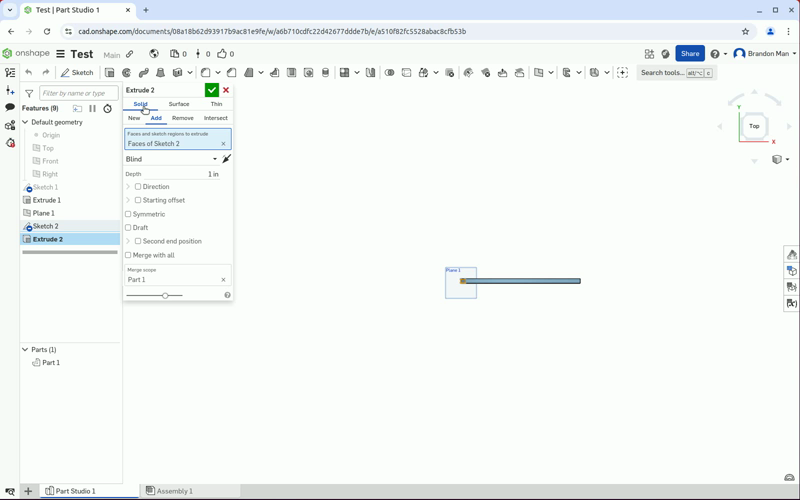
click(143, 106)
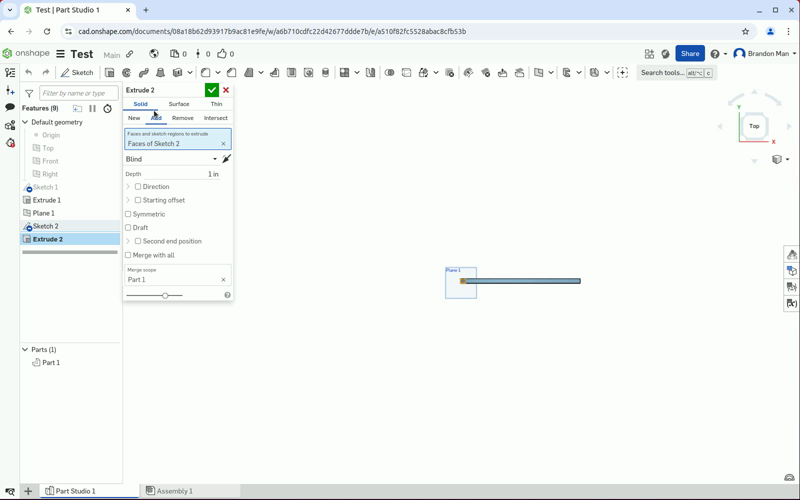
mouse_move(186, 120)
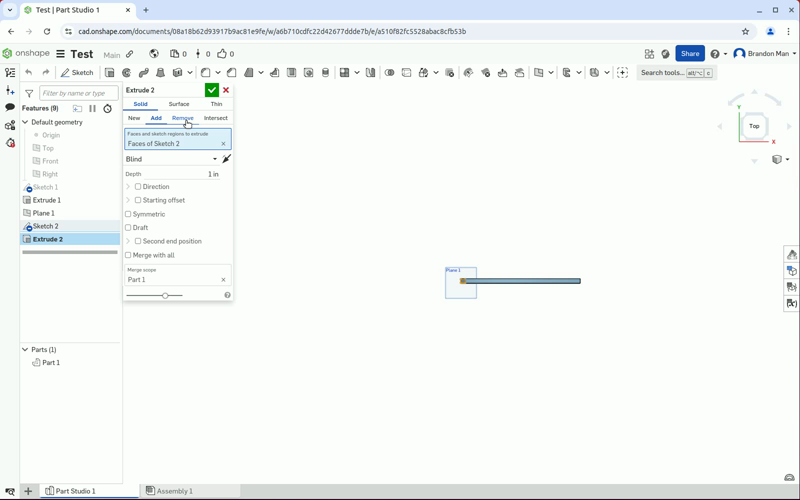
click(186, 120)
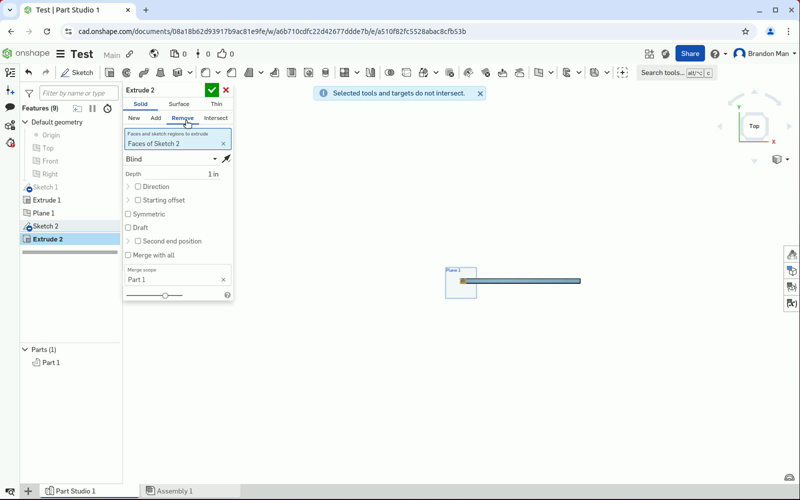
key(tab, 4)
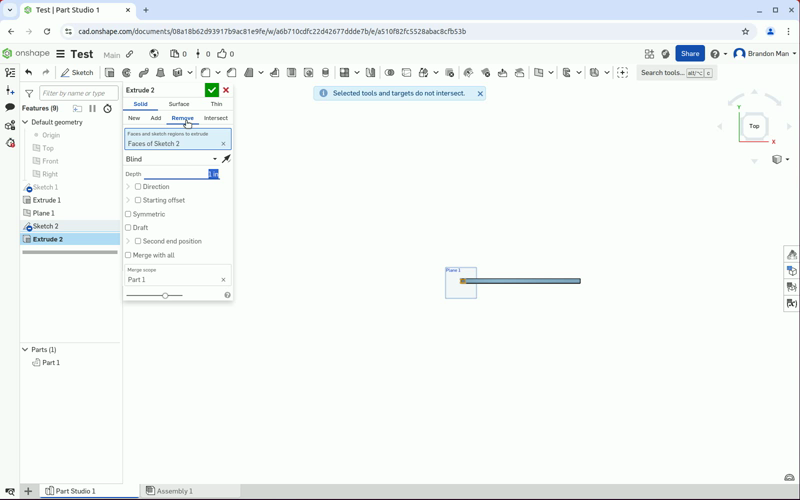
text(0.241)
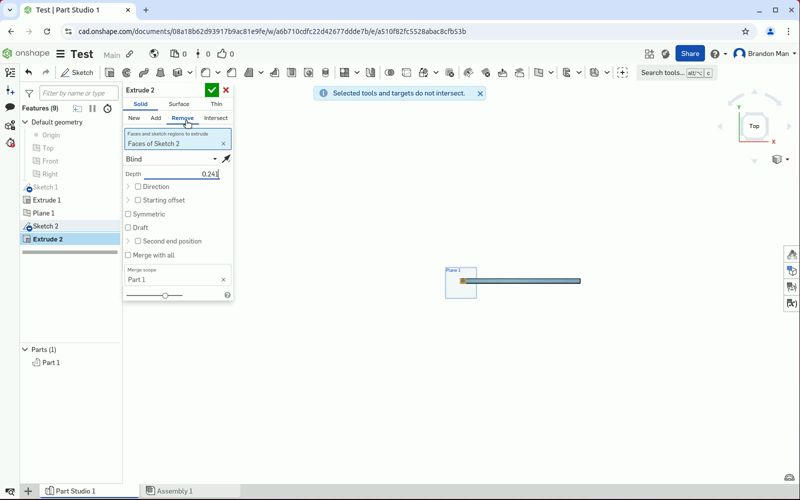
key(tab, 6)
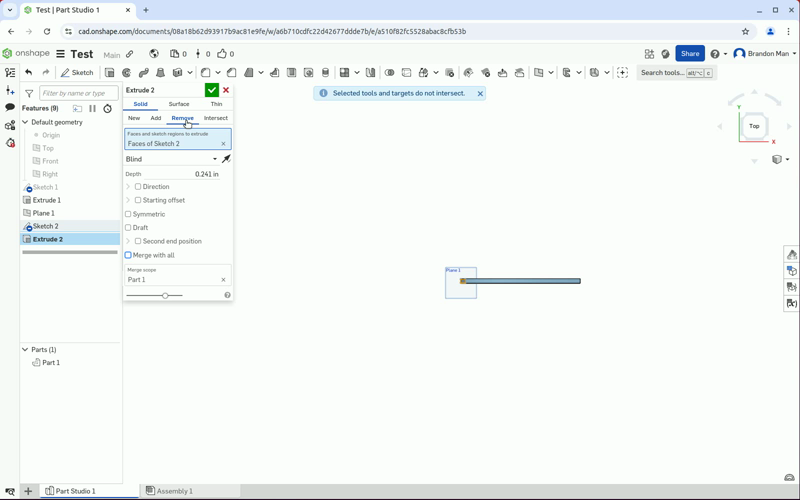
key(space)
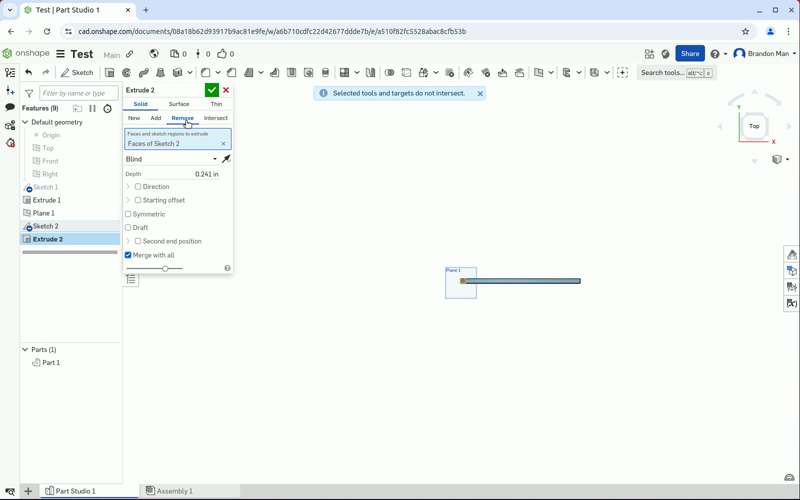
key(enter)
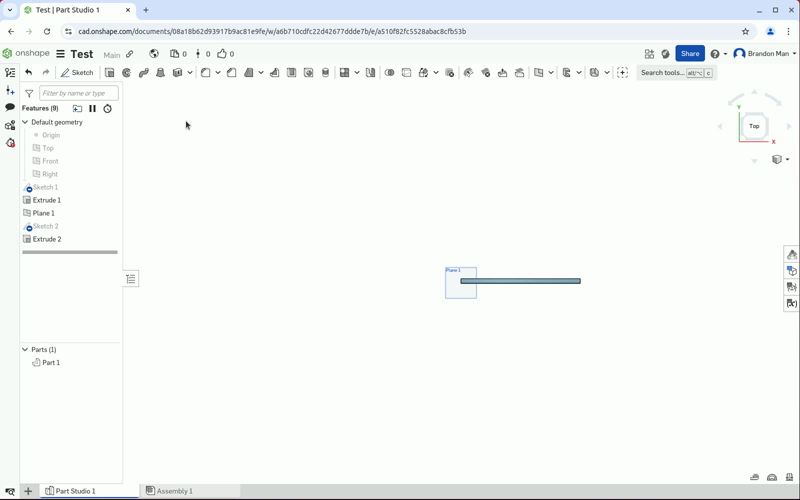
key(shift+h)
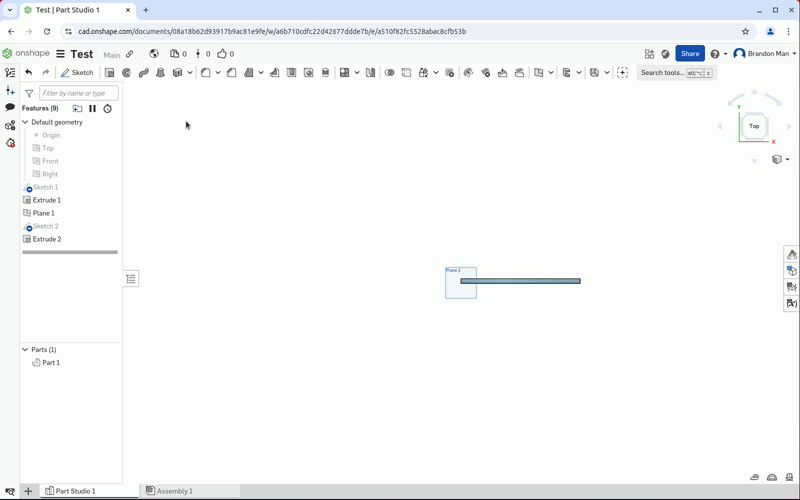
key(shift+h)
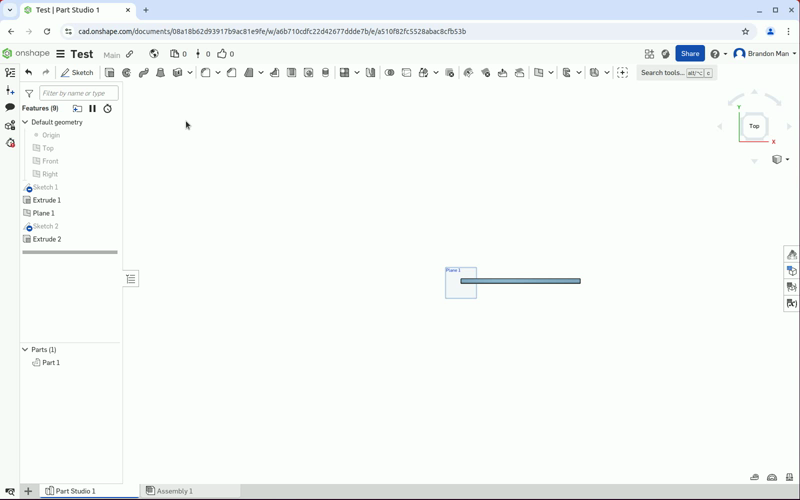
mouse_move(73, 189)
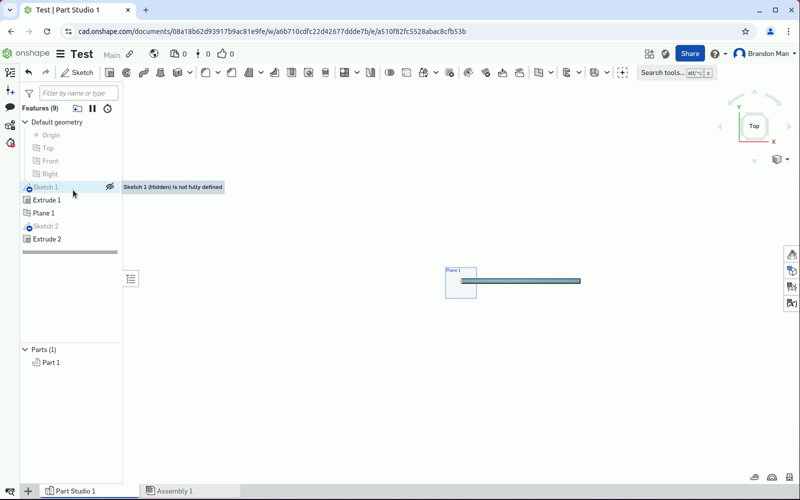
click(73, 189)
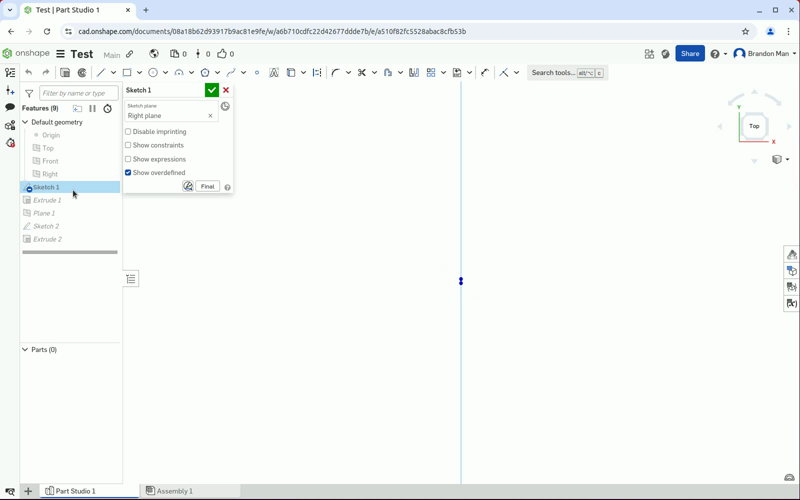
mouse_move(229, 92)
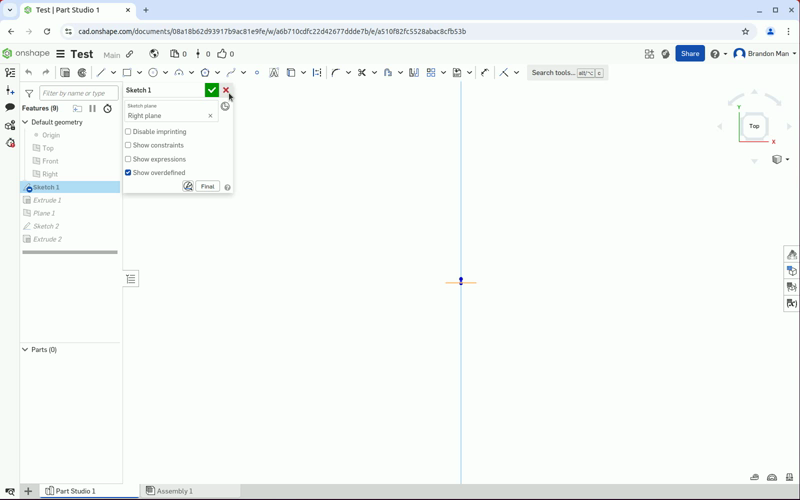
click(229, 92)
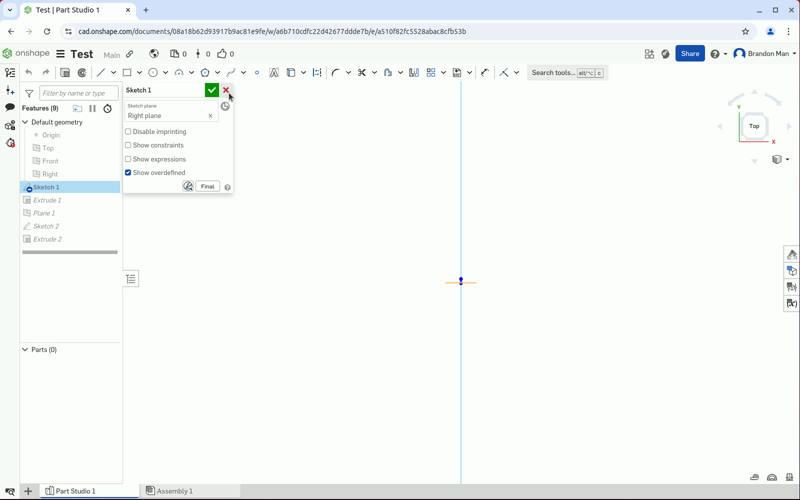
key(shift+s)
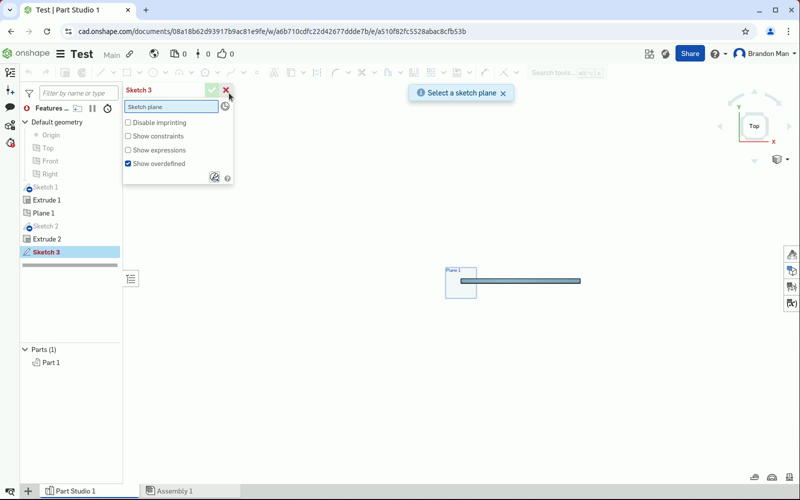
mouse_move(73, 215)
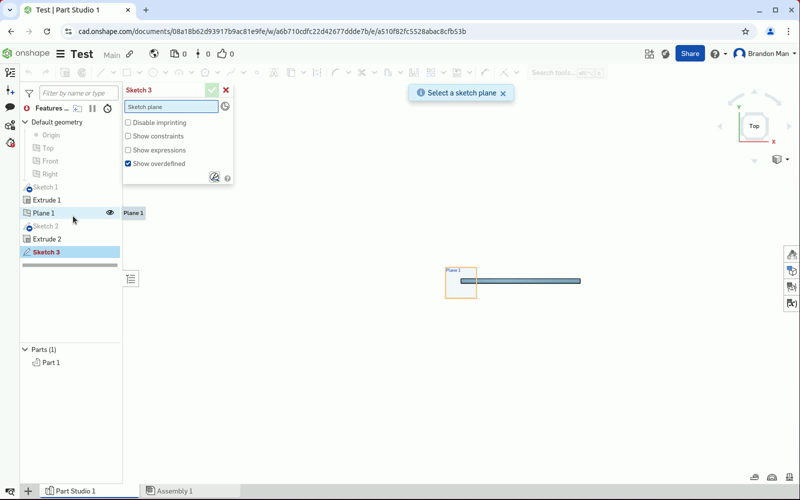
click(73, 215)
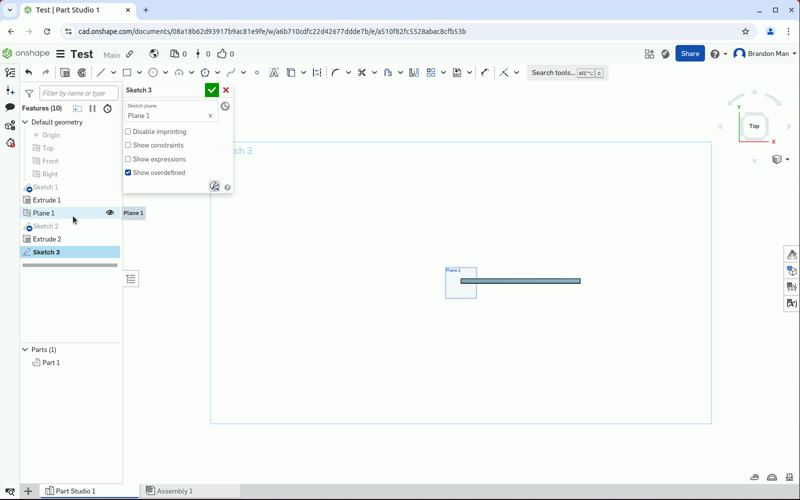
mouse_move(73, 352)
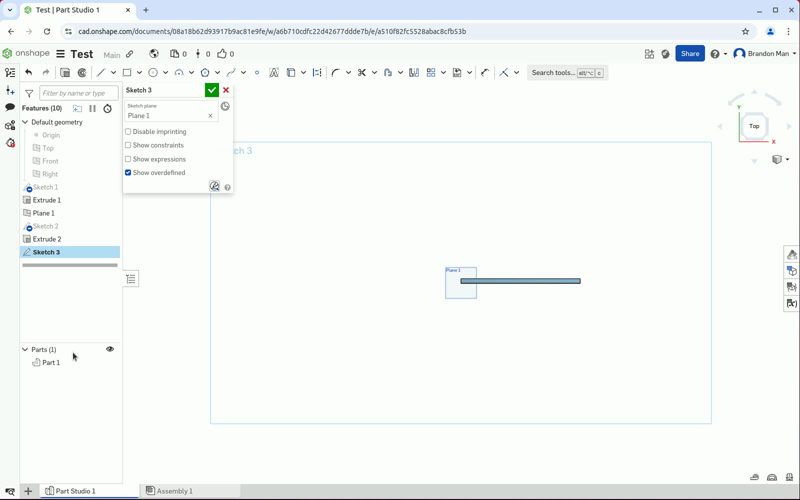
key(y)
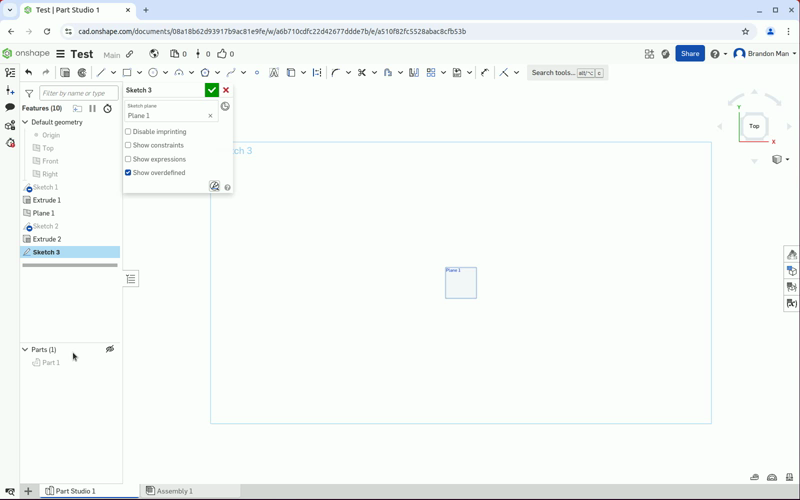
key(l)
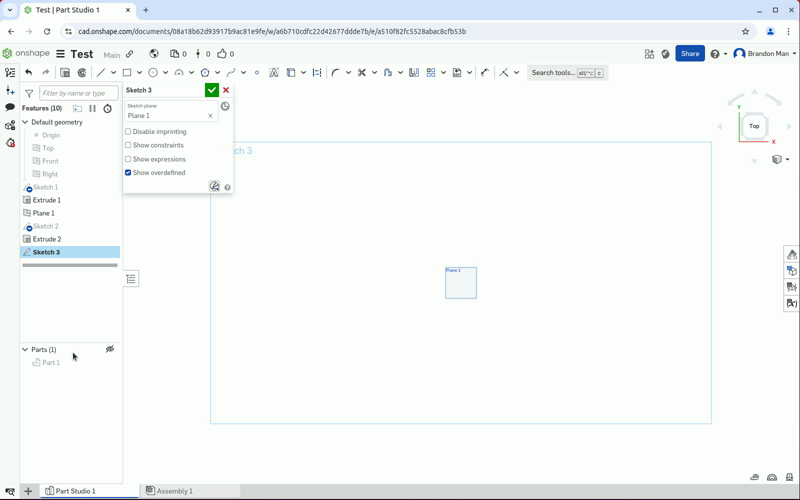
key_down(shift)
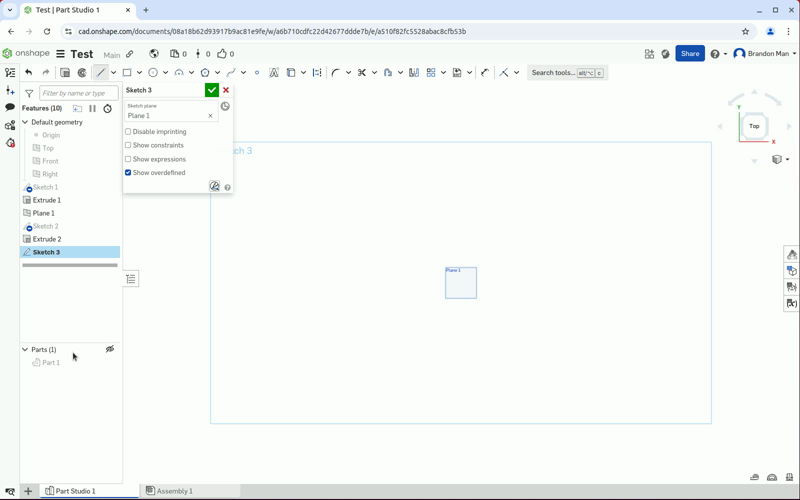
mouse_move(569, 282)
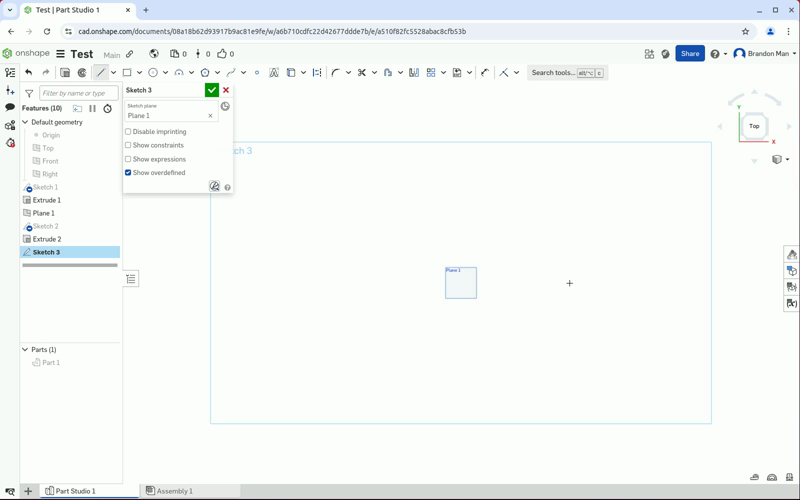
click(569, 282)
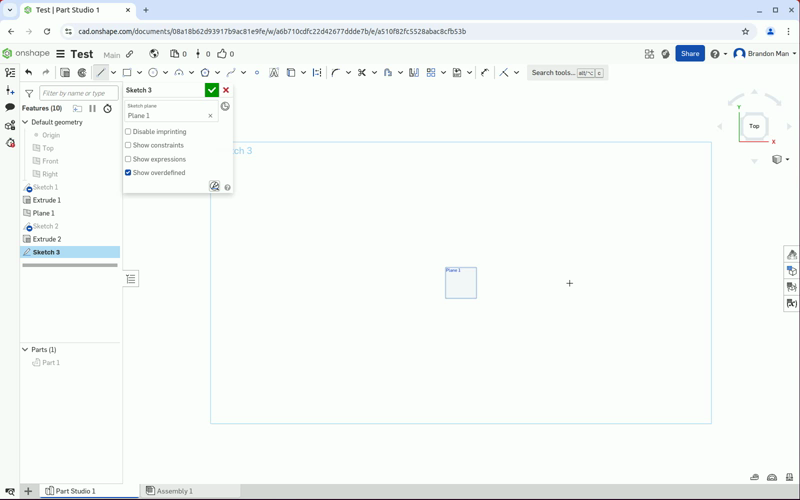
key_up(shift)
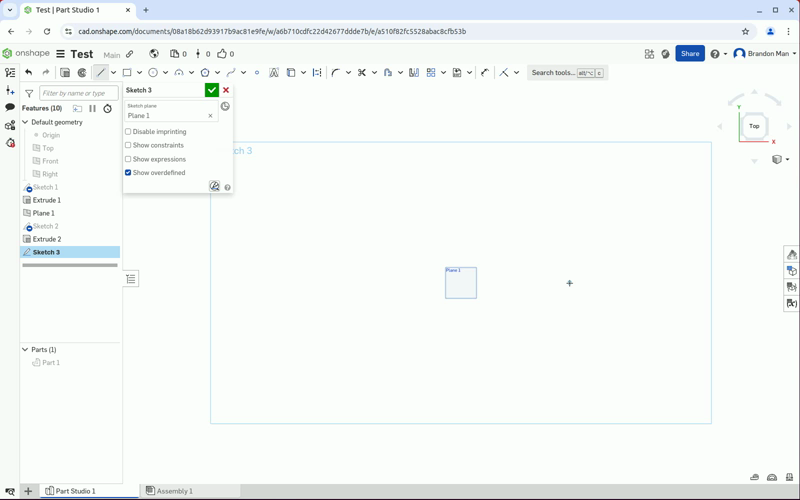
key_down(shift)
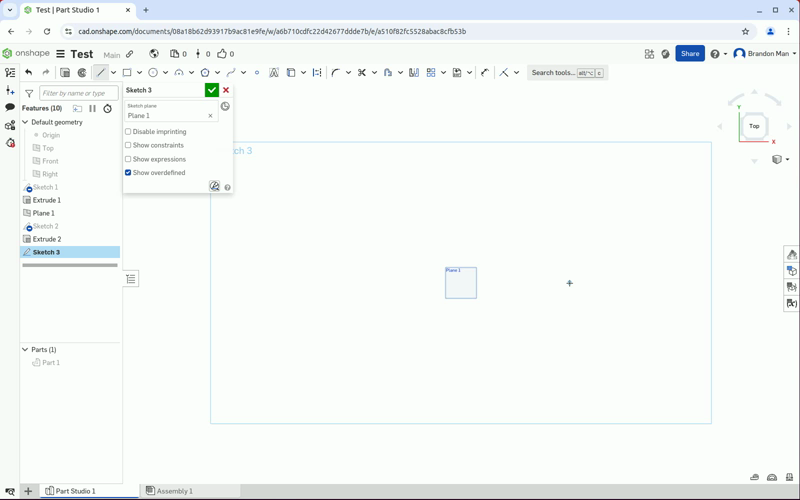
mouse_move(589, 282)
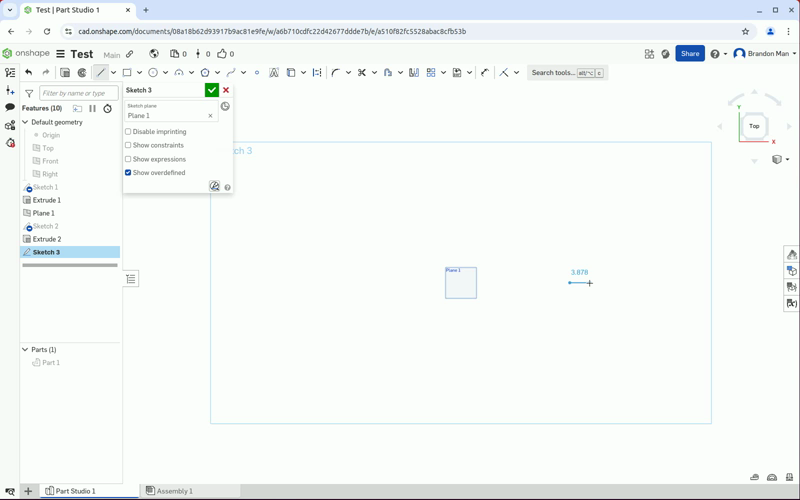
mouse_move(574, 282)
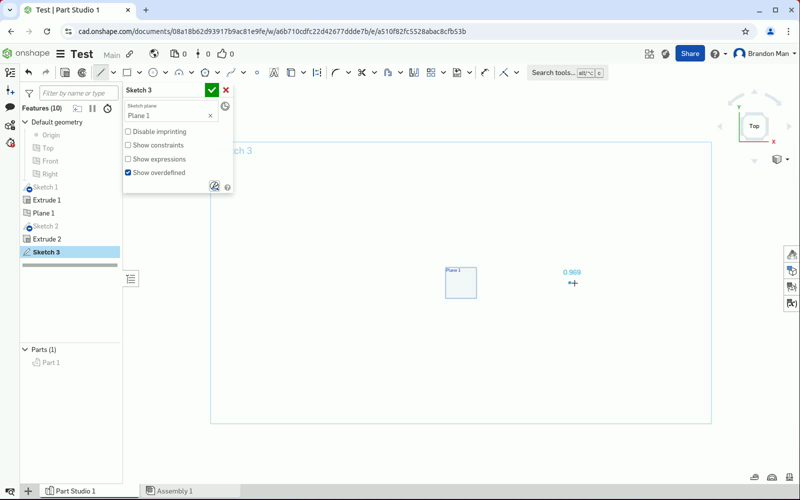
scroll(6)
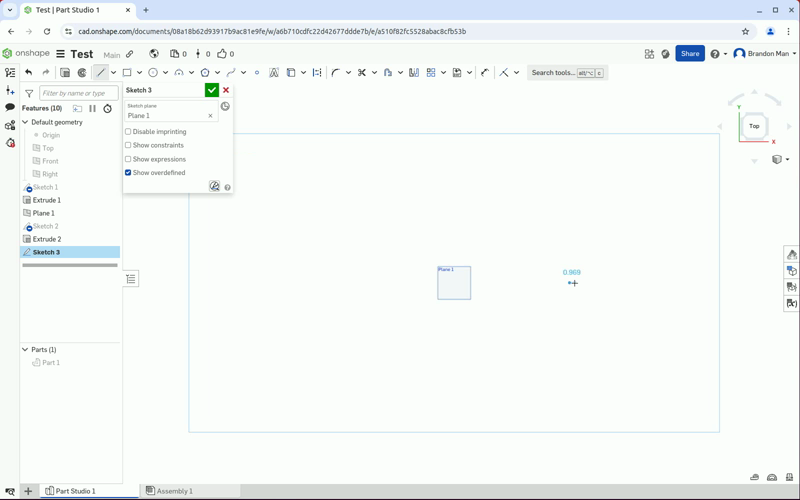
scroll(6)
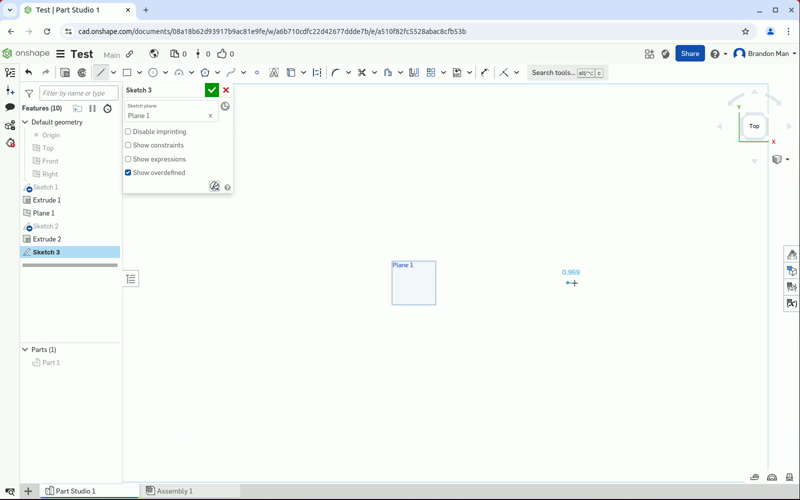
scroll(6)
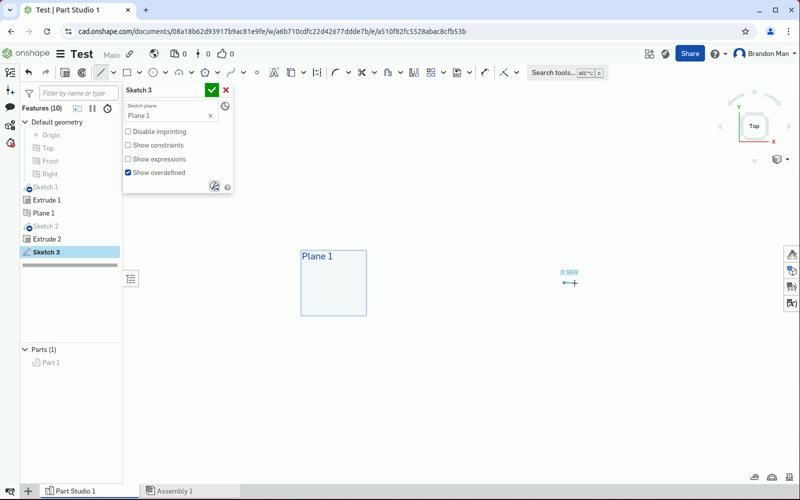
scroll(6)
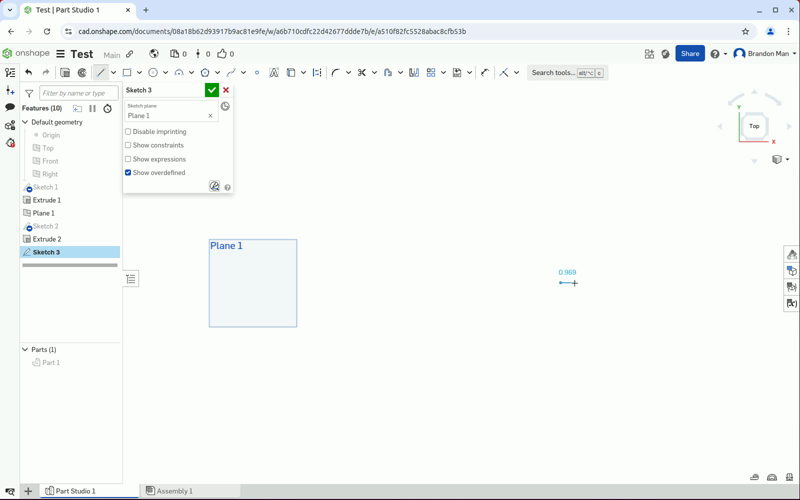
scroll(6)
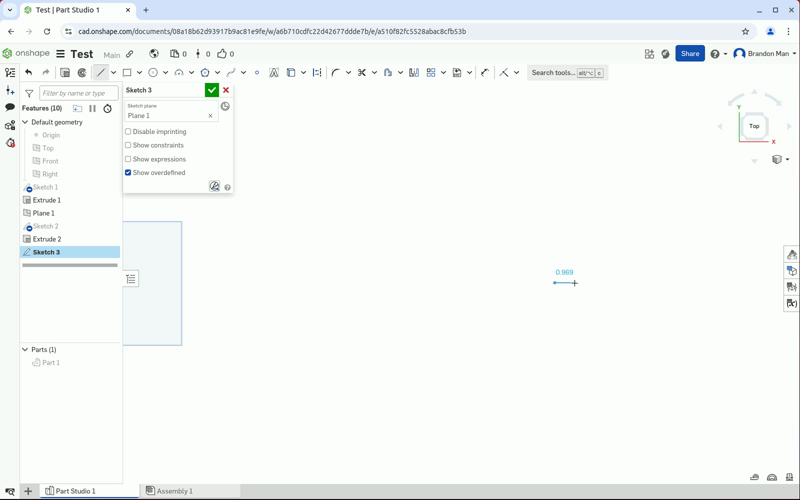
scroll(6)
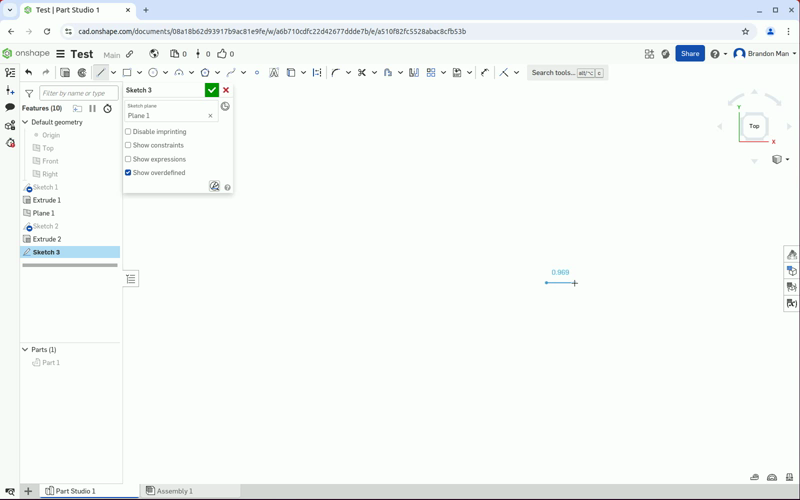
scroll(6)
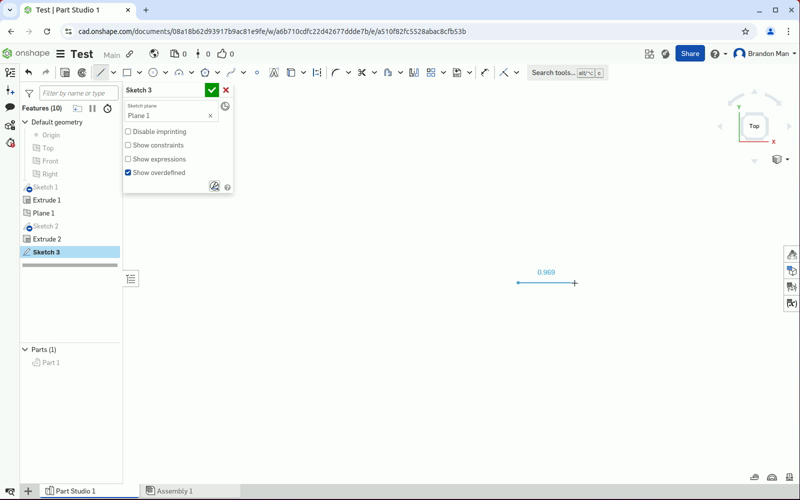
click(574, 282)
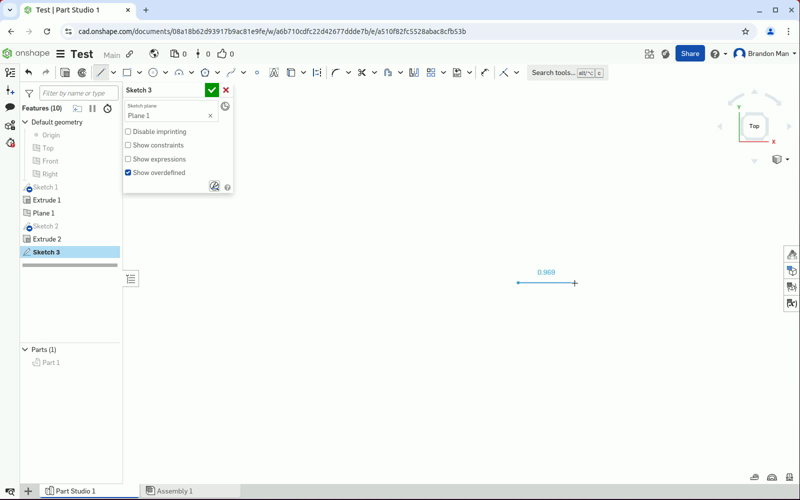
scroll(-6)
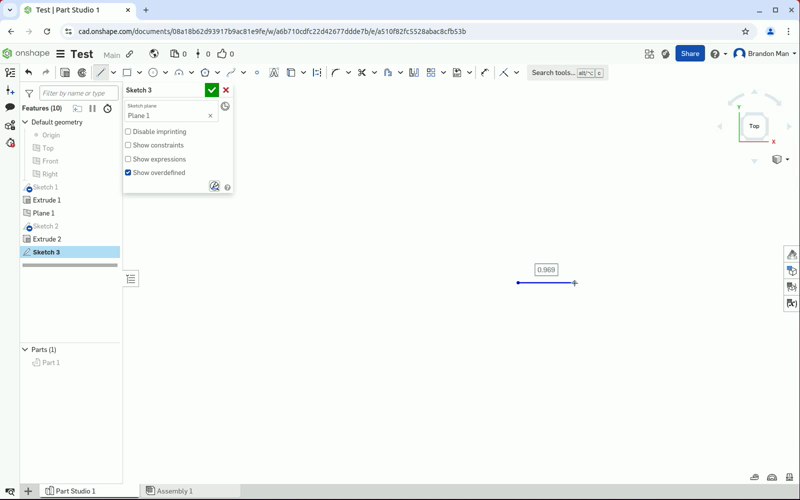
scroll(-6)
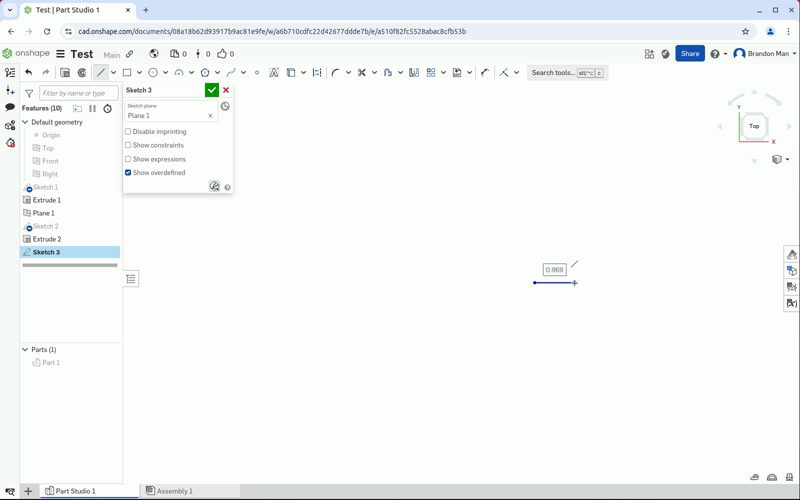
scroll(-6)
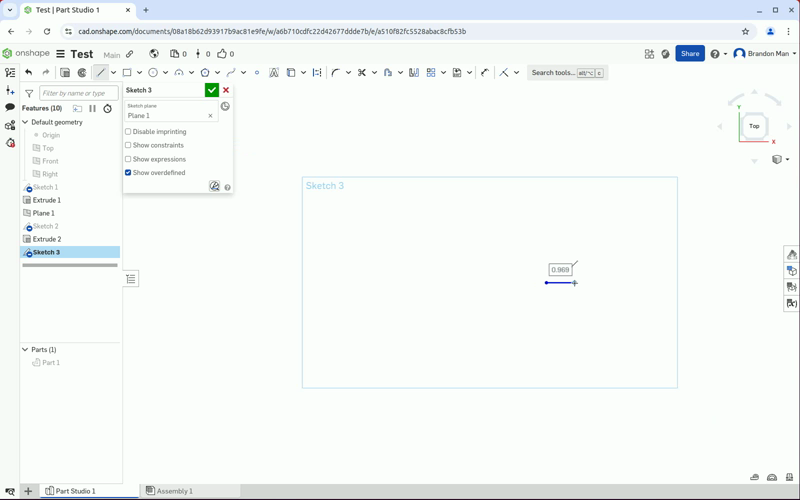
scroll(-6)
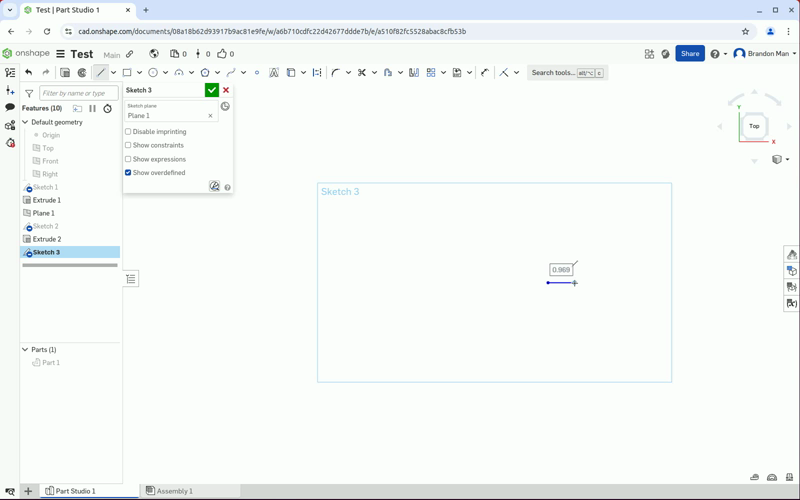
scroll(-6)
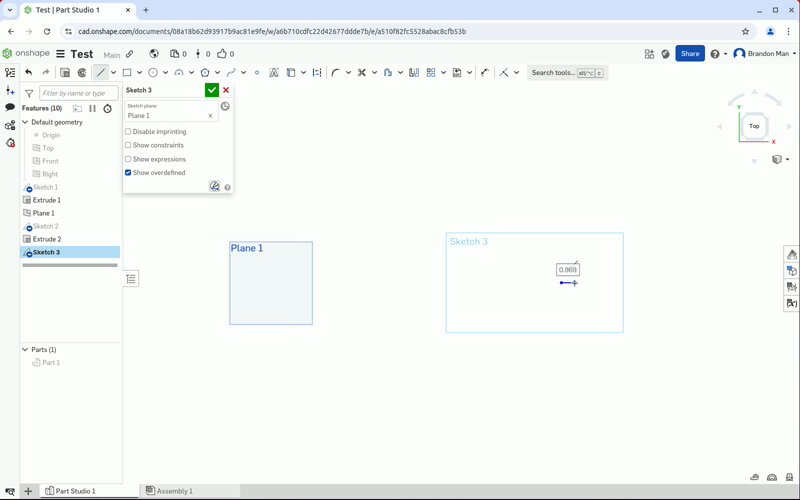
scroll(-6)
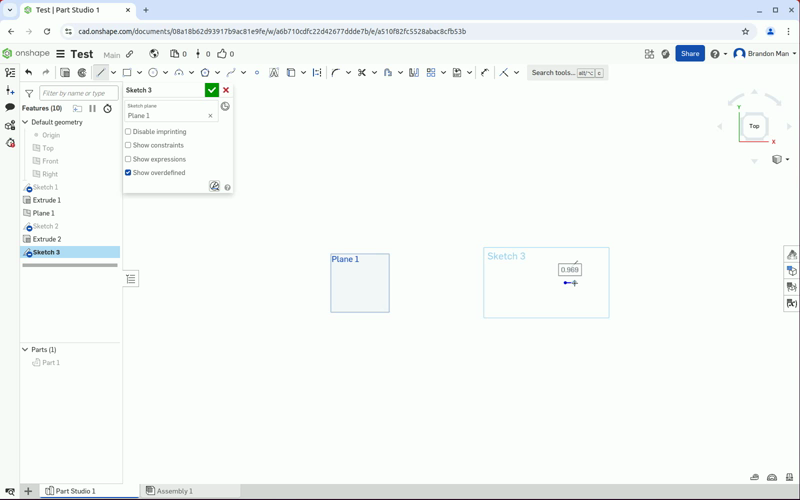
scroll(-6)
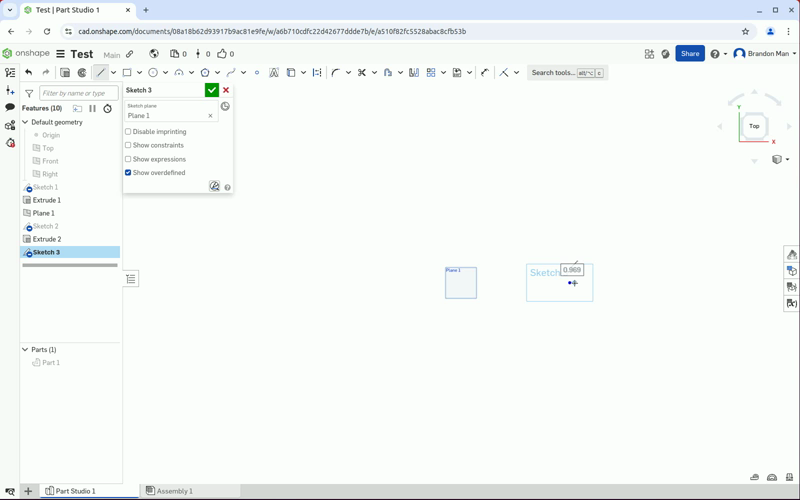
key_up(shift)
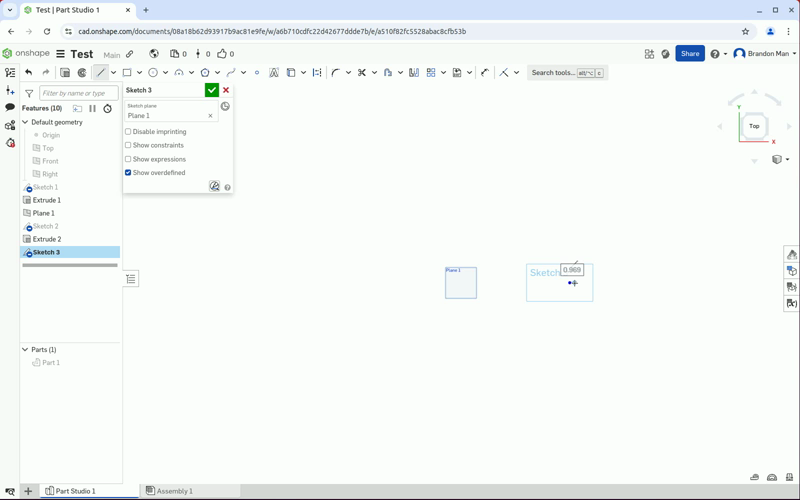
key_down(shift)
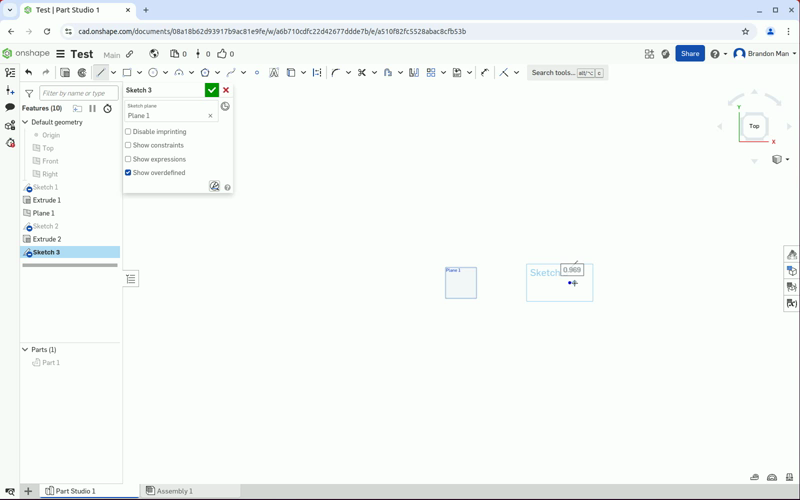
mouse_move(589, 282)
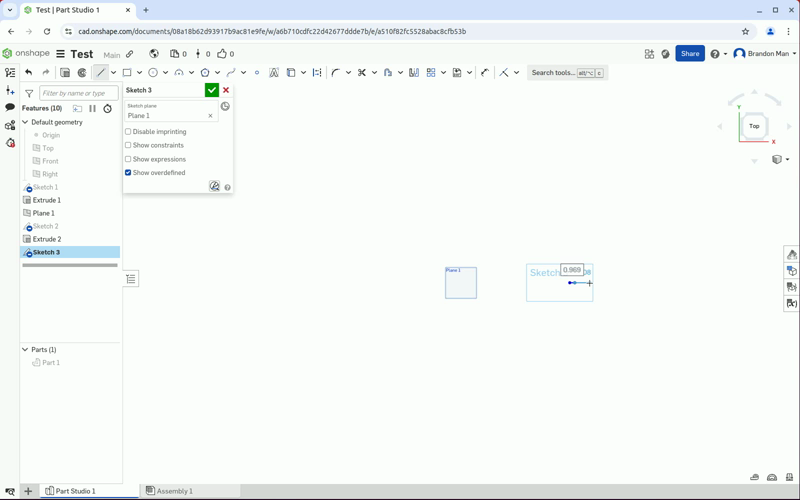
mouse_move(574, 279)
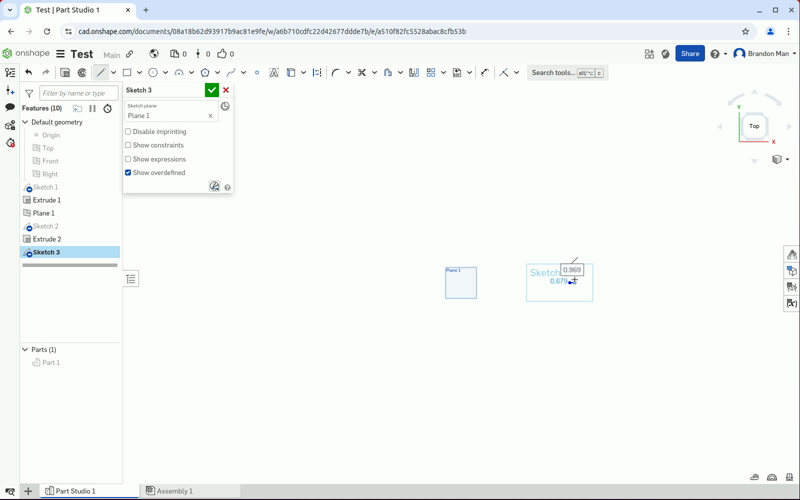
scroll(6)
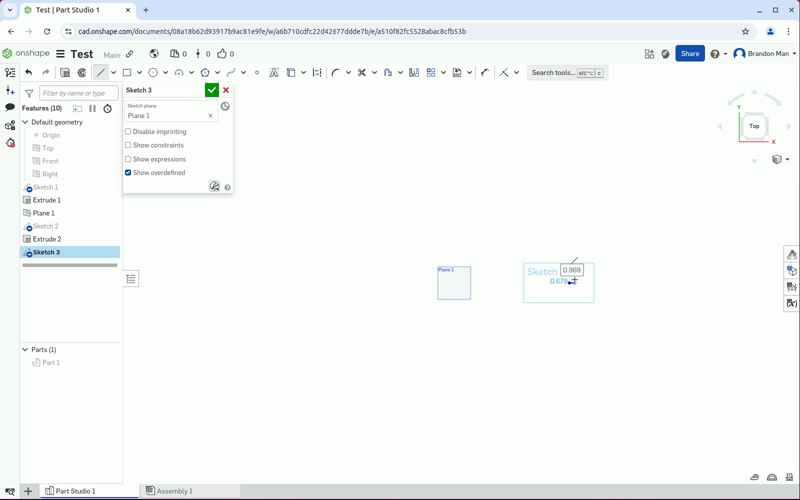
scroll(6)
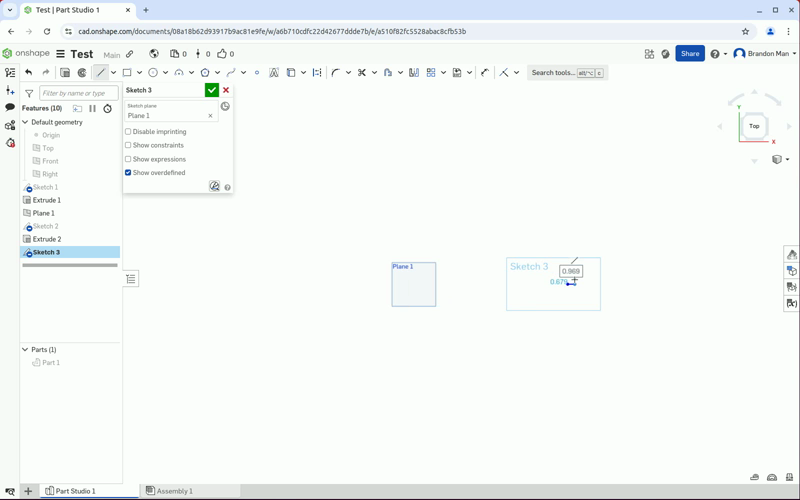
scroll(6)
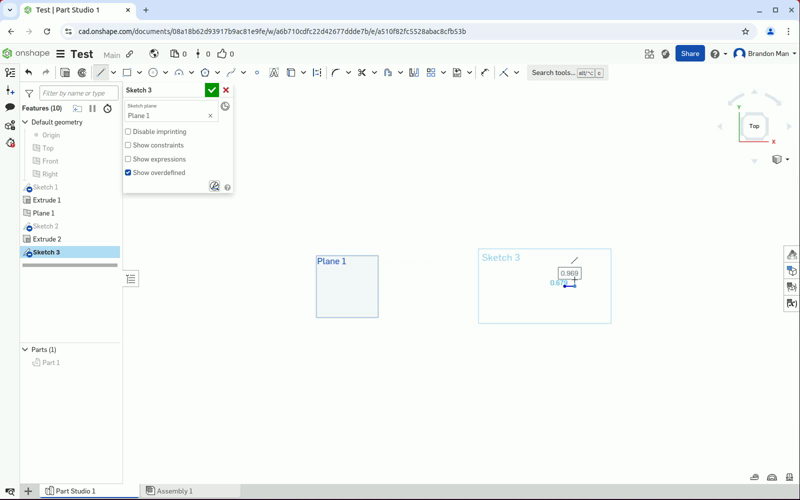
scroll(6)
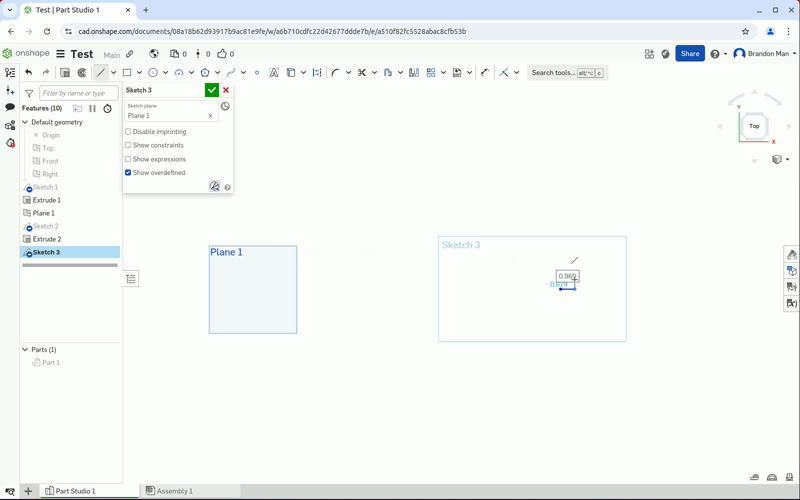
scroll(6)
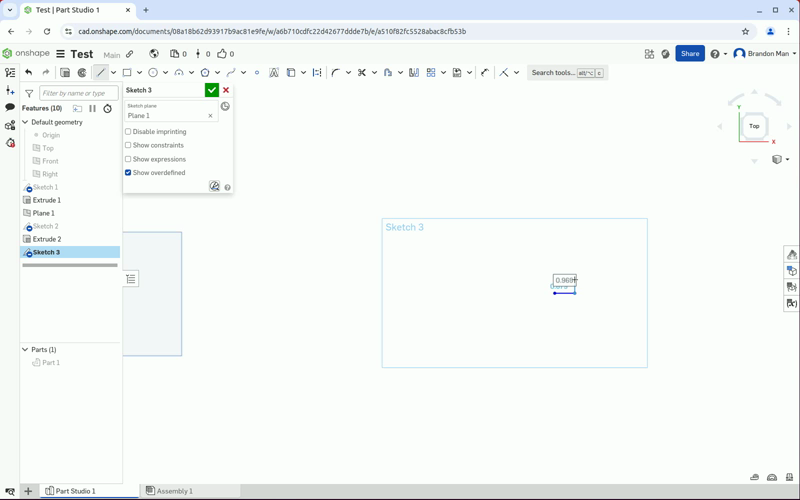
scroll(6)
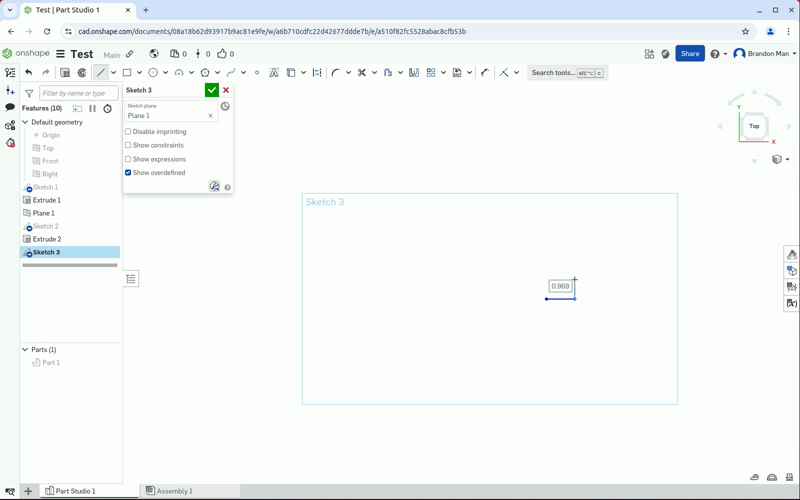
scroll(6)
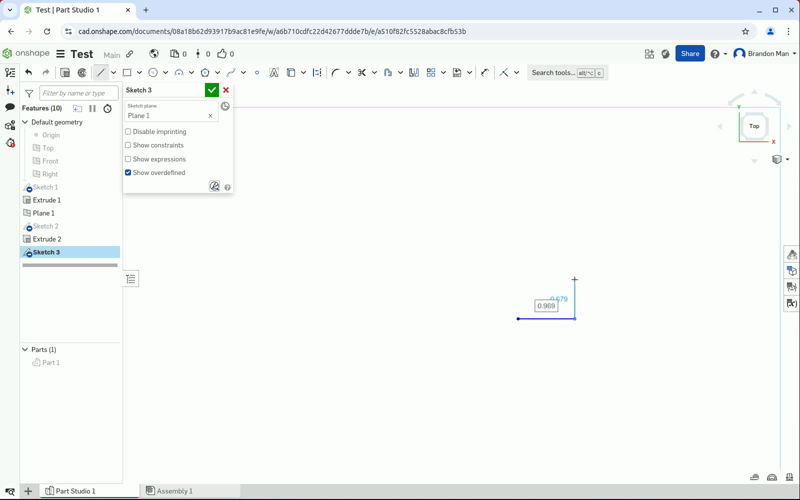
click(574, 279)
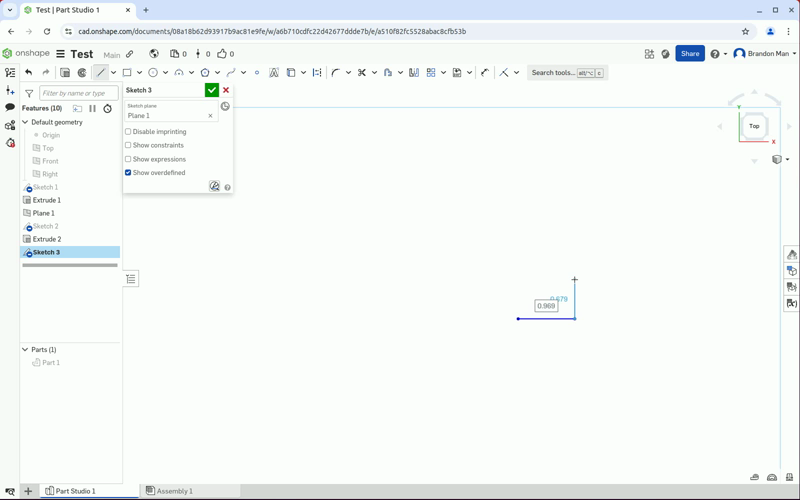
scroll(-6)
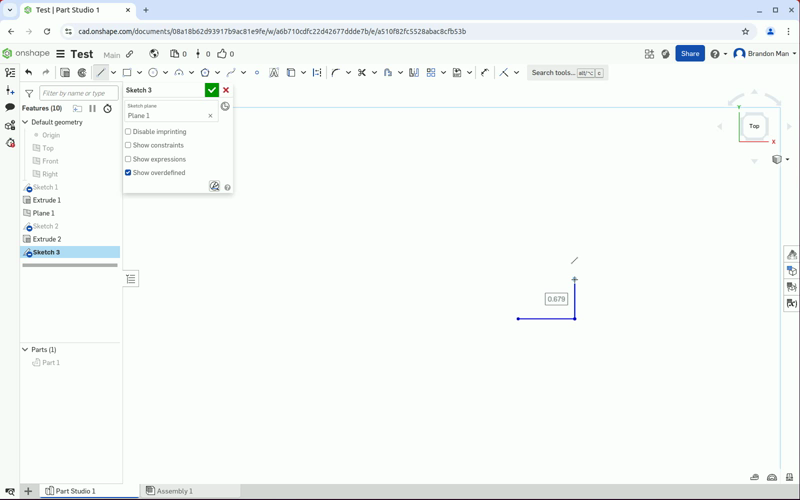
scroll(-6)
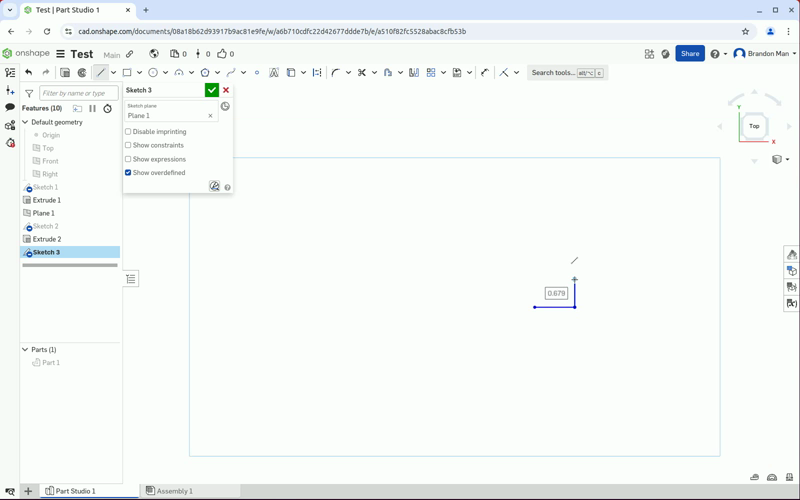
scroll(-6)
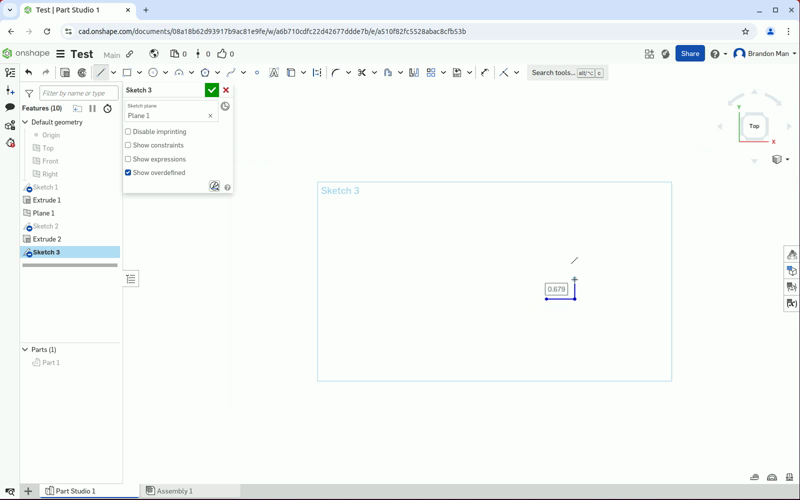
scroll(-6)
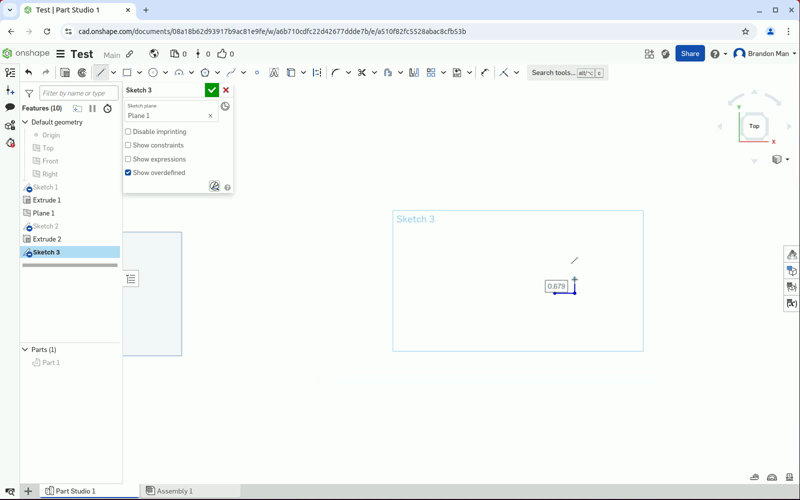
scroll(-6)
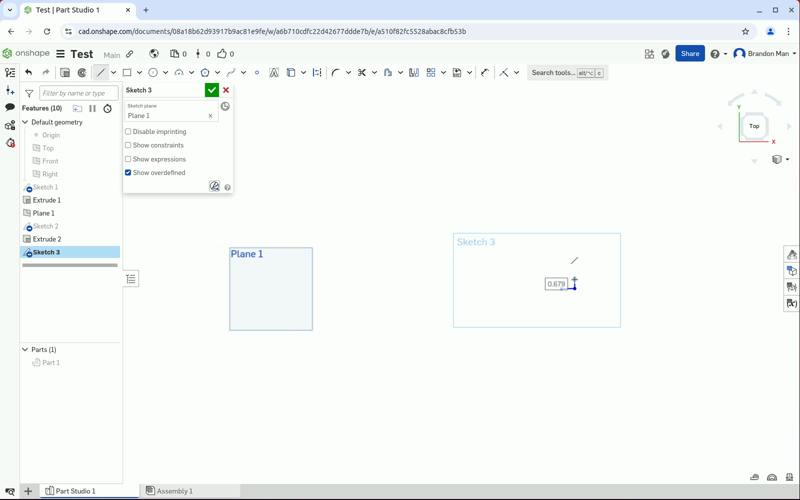
scroll(-6)
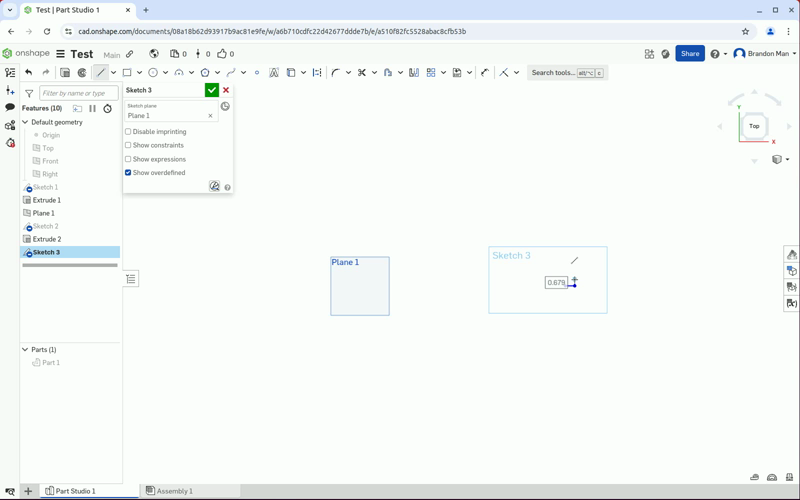
scroll(-6)
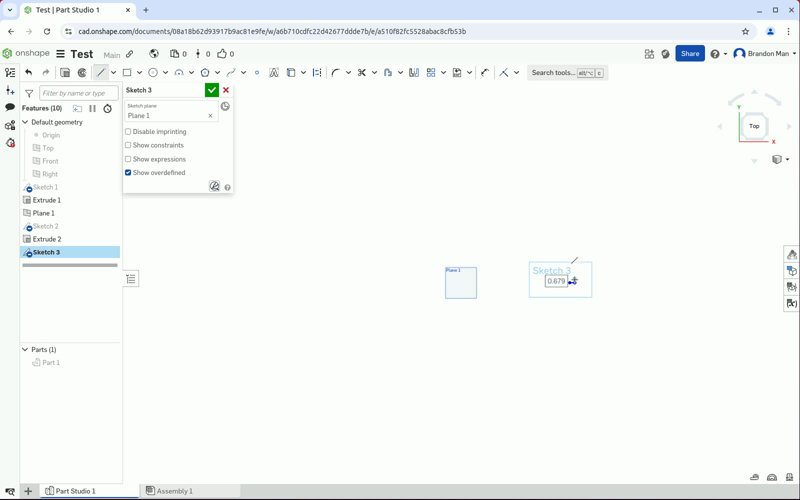
key_up(shift)
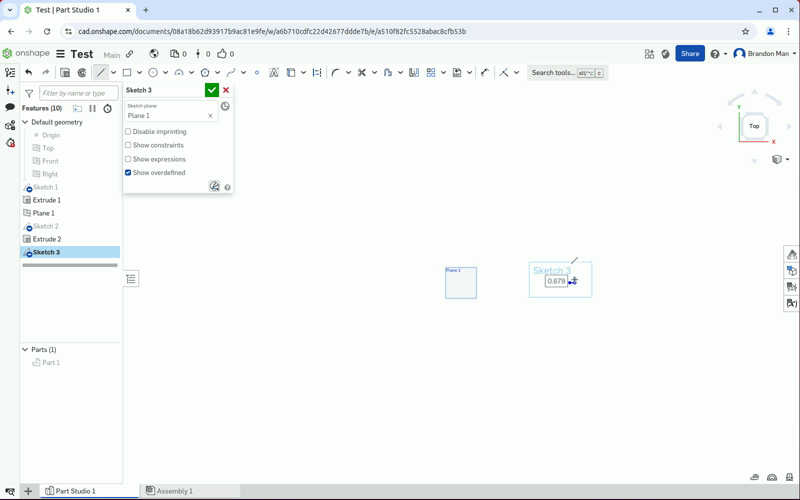
key_down(shift)
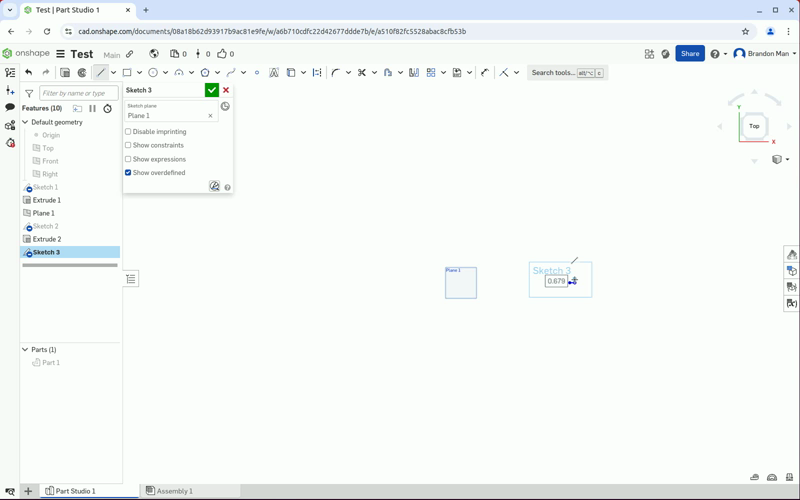
mouse_move(589, 279)
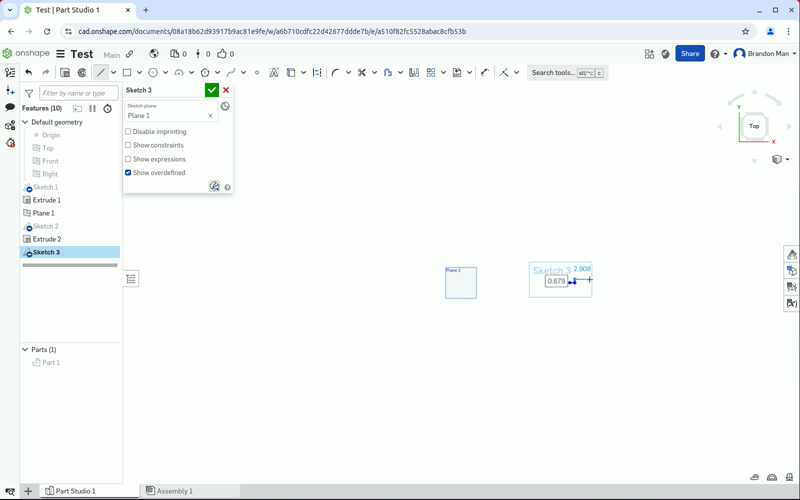
mouse_move(569, 279)
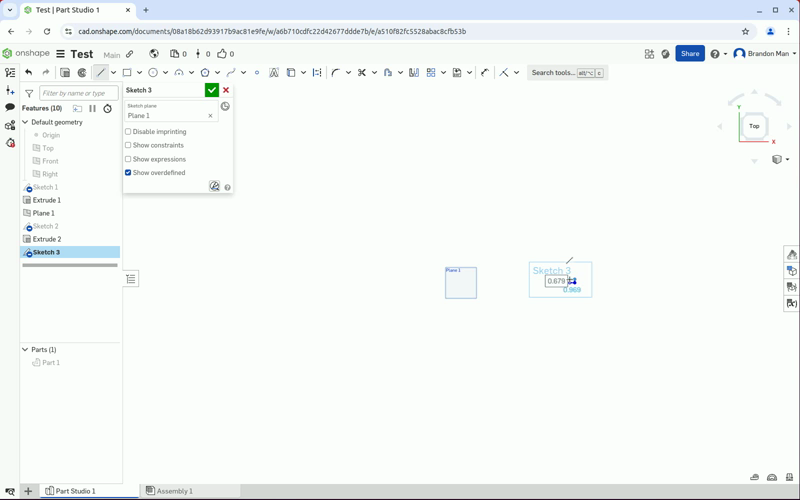
scroll(6)
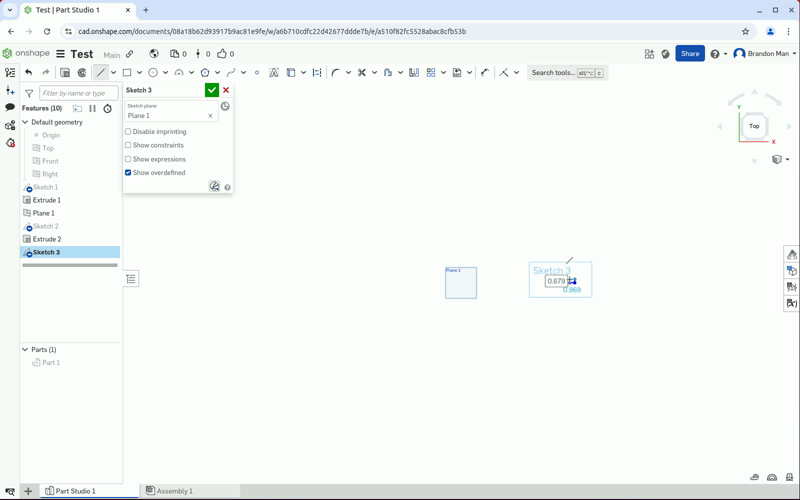
scroll(6)
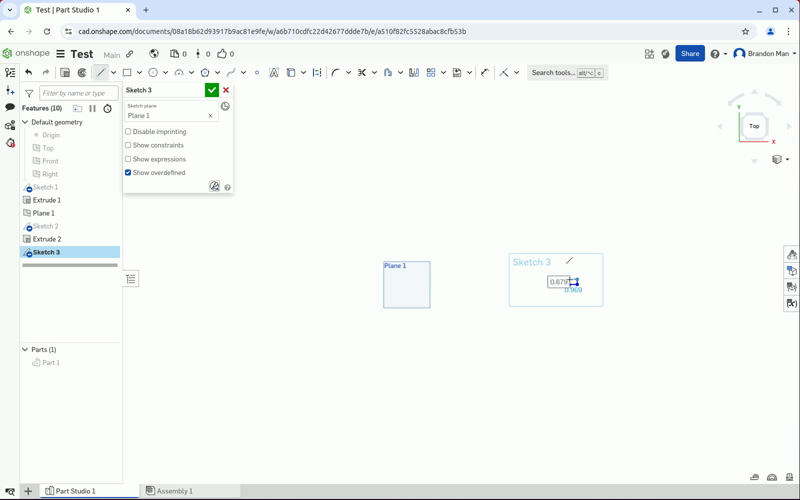
scroll(6)
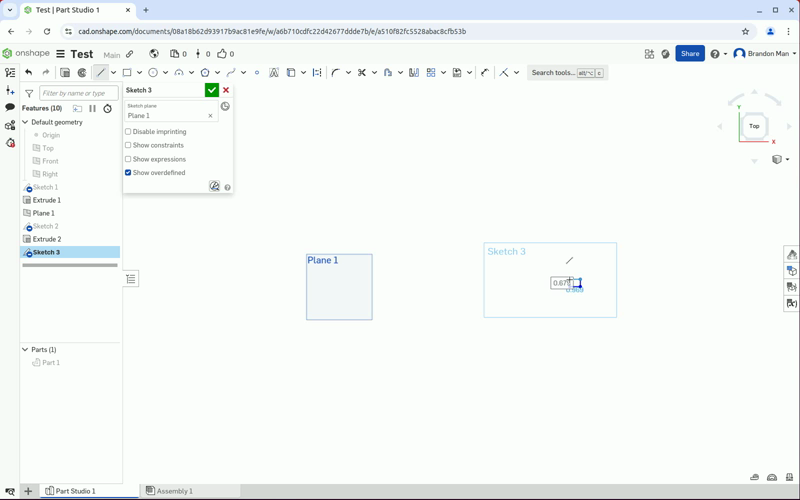
scroll(6)
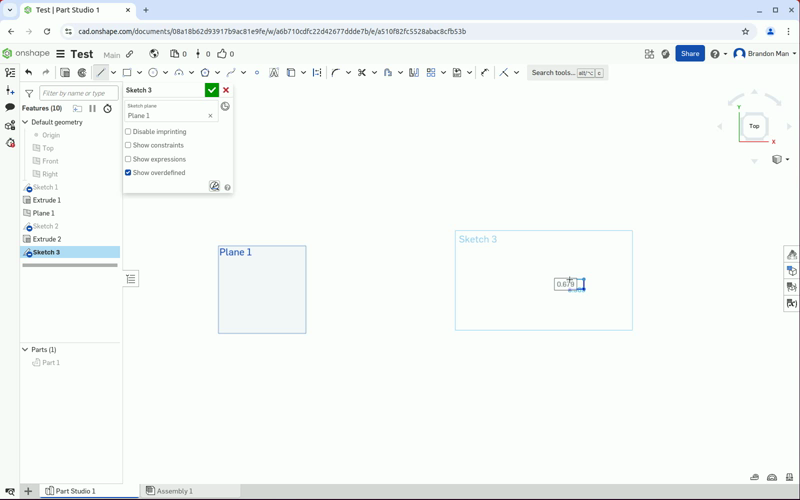
scroll(6)
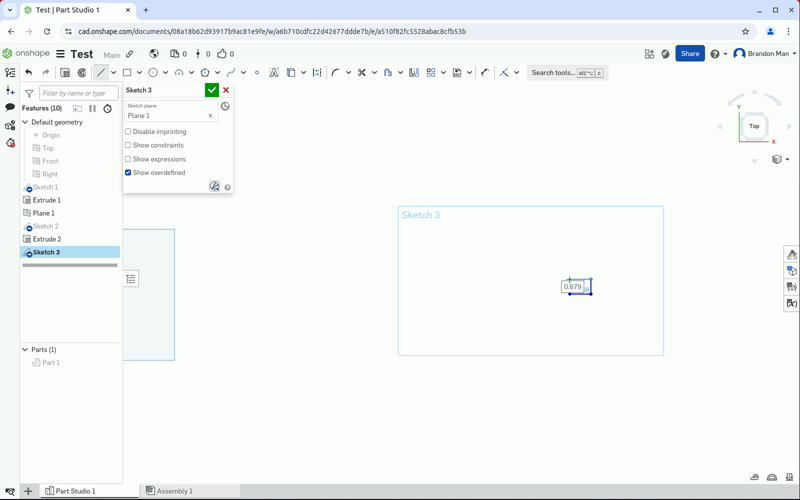
scroll(6)
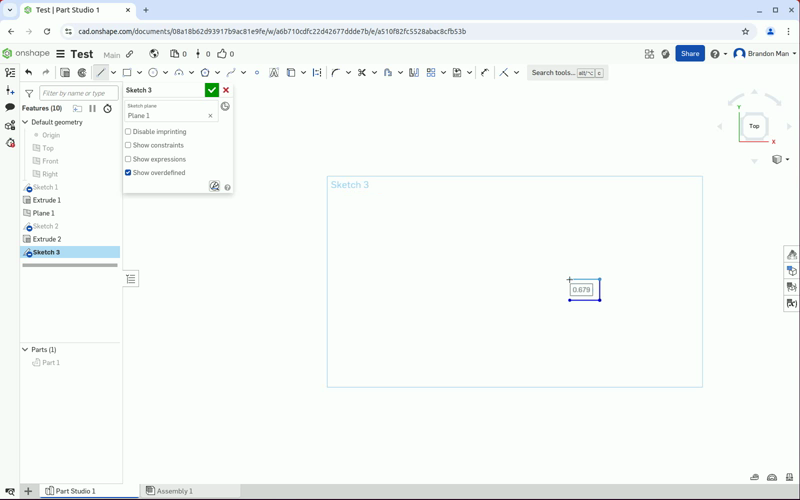
scroll(6)
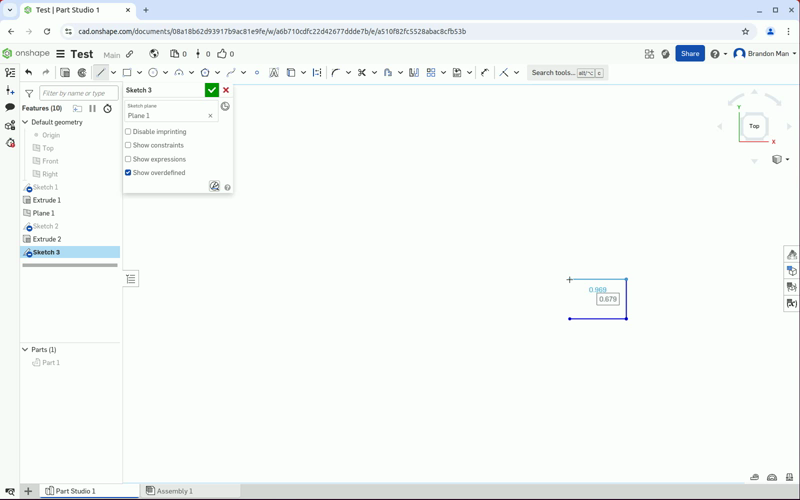
click(569, 279)
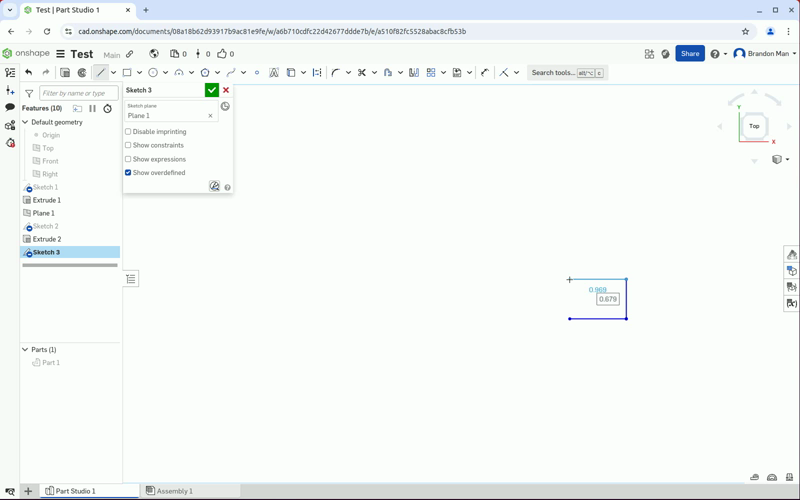
scroll(-6)
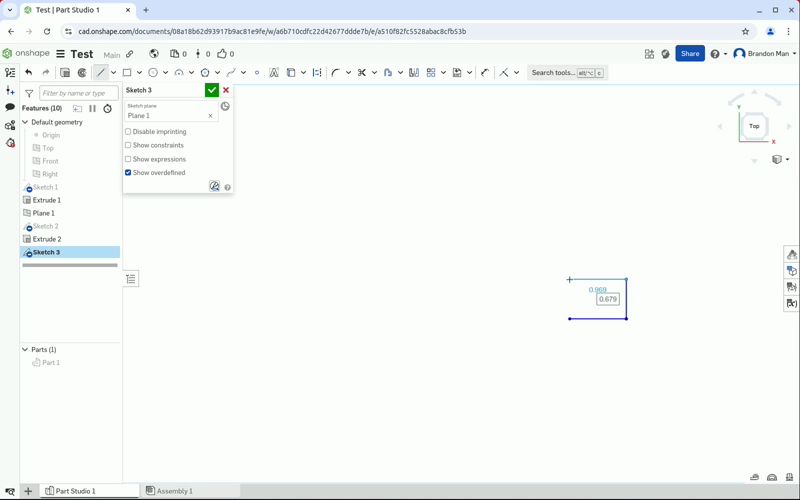
scroll(-6)
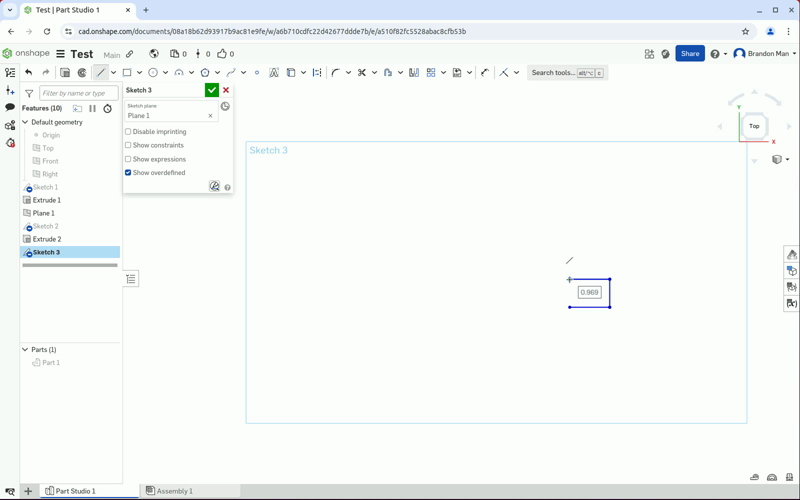
scroll(-6)
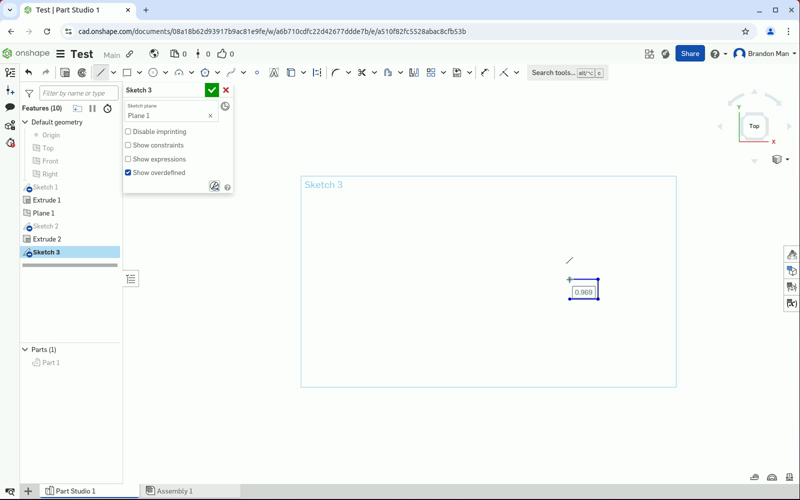
scroll(-6)
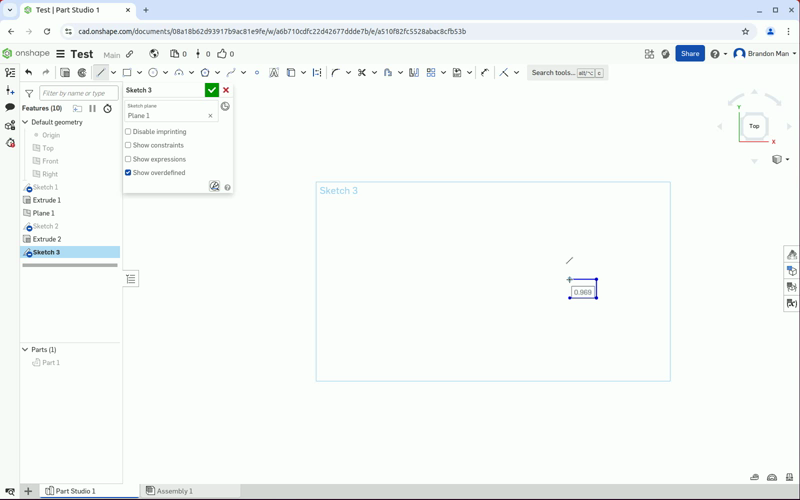
scroll(-6)
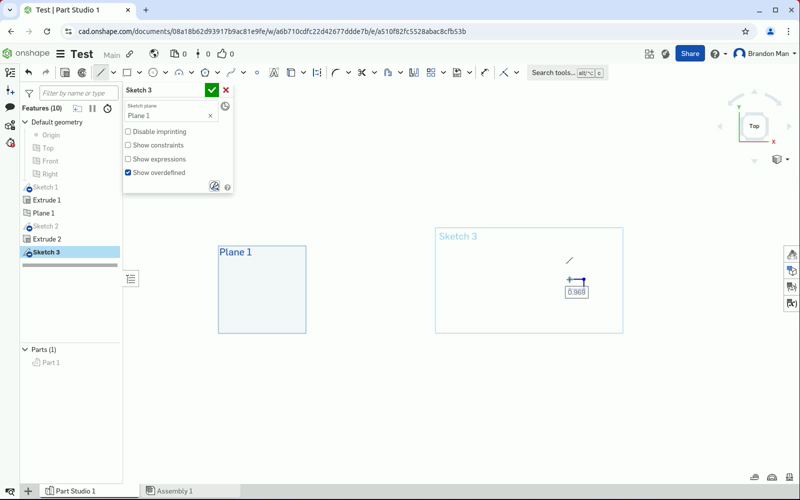
scroll(-6)
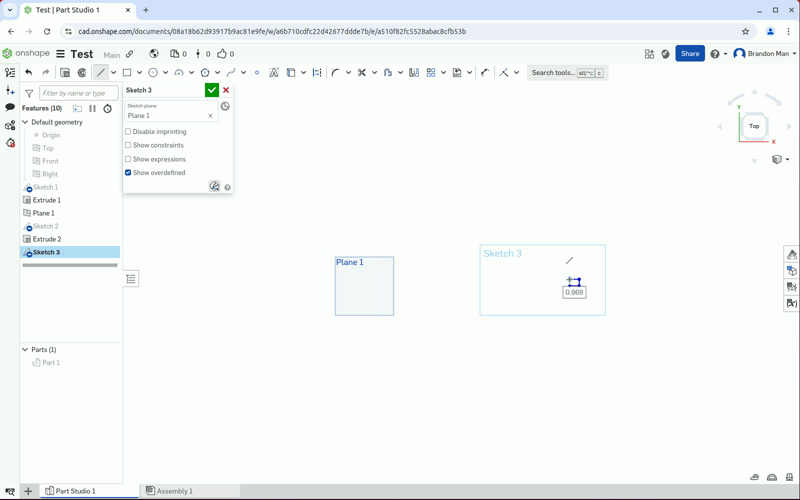
scroll(-6)
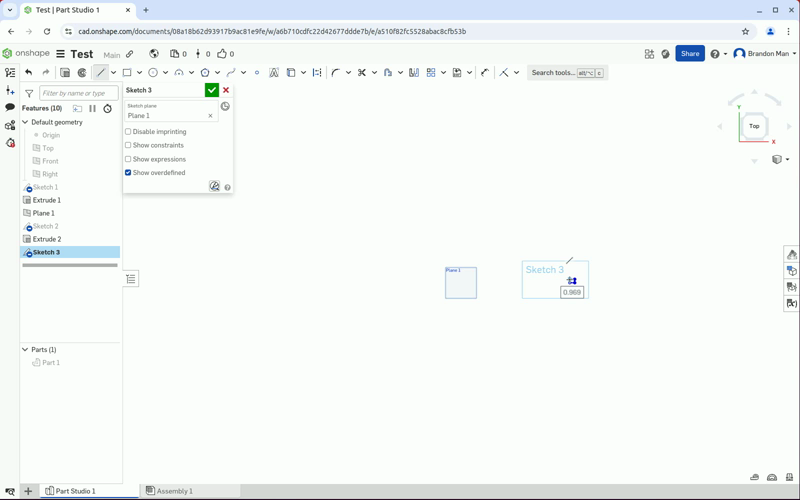
key_up(shift)
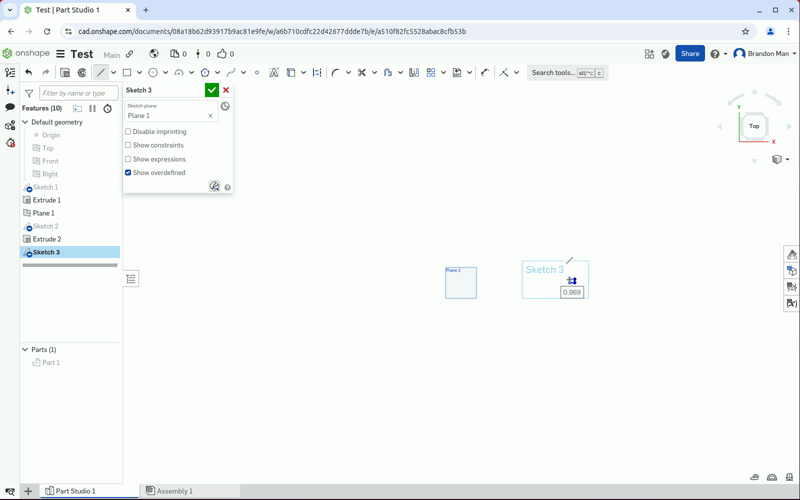
mouse_move(589, 279)
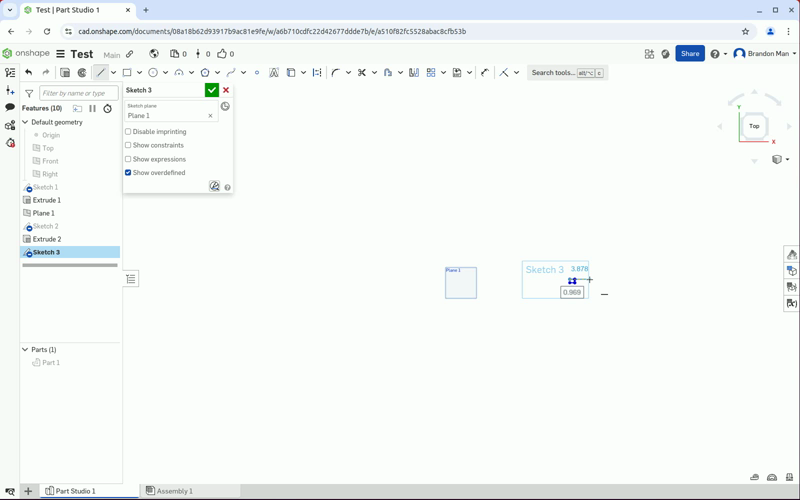
key_down(shift)
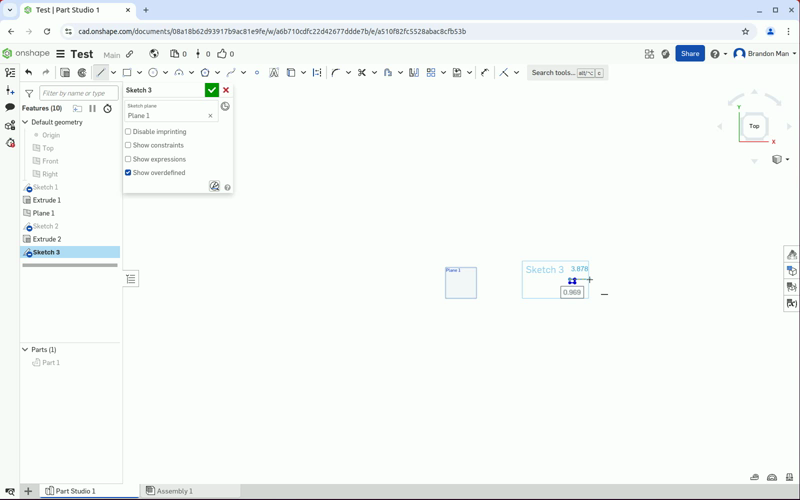
mouse_move(569, 282)
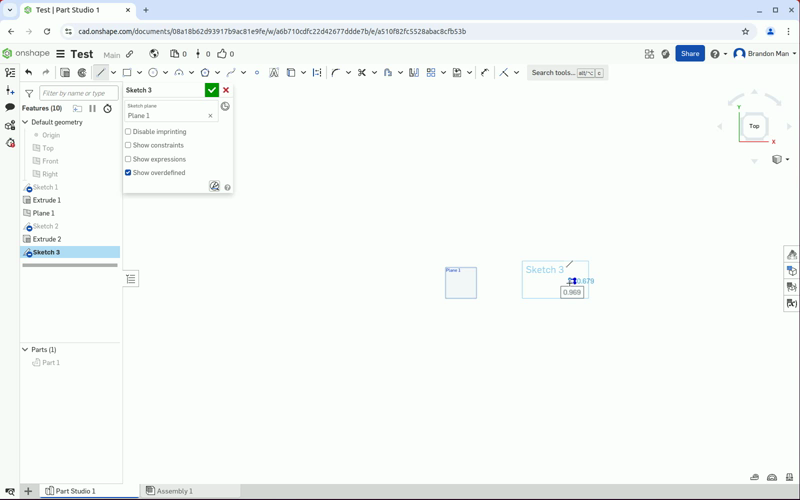
scroll(6)
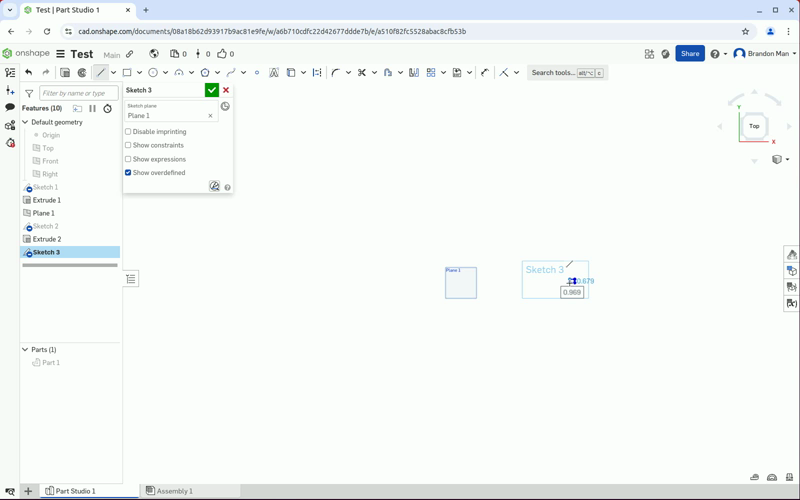
scroll(6)
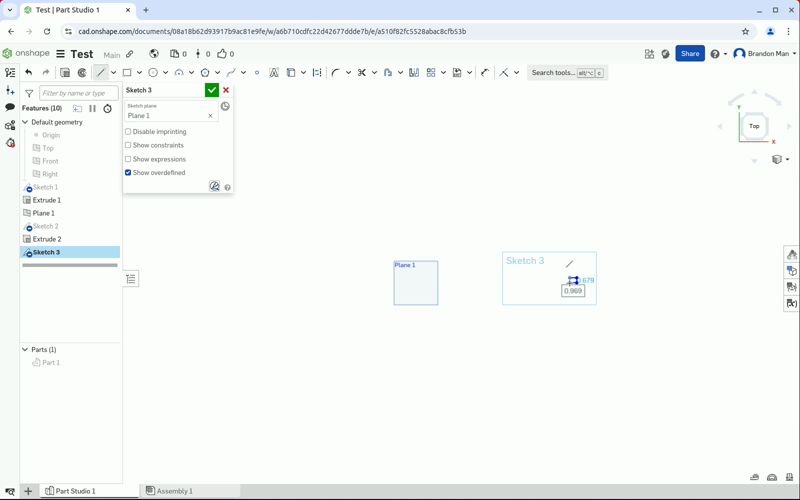
scroll(6)
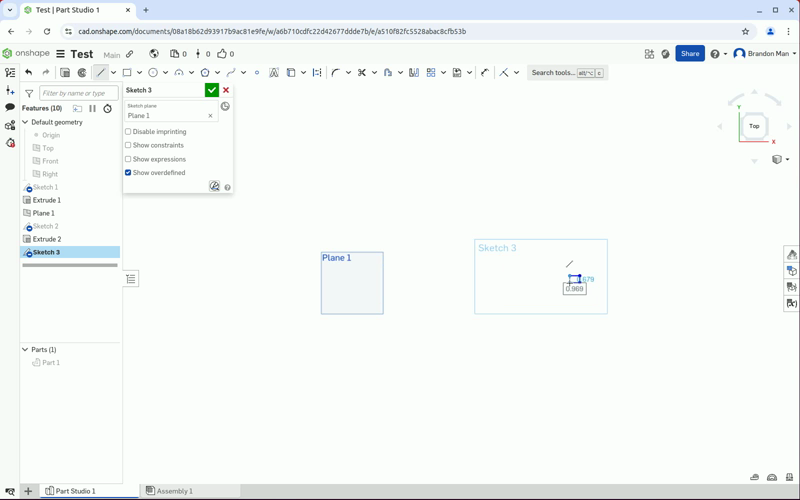
scroll(6)
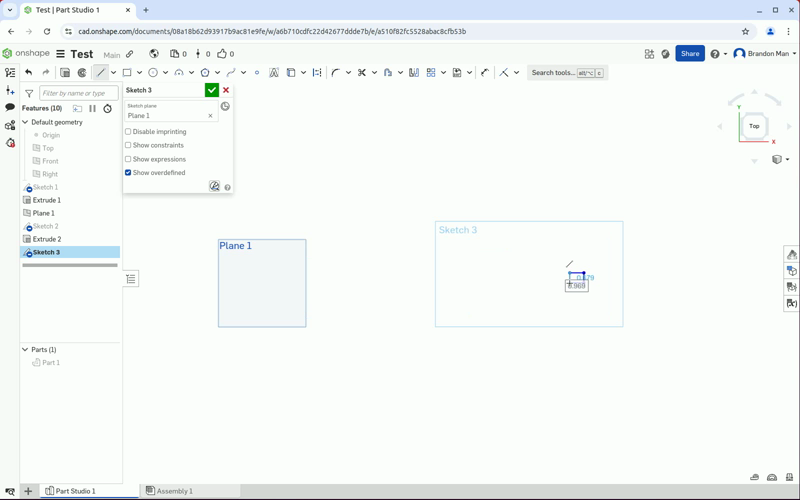
scroll(6)
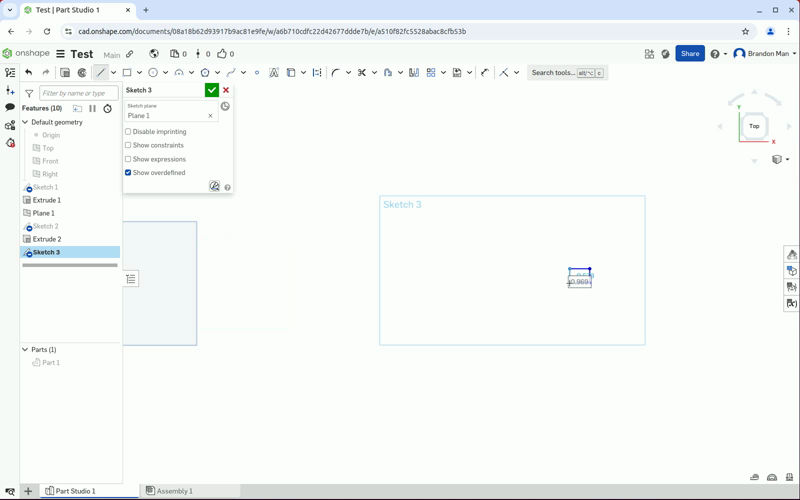
scroll(6)
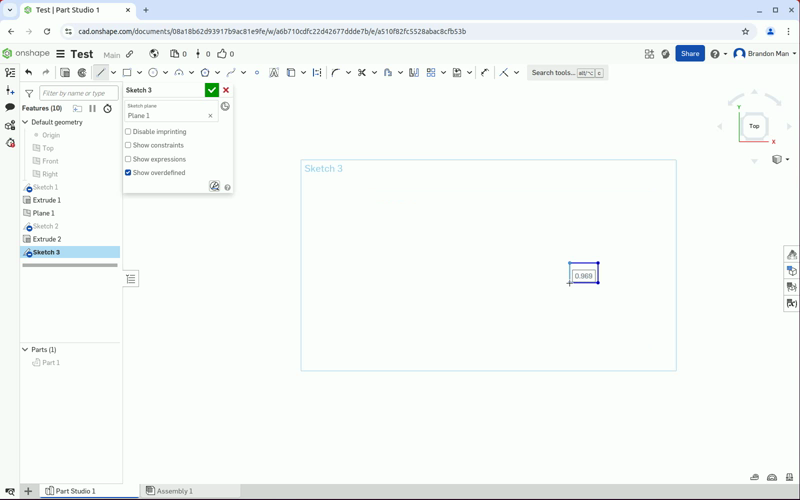
scroll(6)
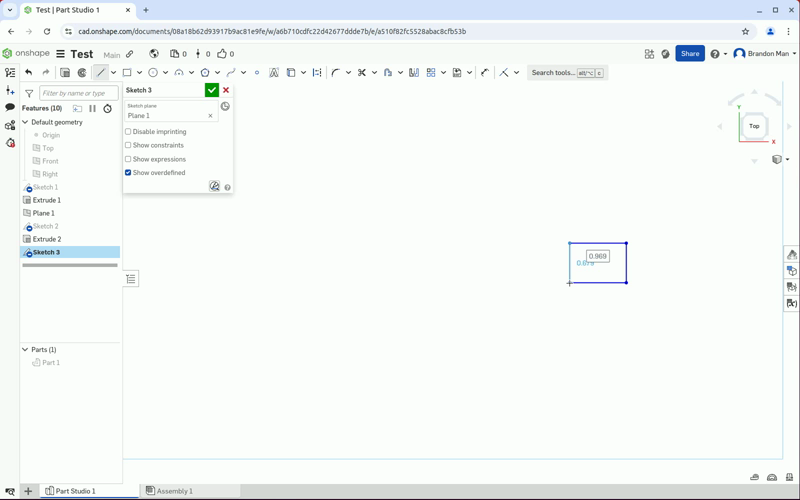
key_up(shift)
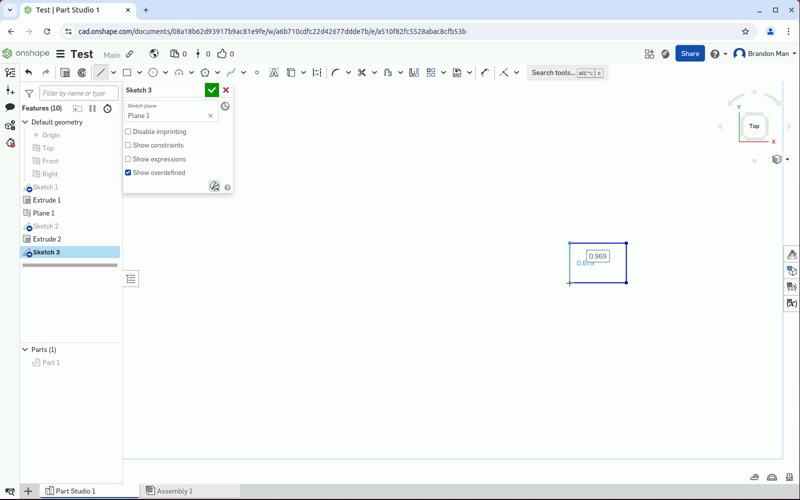
click(569, 282)
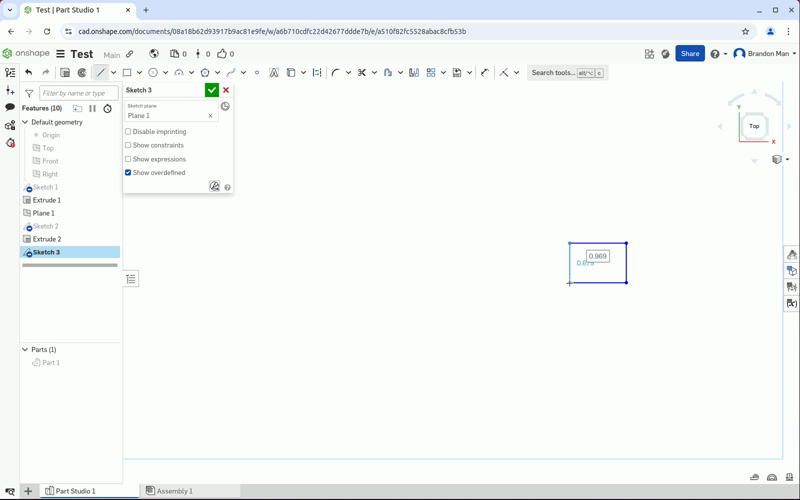
scroll(-6)
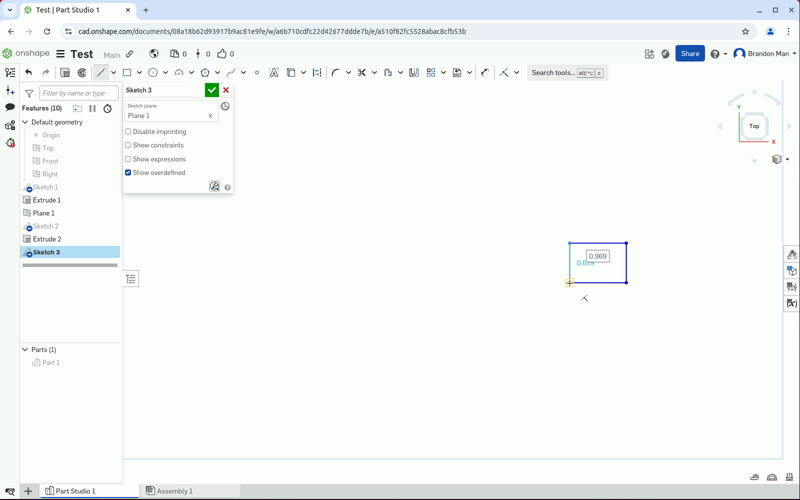
scroll(-6)
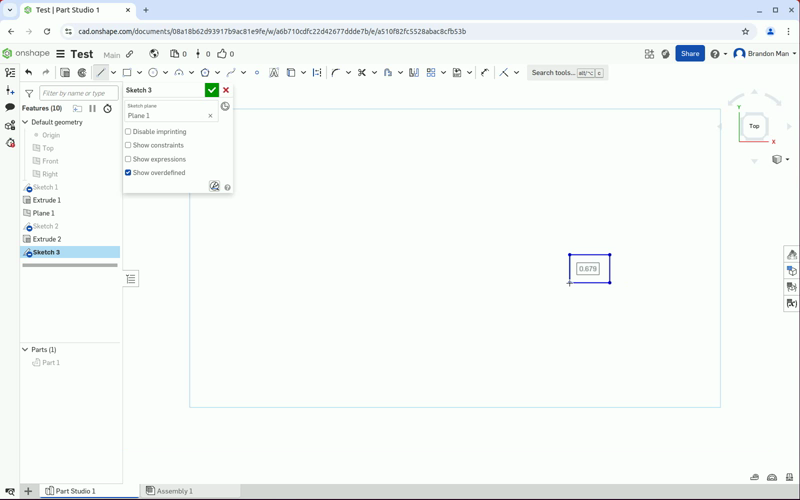
scroll(-6)
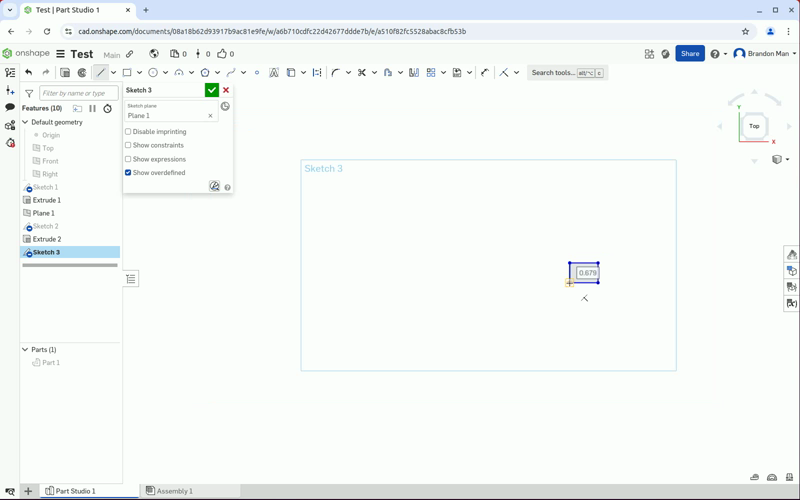
scroll(-6)
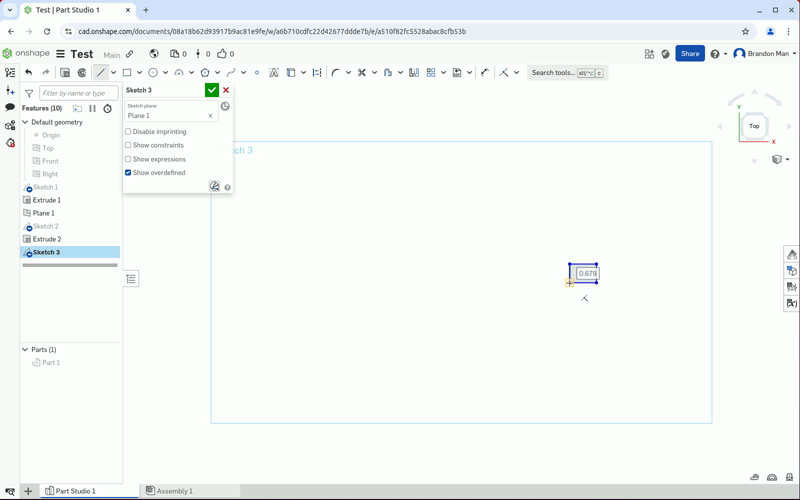
scroll(-6)
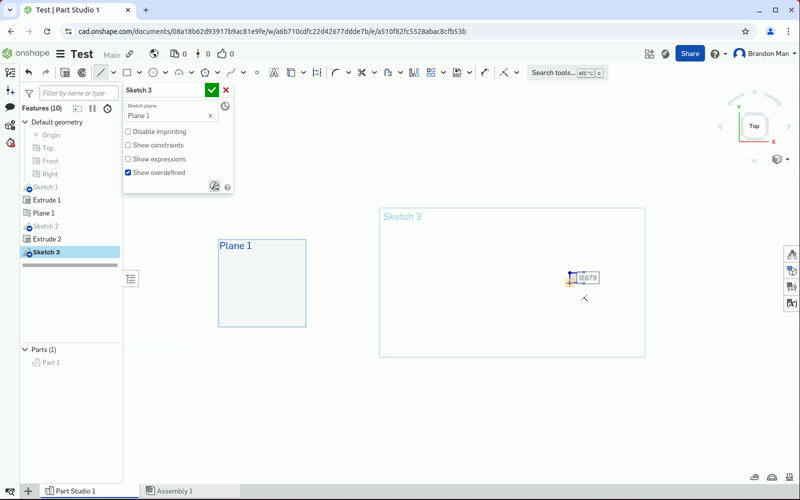
scroll(-6)
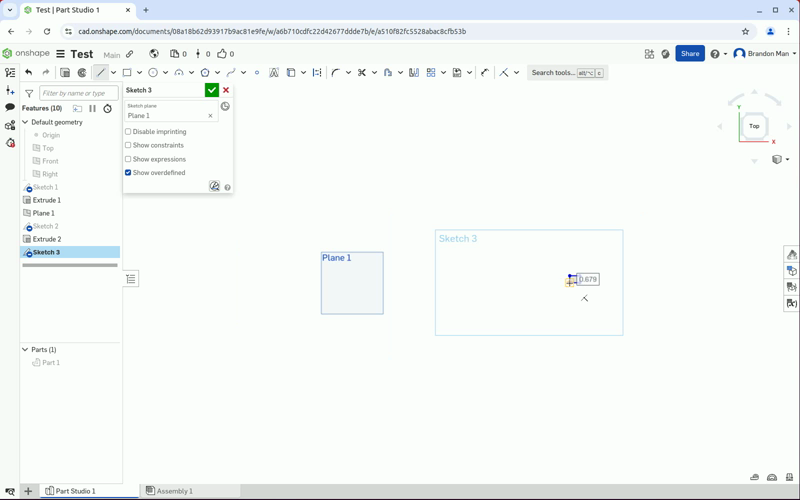
scroll(-6)
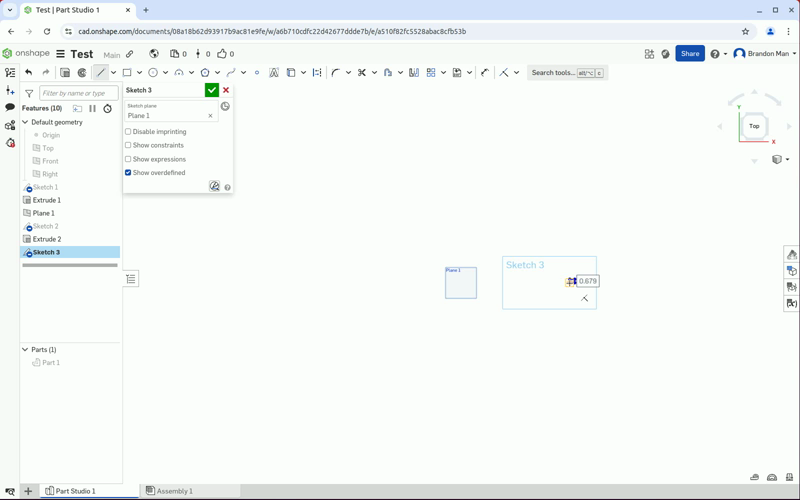
key(esc)
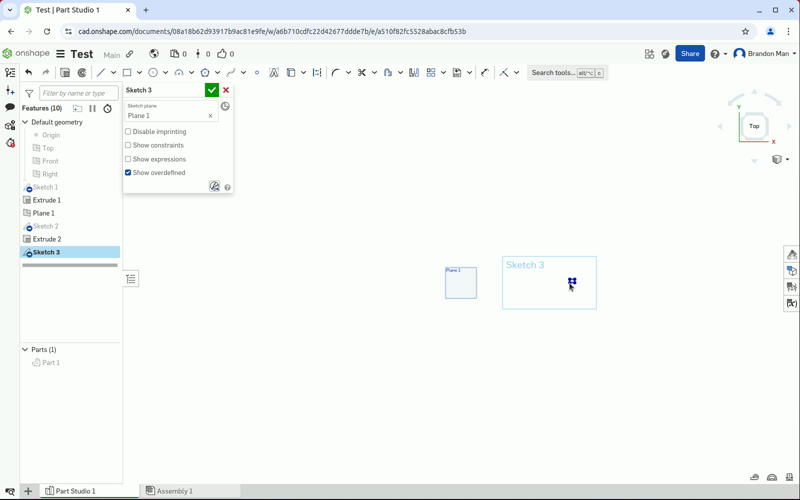
mouse_move(570, 279)
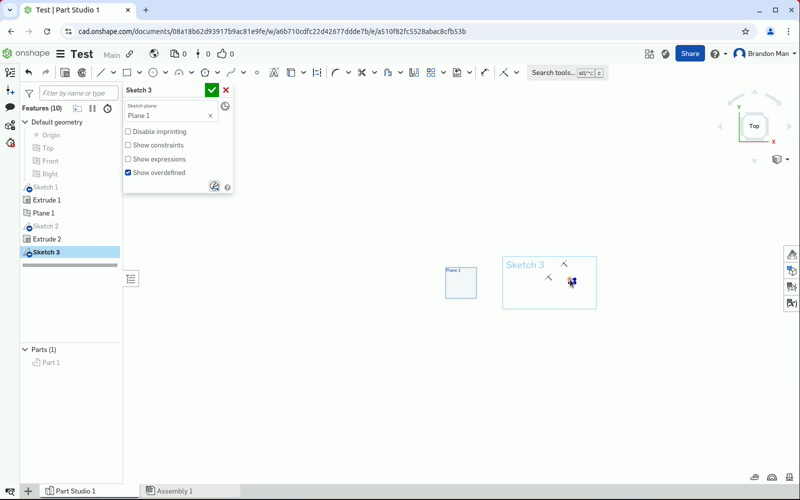
scroll(6)
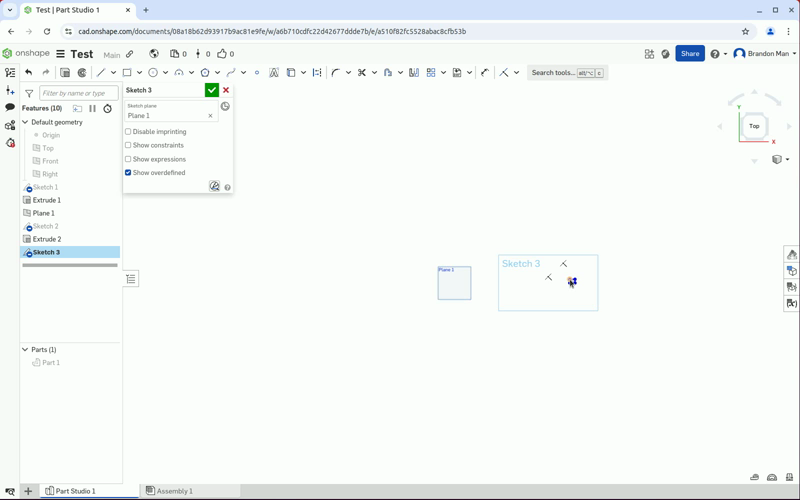
scroll(6)
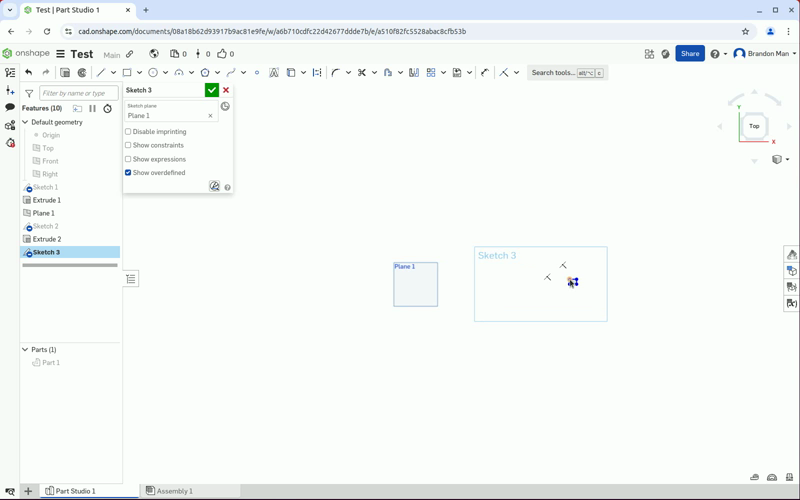
scroll(6)
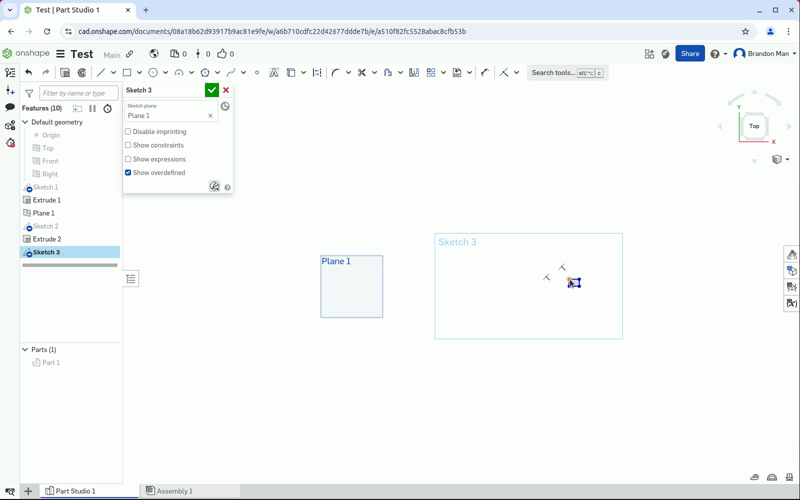
scroll(6)
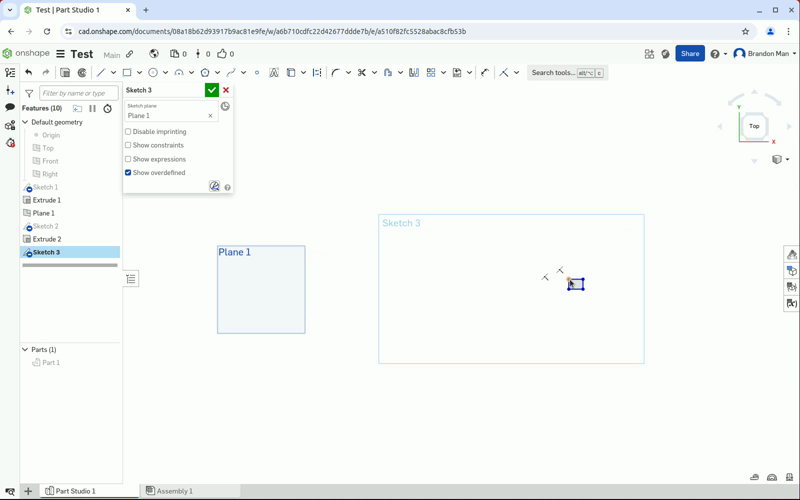
scroll(6)
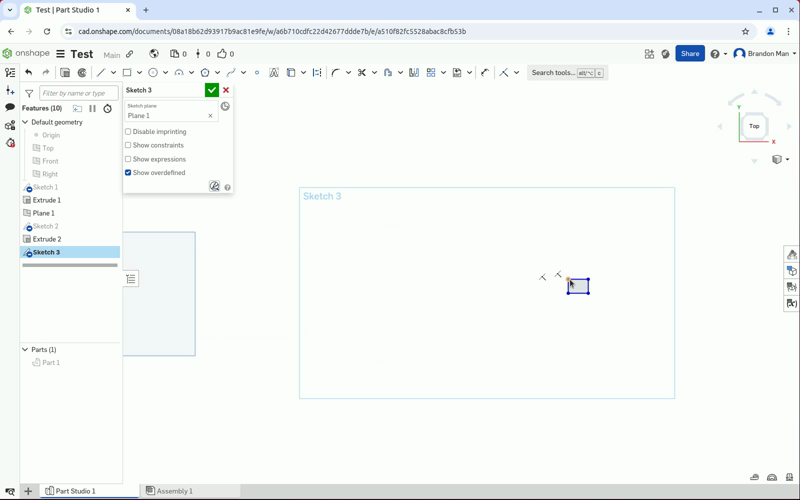
scroll(6)
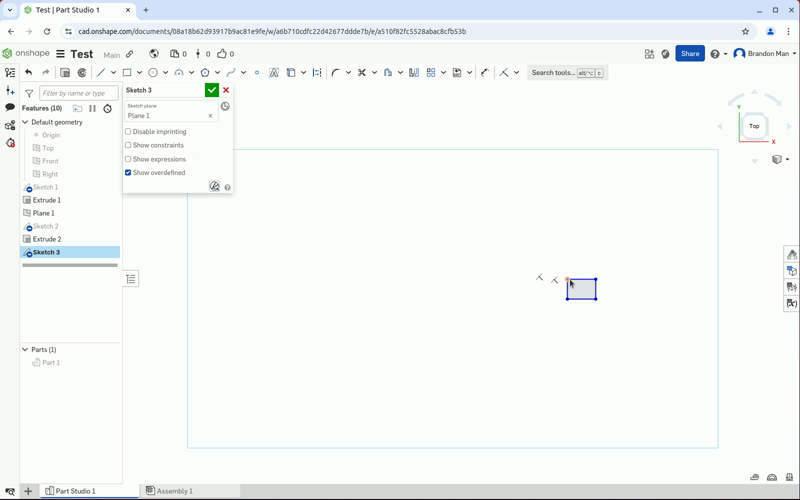
scroll(6)
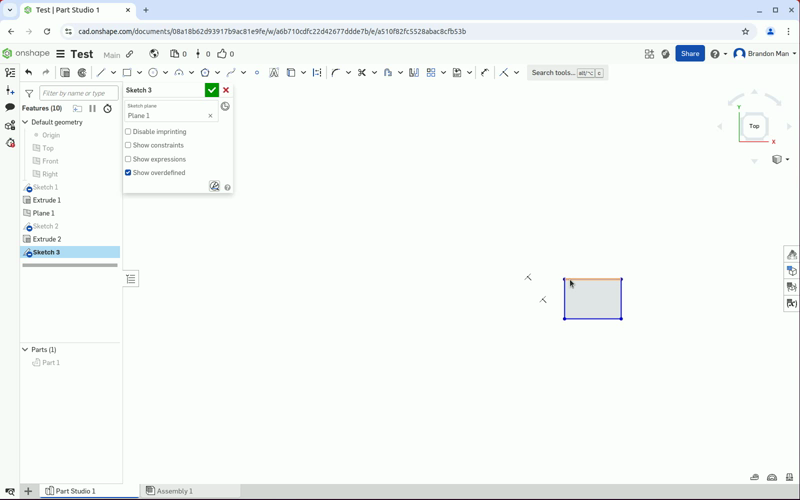
click(570, 279)
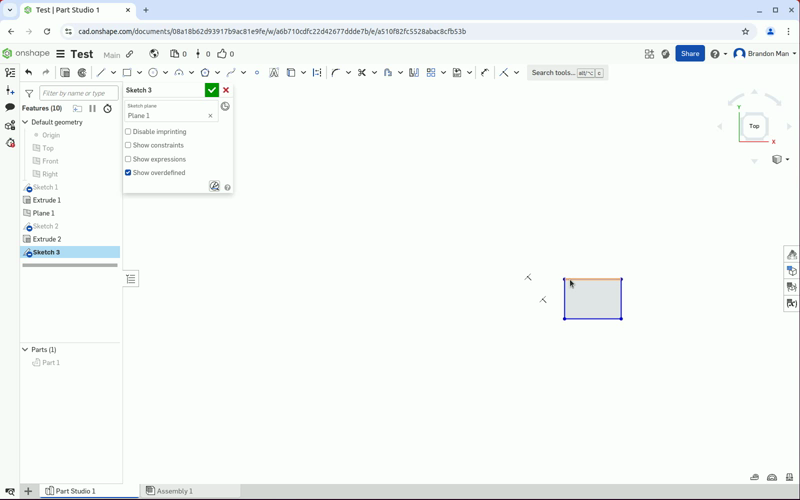
scroll(-6)
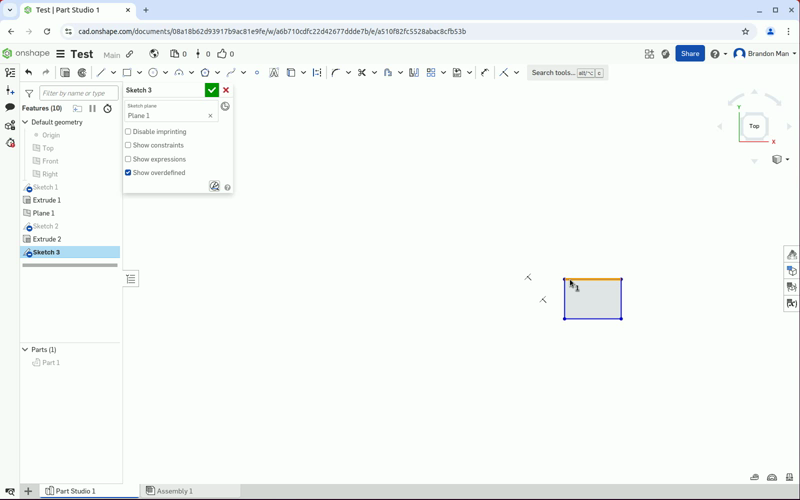
scroll(-6)
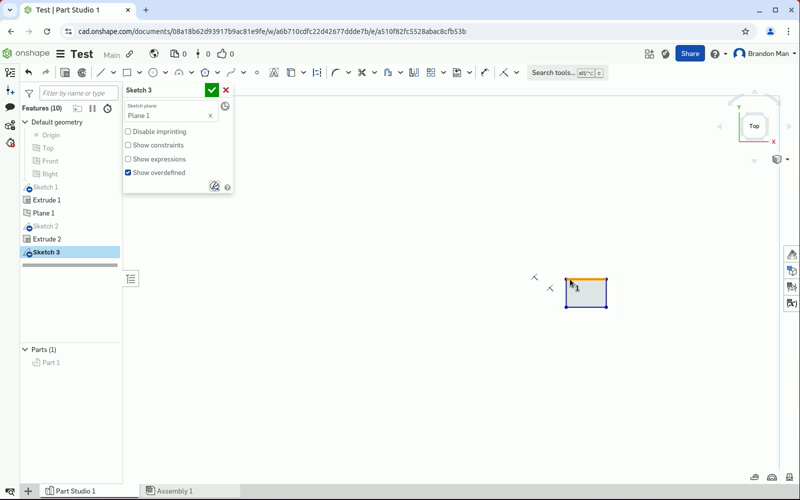
scroll(-6)
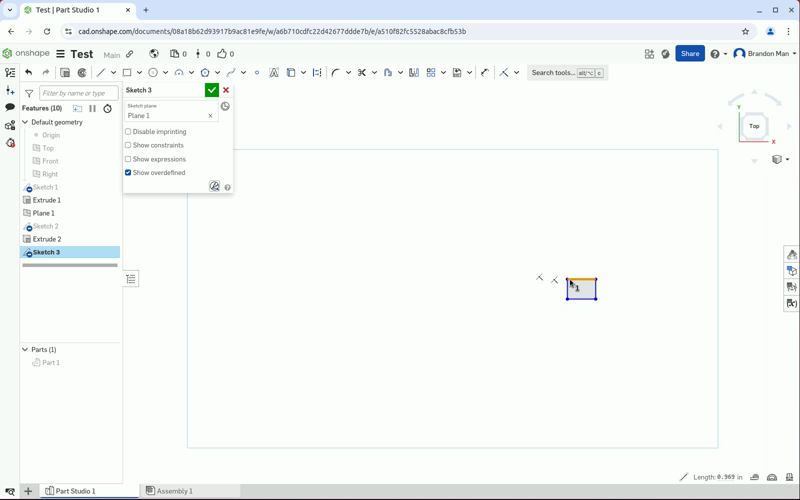
scroll(-6)
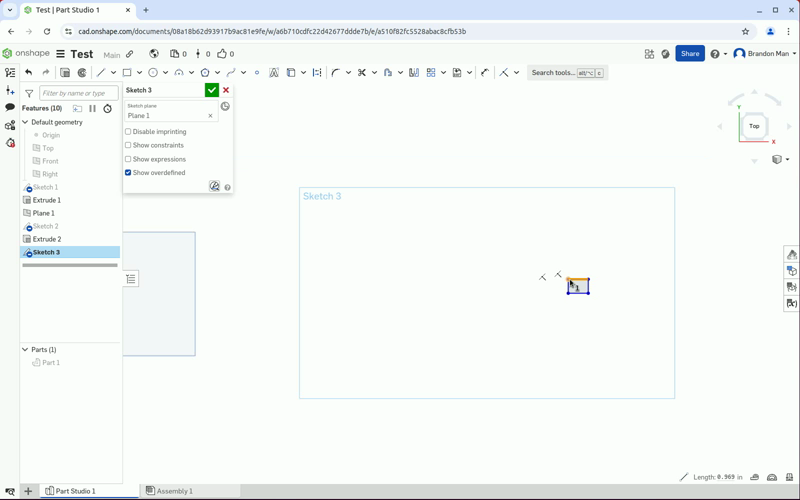
scroll(-6)
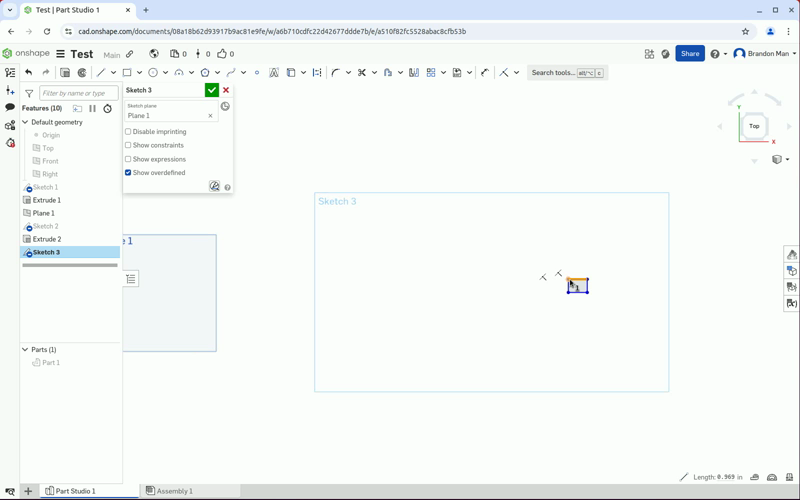
scroll(-6)
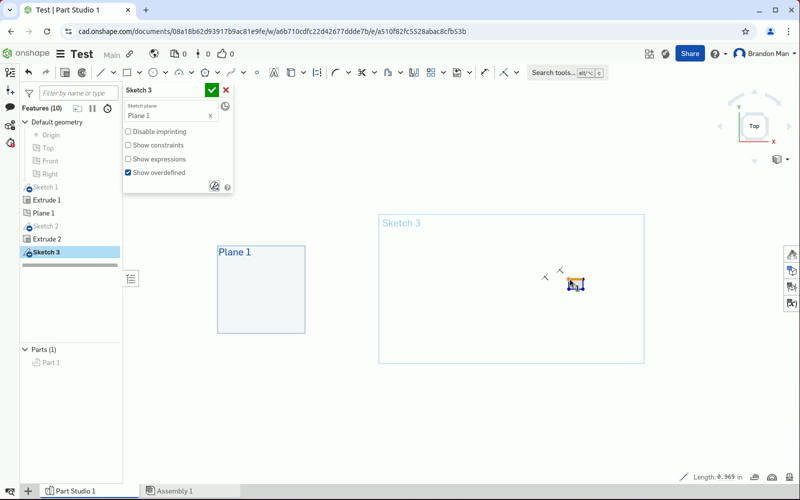
scroll(-6)
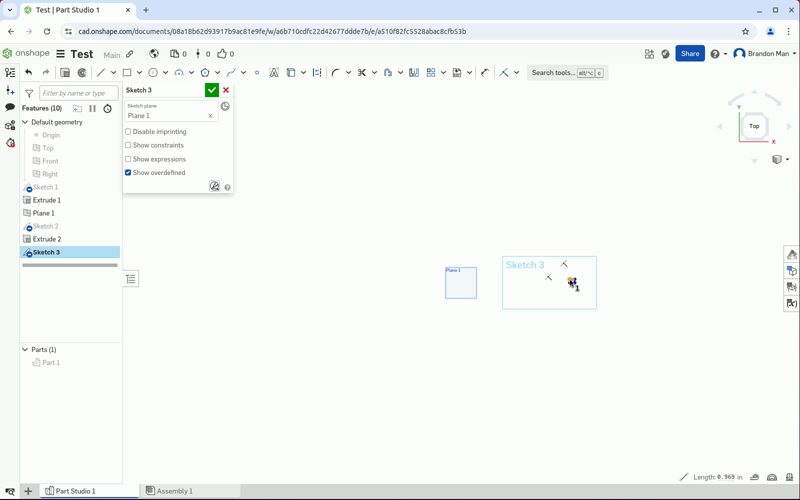
mouse_move(73, 352)
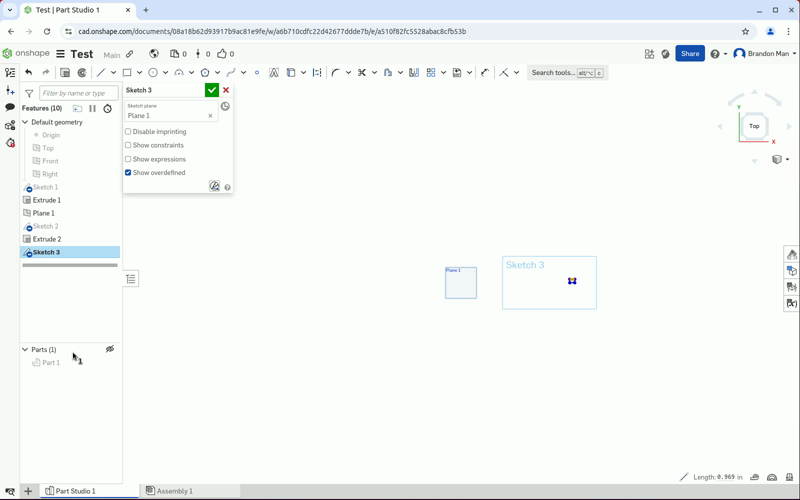
key(shift+y)
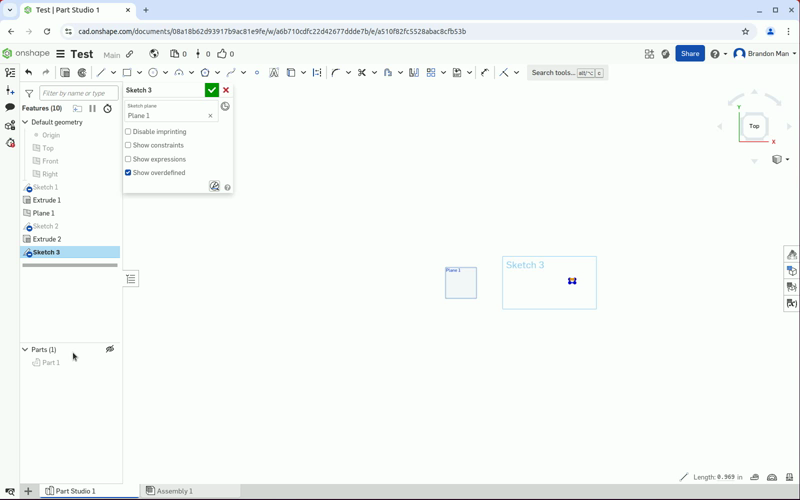
key(shift+e)
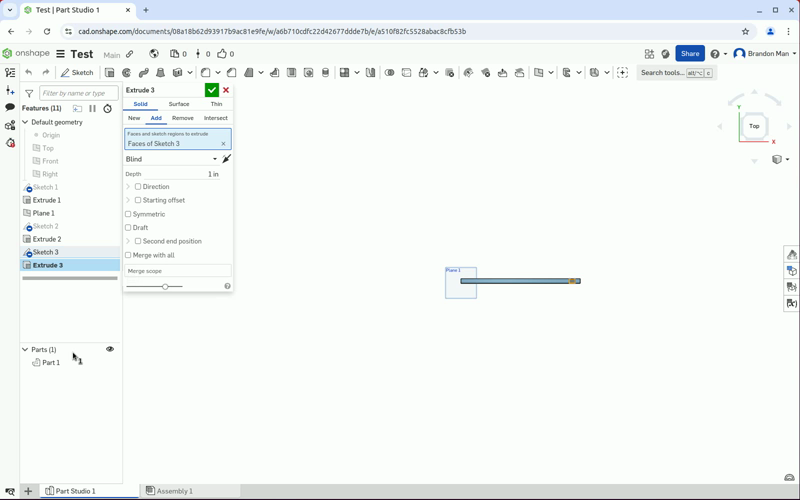
mouse_move(143, 106)
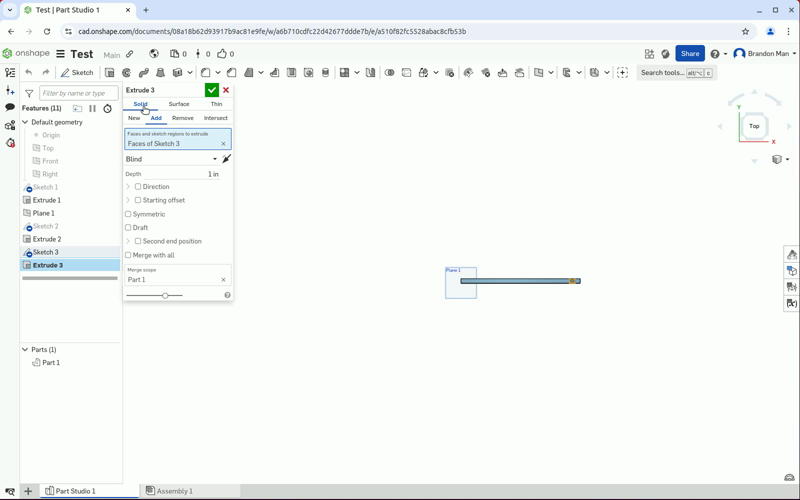
click(143, 106)
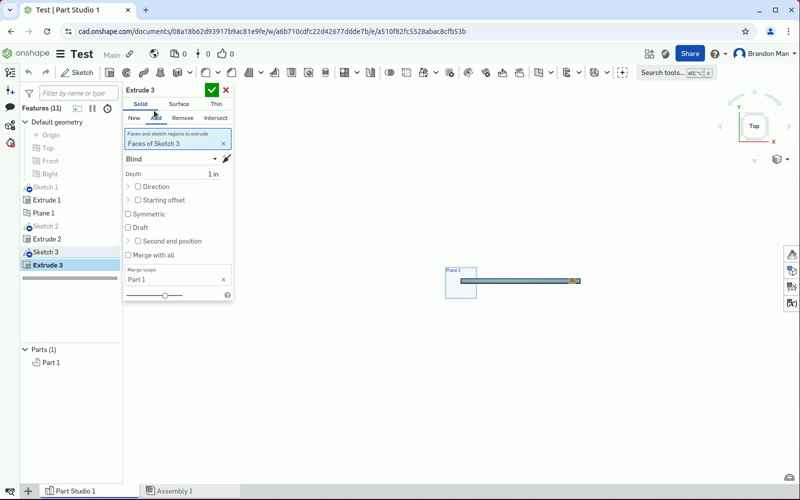
mouse_move(186, 120)
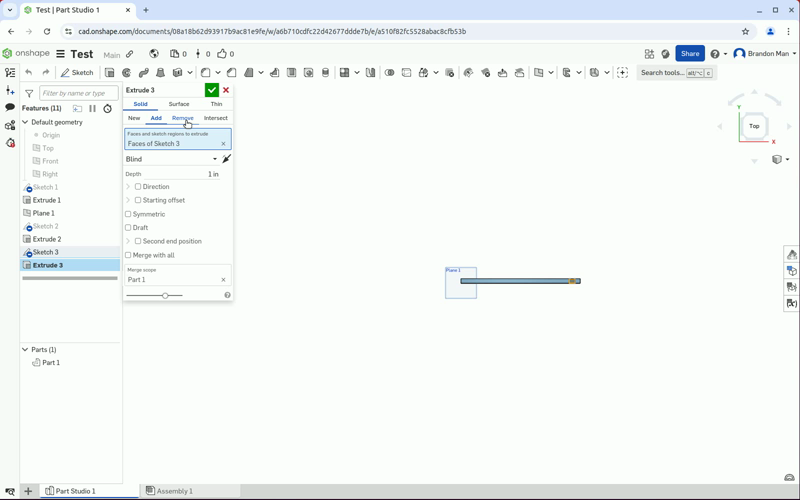
click(186, 120)
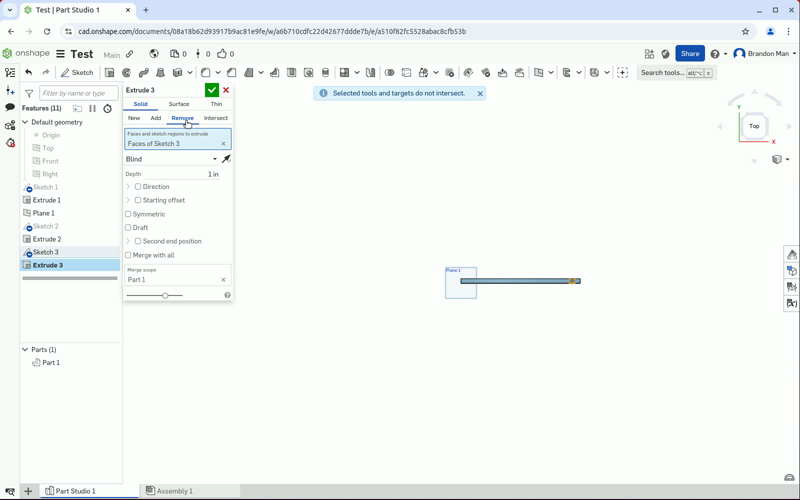
key(tab, 4)
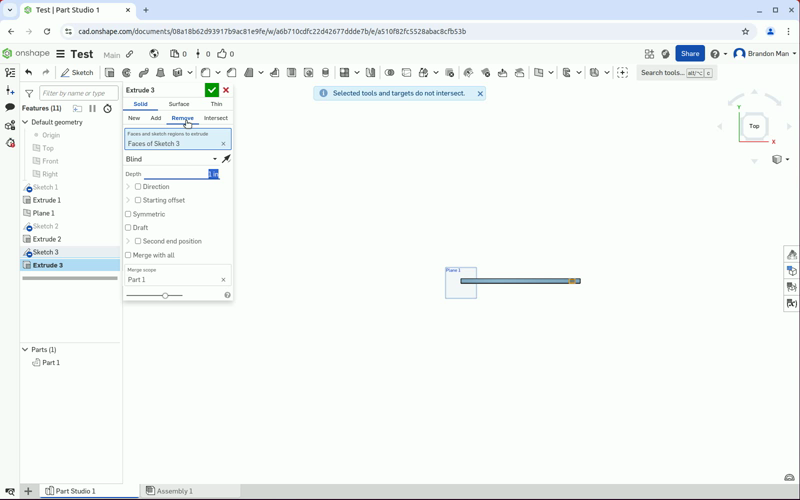
text(0.241)
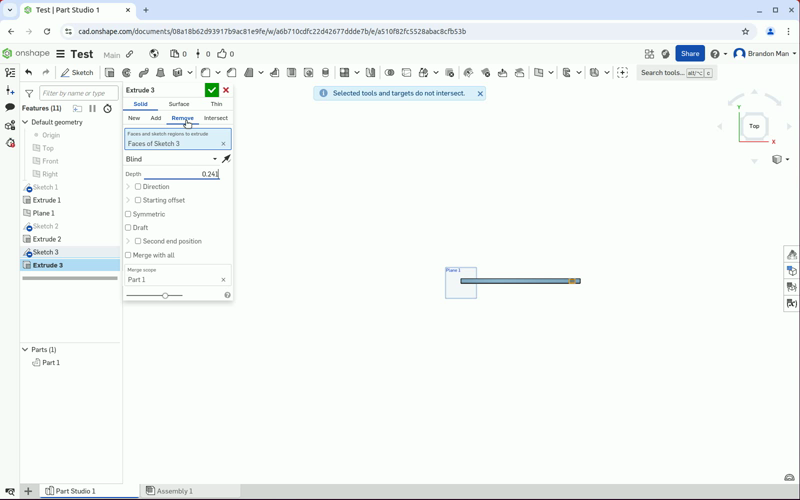
key(tab, 6)
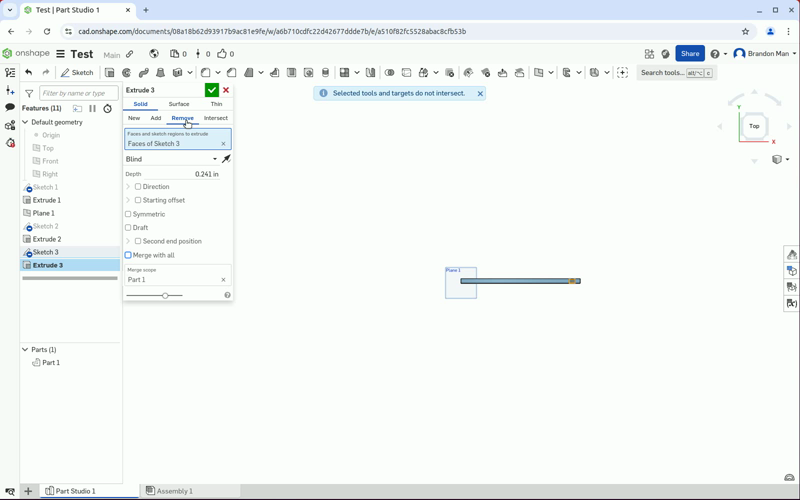
key(space)
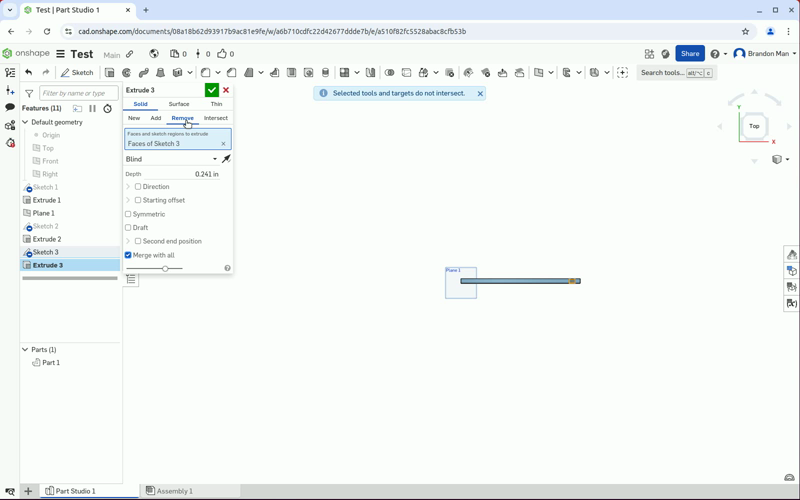
key(enter)
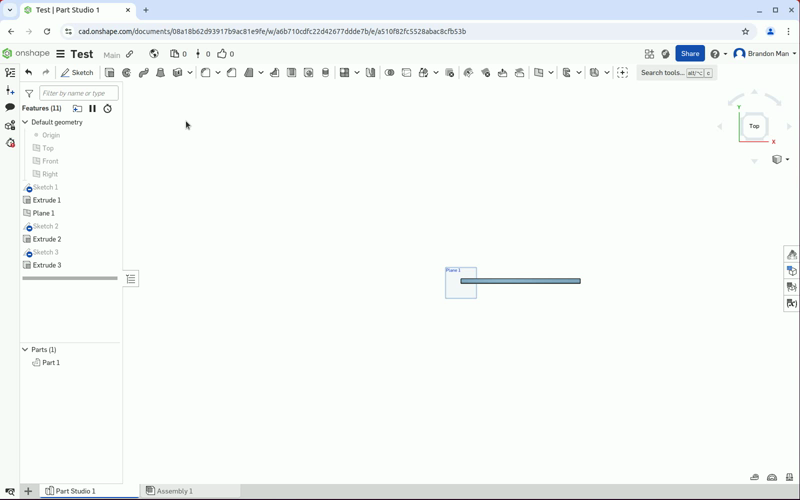
key(shift+h)
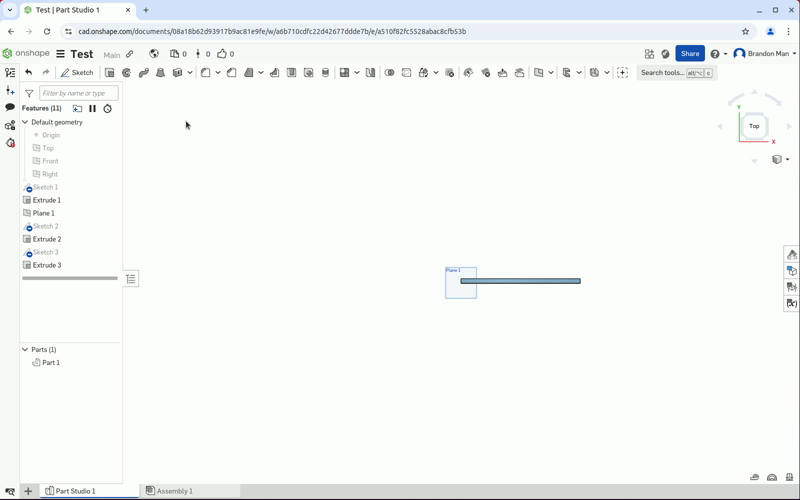
key(shift+h)
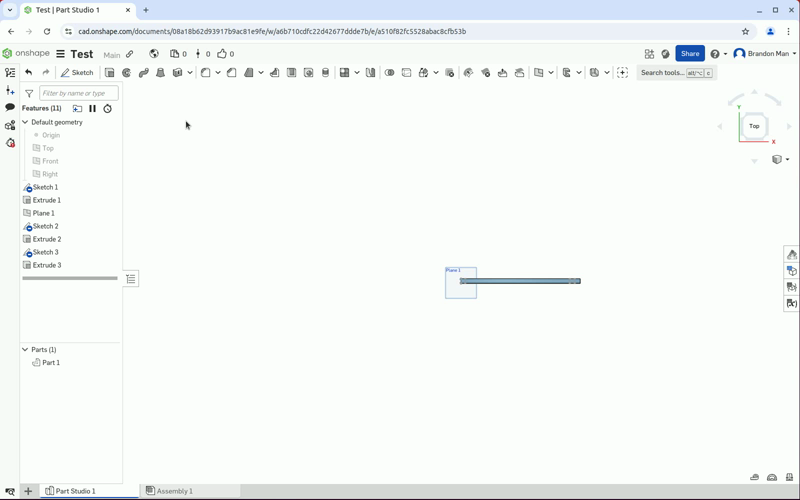
key(shift+7)
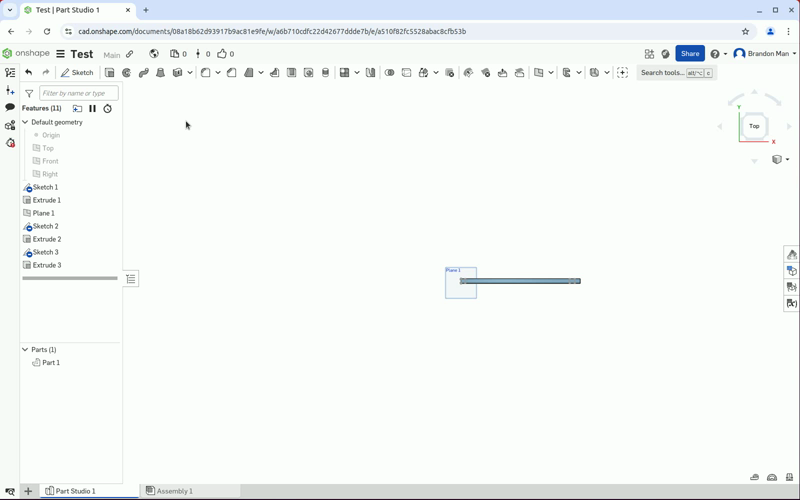
key(up, 3)
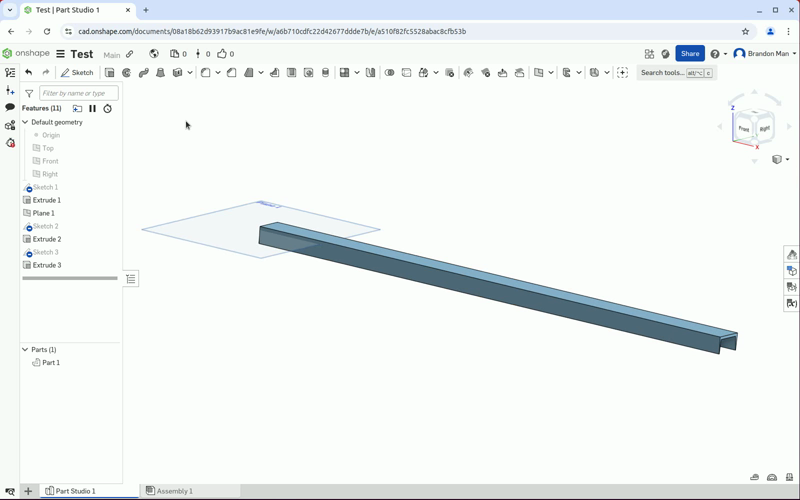
key(left, 3)
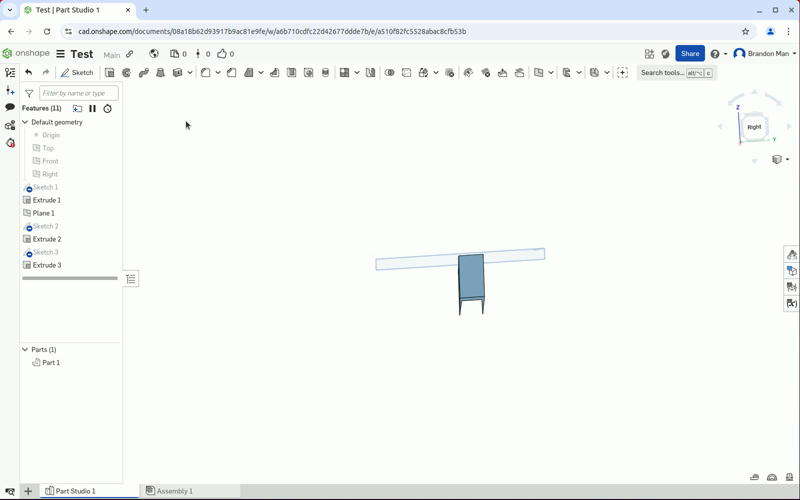
key(right, 3)
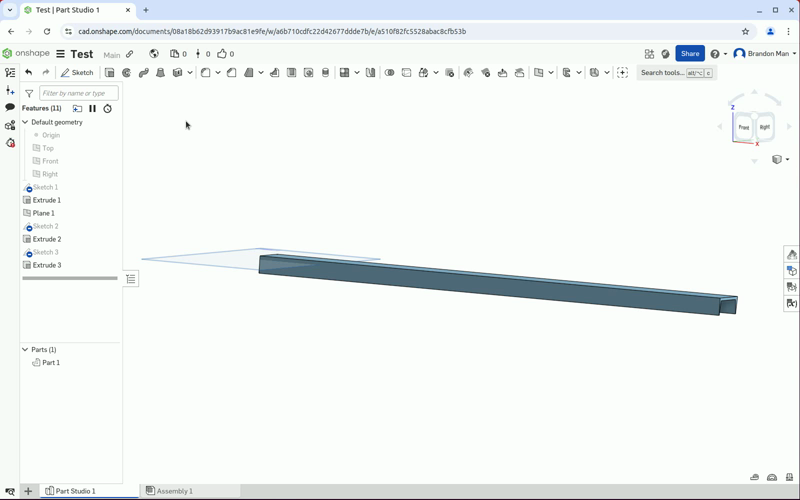
key(down, 3)
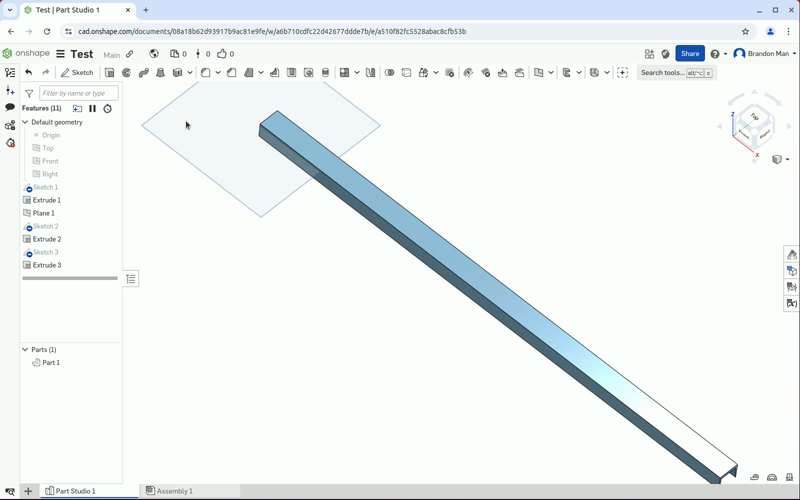
mouse_move(73, 189)
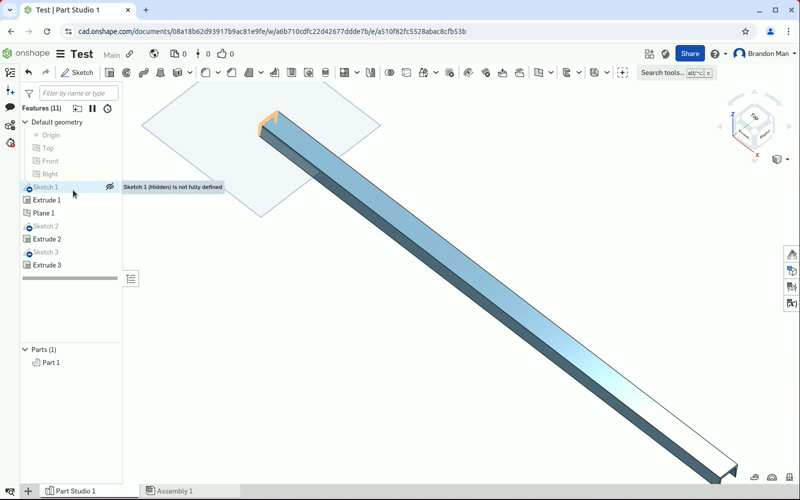
click(73, 189)